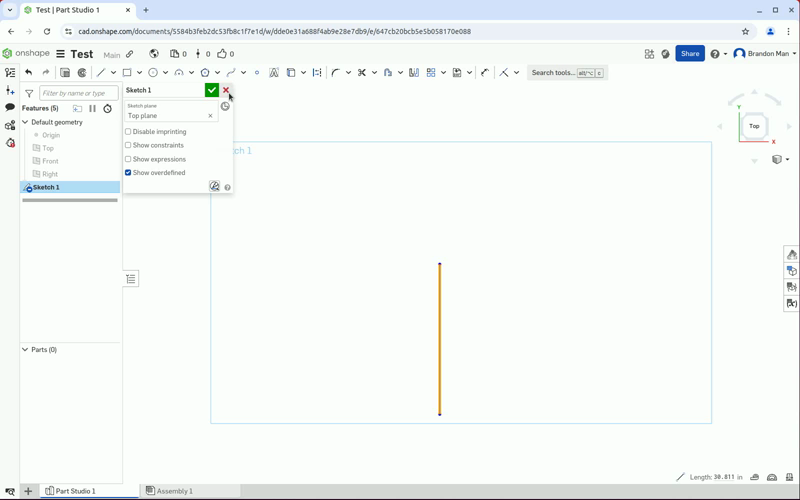
key(shift+h)
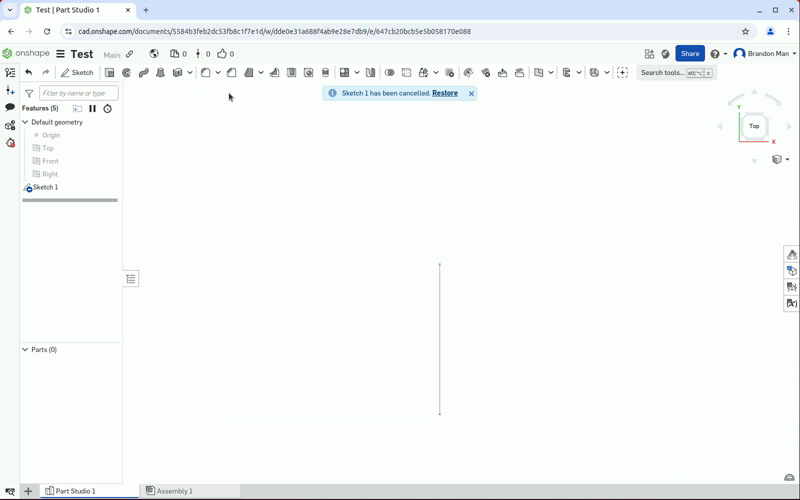
key(shift+s)
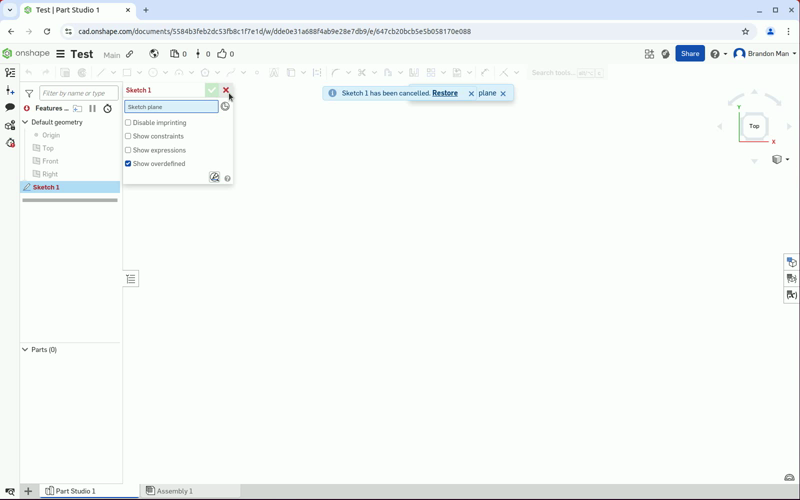
mouse_move(73, 150)
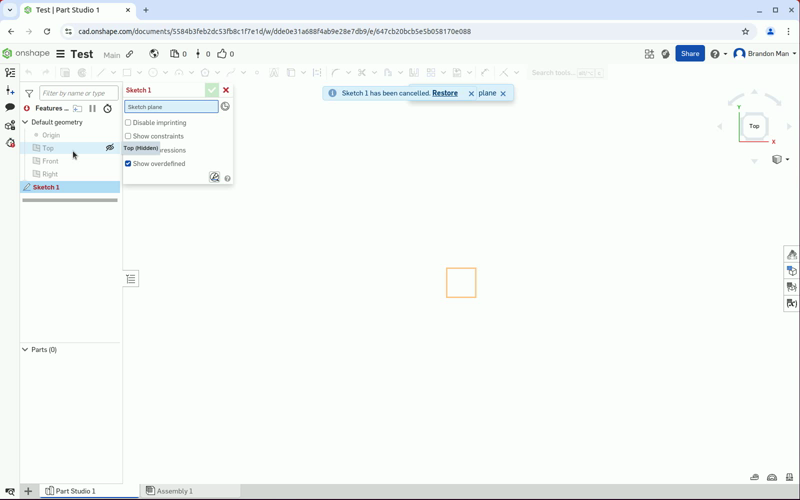
click(73, 150)
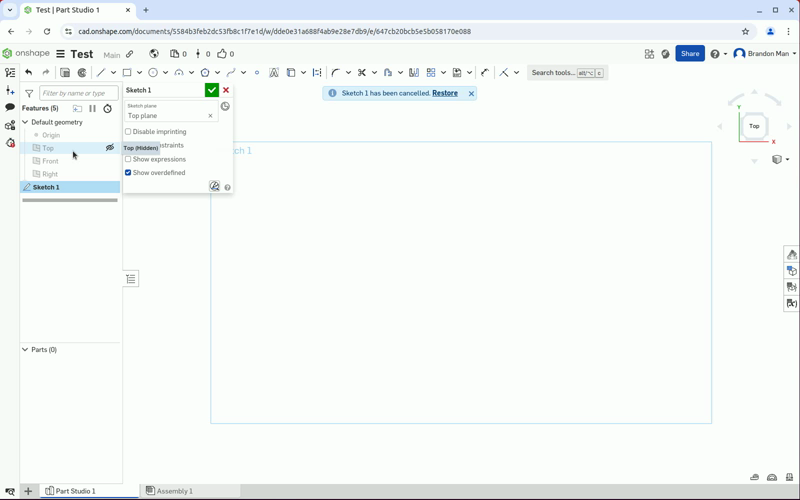
mouse_move(73, 352)
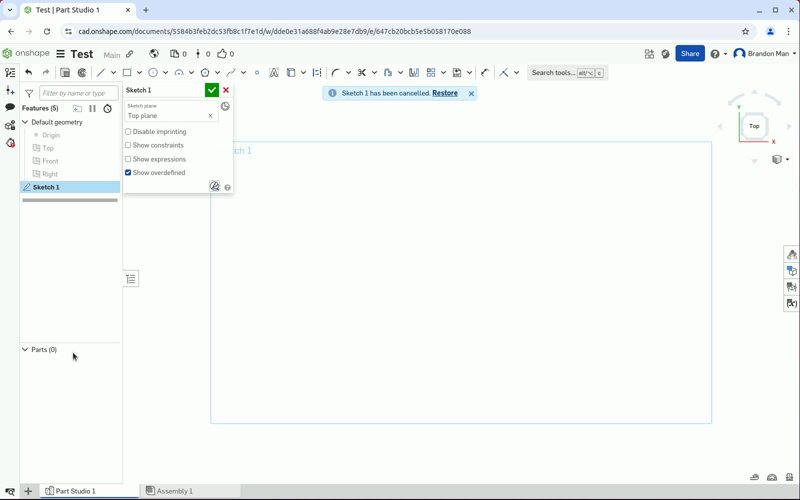
key(y)
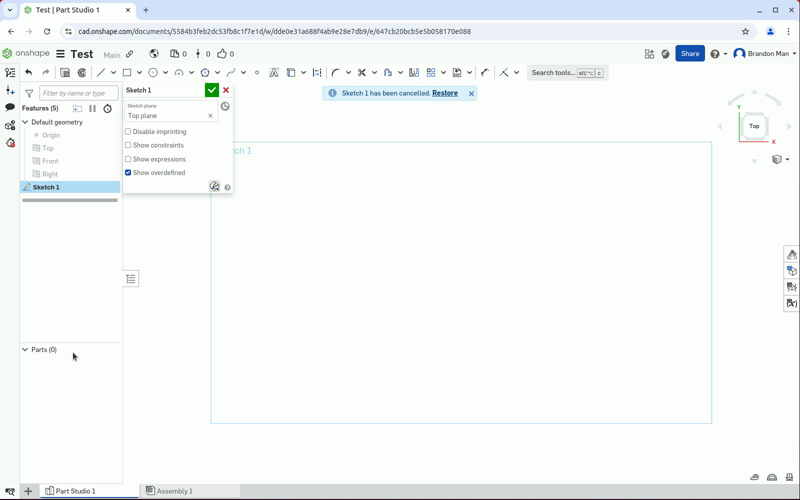
key(l)
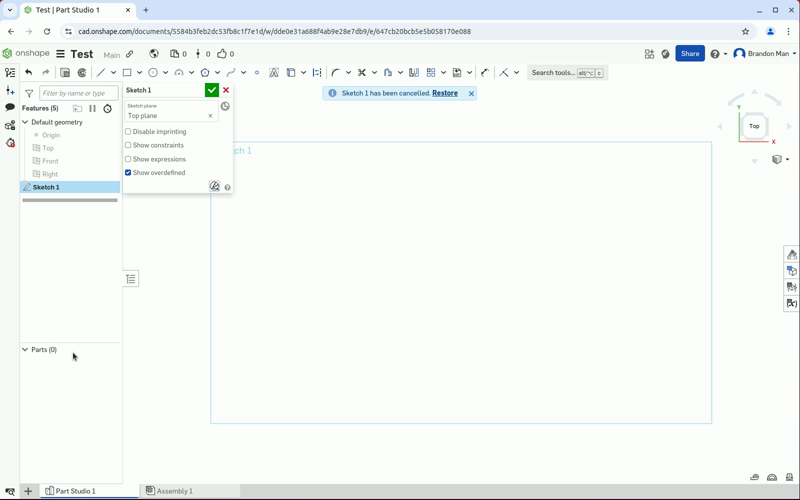
key_down(shift)
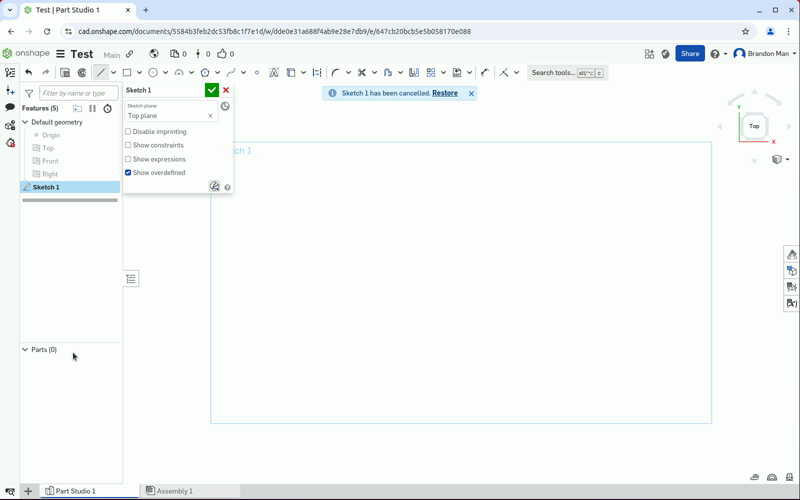
mouse_move(424, 308)
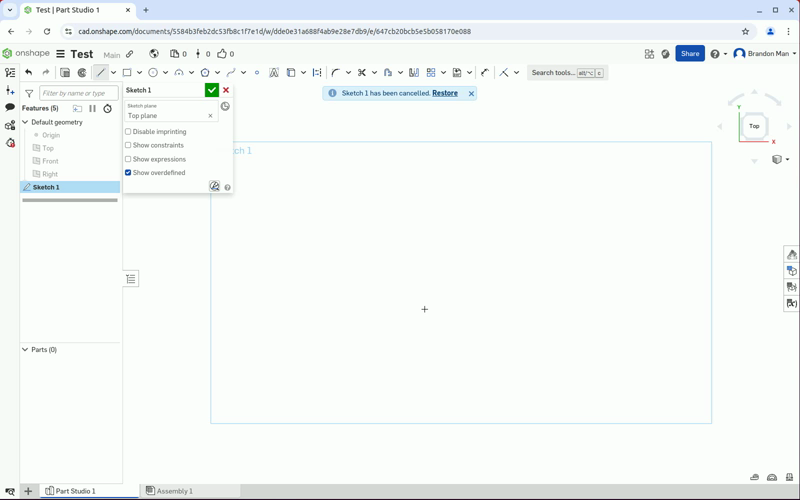
click(424, 308)
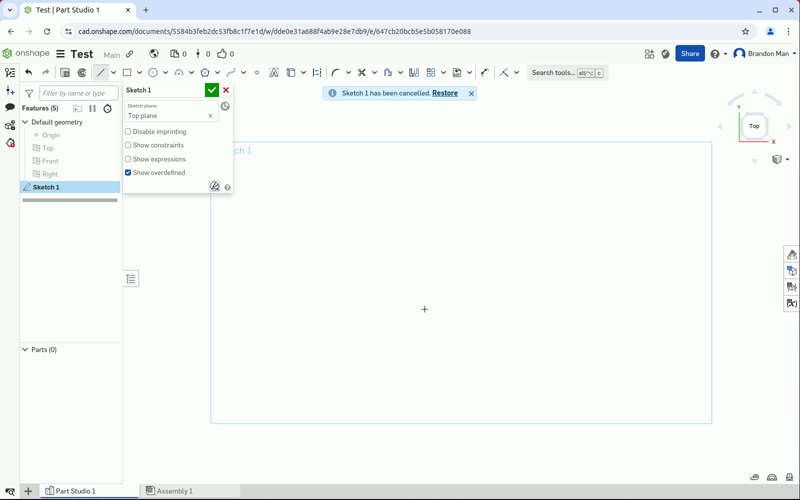
key_up(shift)
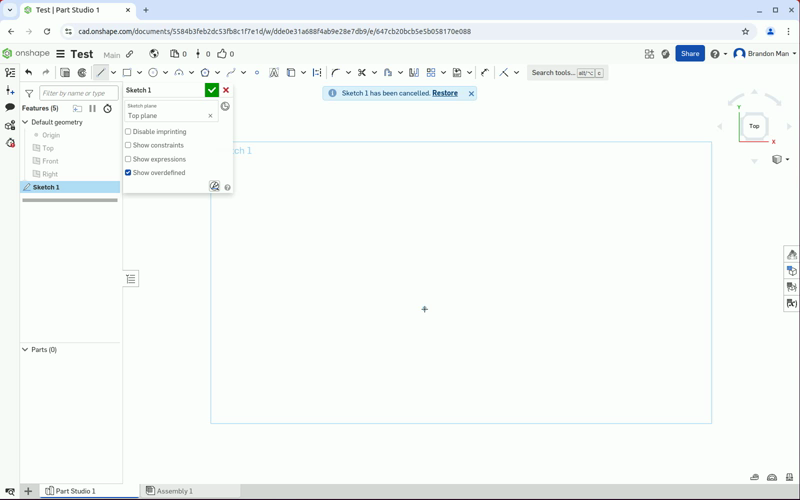
key_down(shift)
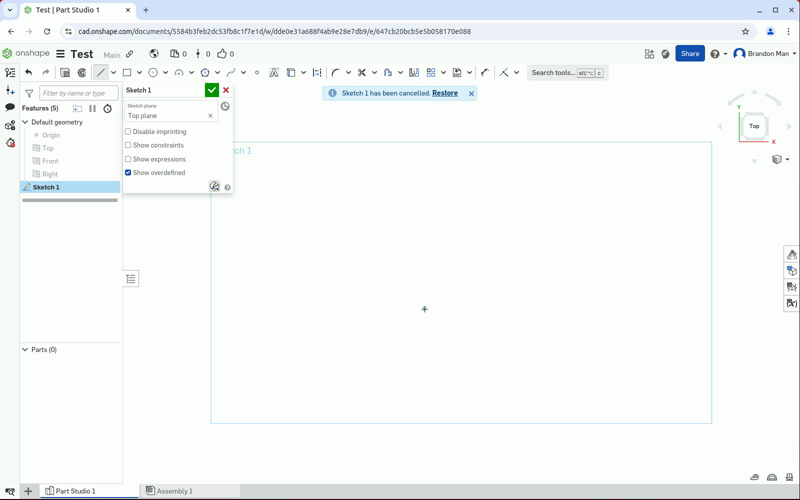
mouse_move(497, 308)
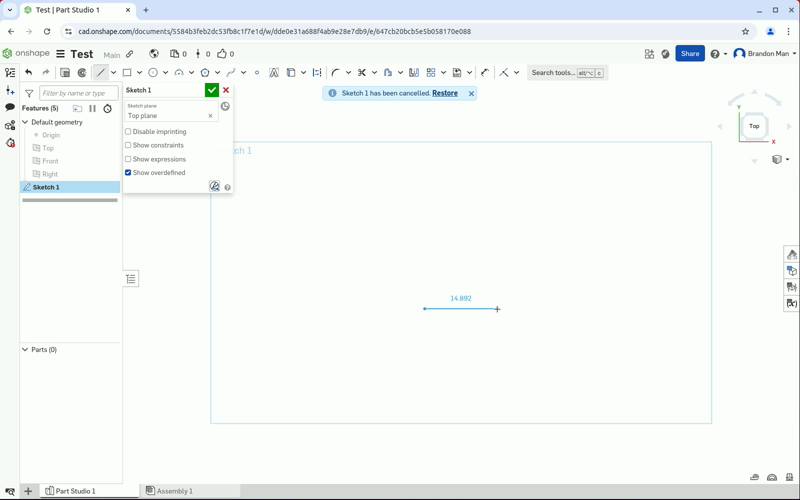
click(497, 308)
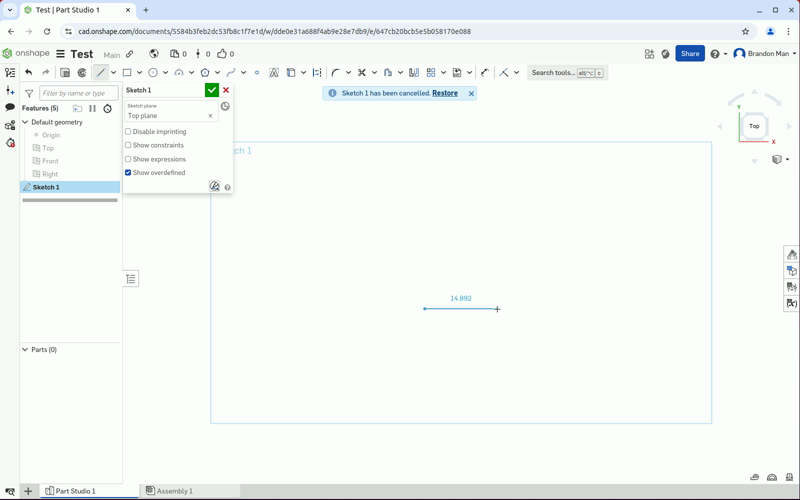
key_up(shift)
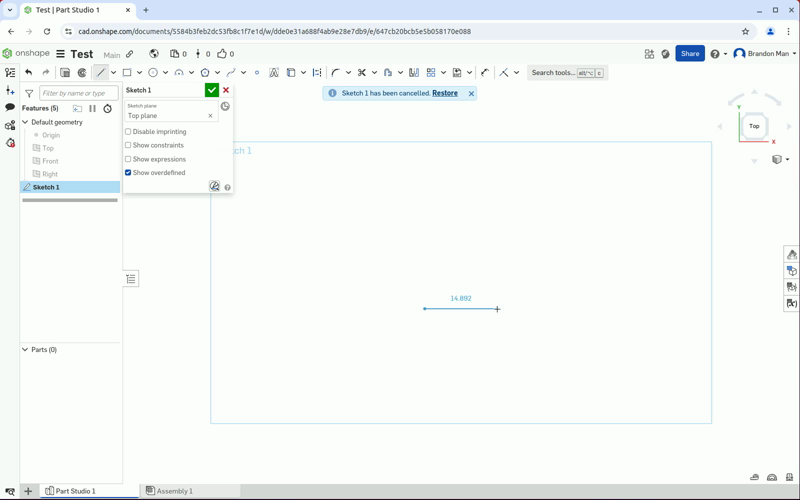
key_down(shift)
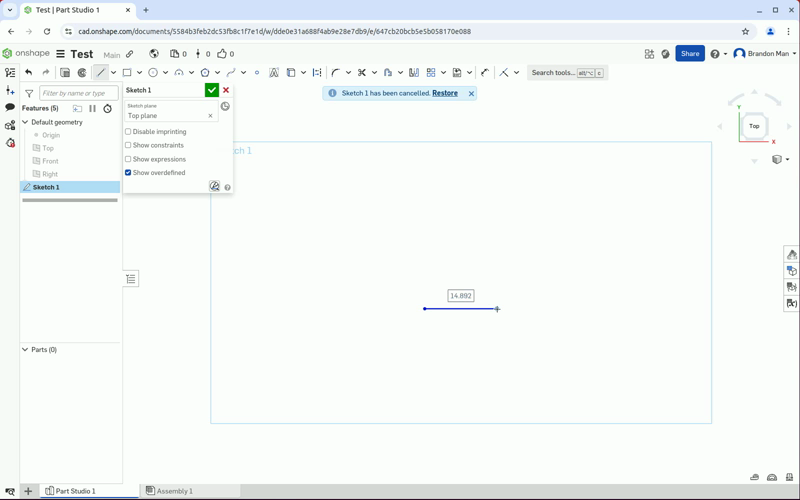
mouse_move(497, 170)
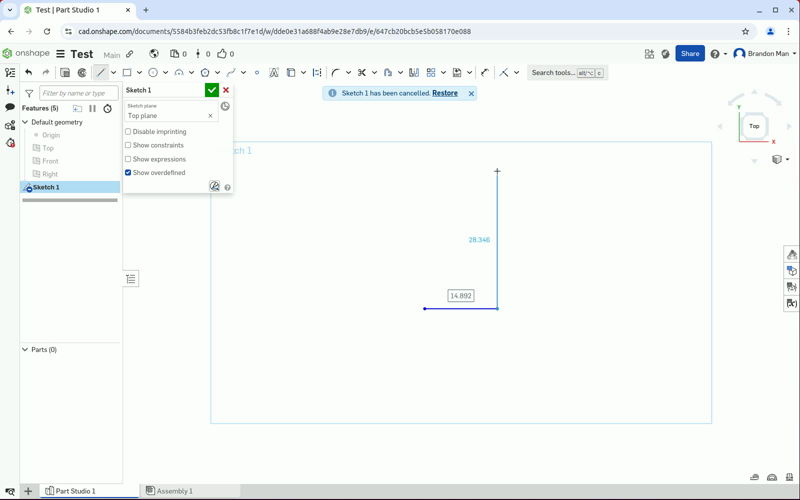
click(497, 170)
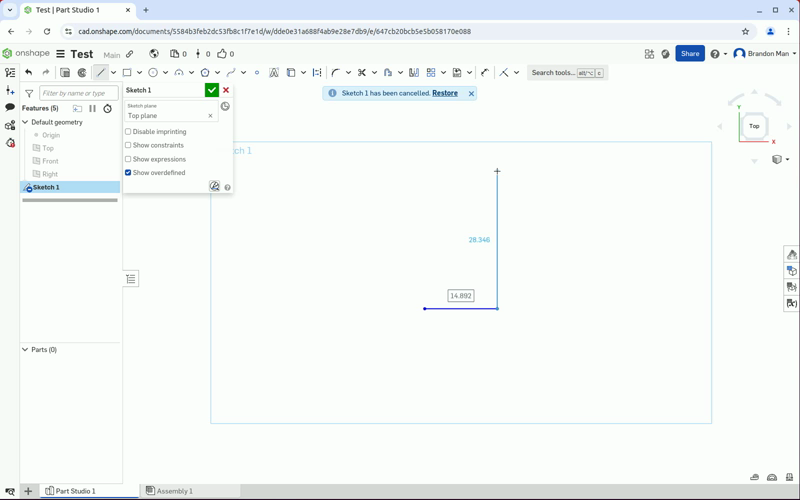
key_up(shift)
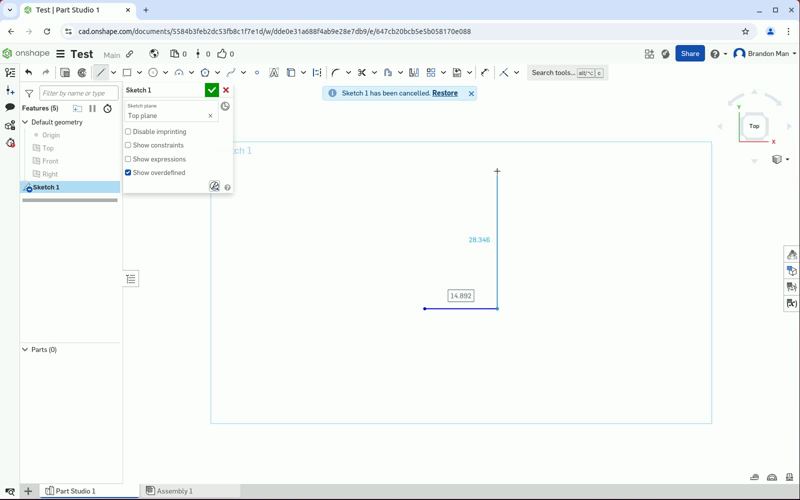
key_down(shift)
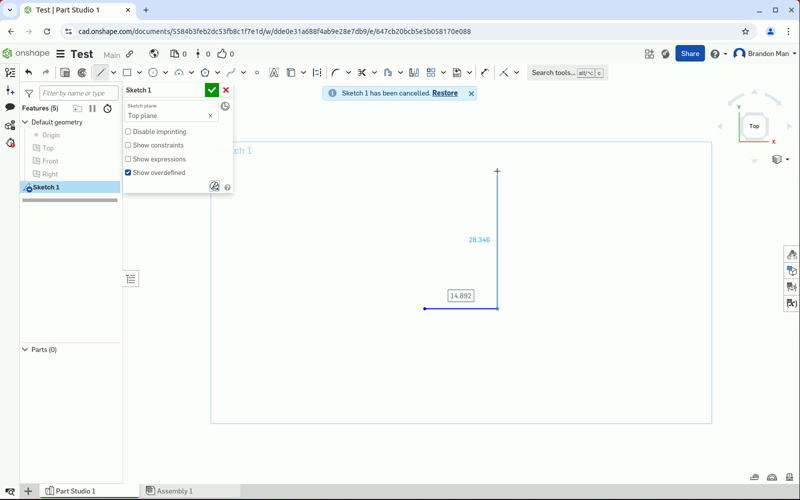
mouse_move(424, 170)
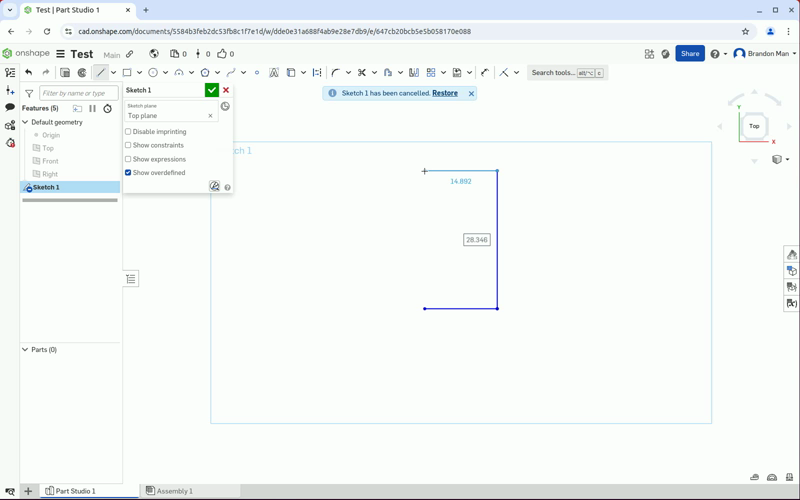
click(424, 170)
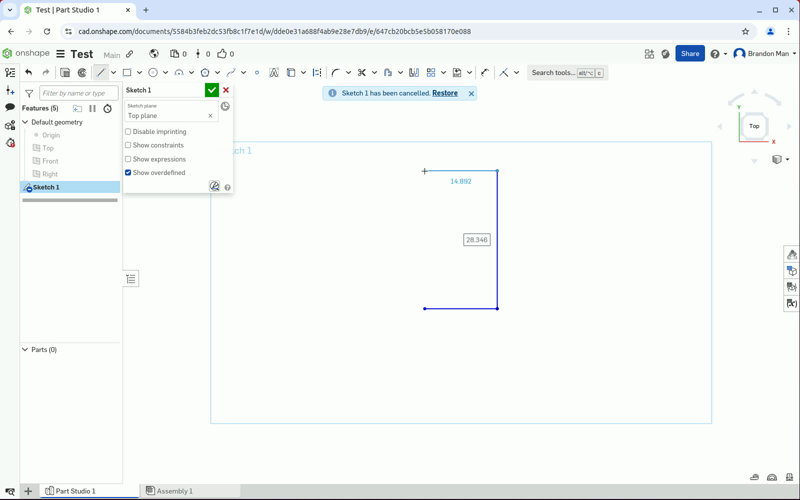
key_up(shift)
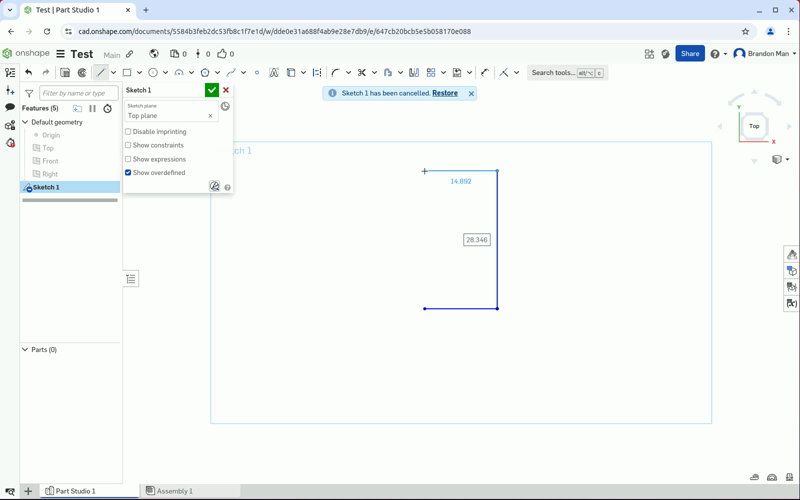
key_down(shift)
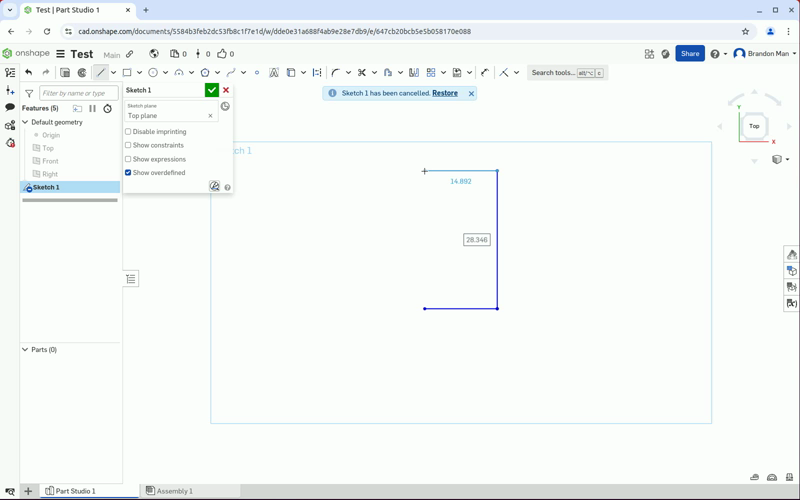
mouse_move(424, 308)
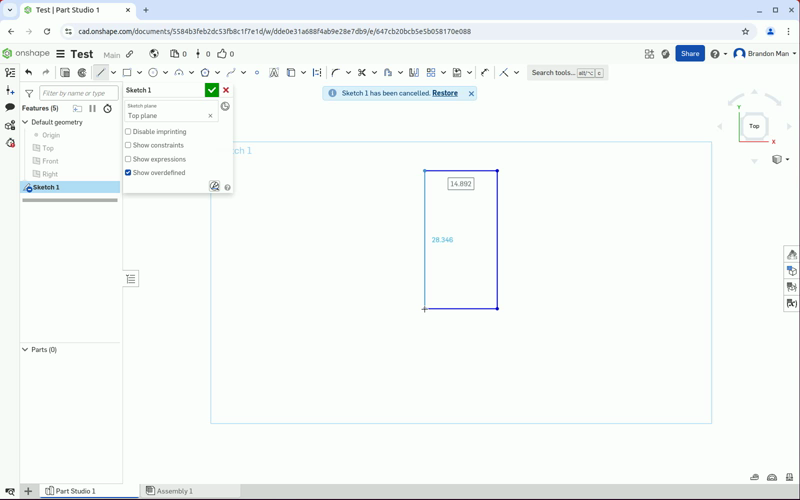
key_up(shift)
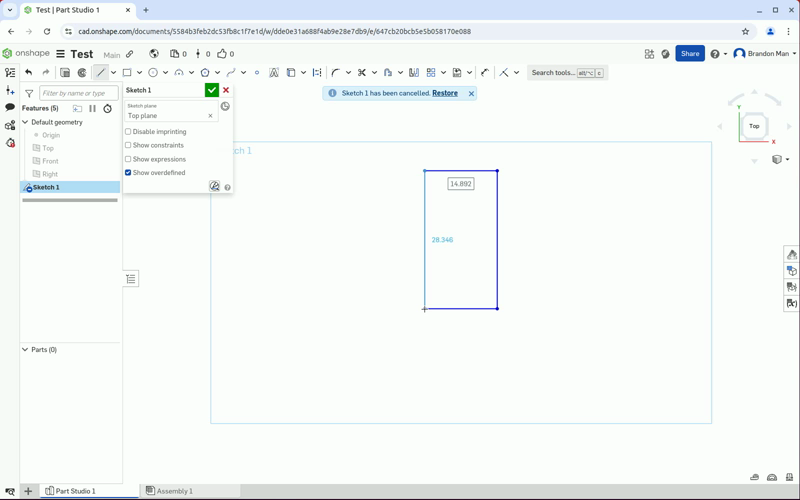
click(424, 308)
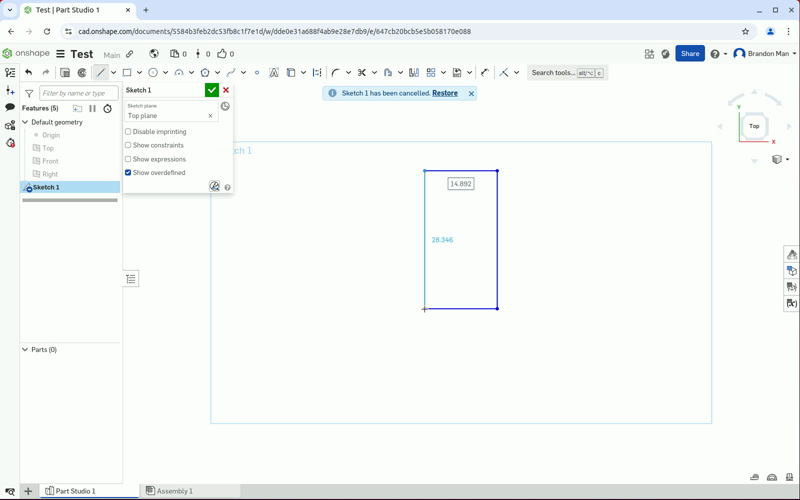
key(esc)
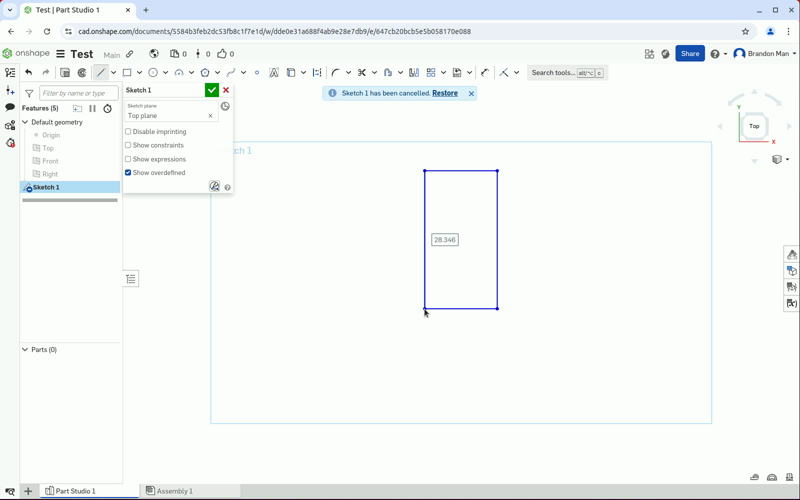
mouse_move(447, 241)
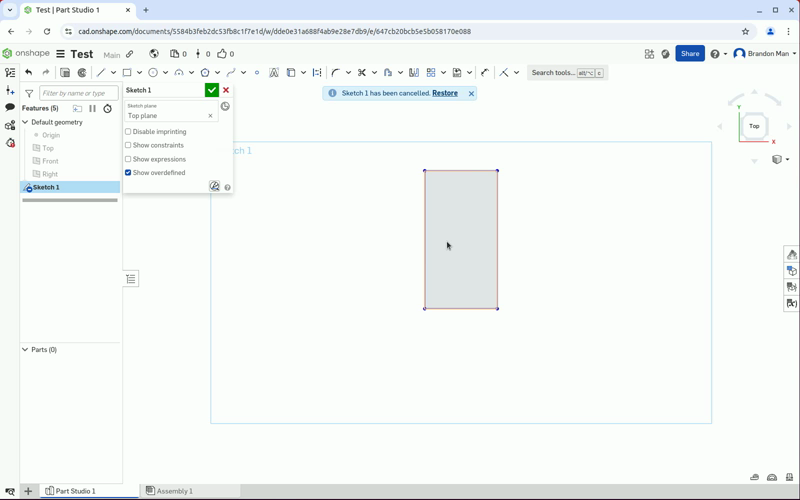
click(447, 241)
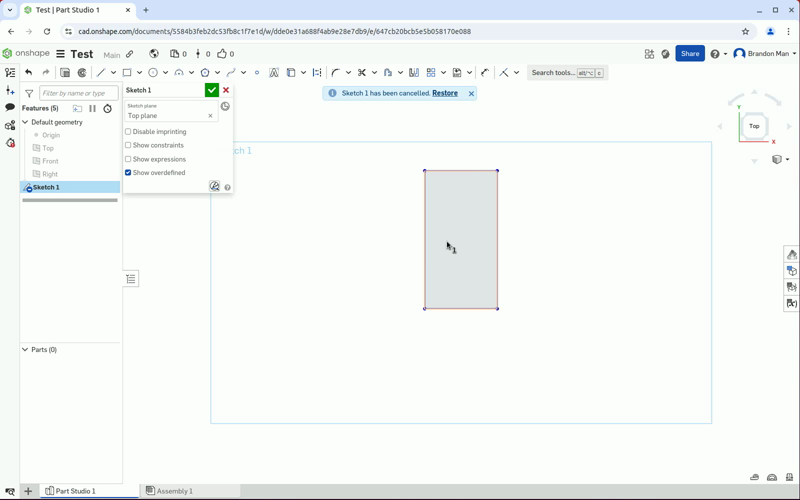
mouse_move(73, 352)
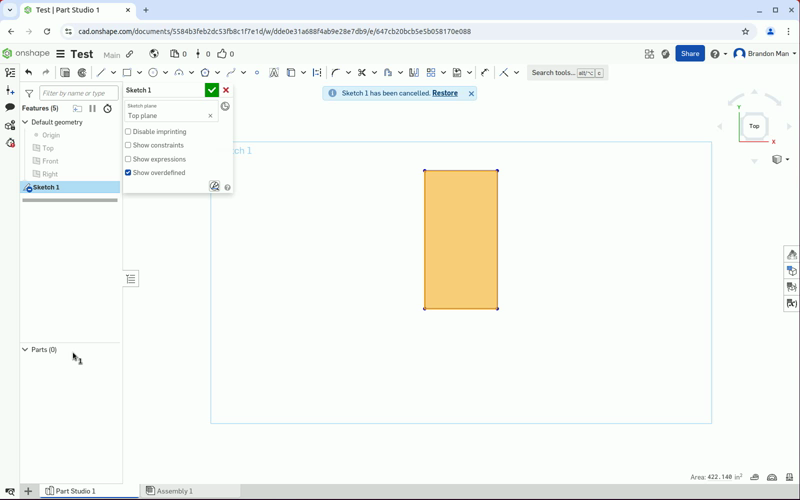
key(shift+y)
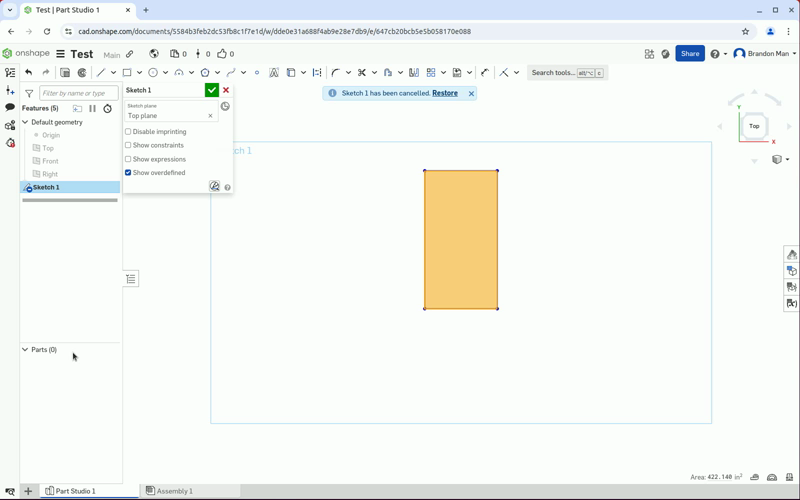
key(shift+e)
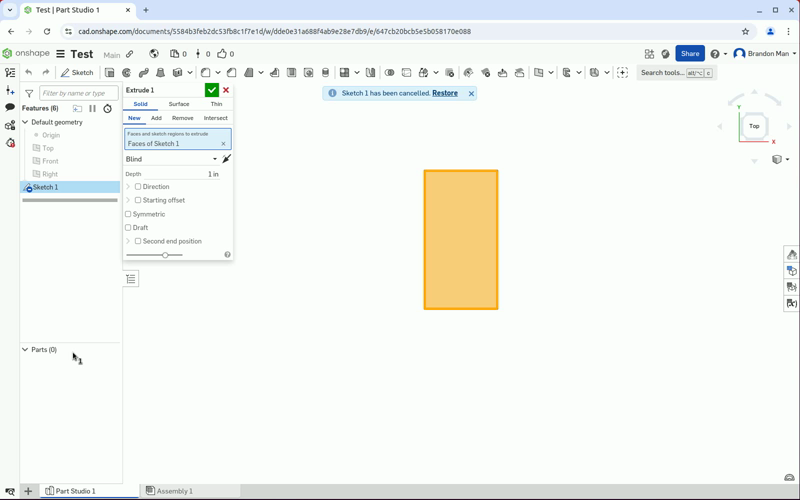
mouse_move(143, 106)
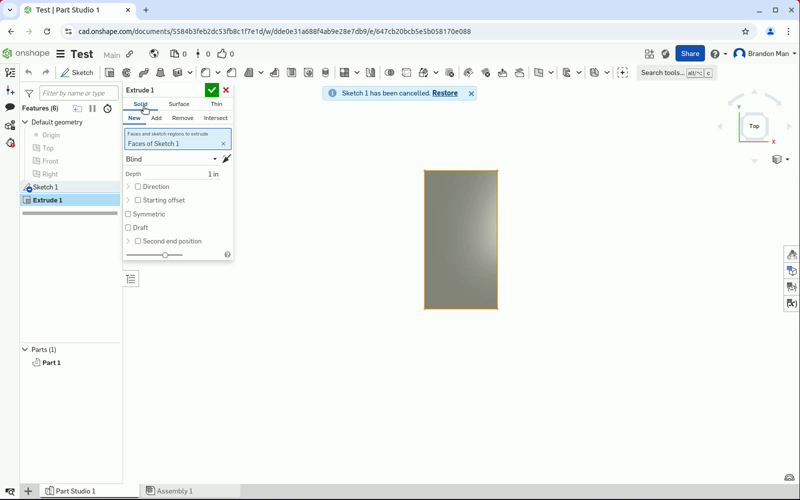
click(143, 106)
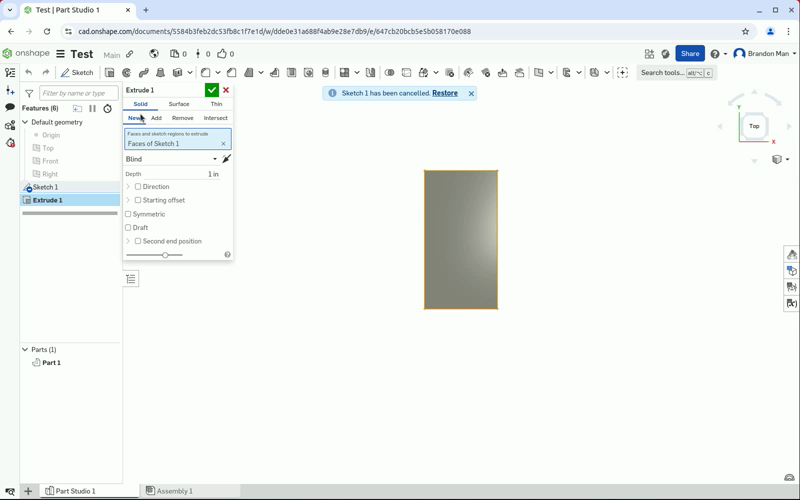
mouse_move(137, 120)
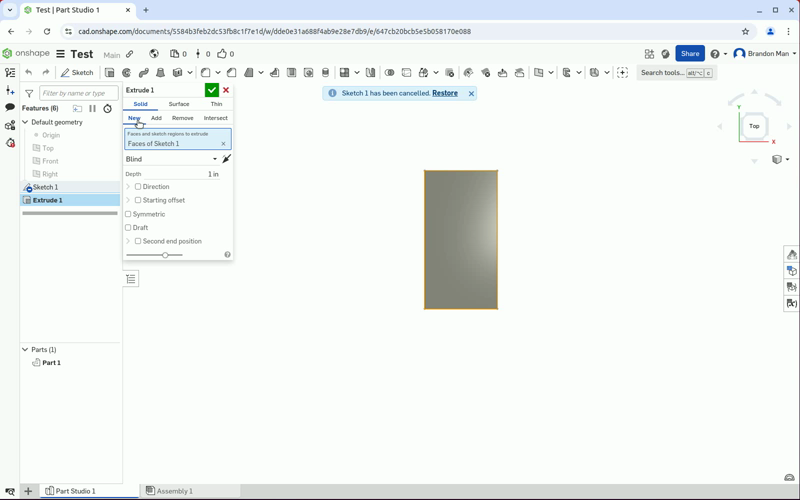
click(137, 120)
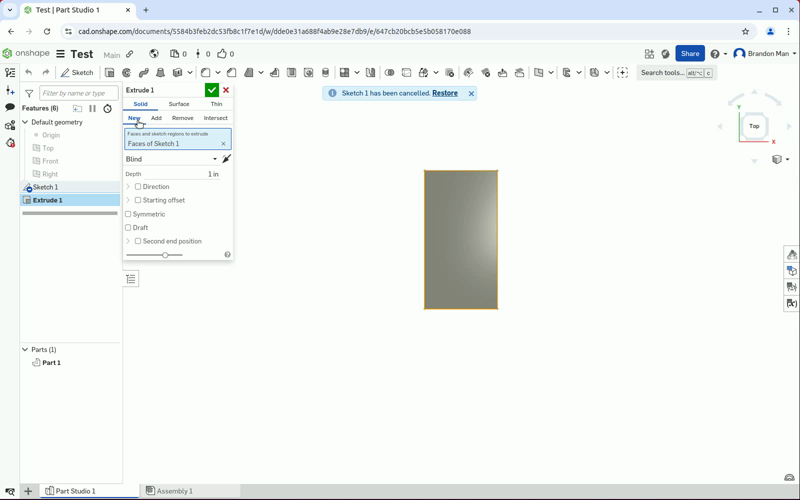
key(tab, 4)
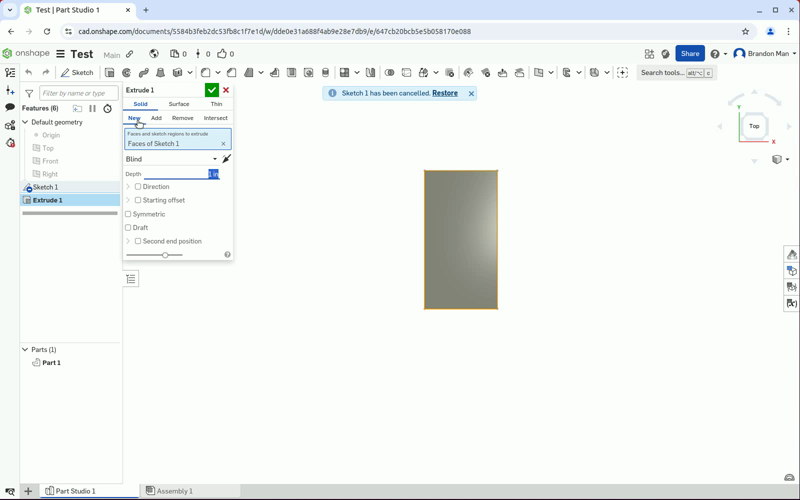
text(0.481)
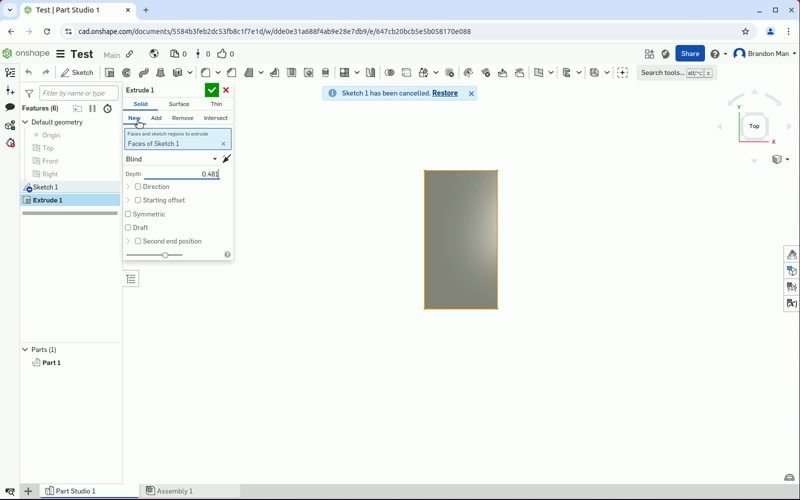
key(enter)
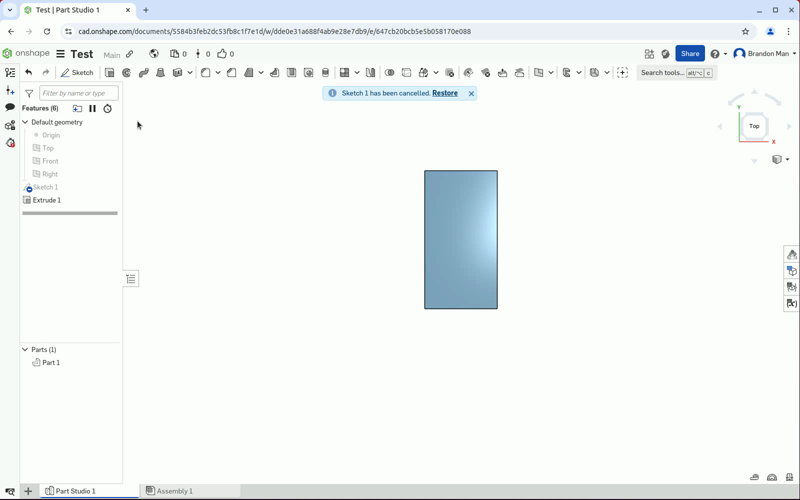
key(shift+h)
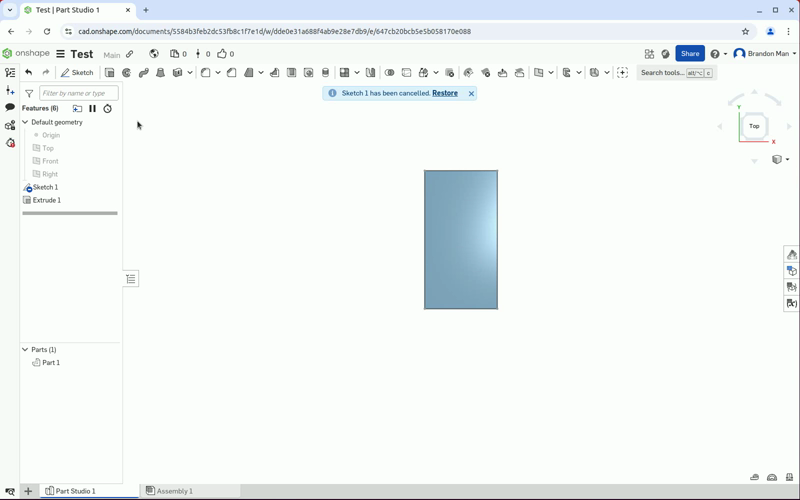
key(shift+h)
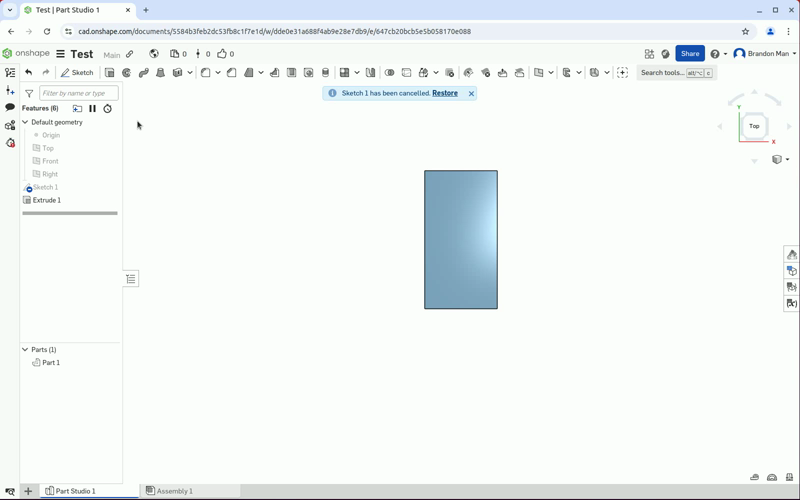
mouse_move(73, 189)
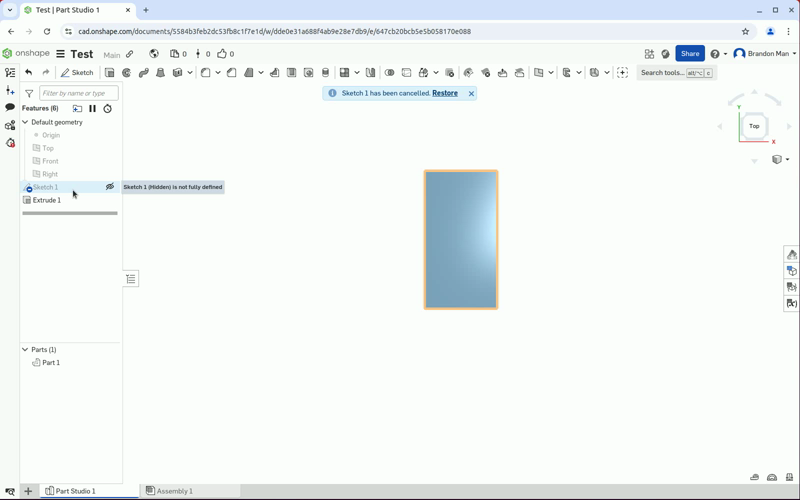
click(73, 189)
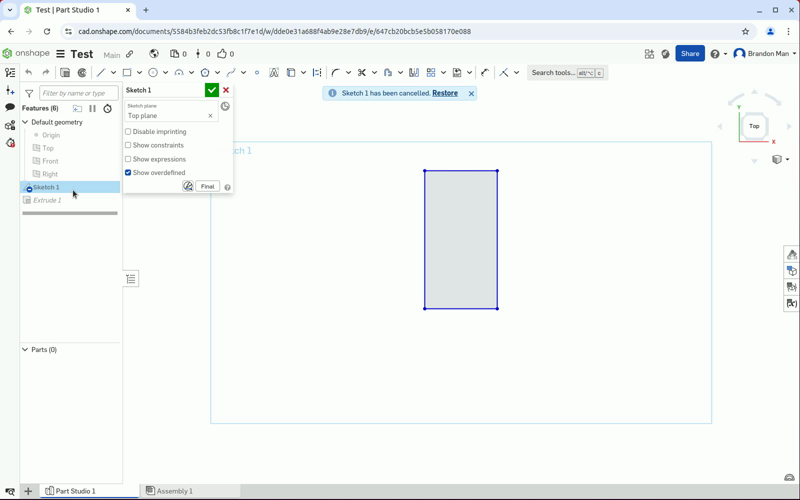
mouse_move(229, 92)
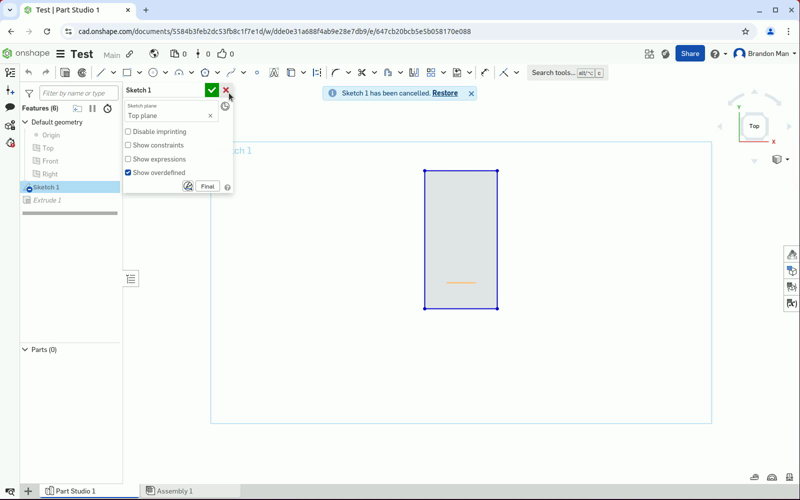
click(229, 92)
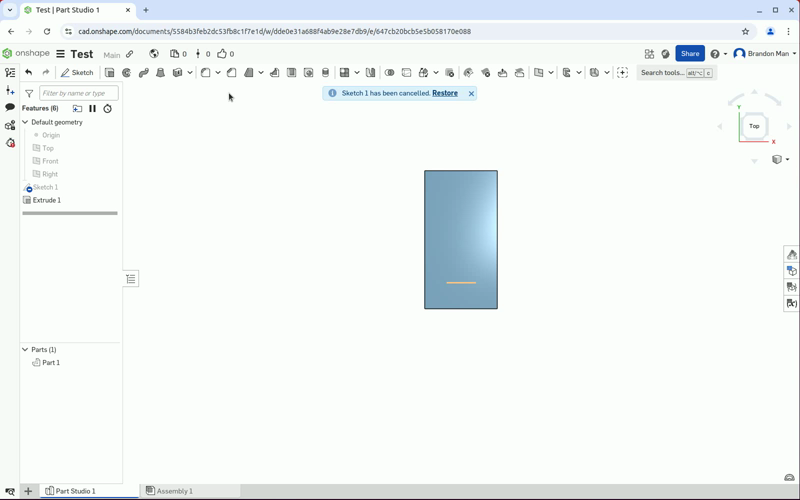
mouse_move(541, 75)
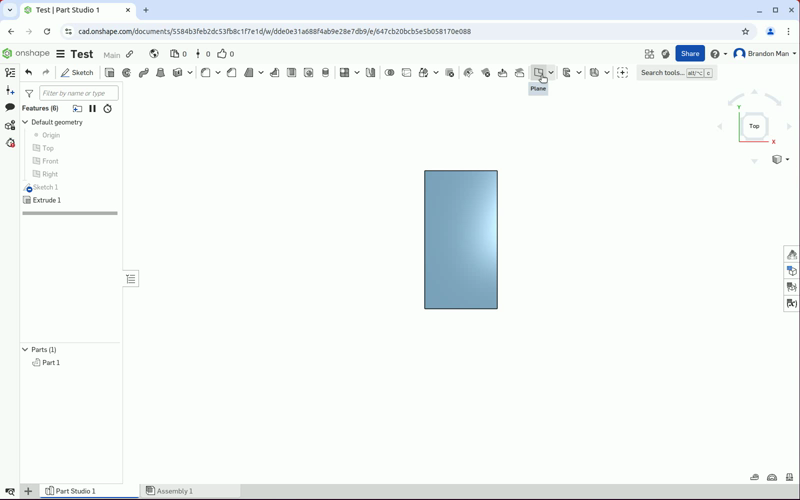
click(541, 75)
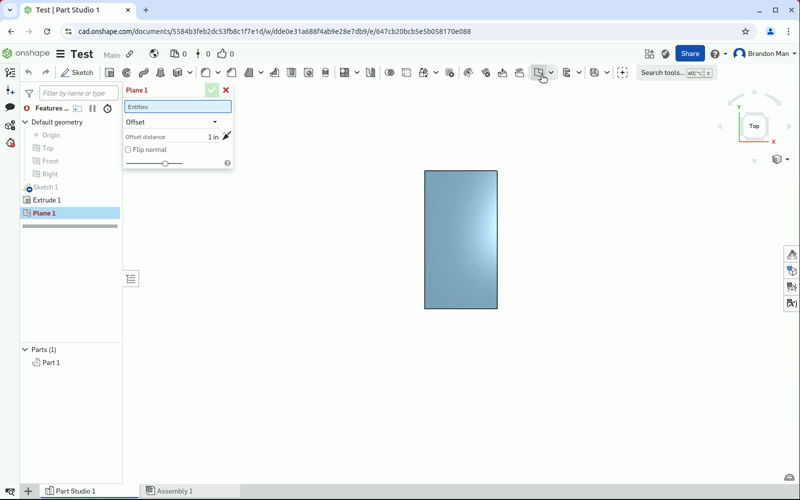
mouse_move(73, 150)
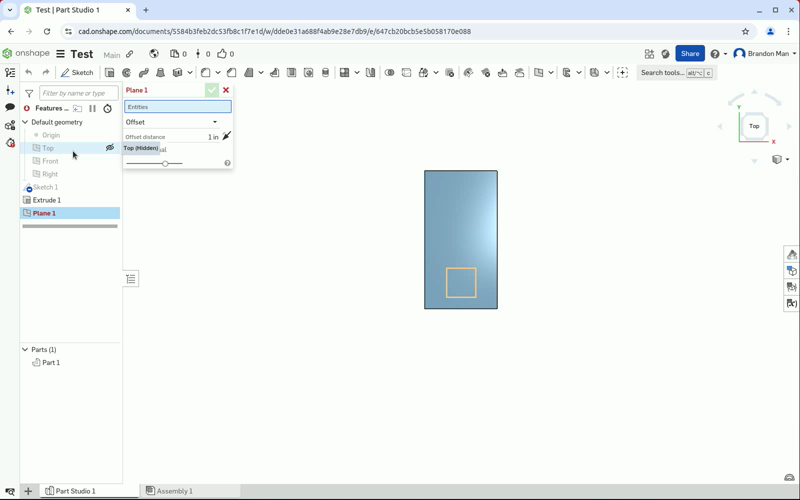
click(73, 150)
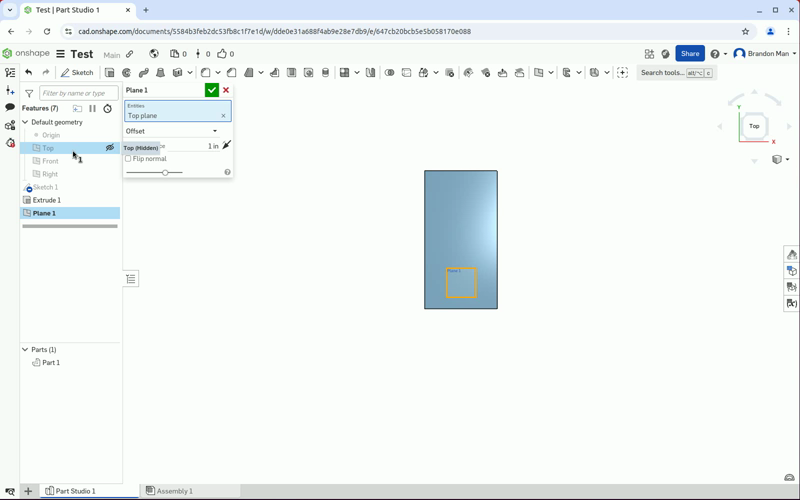
key(tab, 2)
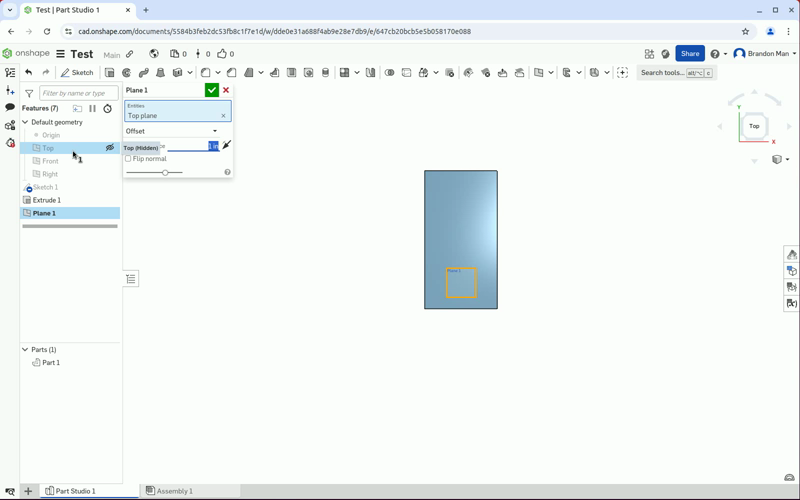
text(0.493)
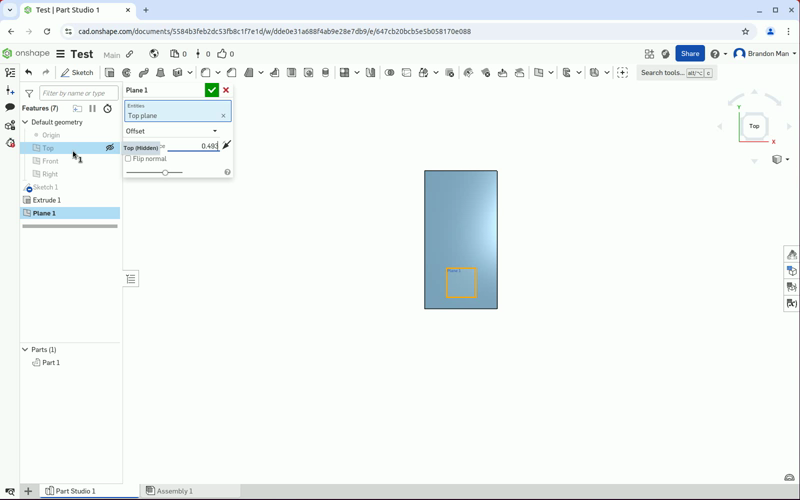
key(enter, 2)
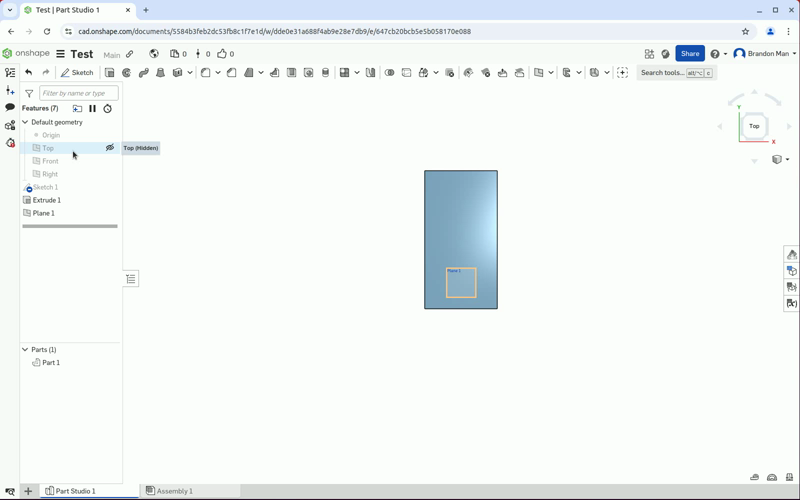
key(shift+s)
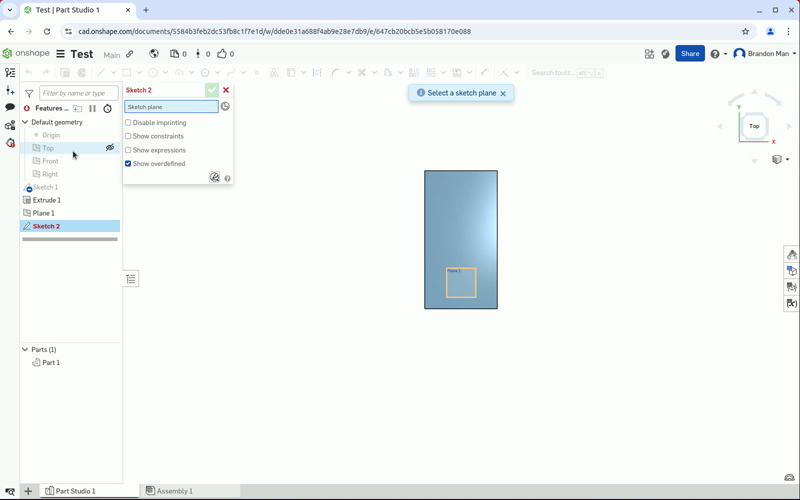
mouse_move(73, 215)
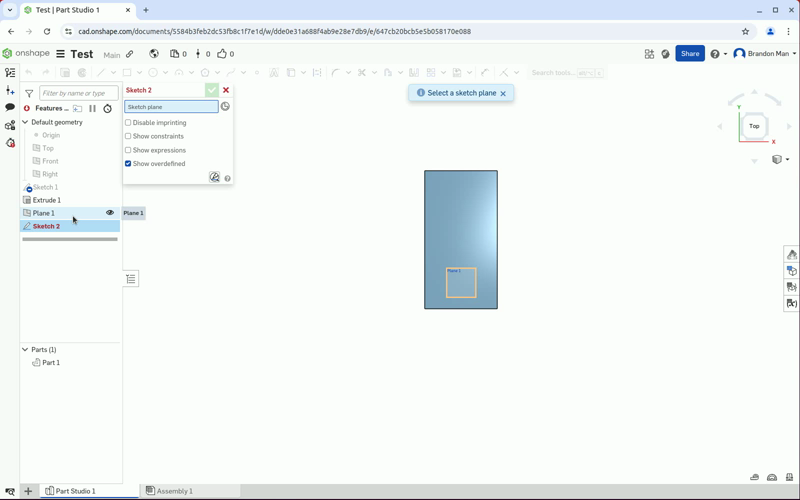
click(73, 215)
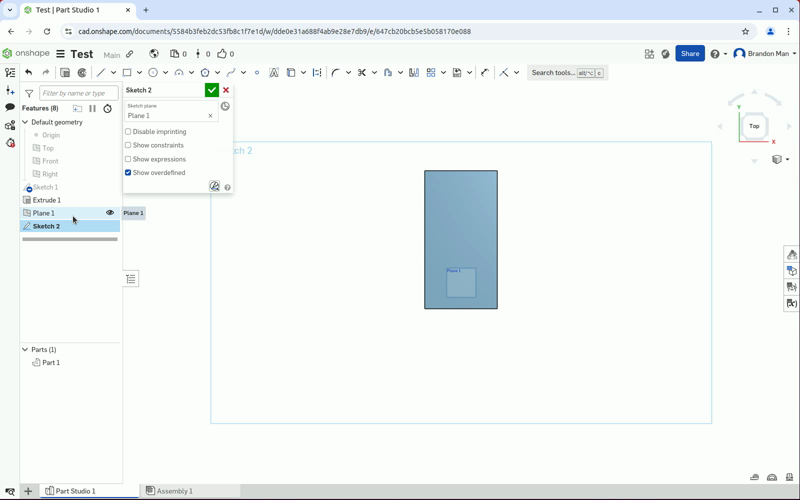
mouse_move(73, 352)
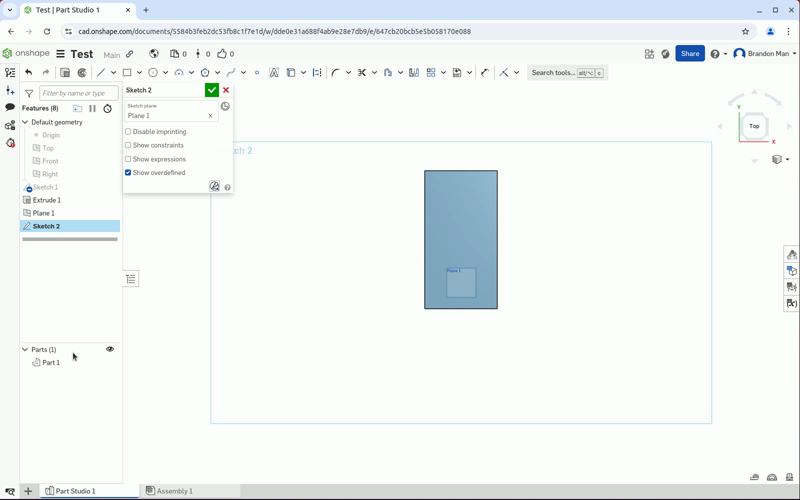
key(y)
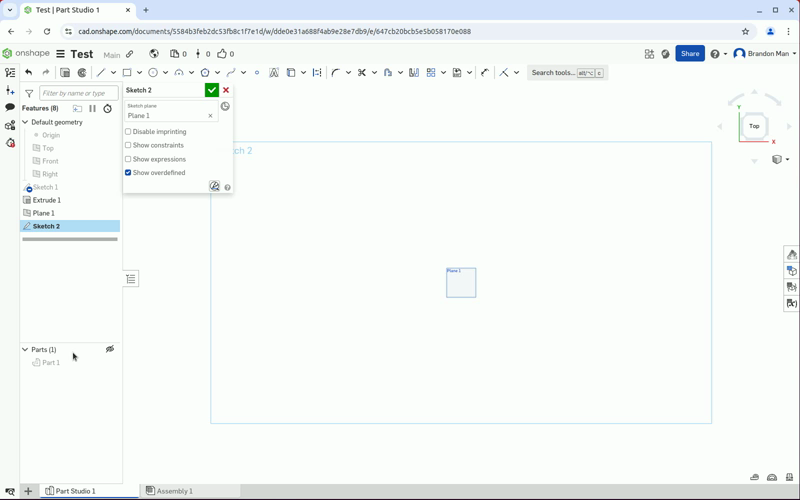
key(l)
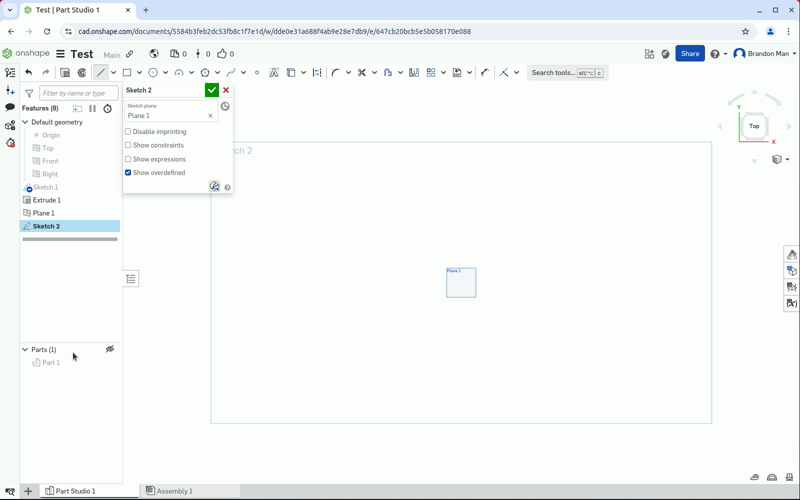
key_down(shift)
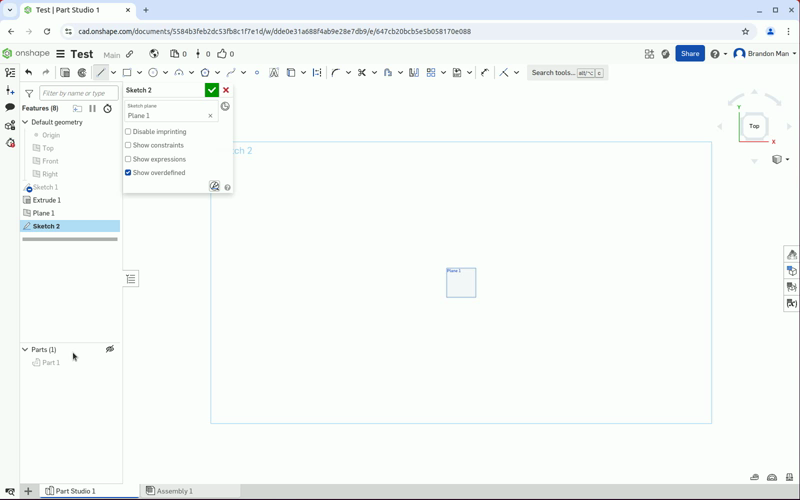
mouse_move(426, 306)
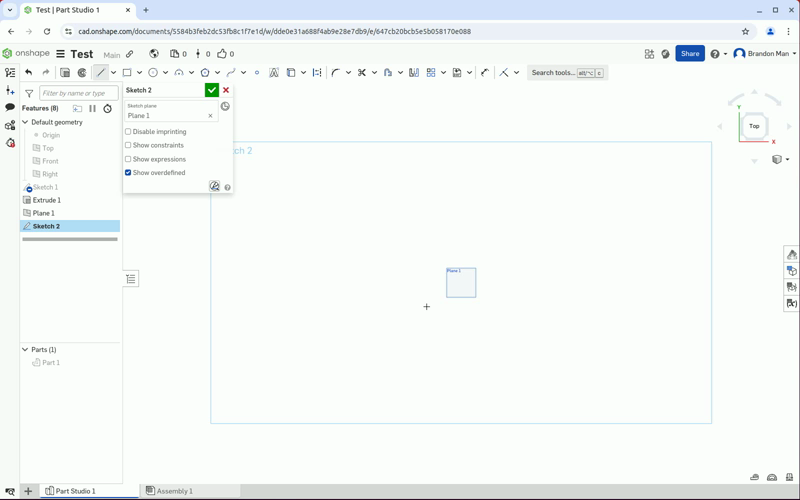
click(426, 306)
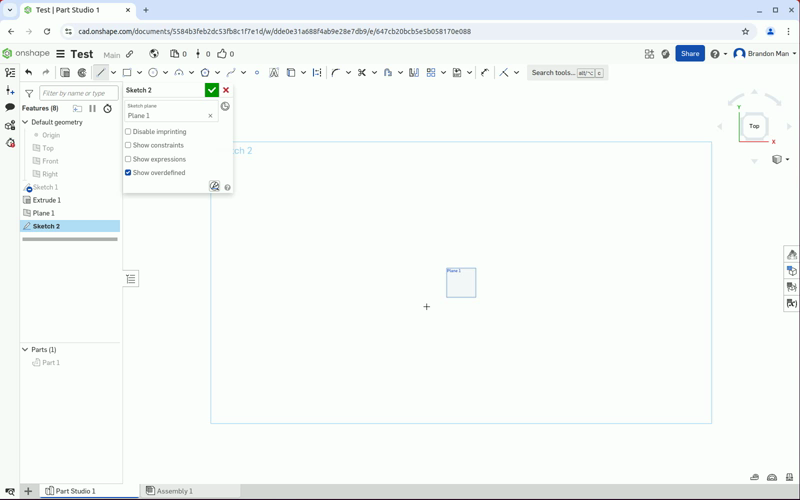
key_up(shift)
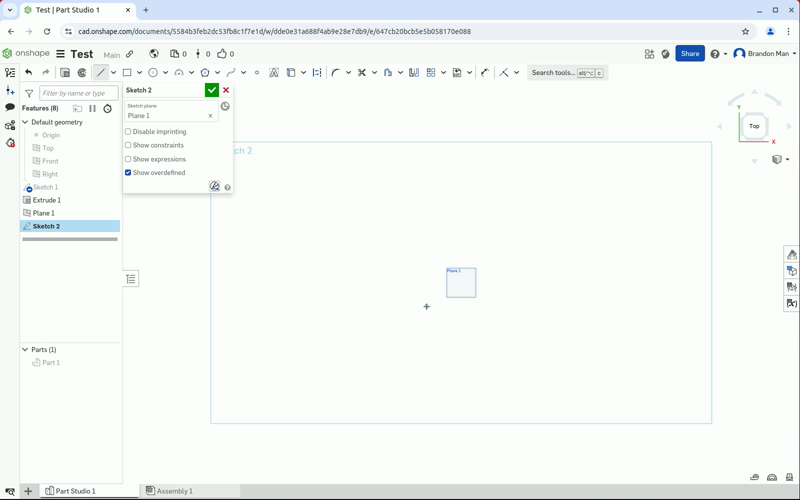
key_down(shift)
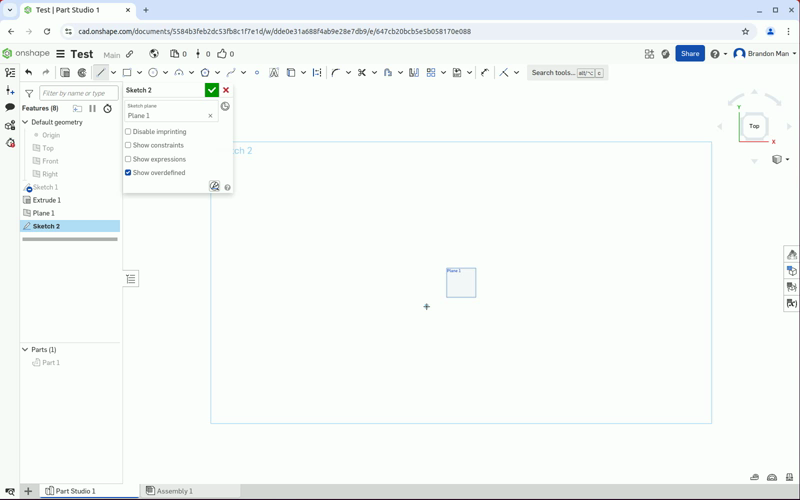
mouse_move(496, 306)
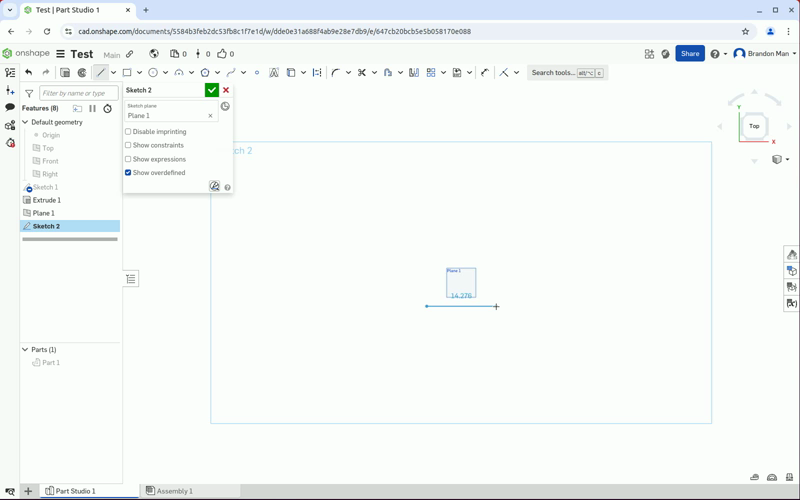
click(496, 306)
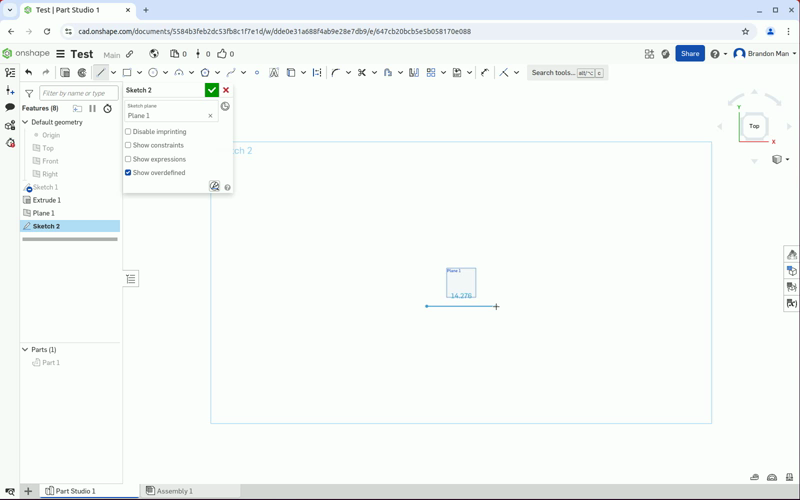
key_up(shift)
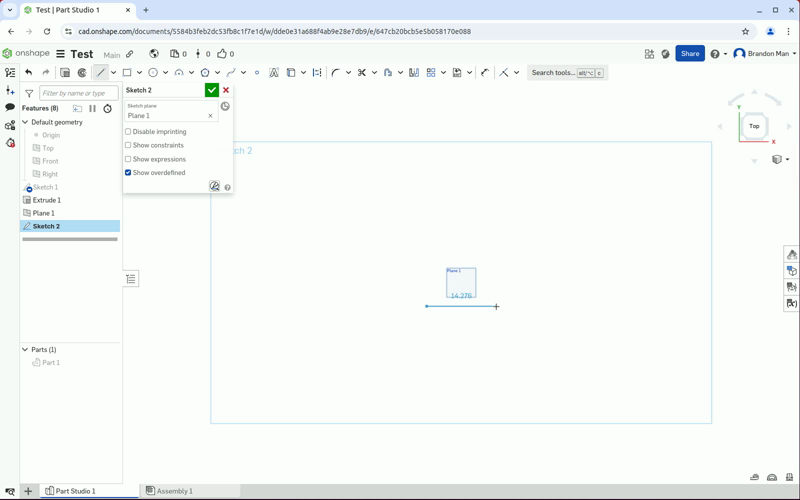
key_down(shift)
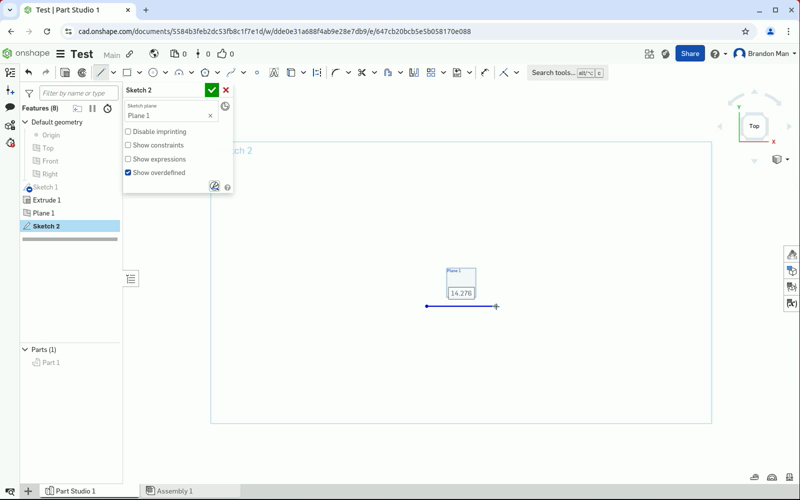
mouse_move(496, 171)
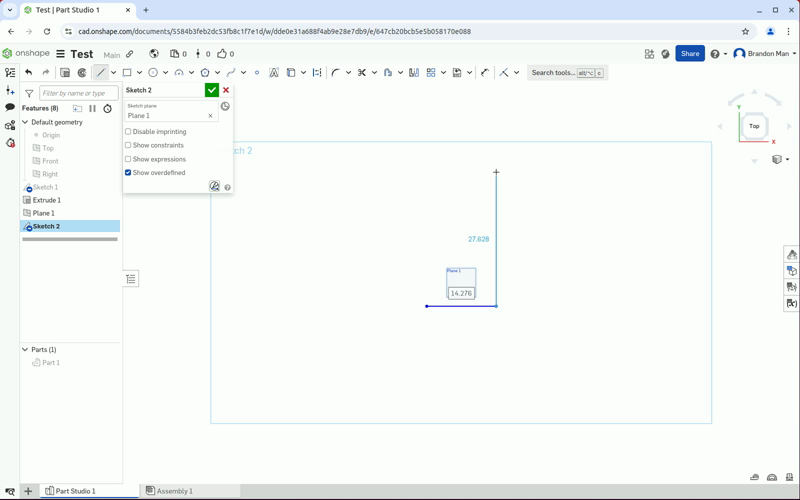
click(496, 171)
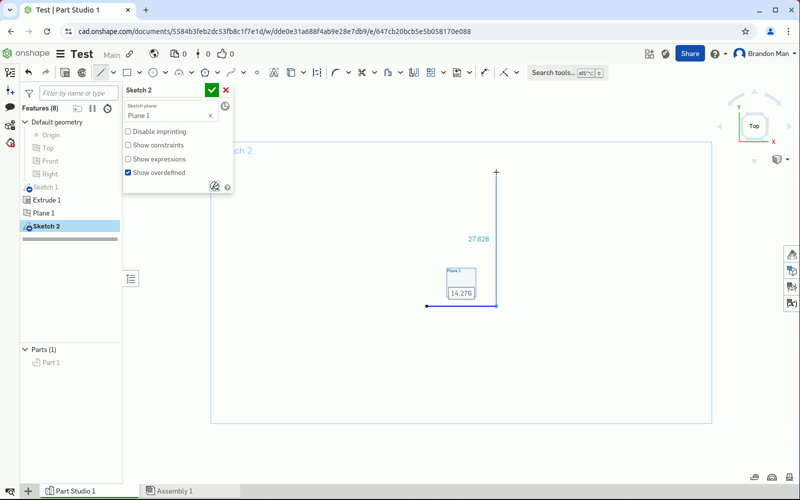
key_up(shift)
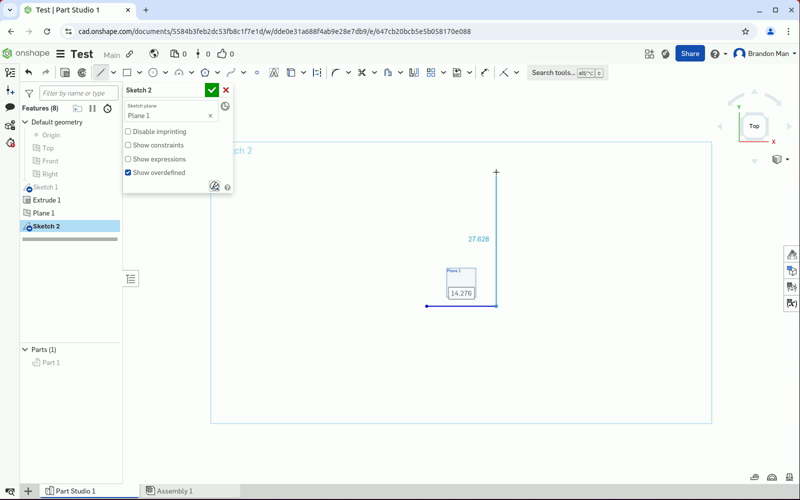
key_down(shift)
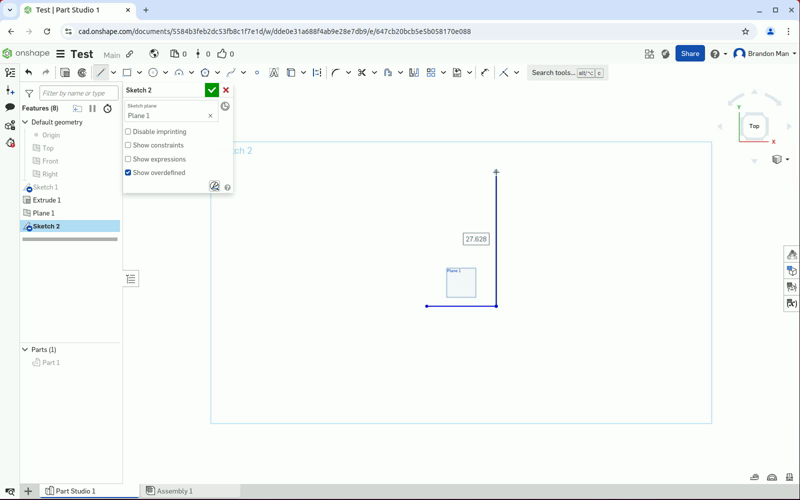
mouse_move(426, 171)
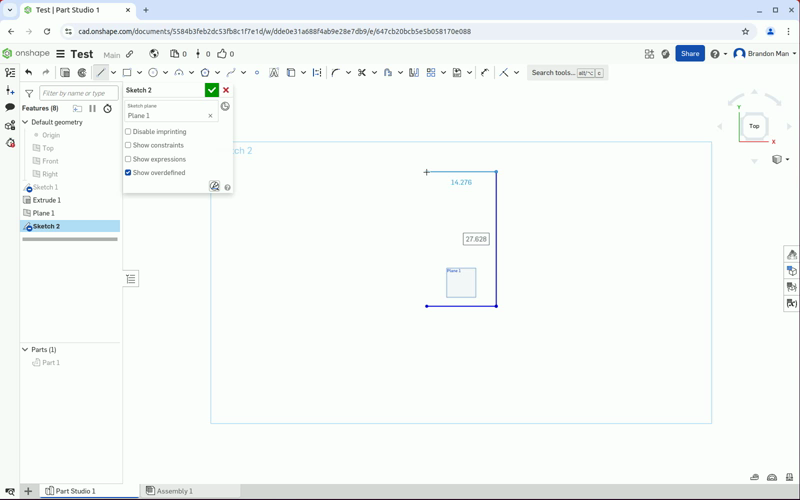
click(426, 171)
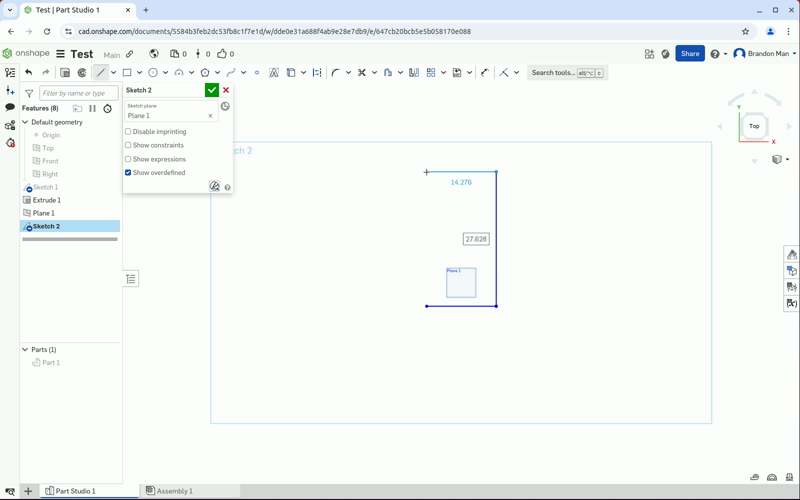
key_up(shift)
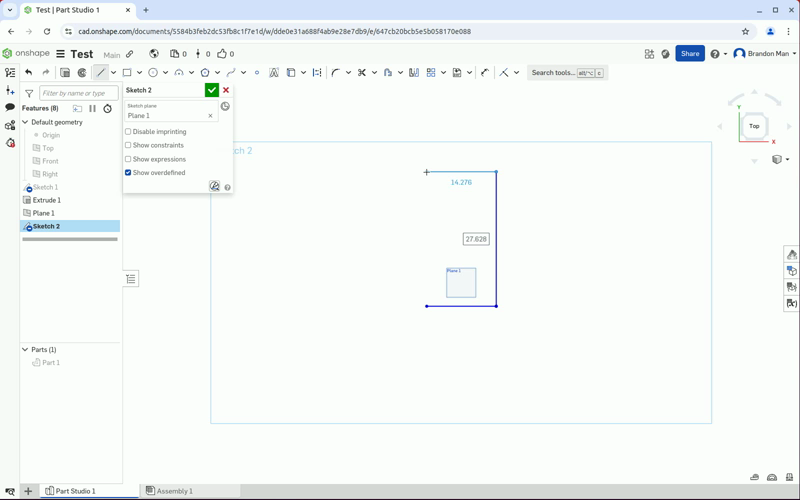
key_down(shift)
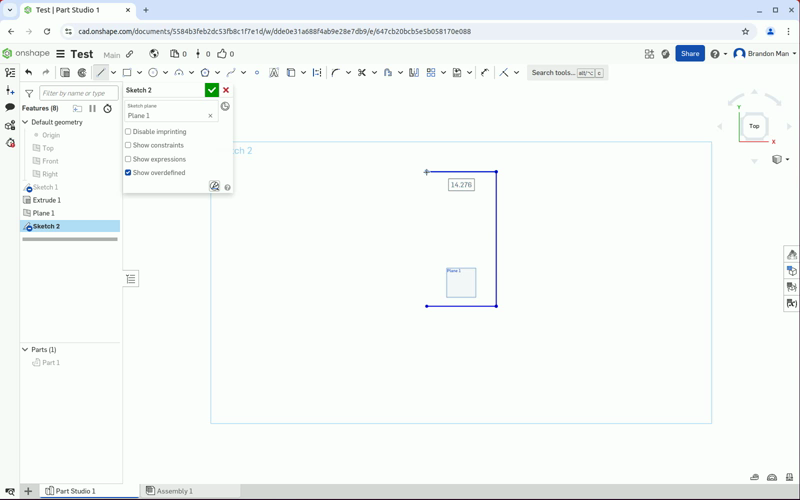
mouse_move(426, 306)
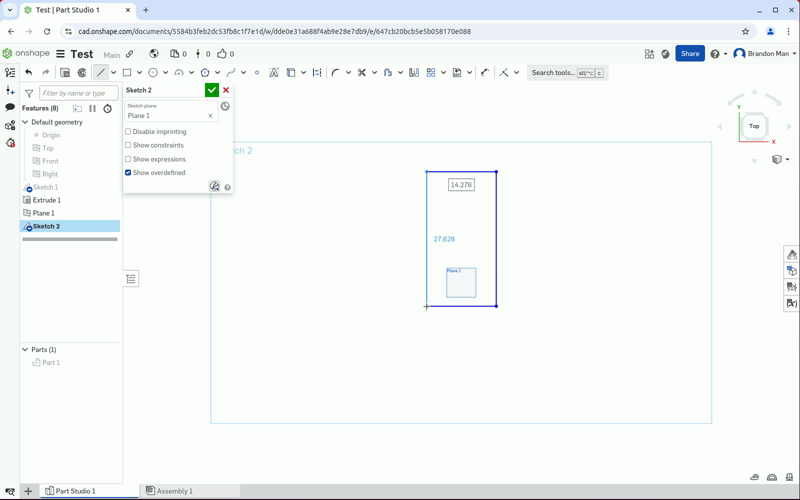
key_up(shift)
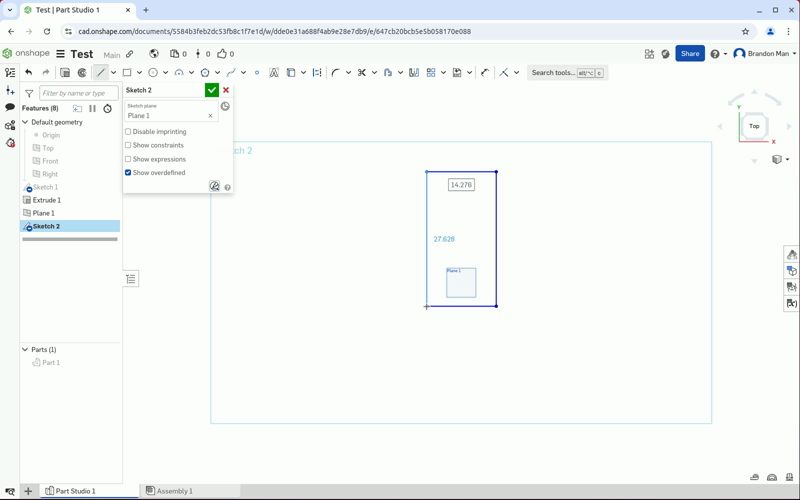
click(426, 306)
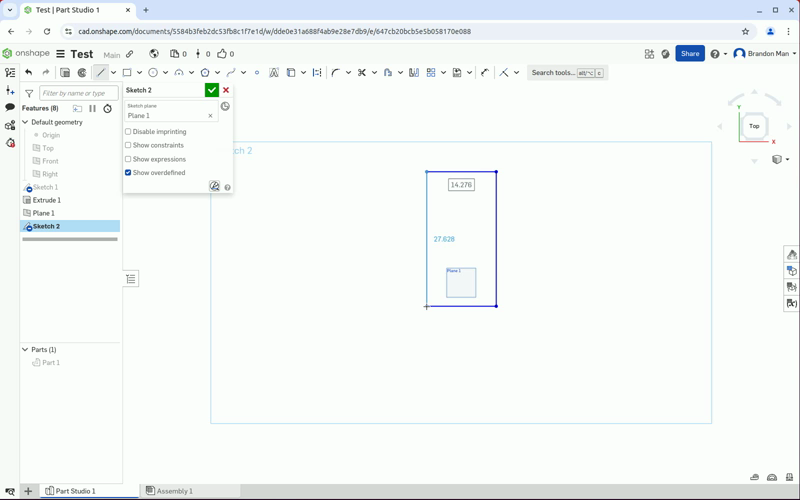
key(esc)
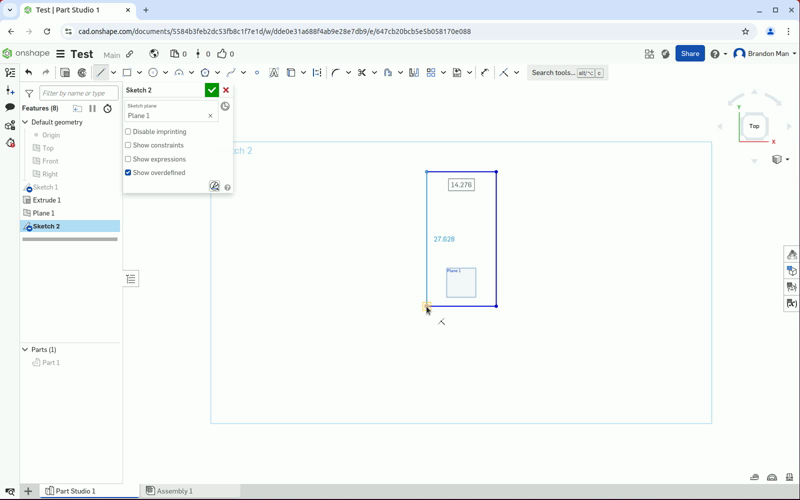
mouse_move(452, 289)
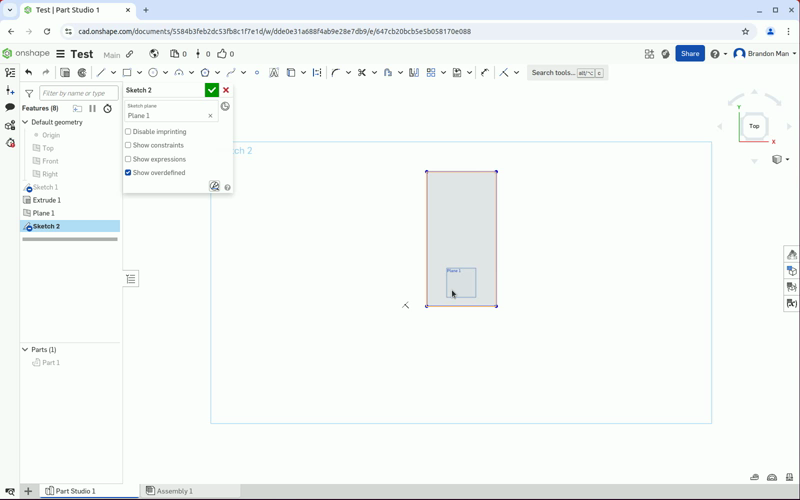
click(452, 289)
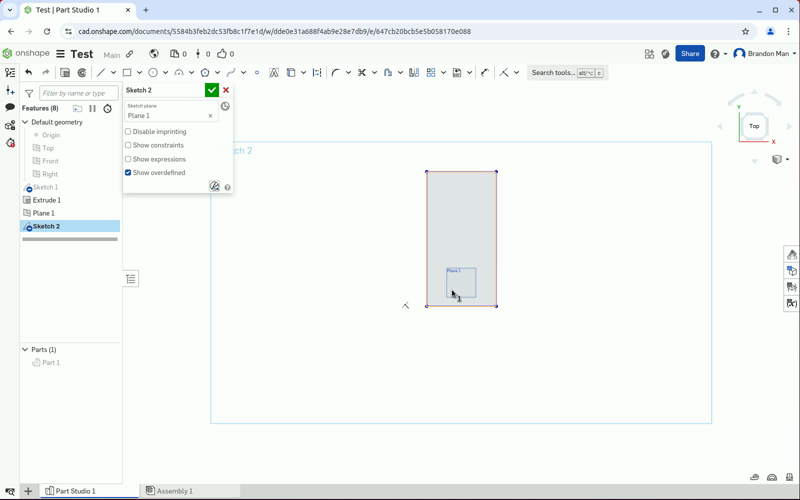
mouse_move(73, 352)
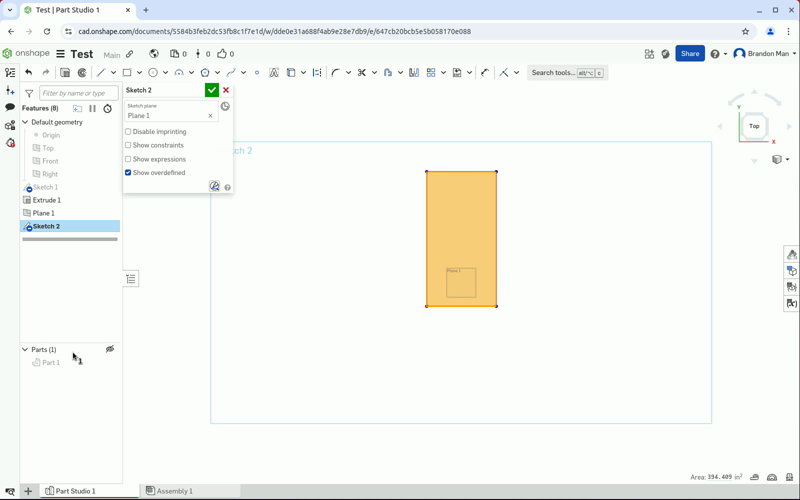
key(shift+y)
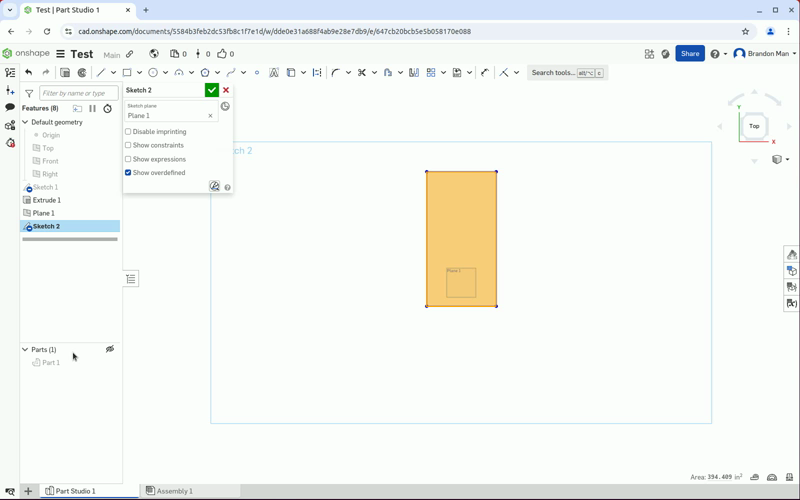
key(shift+e)
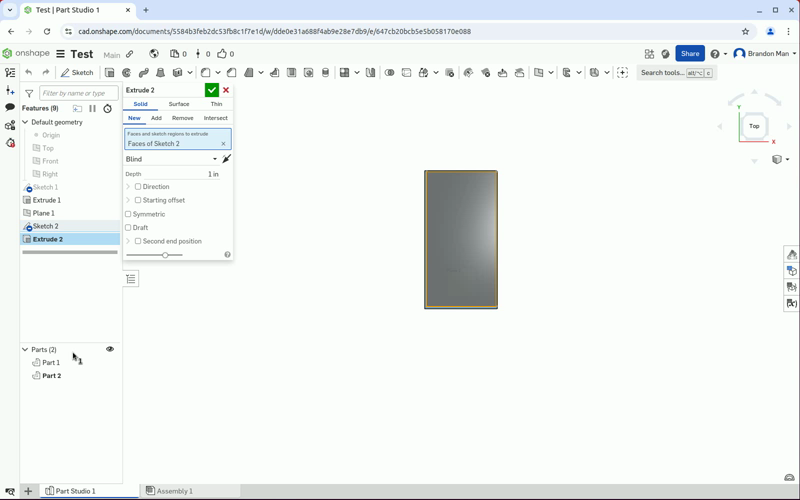
mouse_move(143, 106)
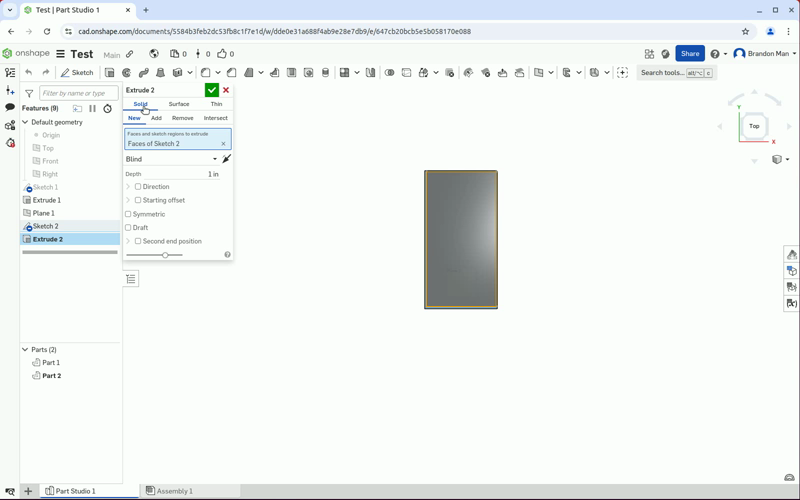
click(143, 106)
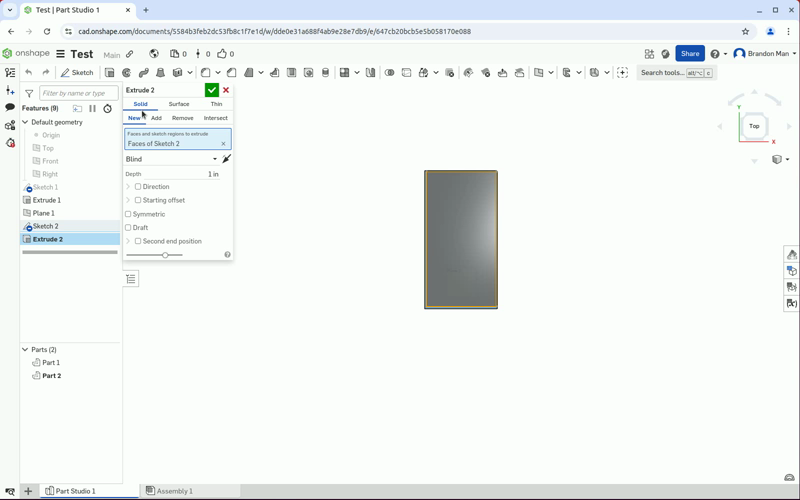
mouse_move(137, 120)
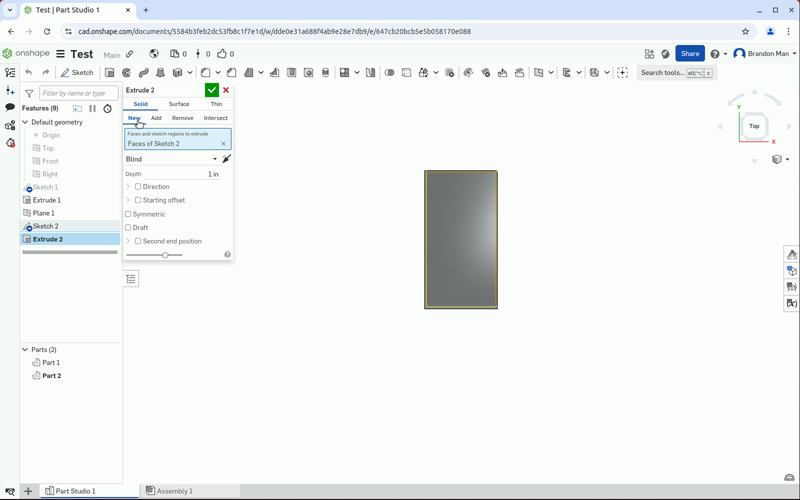
click(137, 120)
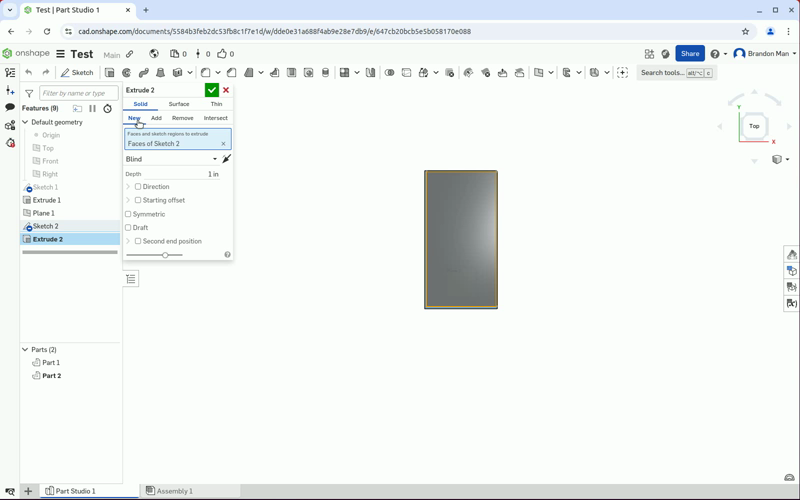
key(tab, 4)
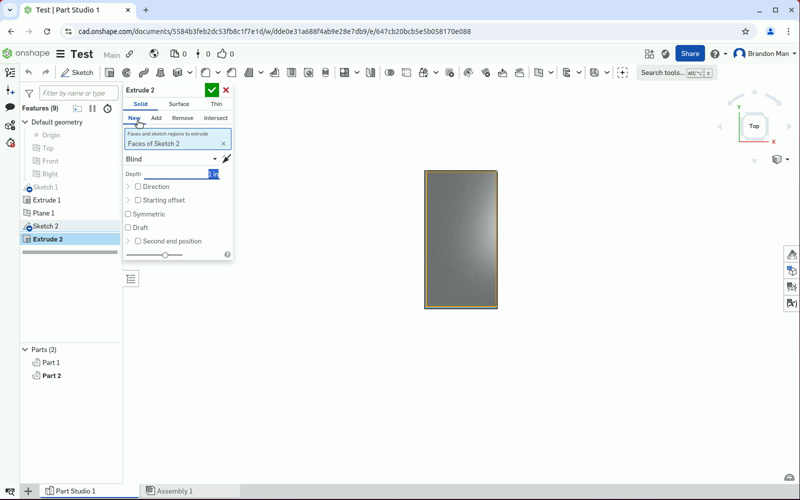
text(1.204)
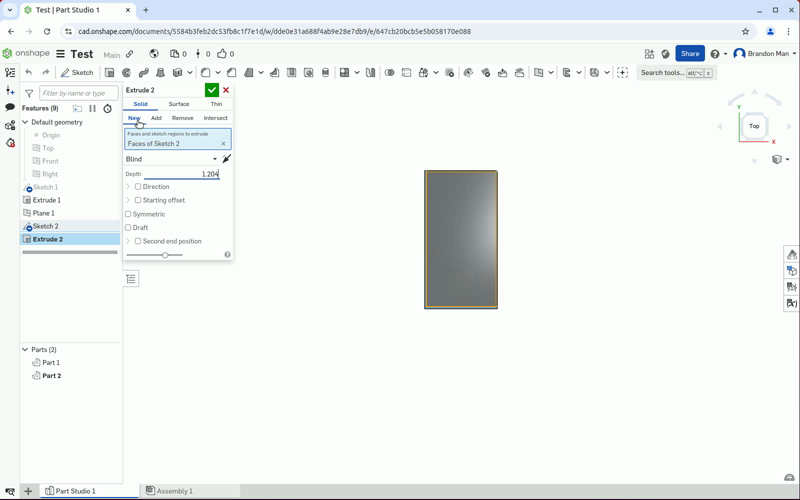
key(enter)
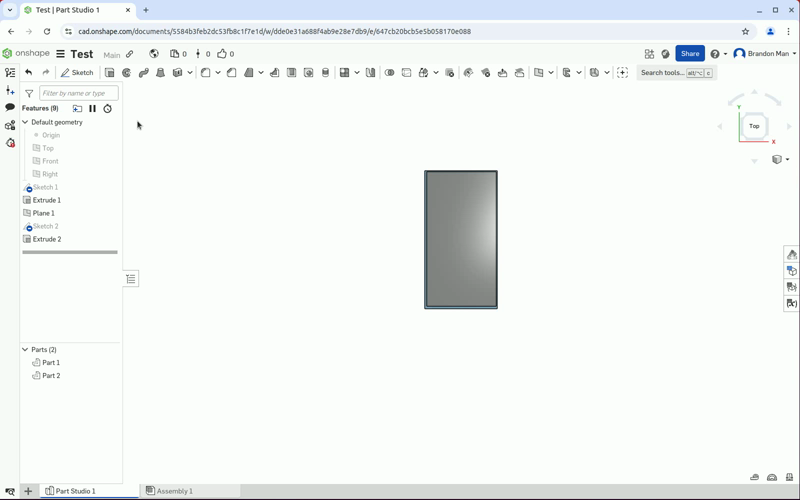
key(shift+h)
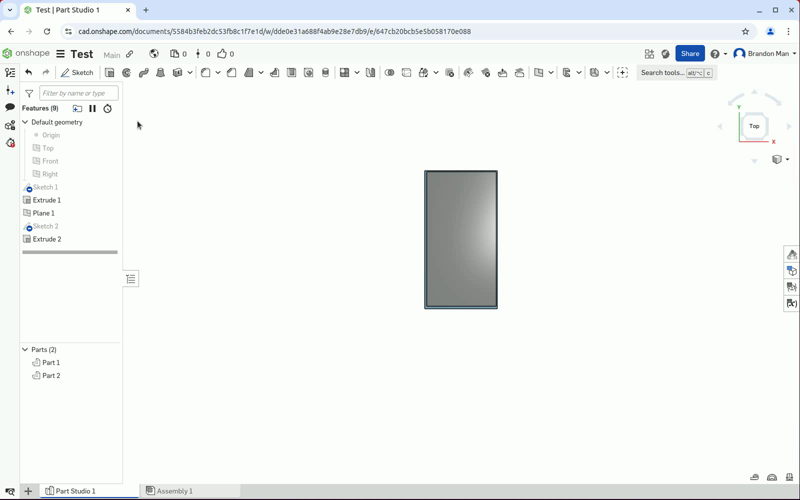
key(shift+h)
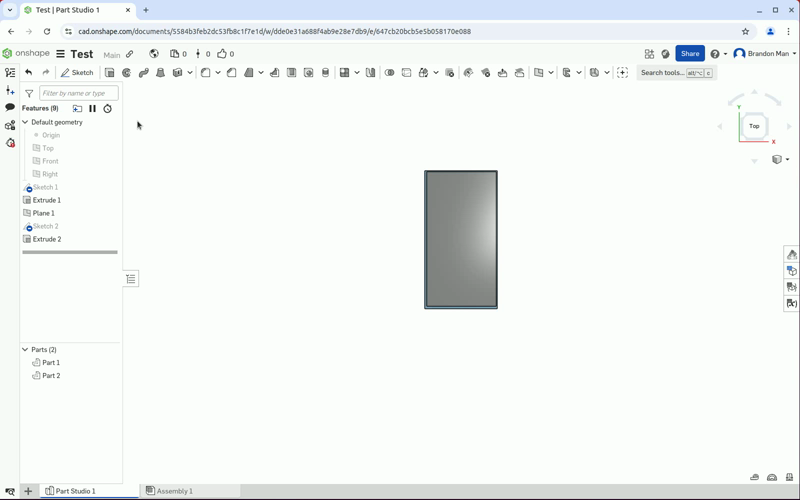
mouse_move(73, 189)
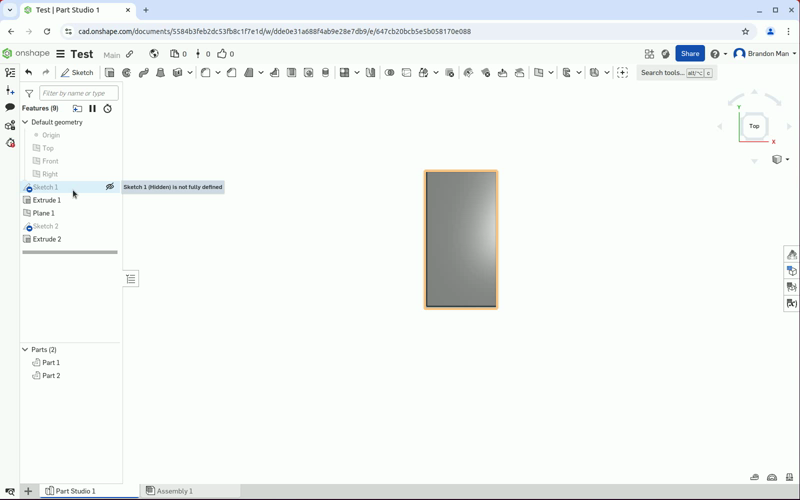
click(73, 189)
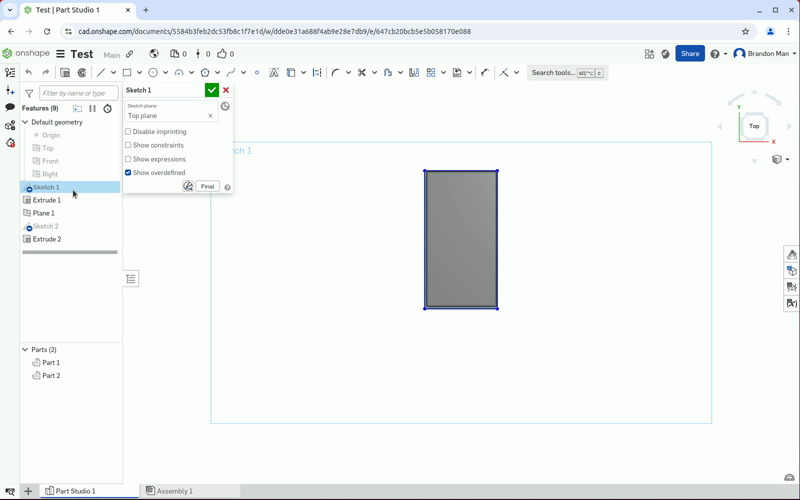
mouse_move(229, 92)
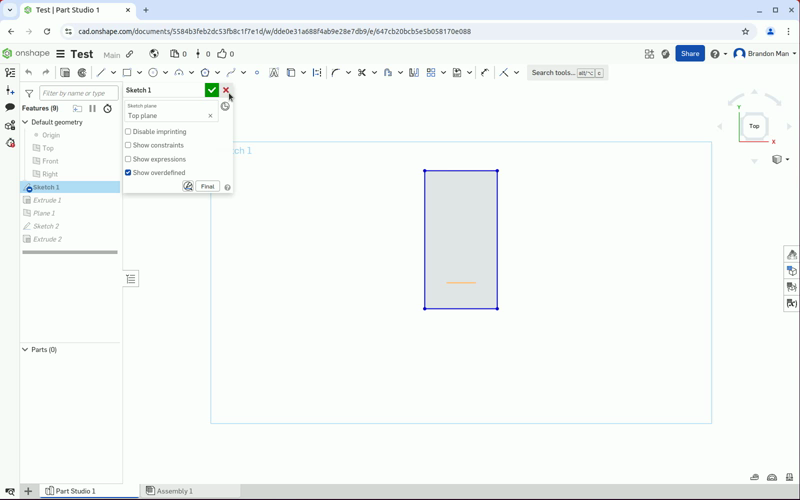
click(229, 92)
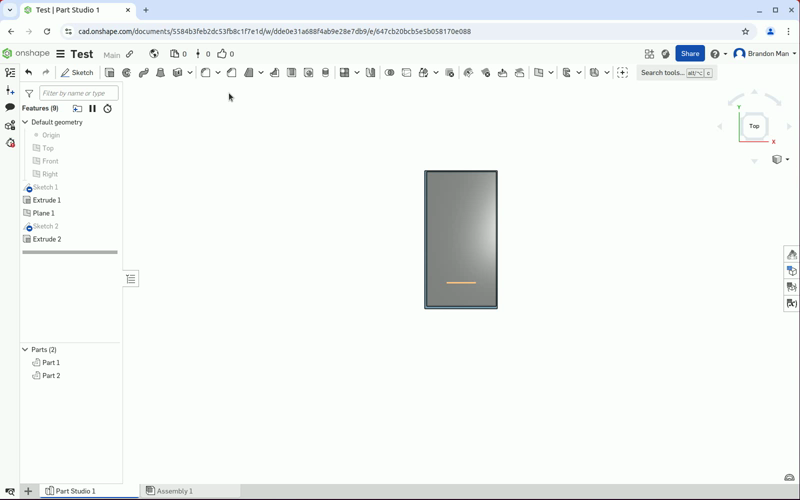
mouse_move(541, 75)
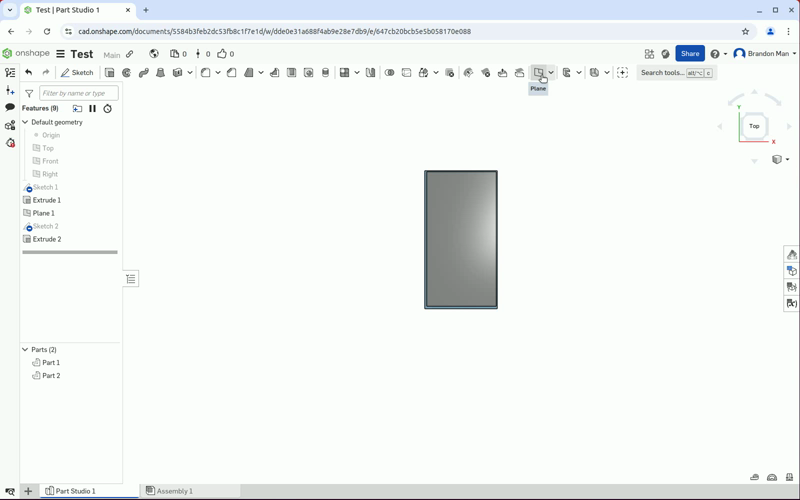
click(541, 75)
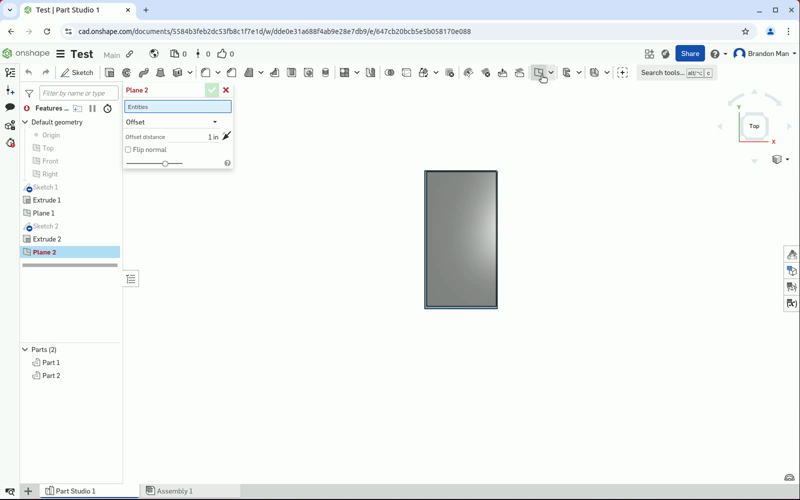
mouse_move(73, 150)
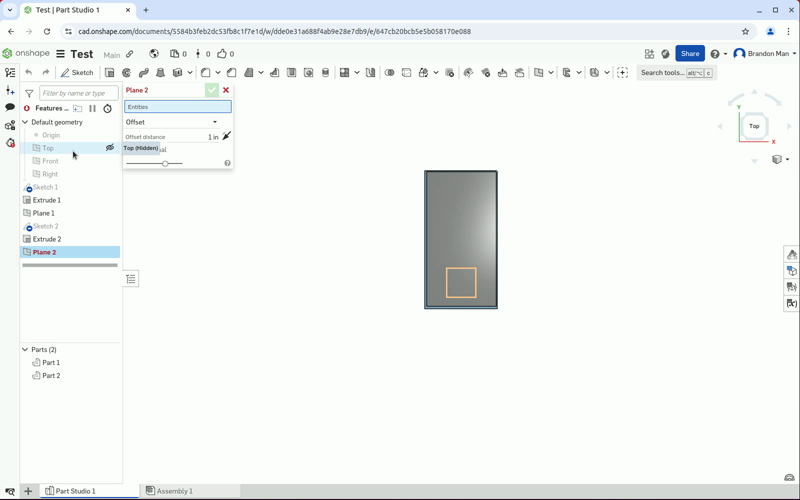
click(73, 150)
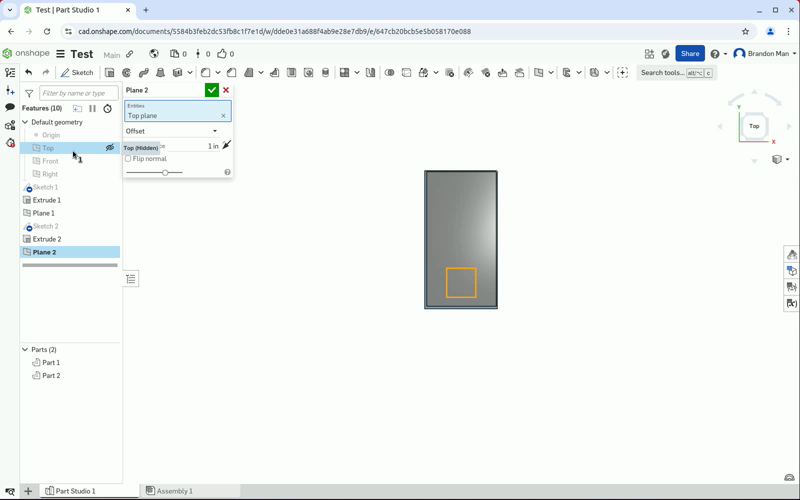
key(tab, 2)
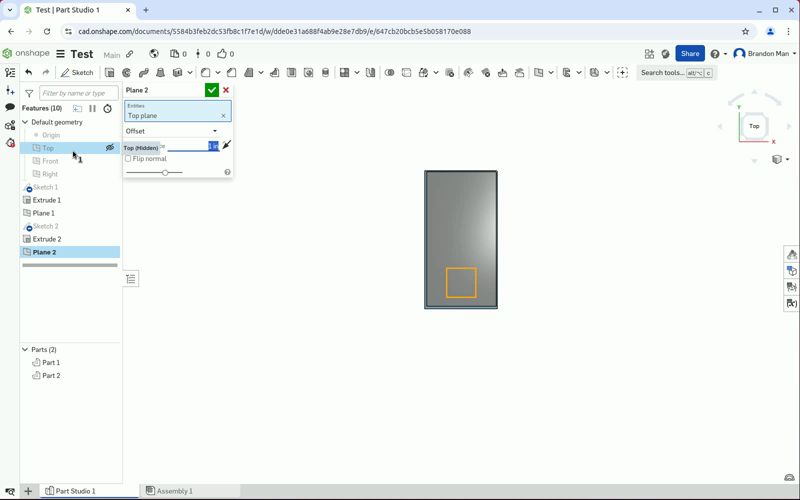
text(1.695)
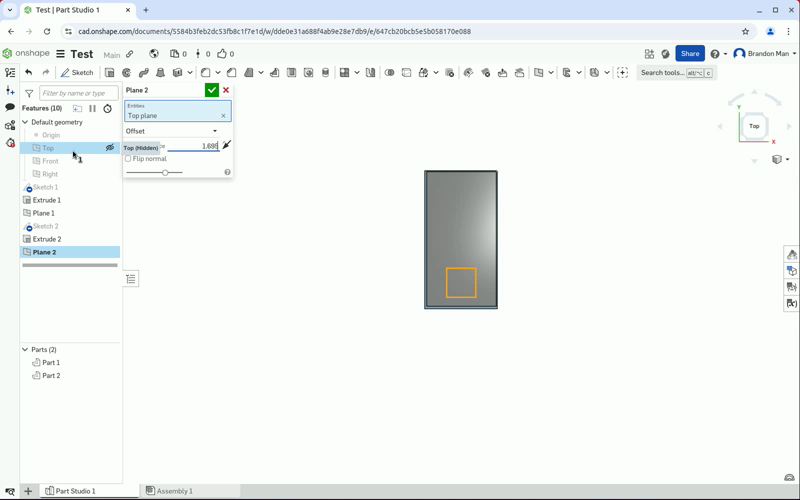
key(enter, 2)
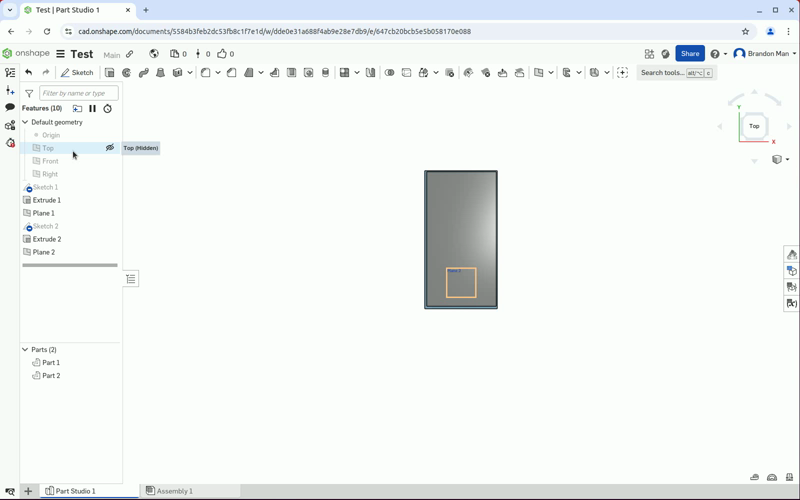
key(shift+s)
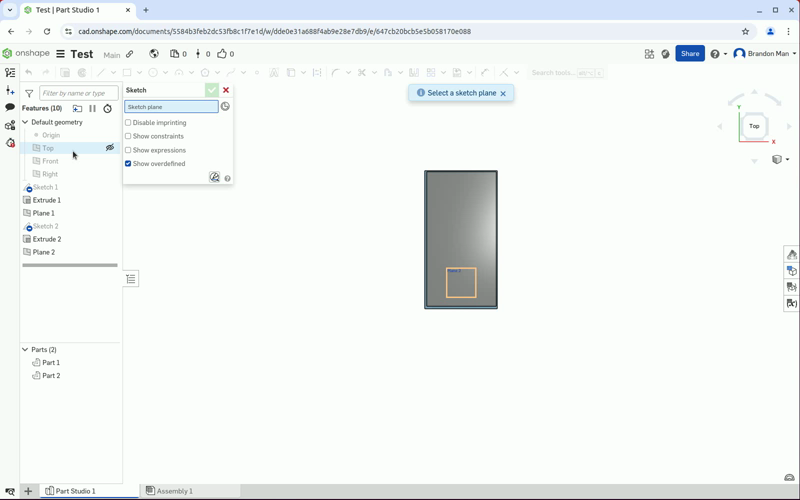
mouse_move(73, 254)
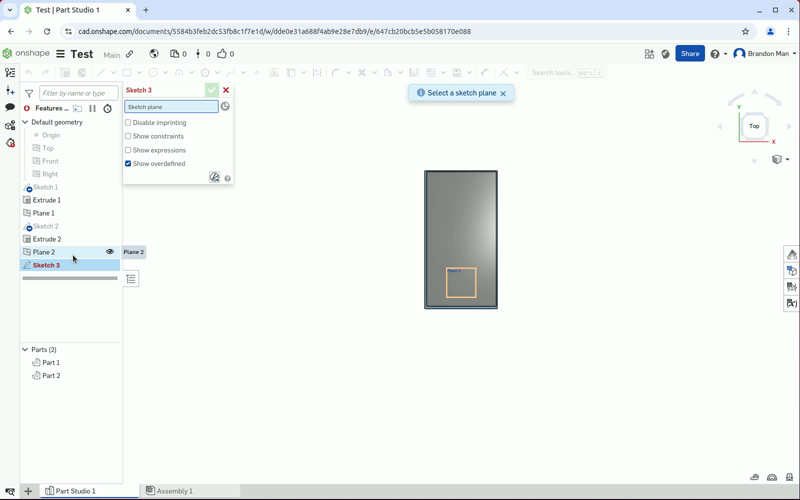
click(73, 254)
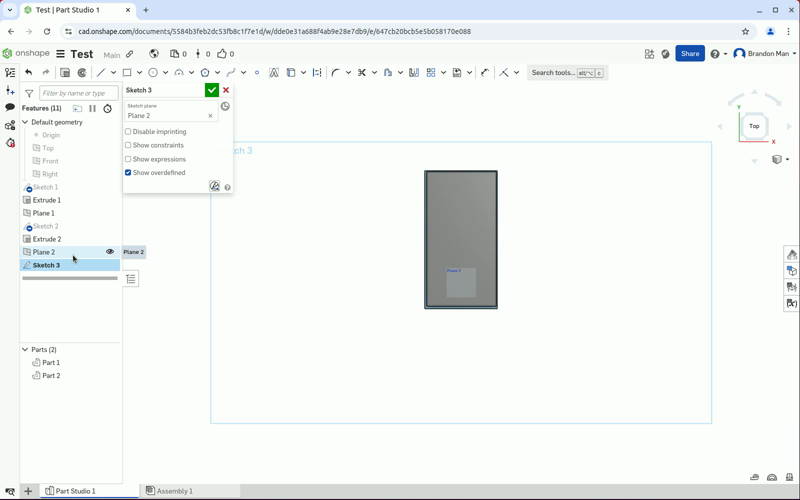
mouse_move(73, 352)
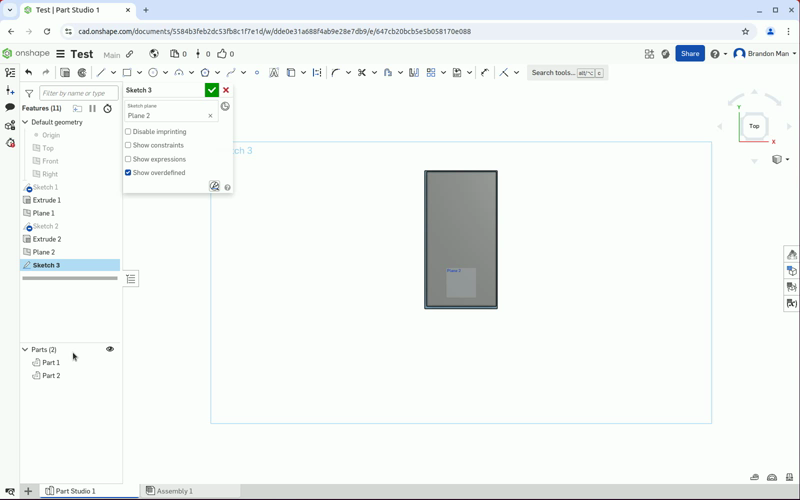
key(y)
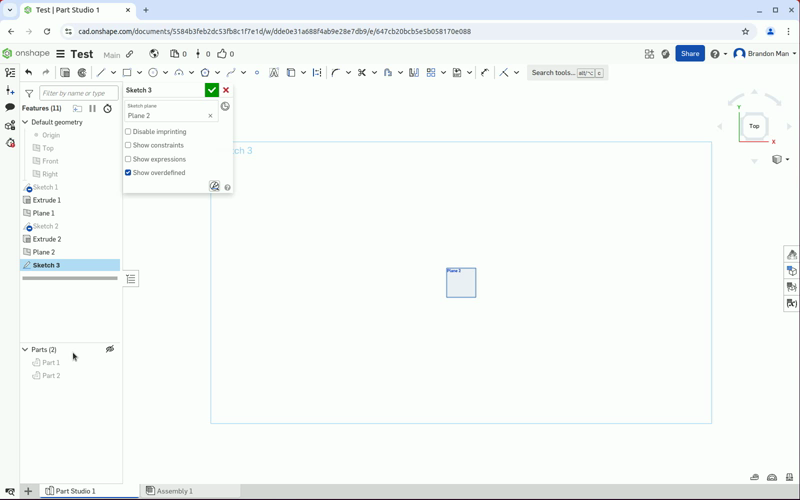
key(l)
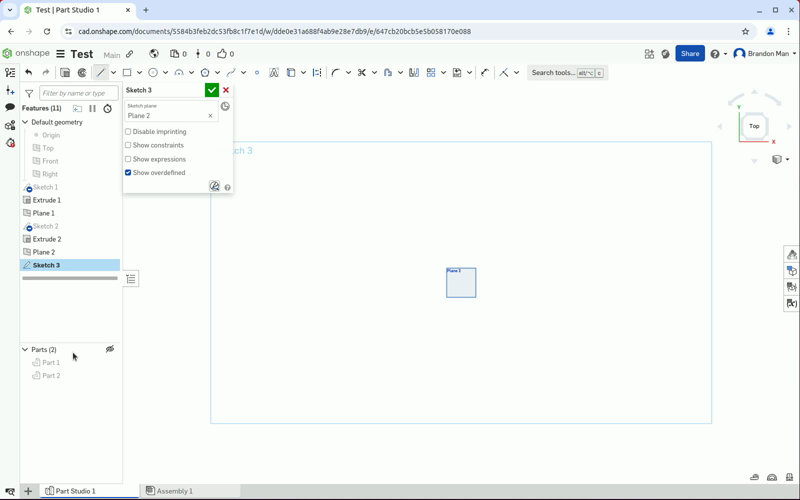
key_down(shift)
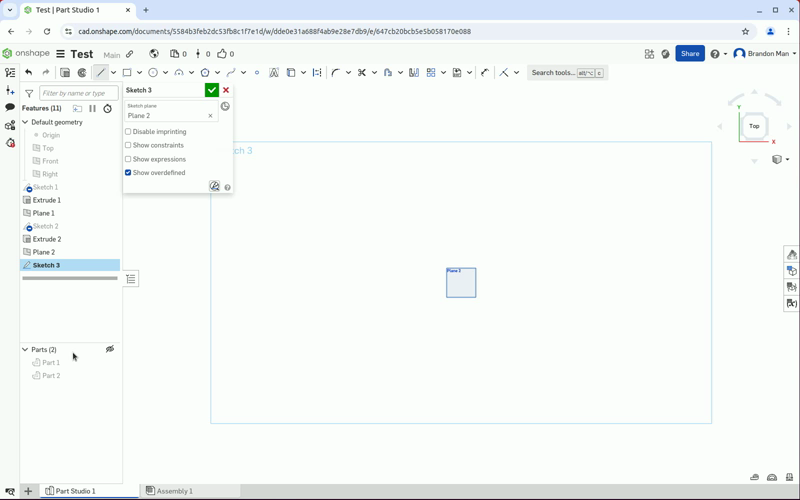
mouse_move(426, 177)
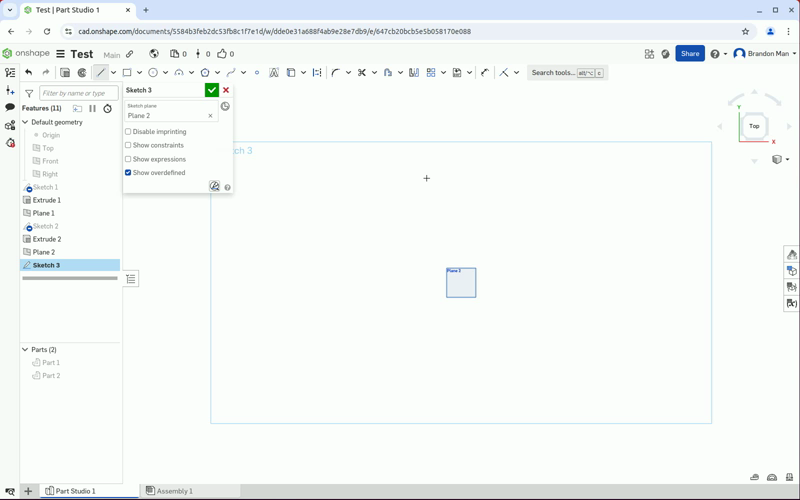
click(426, 177)
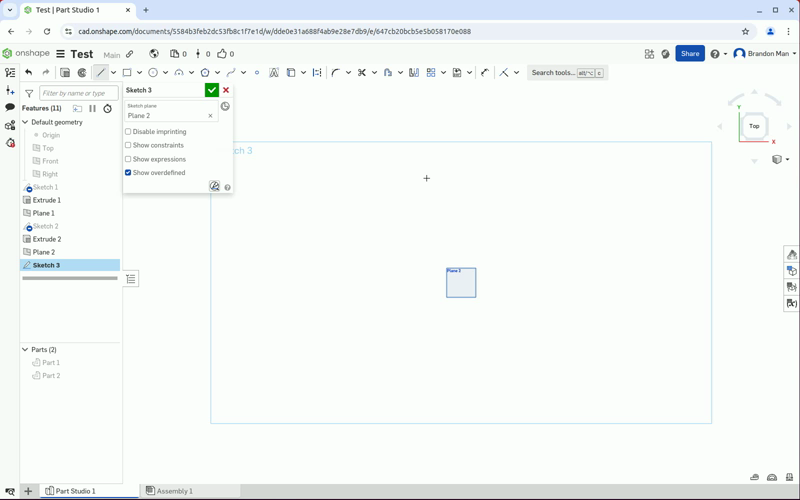
key_up(shift)
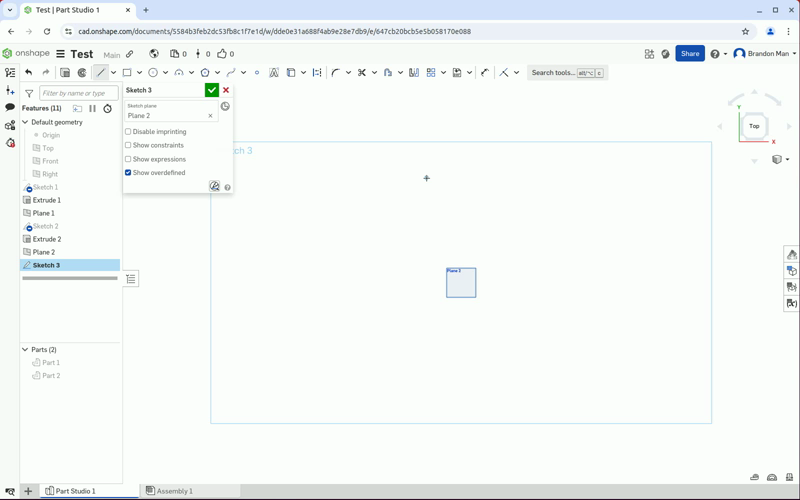
key_down(shift)
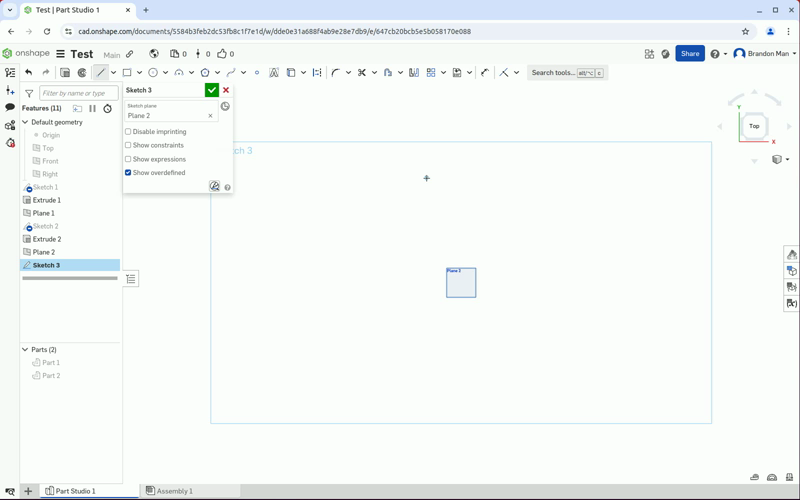
mouse_move(456, 177)
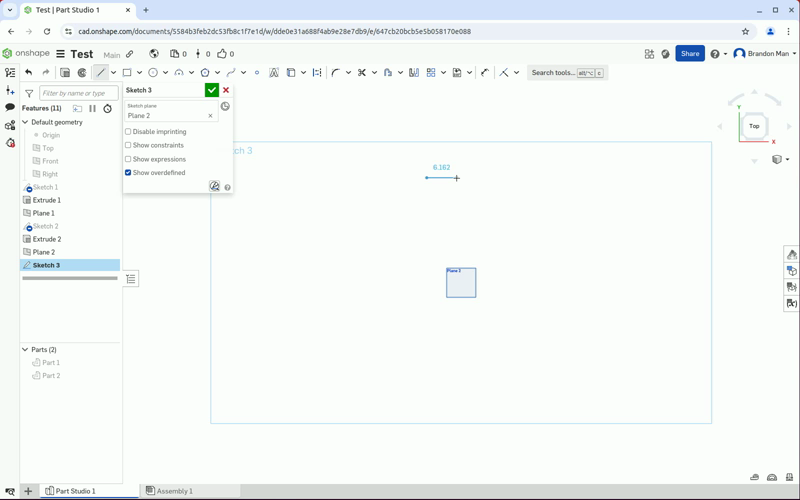
mouse_move(432, 177)
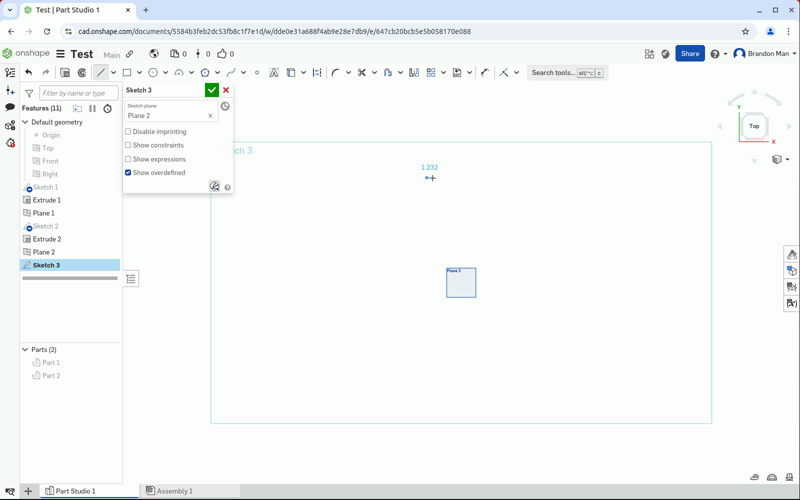
scroll(6)
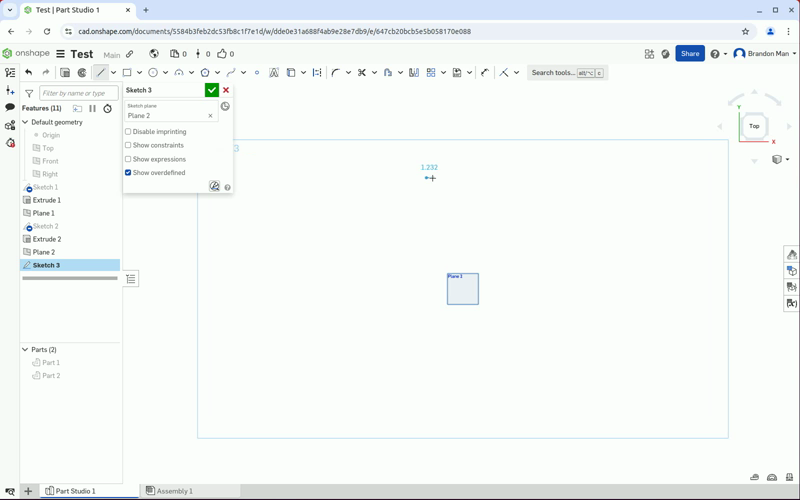
scroll(6)
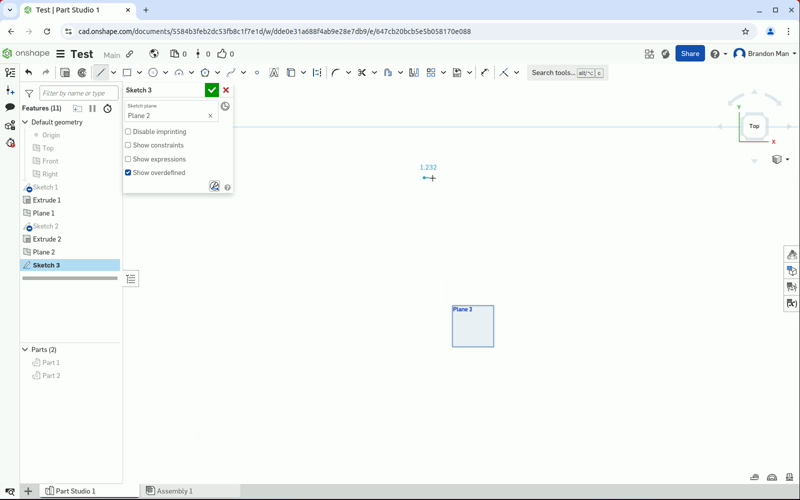
scroll(6)
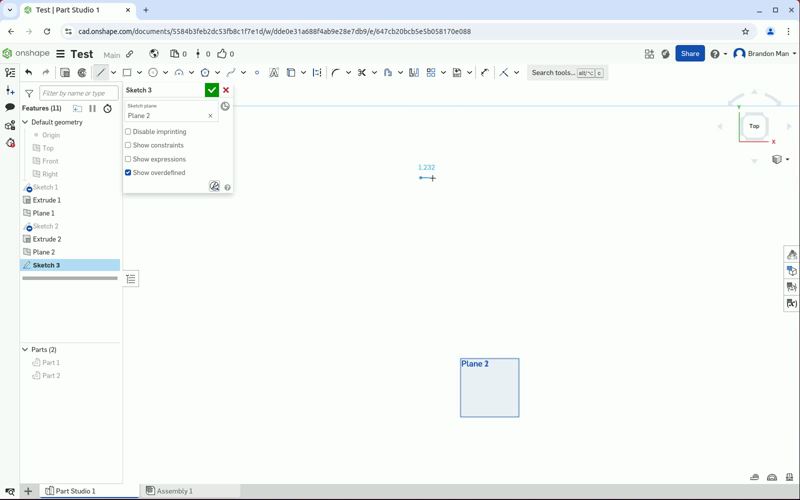
scroll(6)
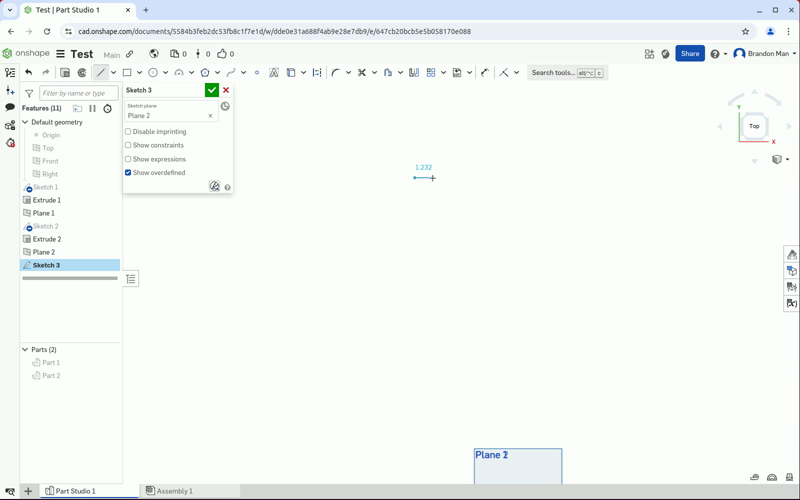
scroll(6)
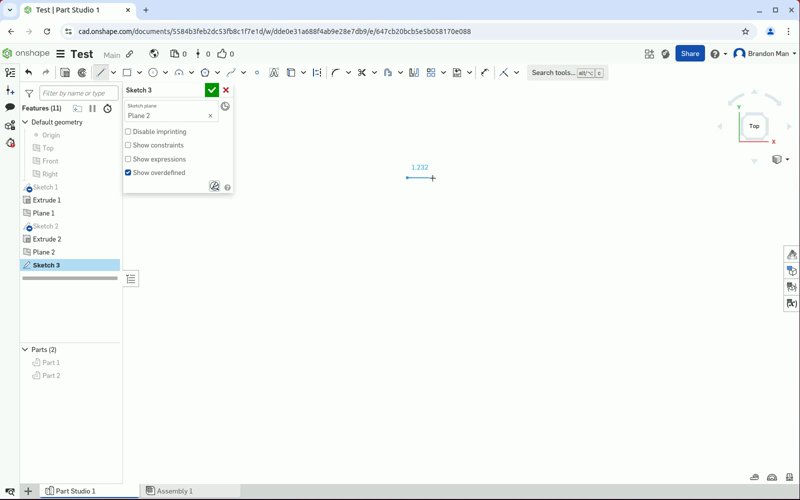
scroll(6)
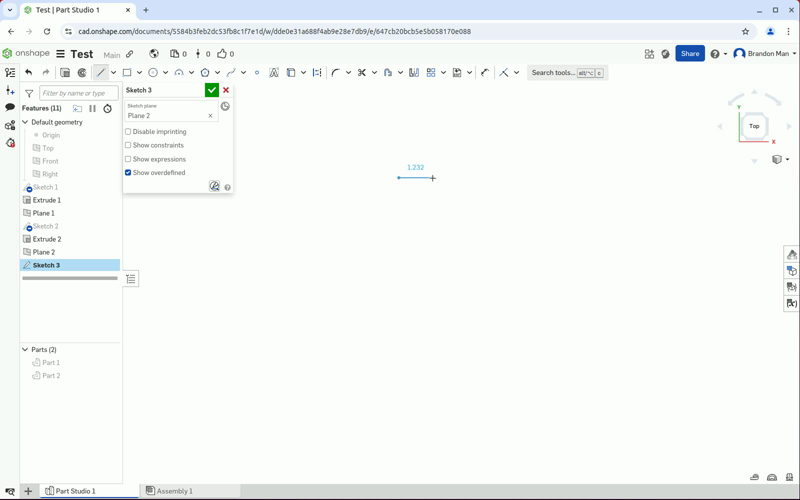
scroll(6)
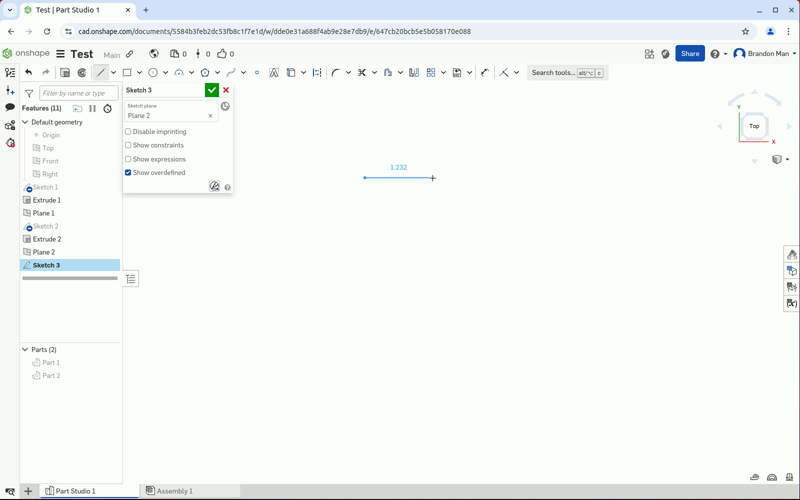
click(432, 177)
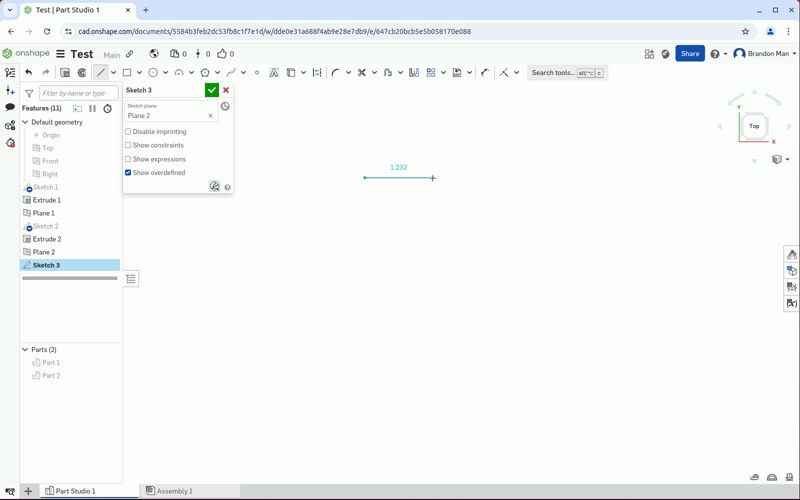
scroll(-6)
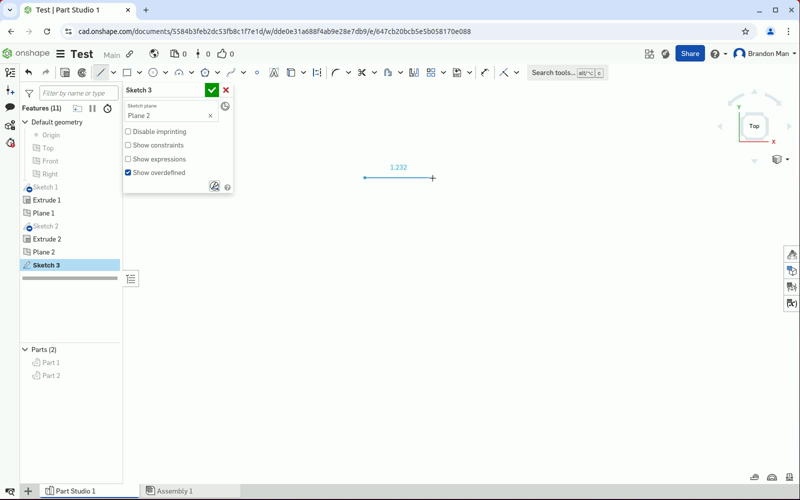
scroll(-6)
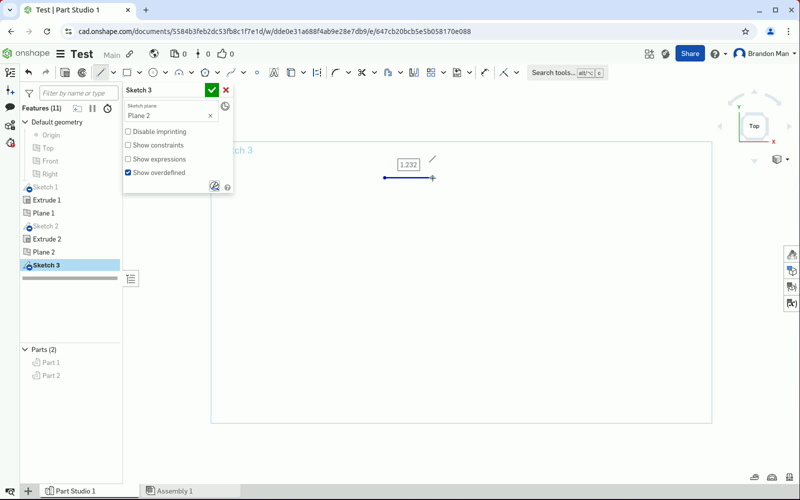
scroll(-6)
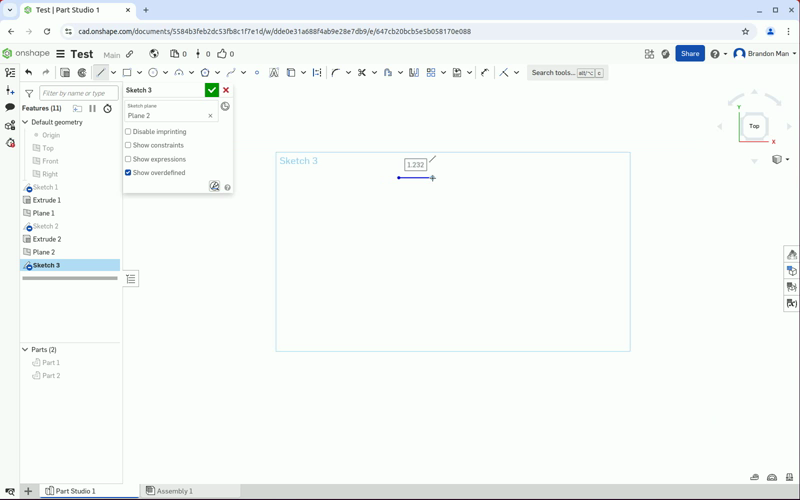
scroll(-6)
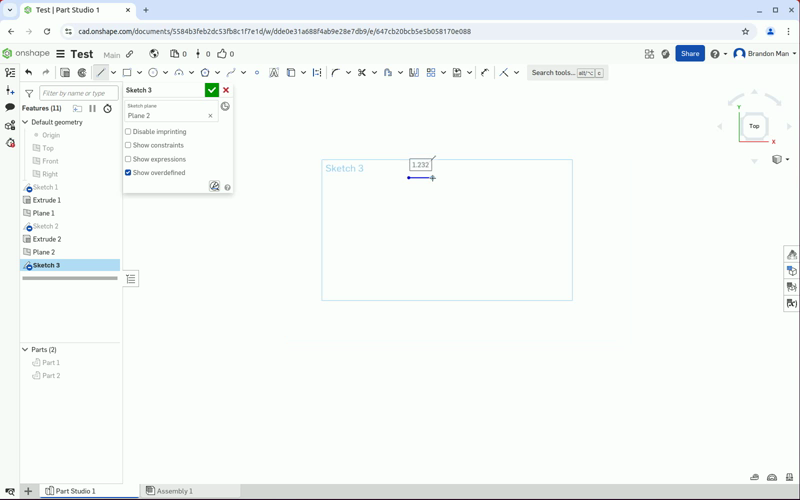
scroll(-6)
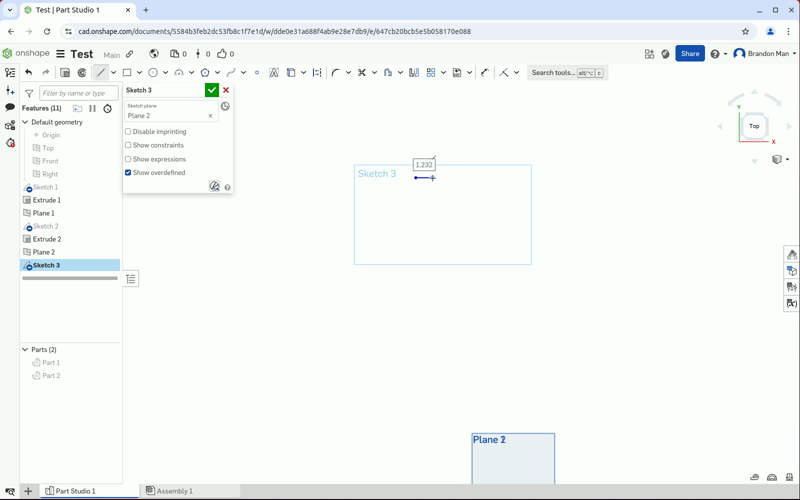
scroll(-6)
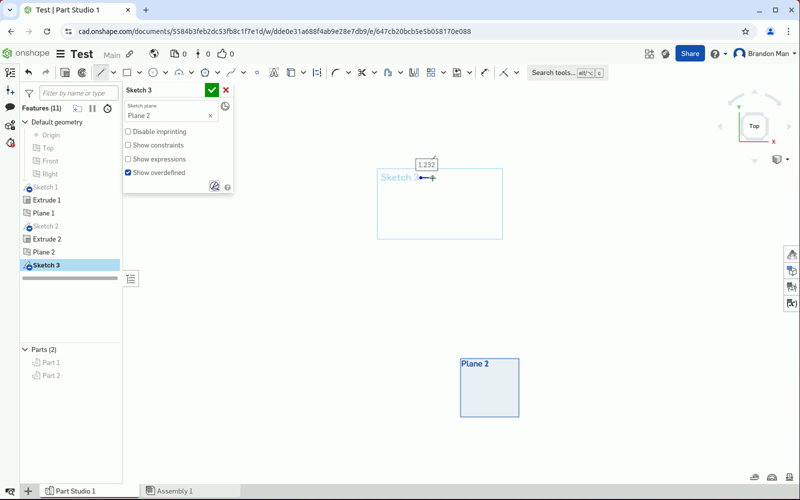
scroll(-6)
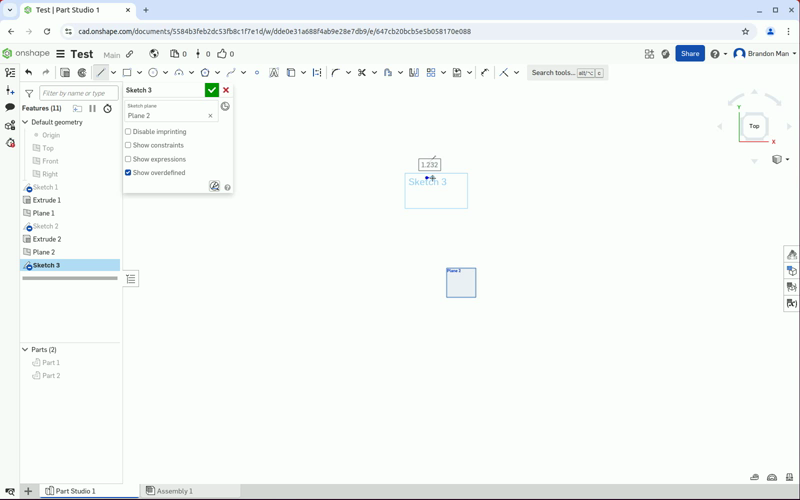
key_up(shift)
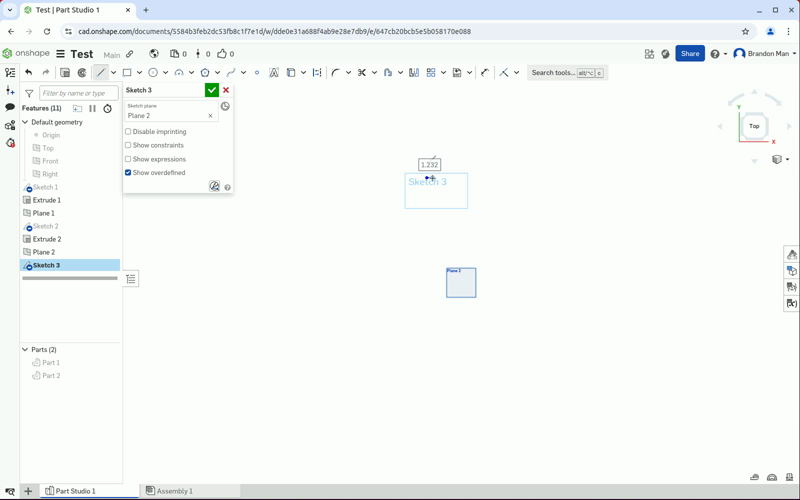
key_down(shift)
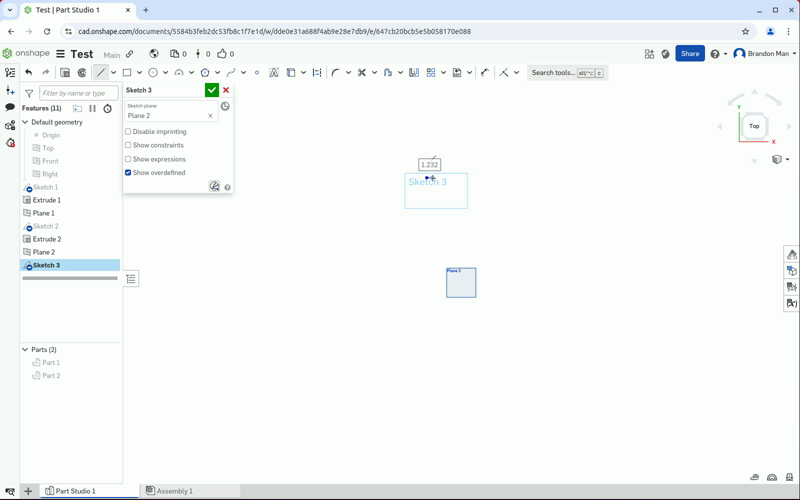
mouse_move(462, 177)
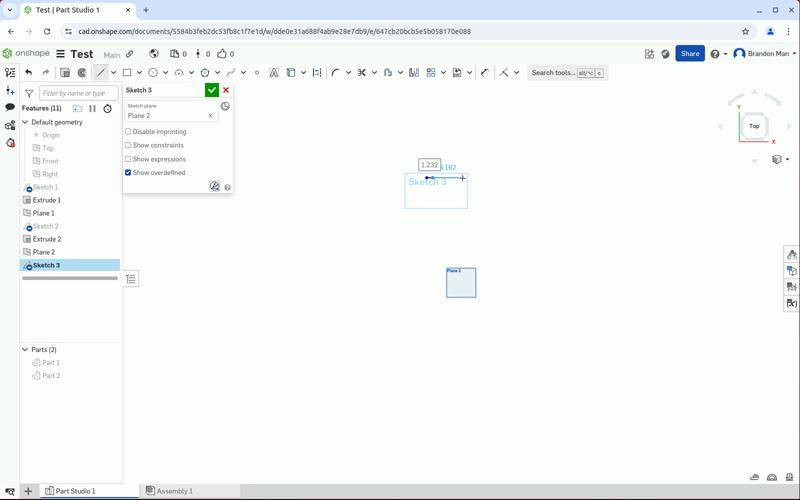
mouse_move(432, 171)
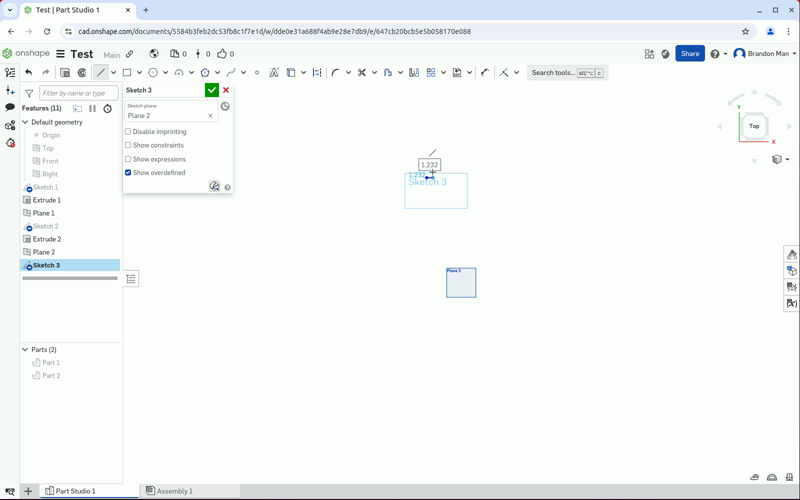
scroll(6)
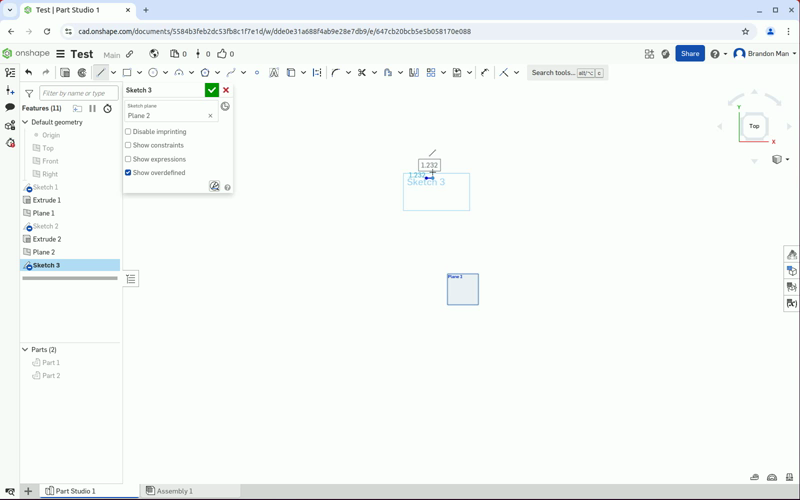
scroll(6)
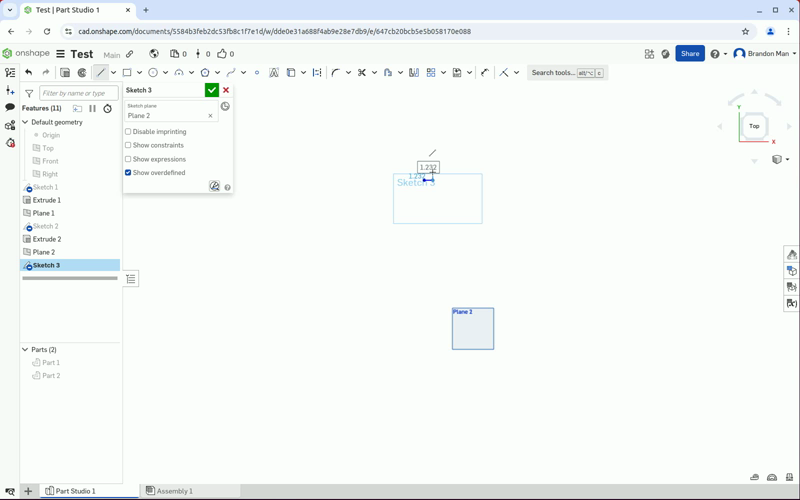
scroll(6)
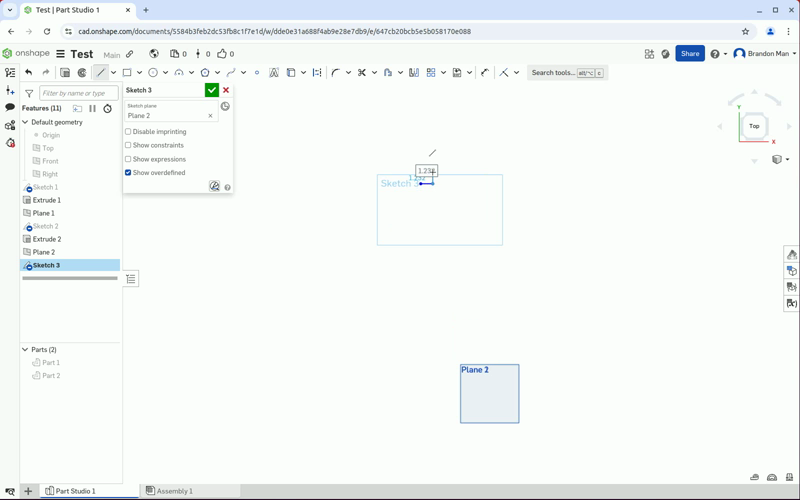
scroll(6)
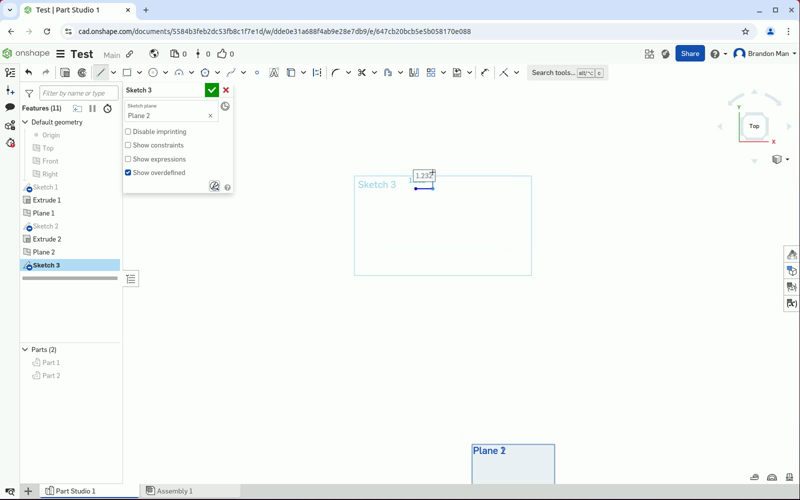
scroll(6)
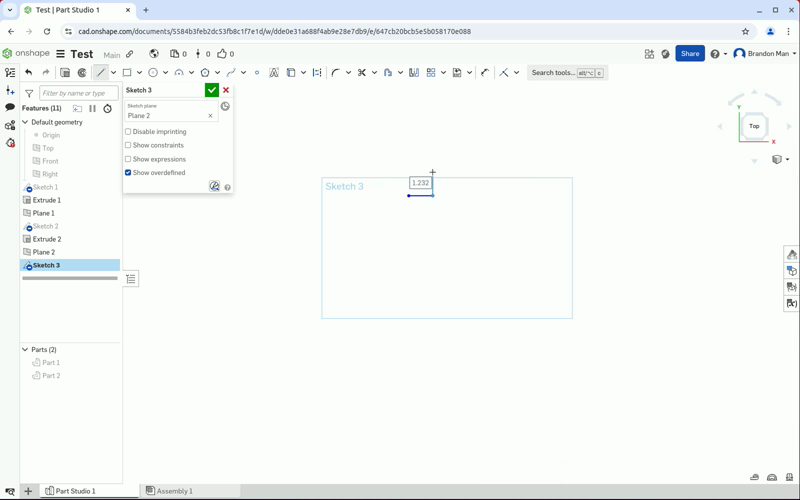
scroll(6)
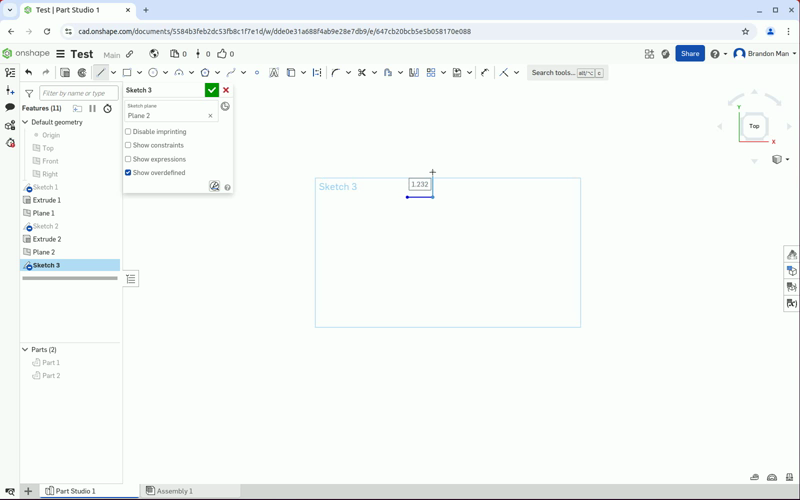
scroll(6)
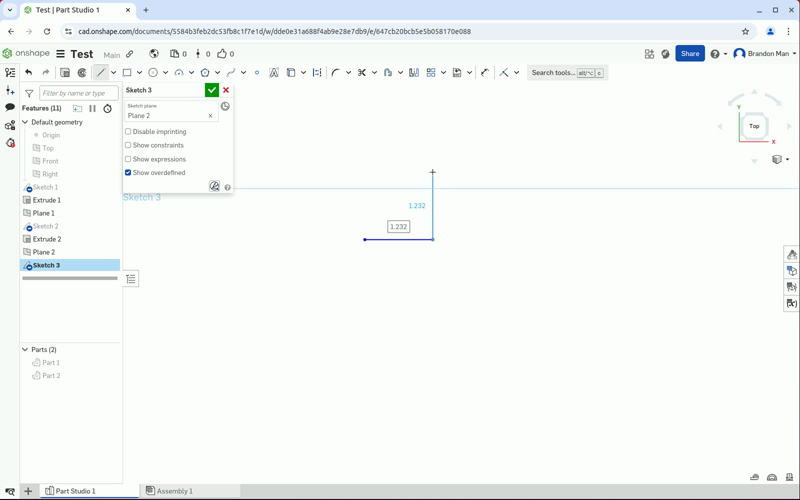
click(432, 171)
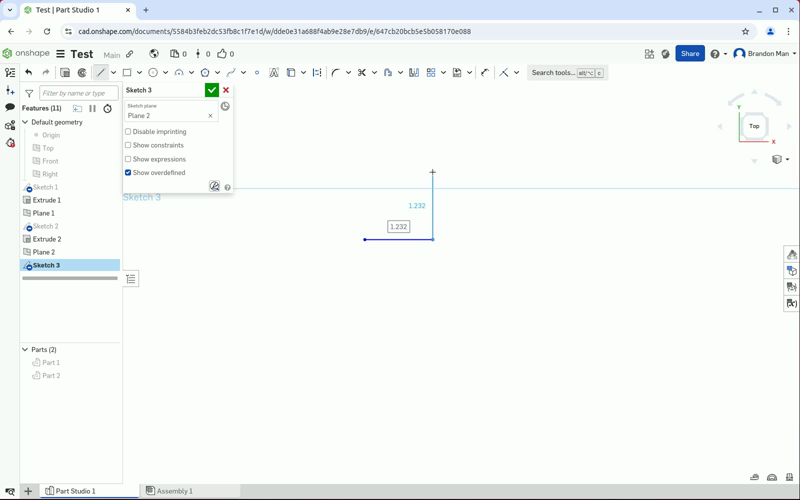
scroll(-6)
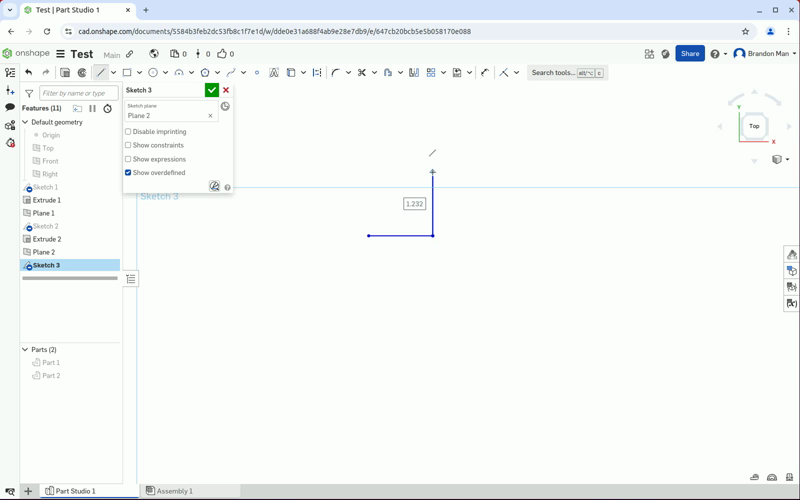
scroll(-6)
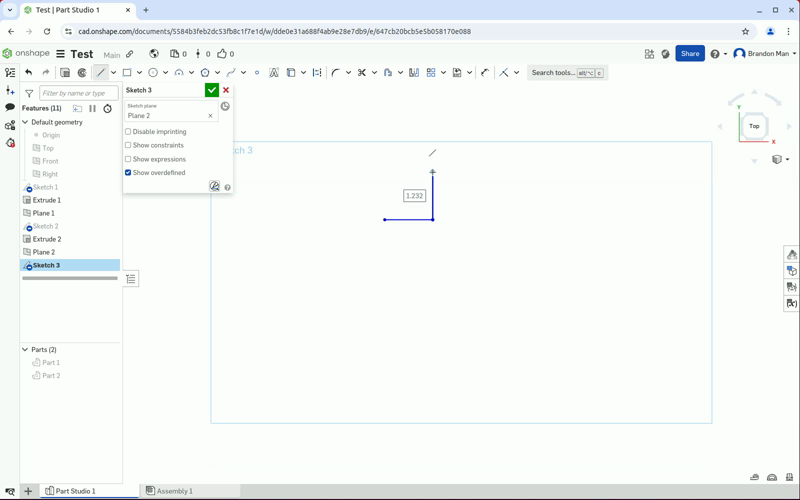
scroll(-6)
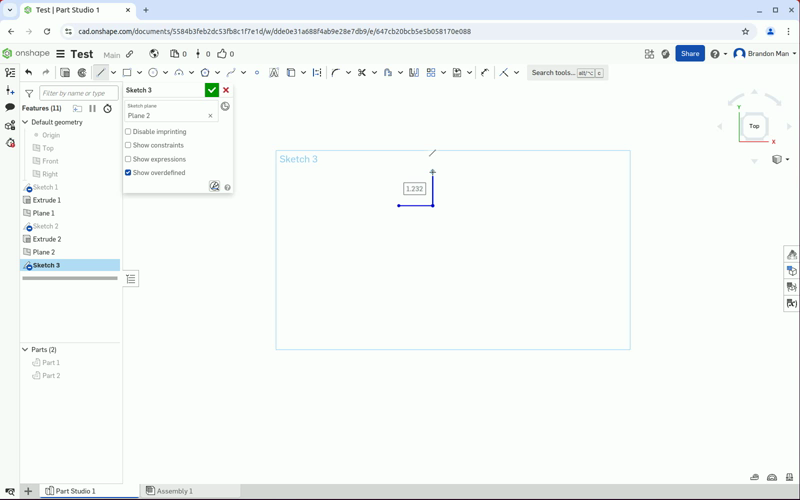
scroll(-6)
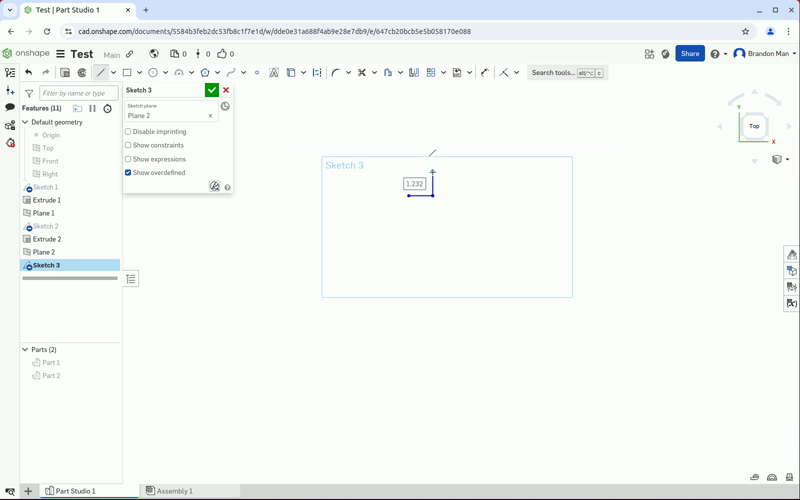
scroll(-6)
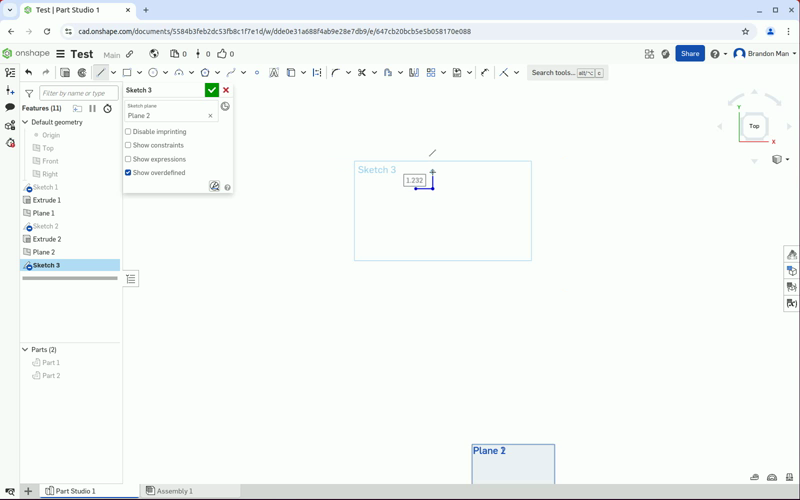
scroll(-6)
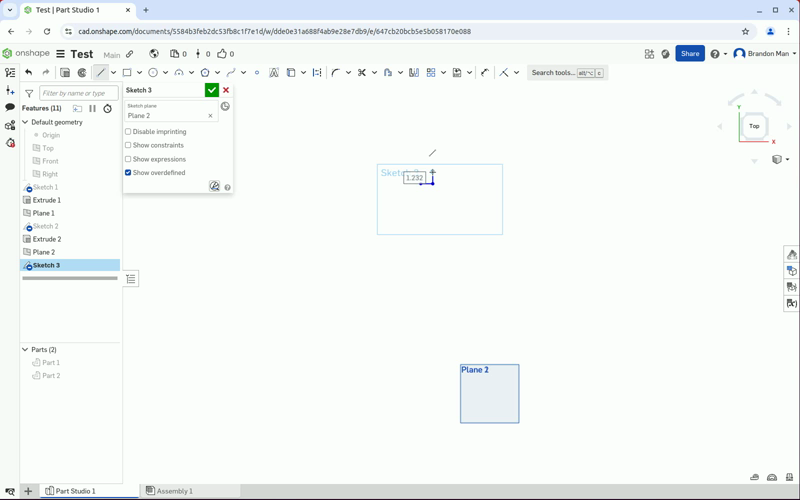
scroll(-6)
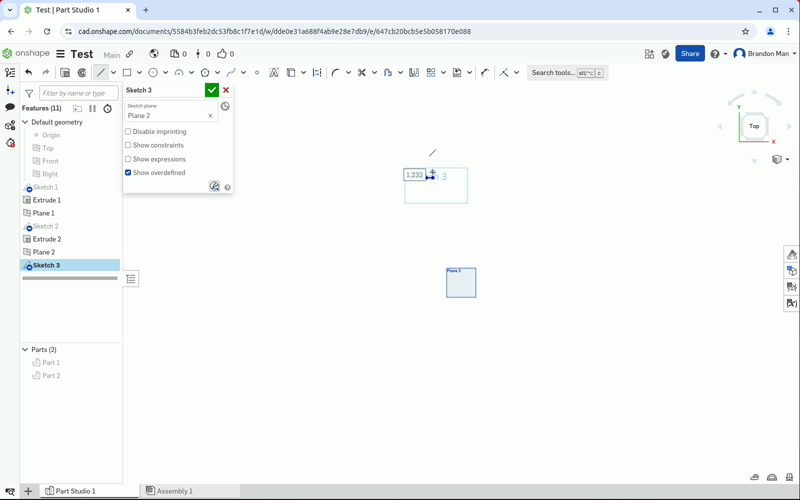
key_up(shift)
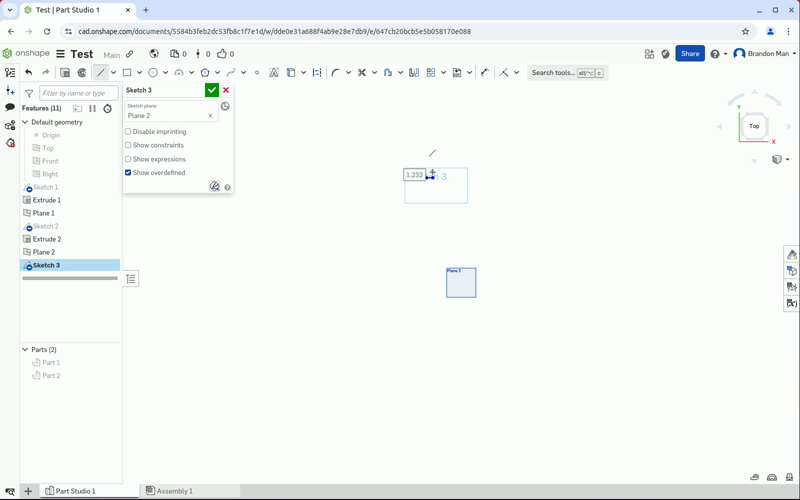
key_down(shift)
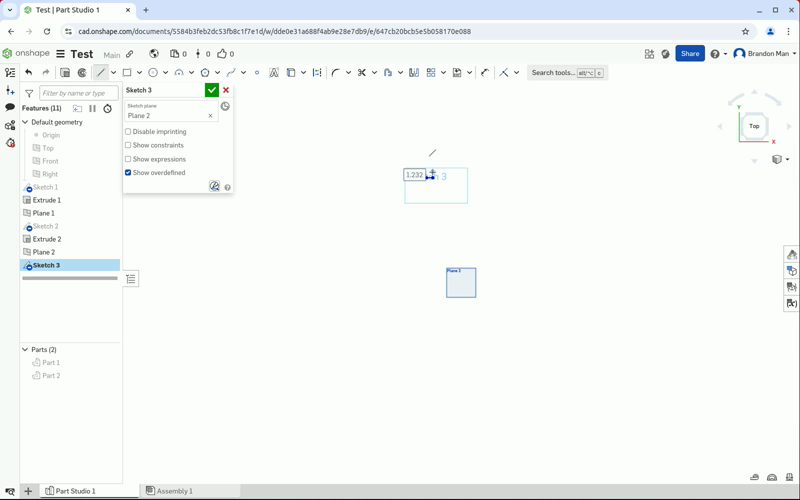
mouse_move(462, 171)
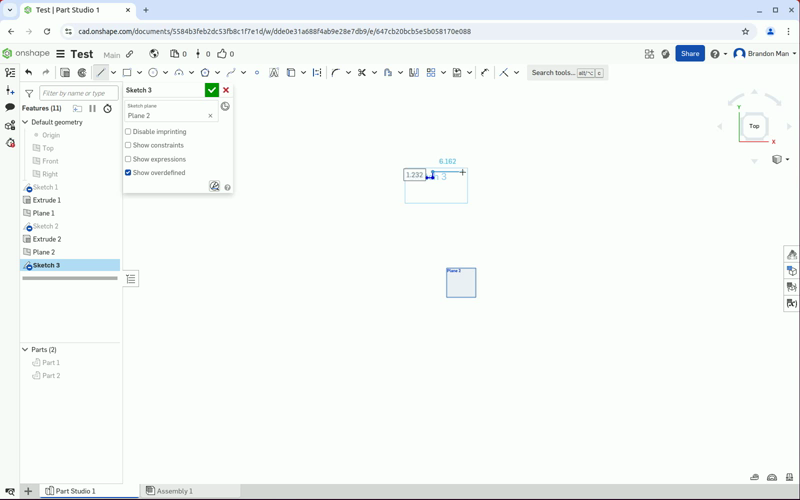
mouse_move(426, 171)
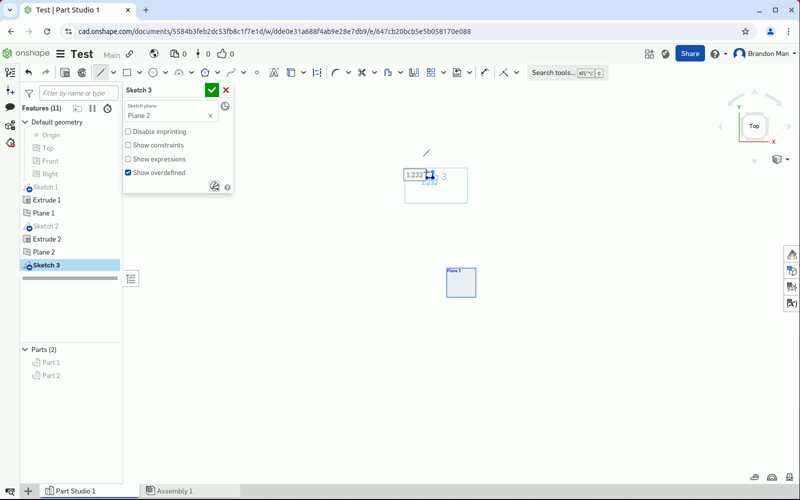
scroll(6)
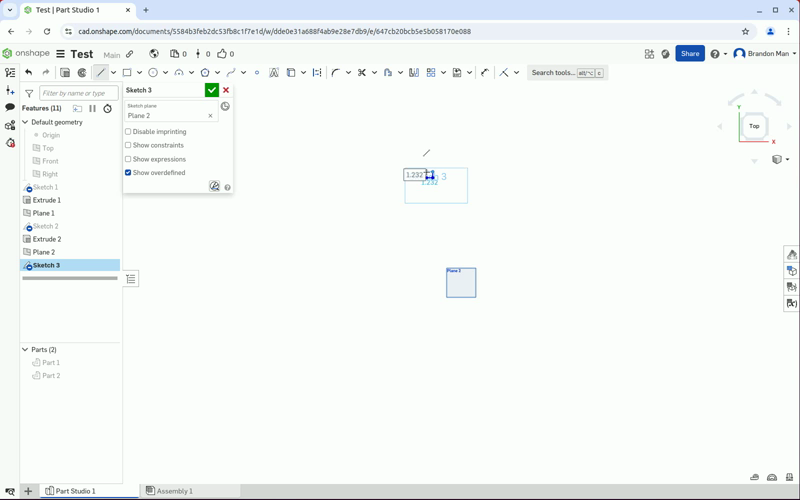
scroll(6)
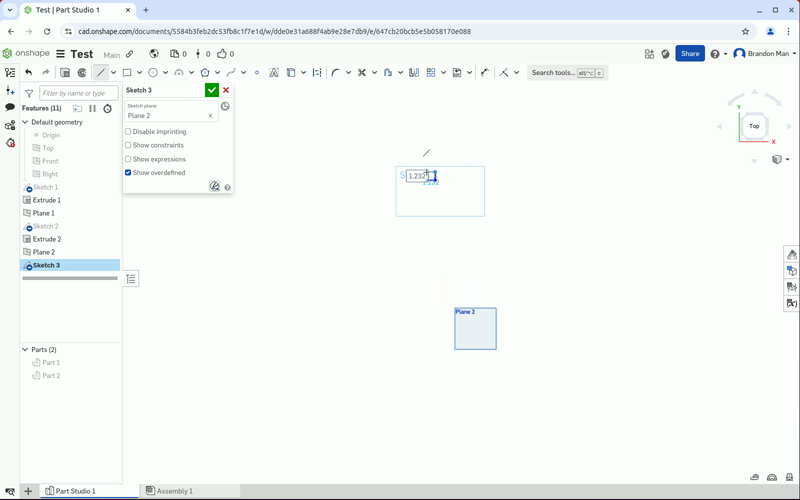
scroll(6)
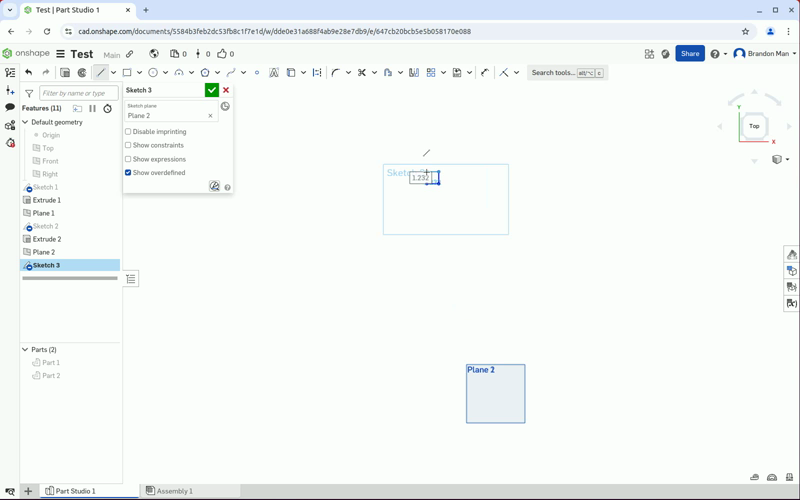
scroll(6)
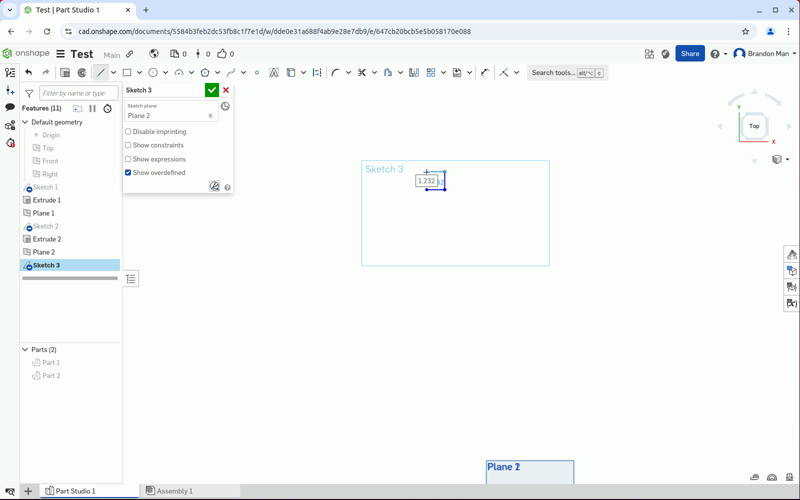
scroll(6)
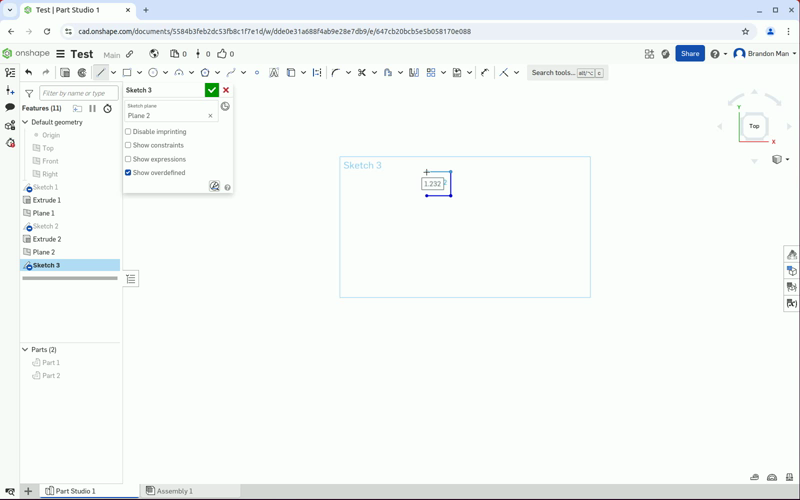
scroll(6)
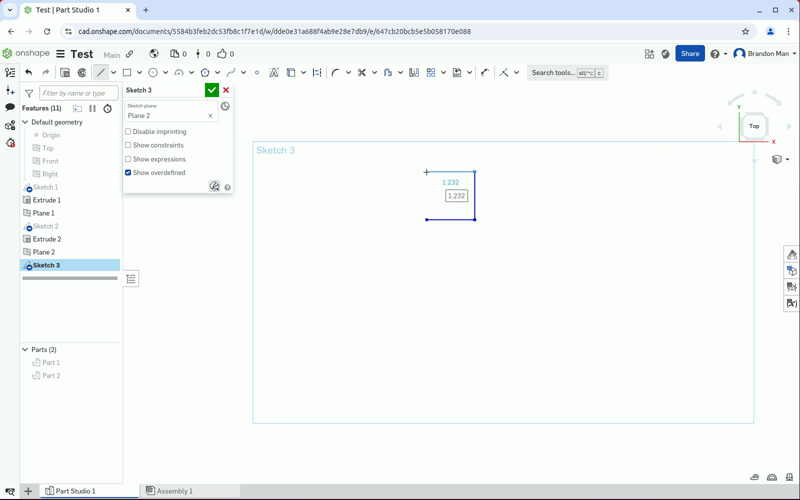
scroll(6)
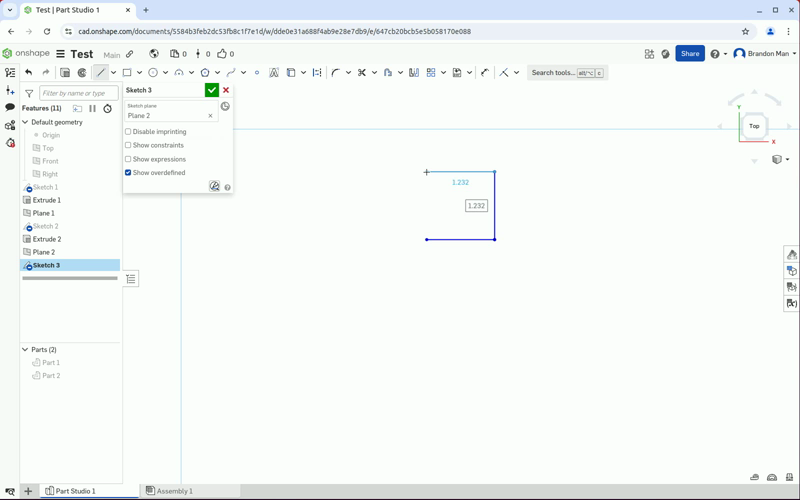
click(426, 171)
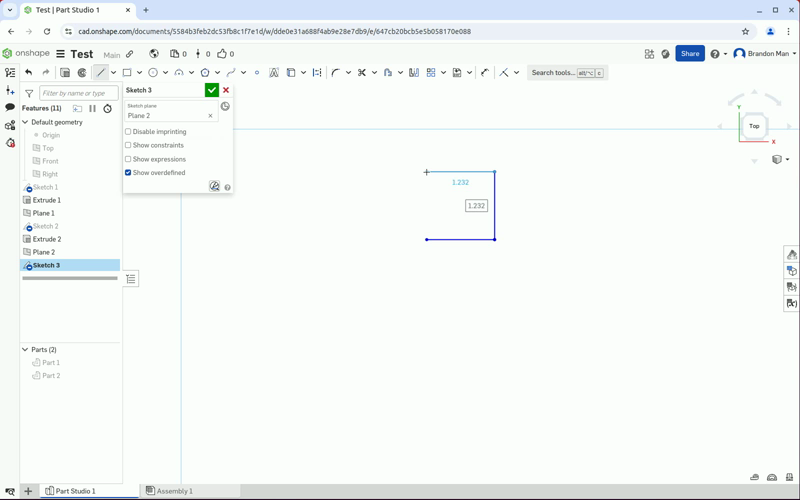
scroll(-6)
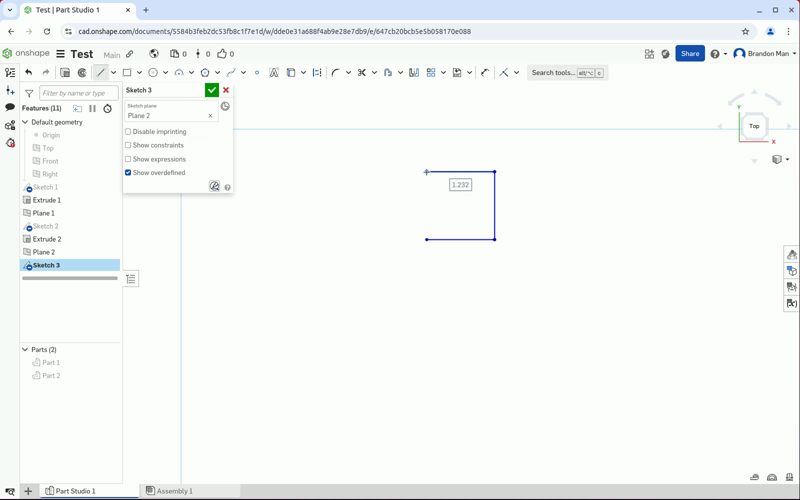
scroll(-6)
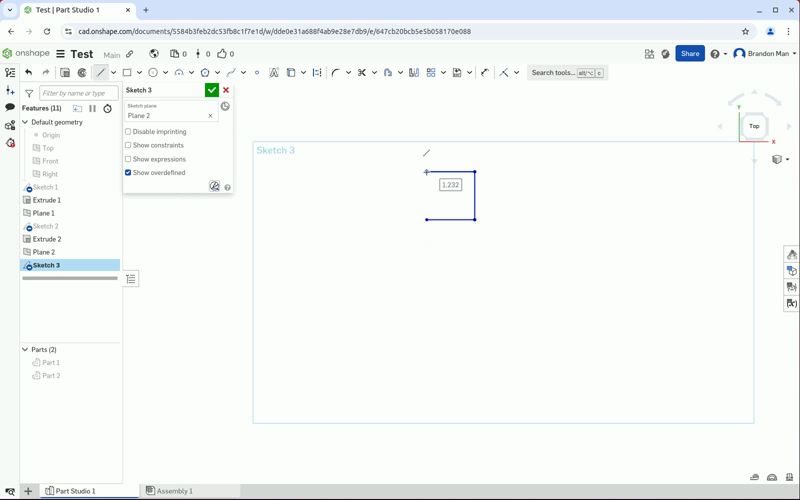
scroll(-6)
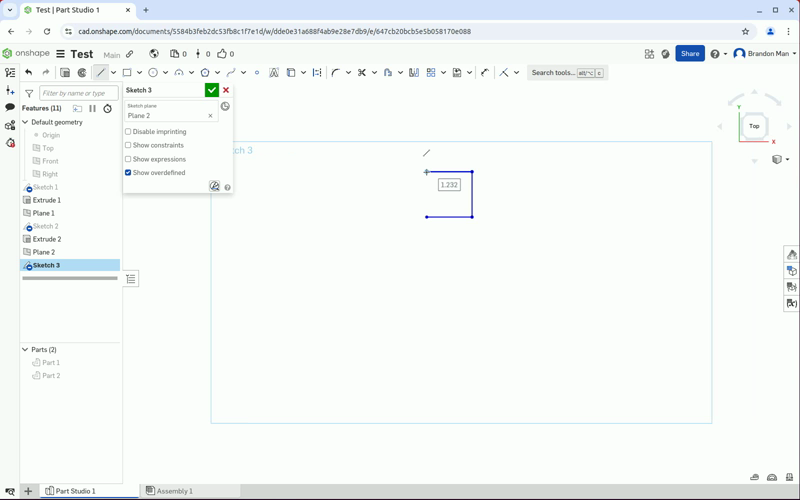
scroll(-6)
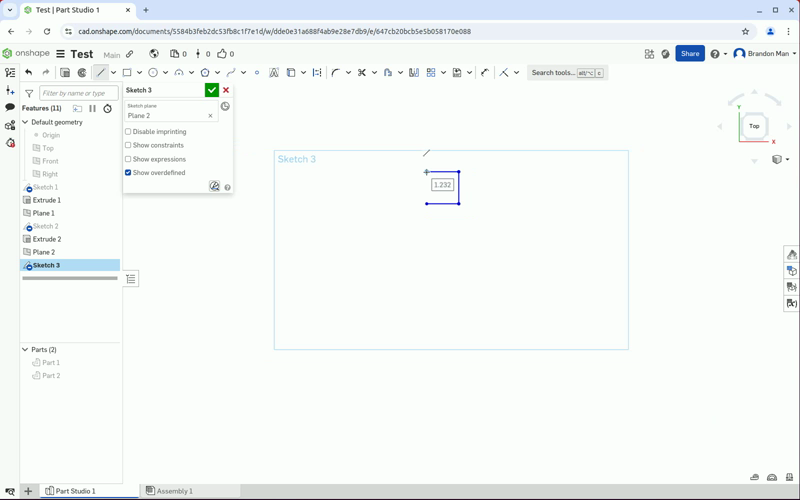
scroll(-6)
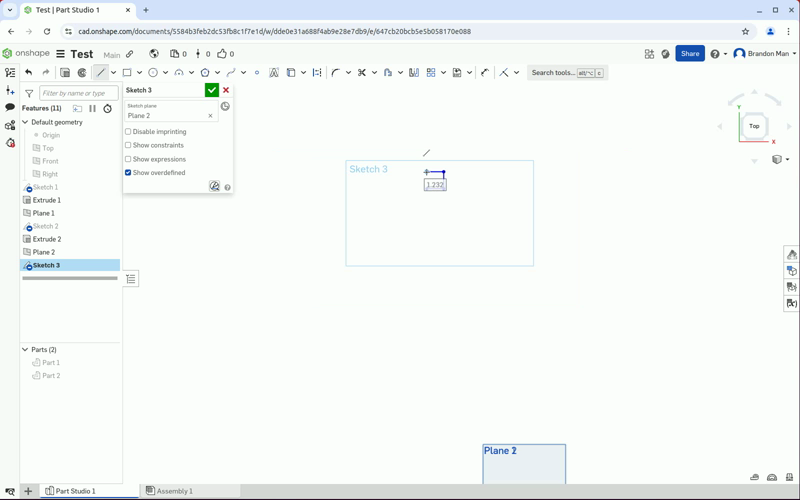
scroll(-6)
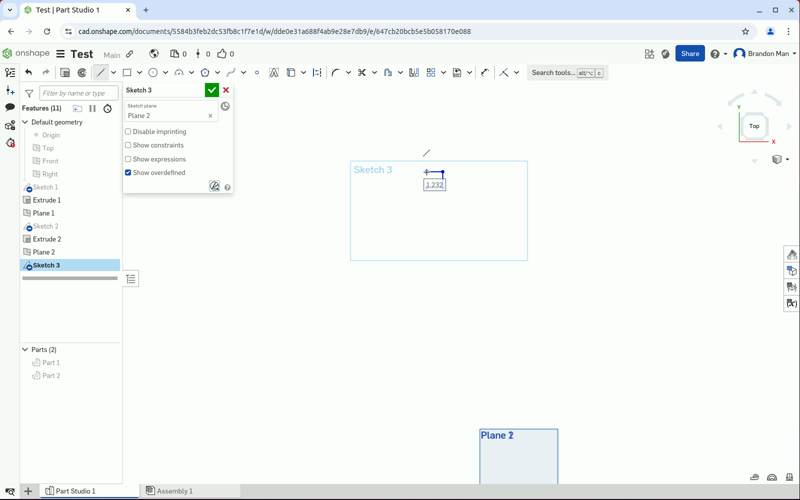
scroll(-6)
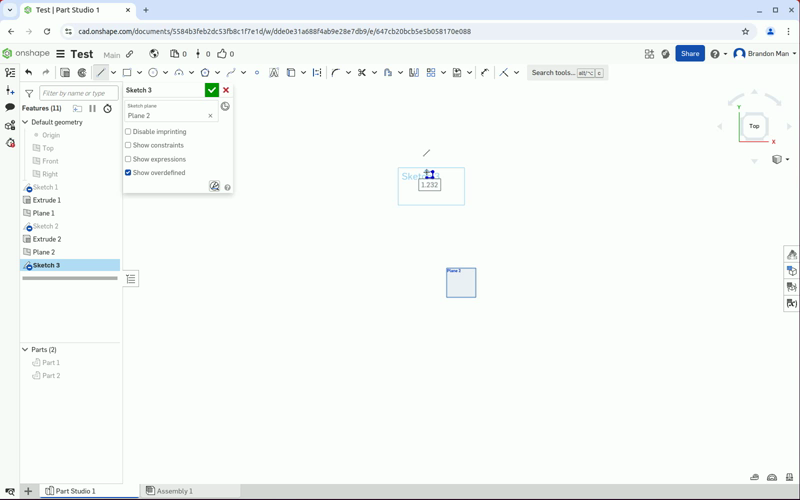
key_up(shift)
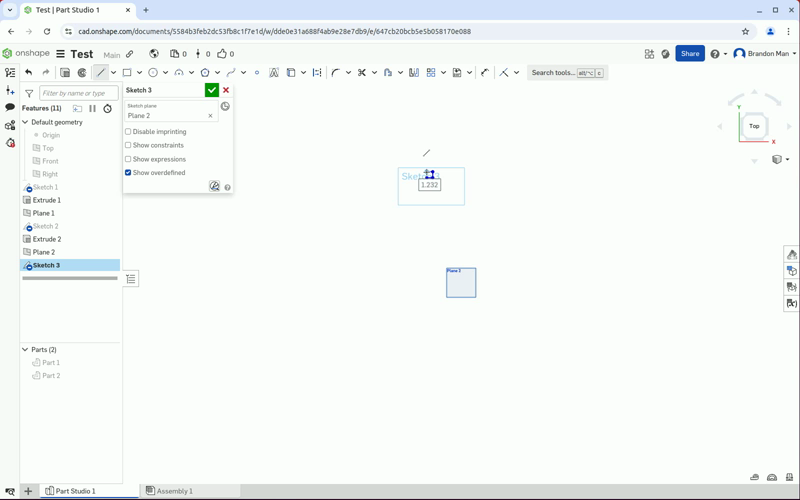
mouse_move(456, 171)
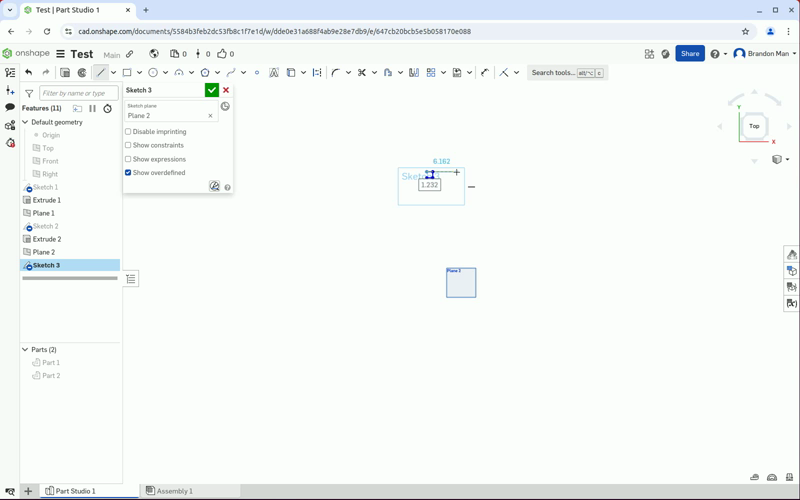
key_down(shift)
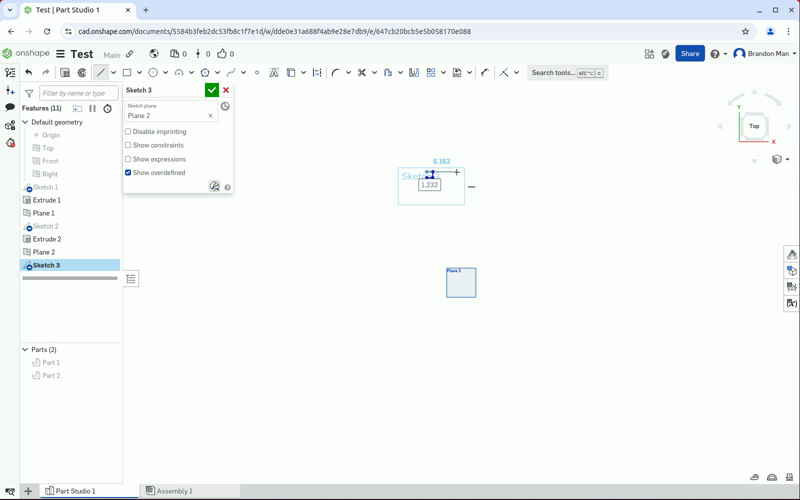
mouse_move(426, 177)
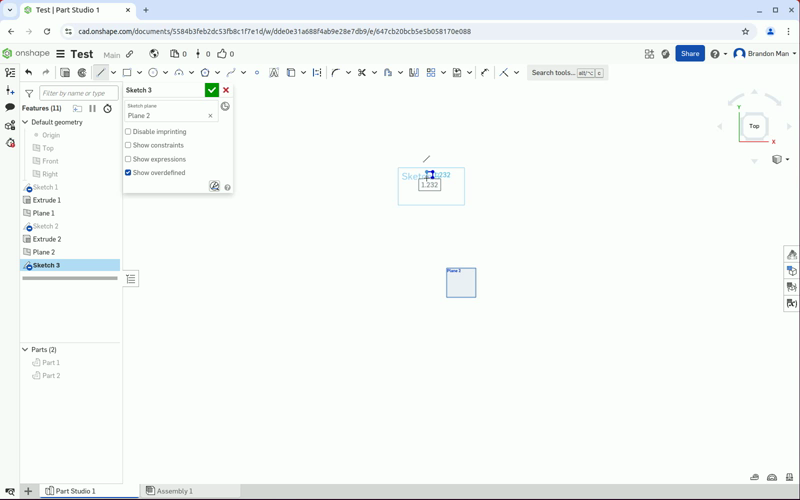
scroll(6)
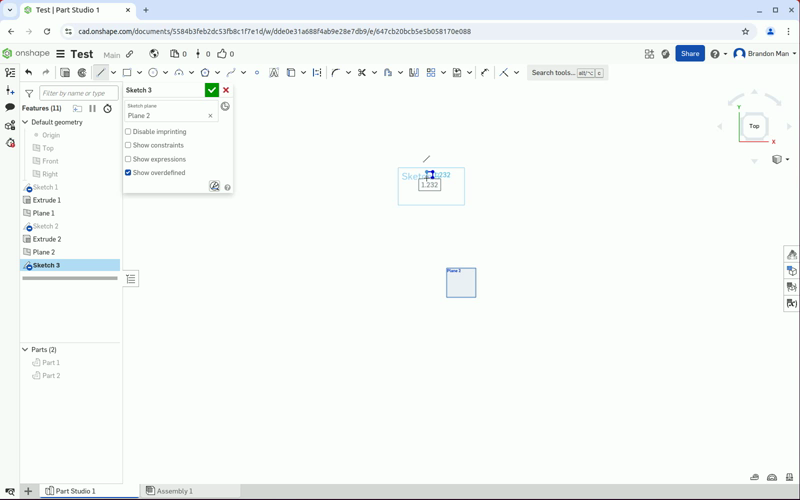
scroll(6)
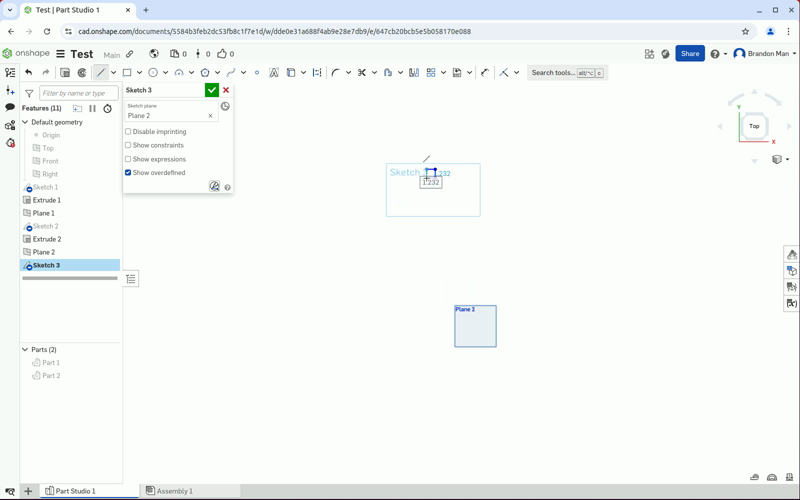
scroll(6)
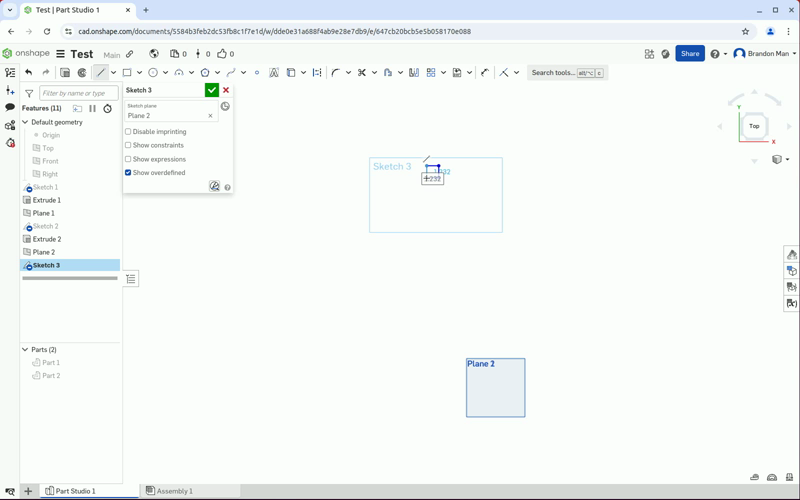
scroll(6)
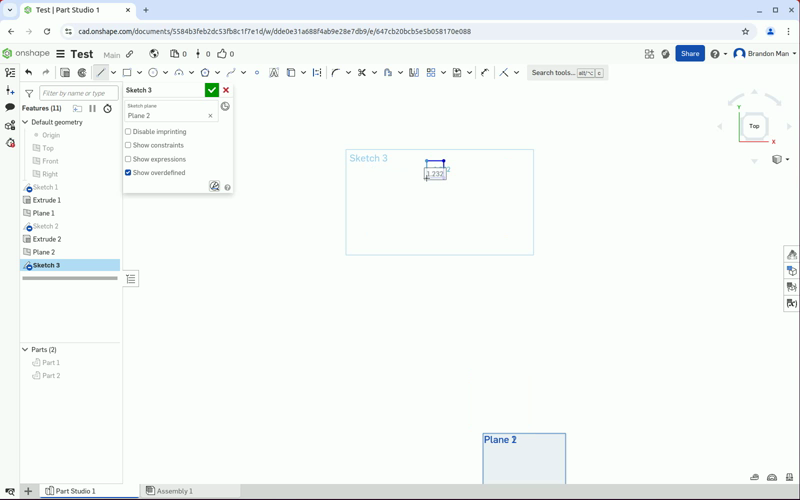
scroll(6)
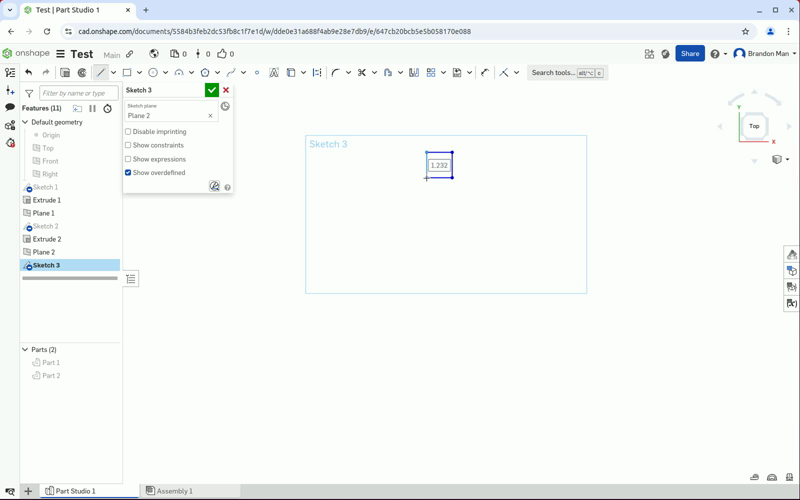
scroll(6)
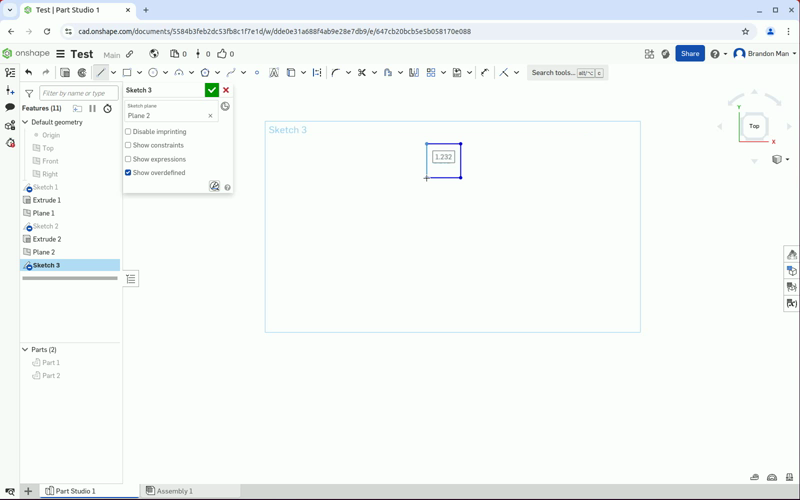
scroll(6)
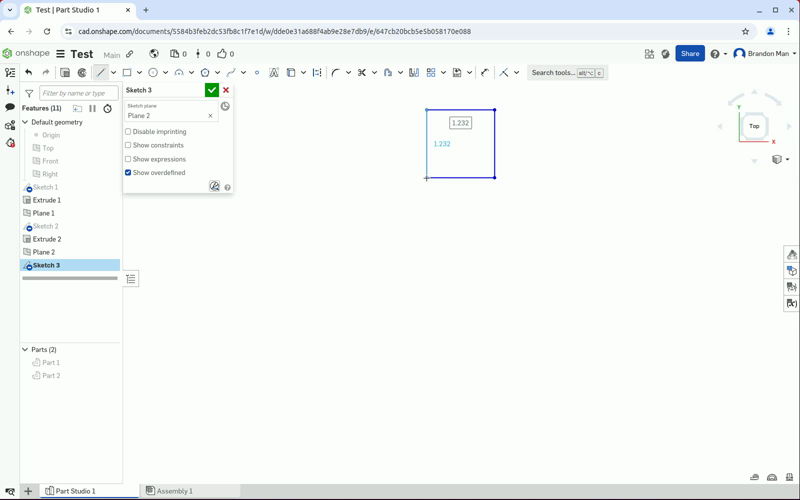
key_up(shift)
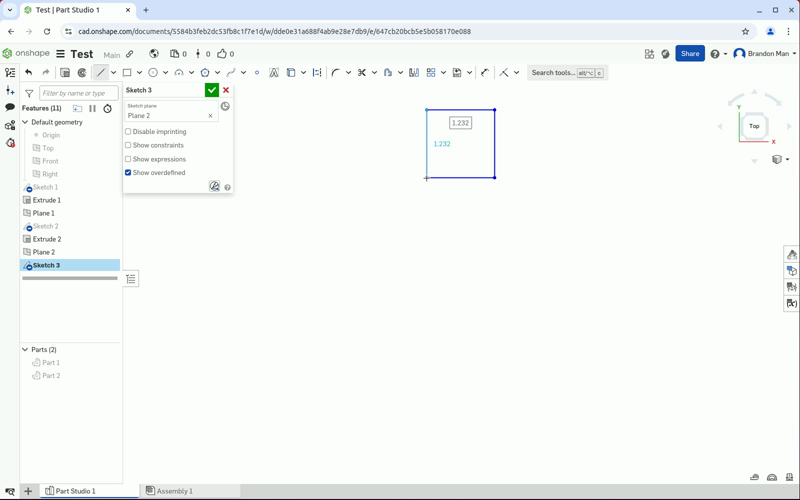
click(426, 177)
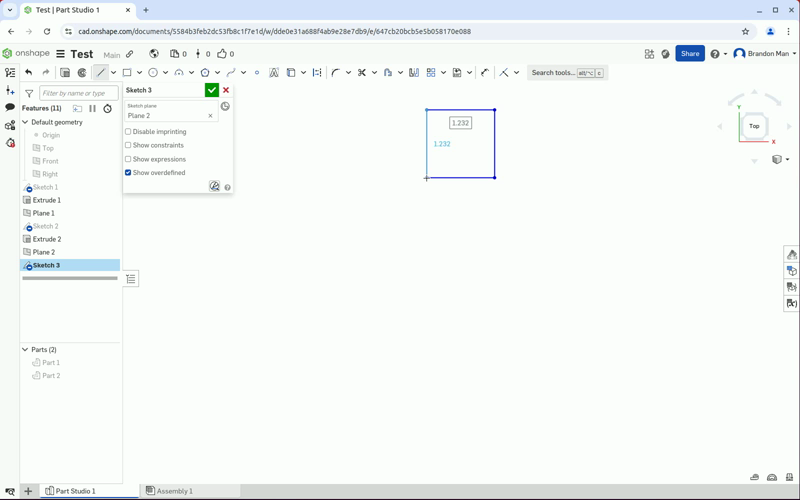
scroll(-6)
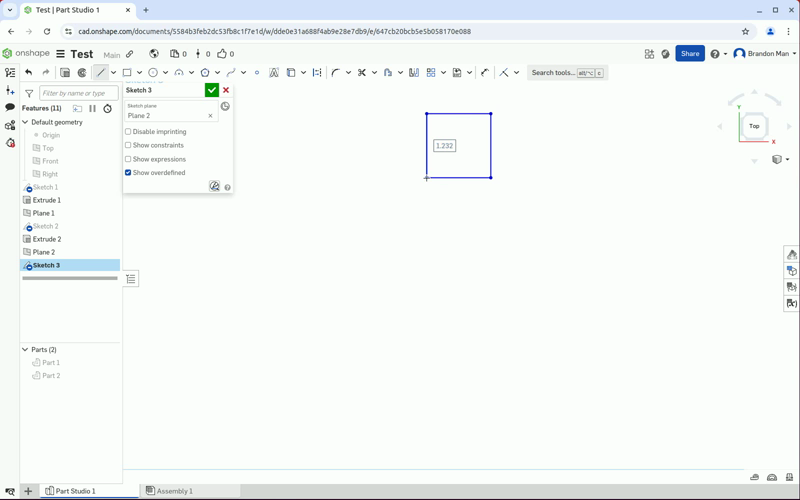
scroll(-6)
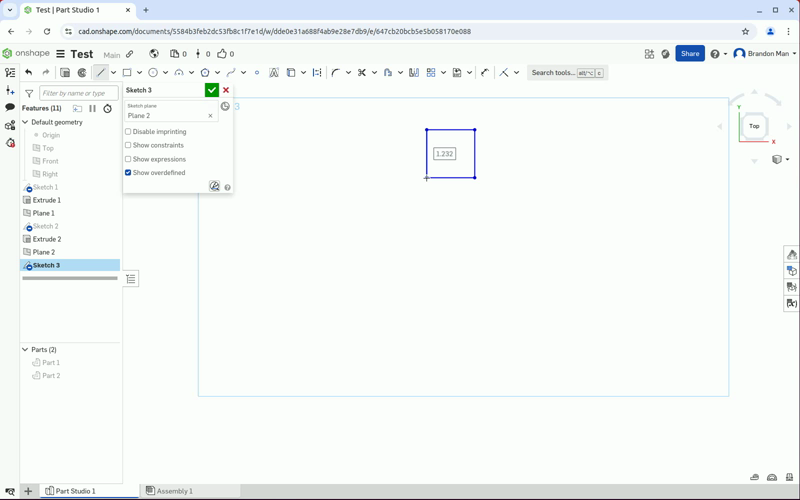
scroll(-6)
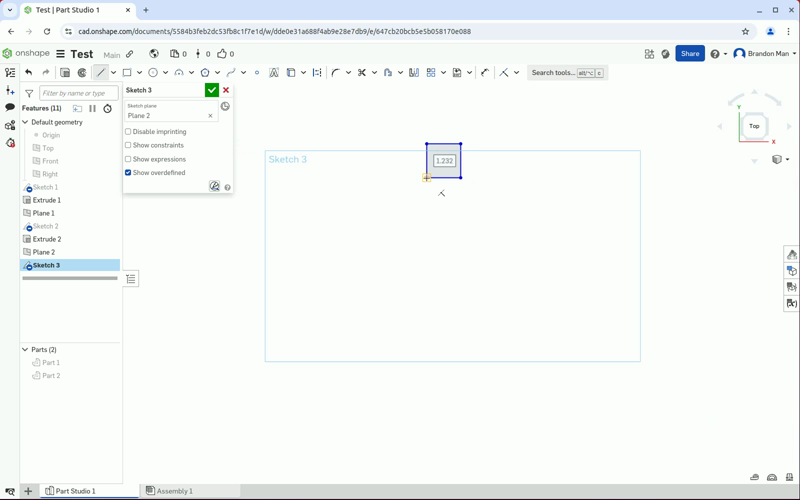
scroll(-6)
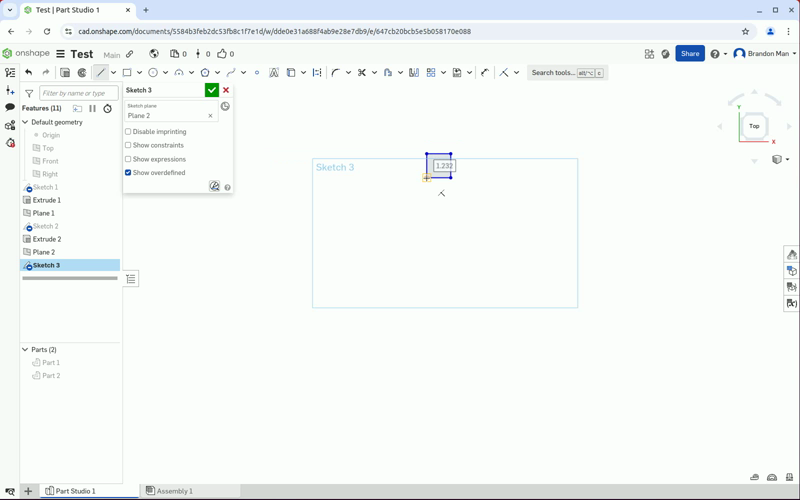
scroll(-6)
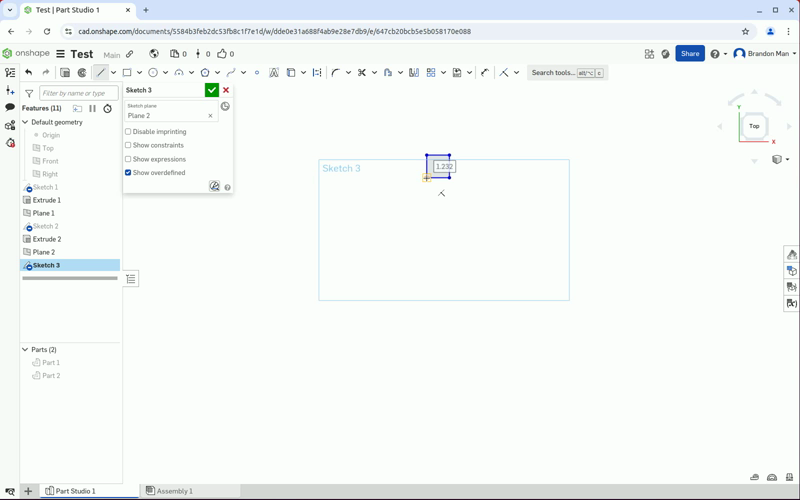
scroll(-6)
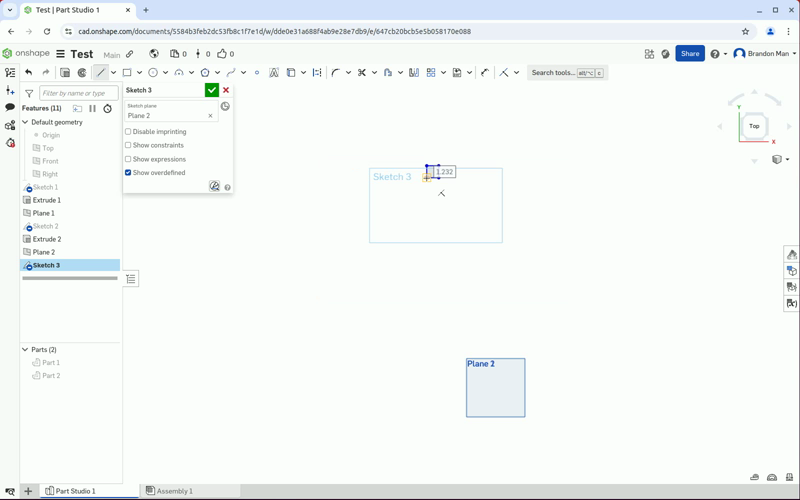
scroll(-6)
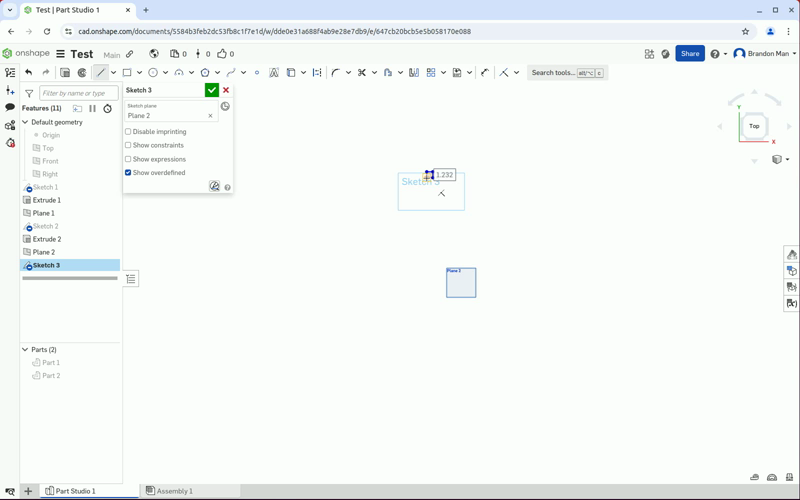
key(esc)
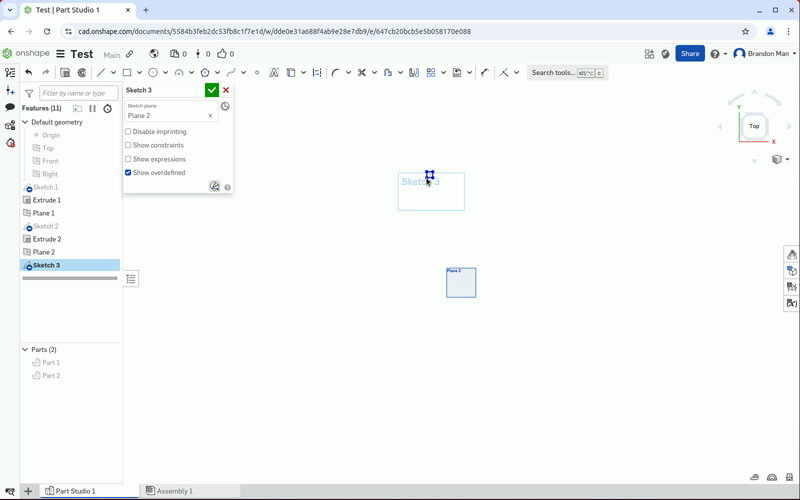
mouse_move(428, 175)
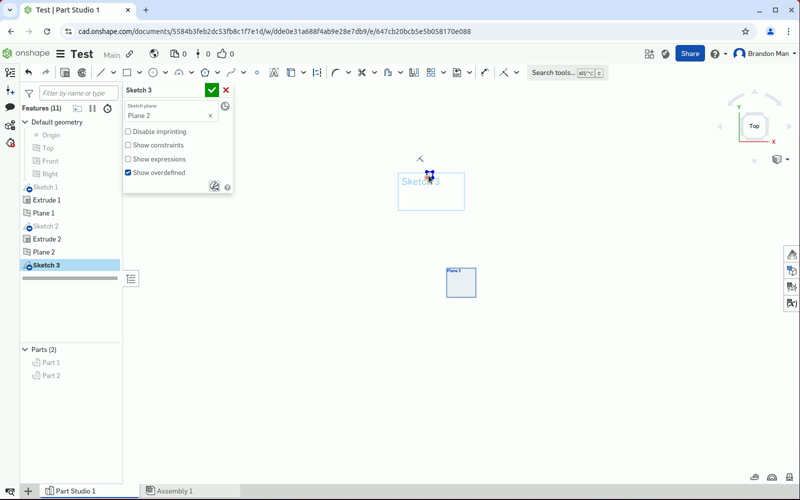
scroll(6)
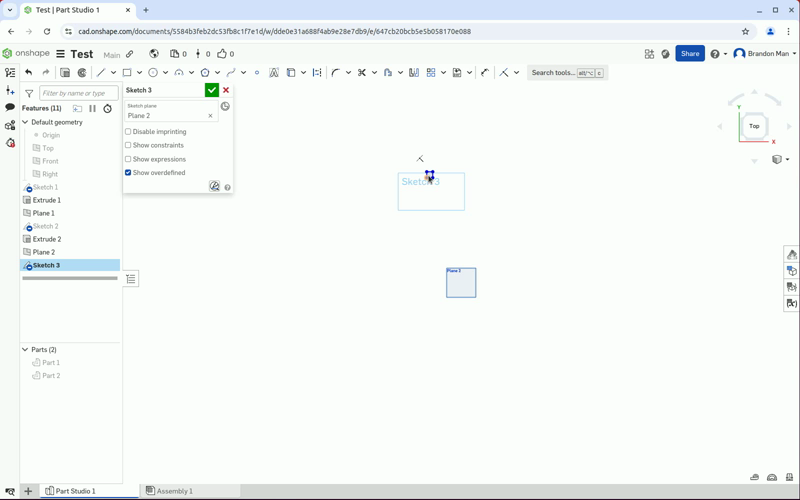
scroll(6)
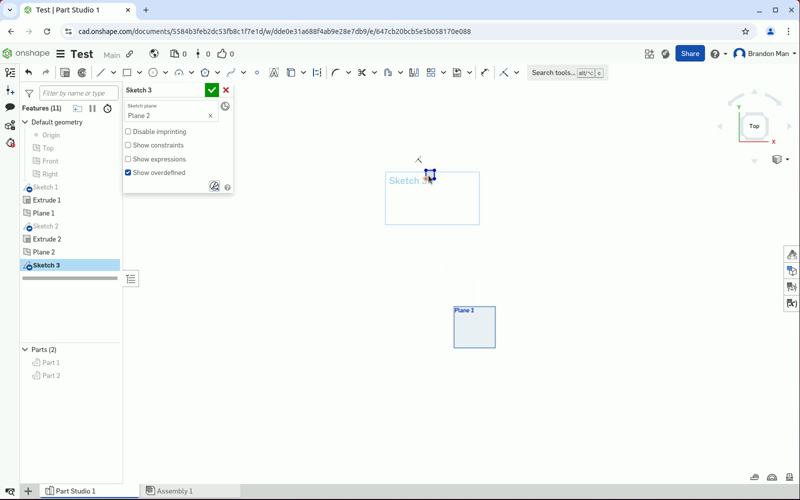
scroll(6)
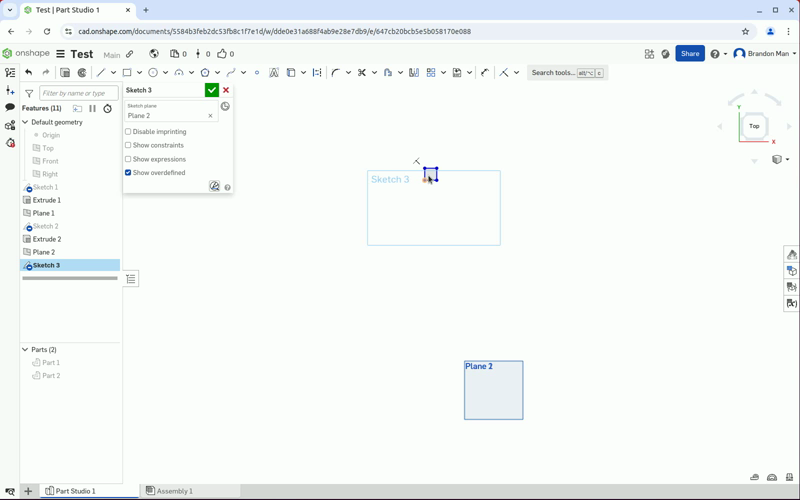
scroll(6)
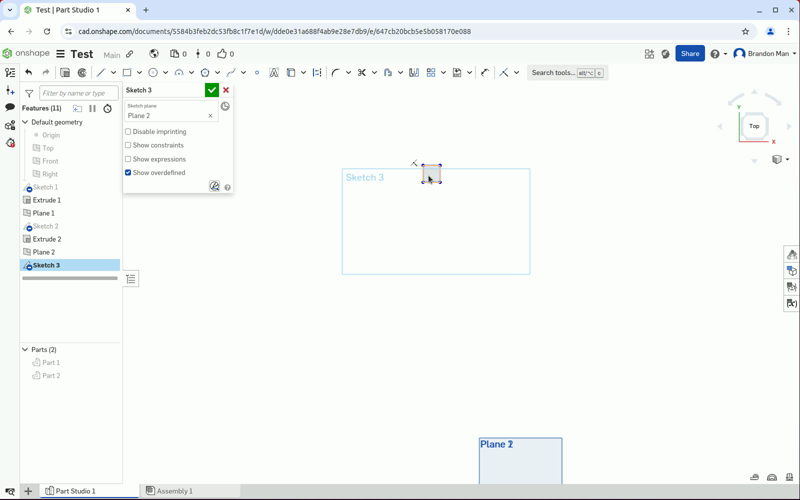
scroll(6)
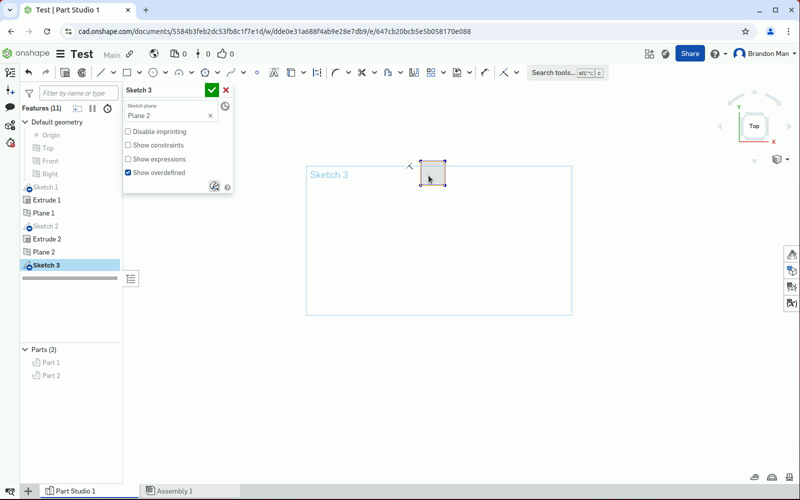
scroll(6)
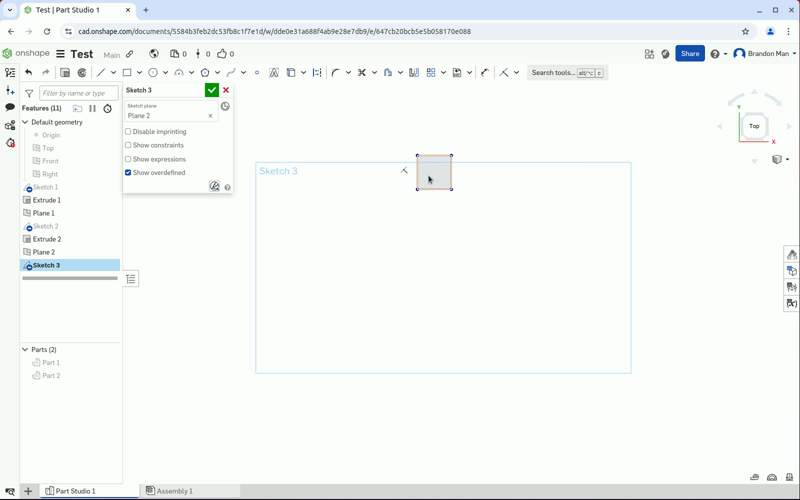
scroll(6)
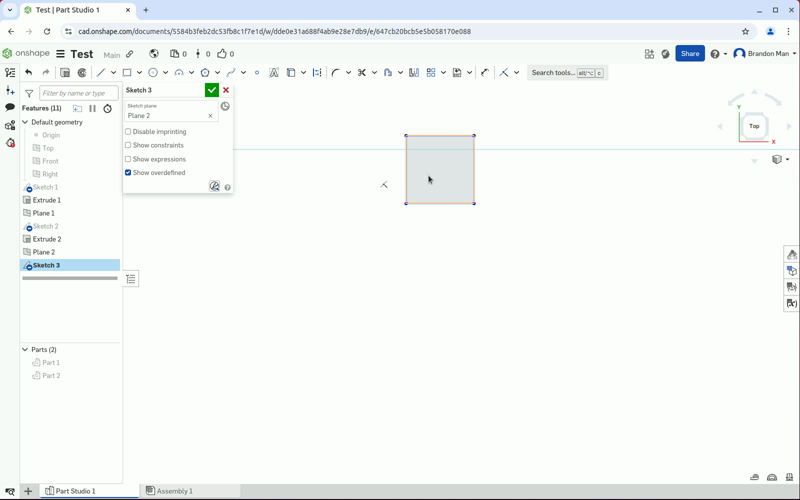
click(428, 175)
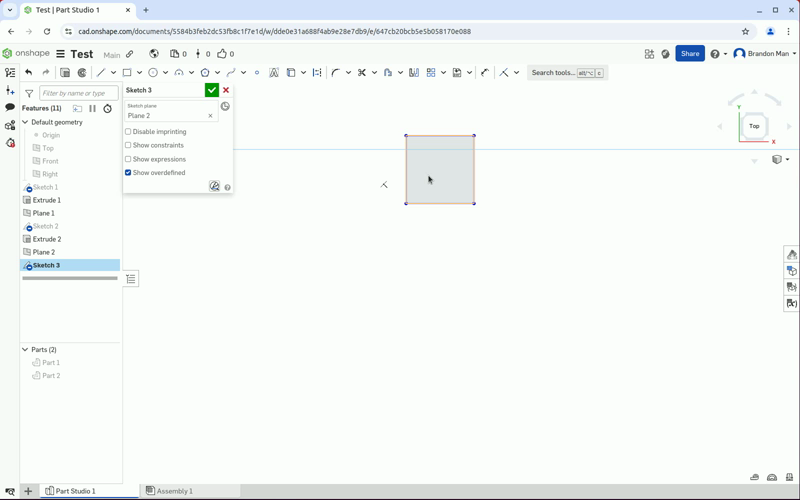
scroll(-6)
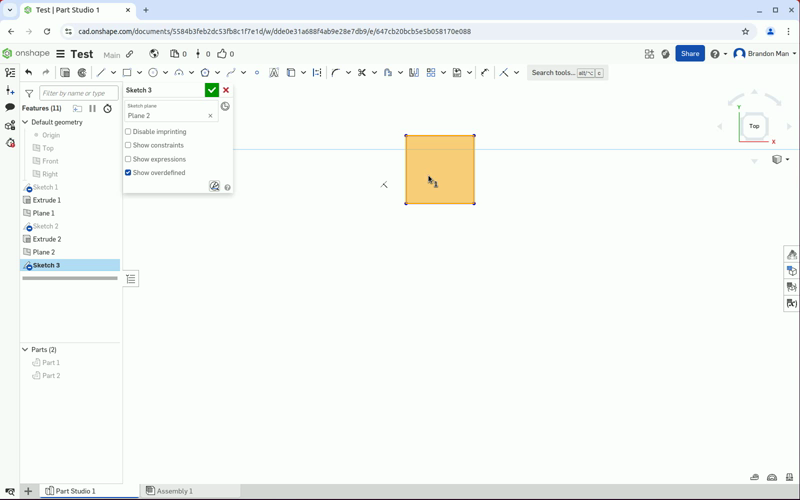
scroll(-6)
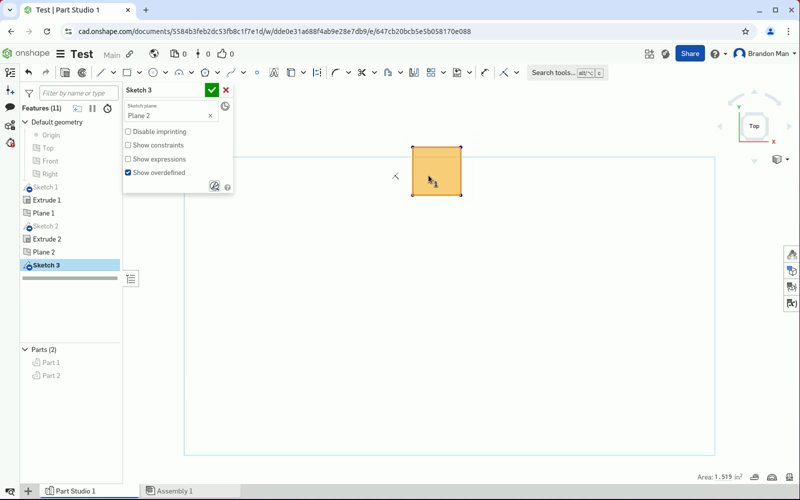
scroll(-6)
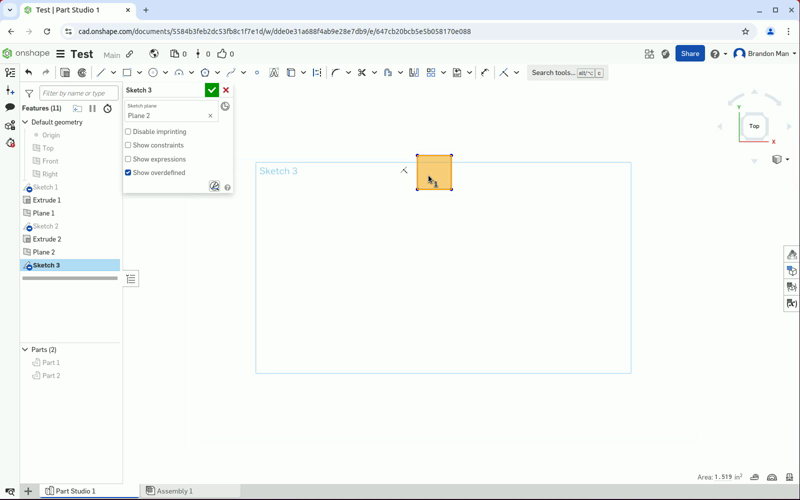
scroll(-6)
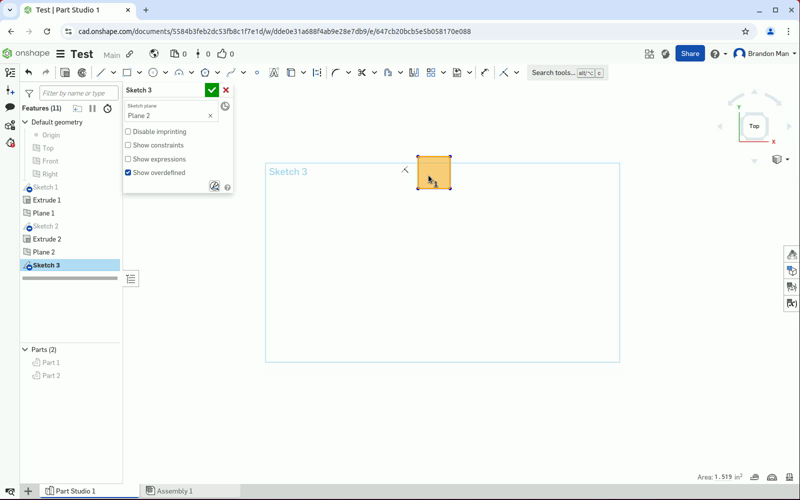
scroll(-6)
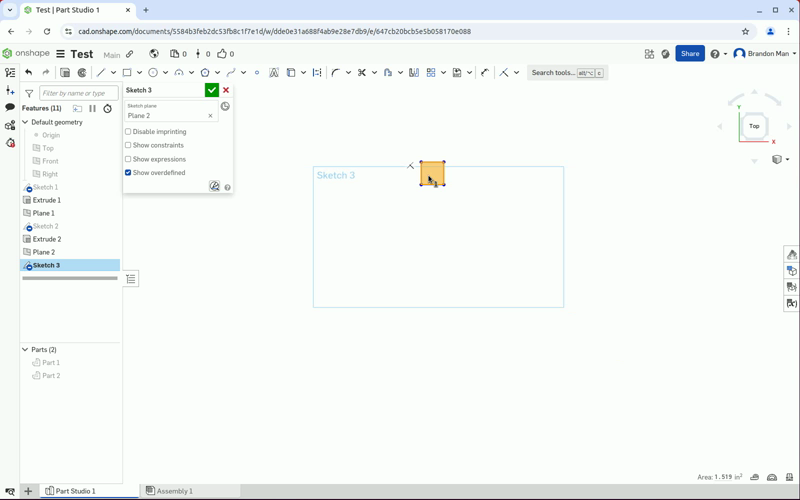
scroll(-6)
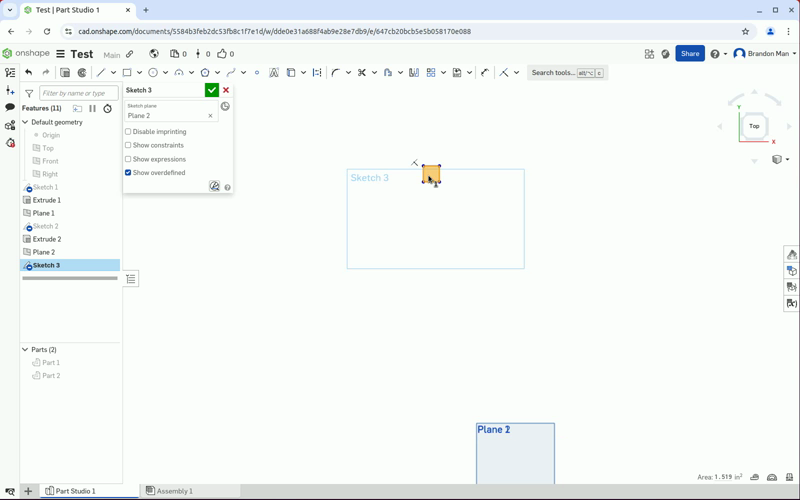
scroll(-6)
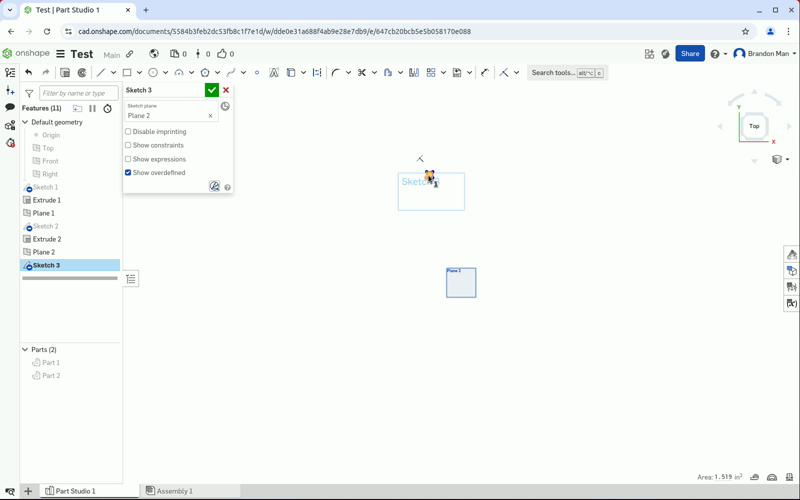
mouse_move(73, 352)
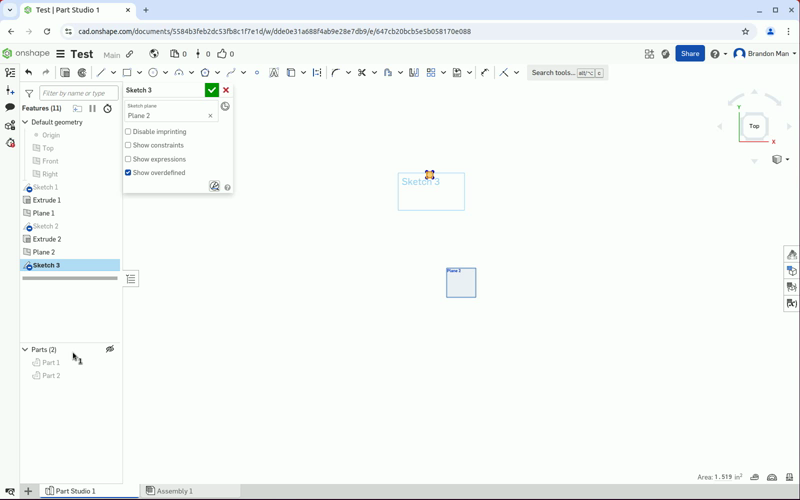
key(shift+y)
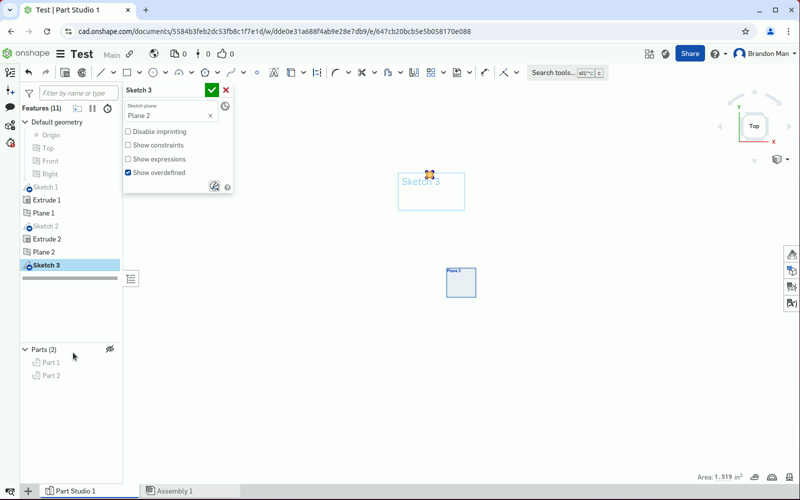
key(shift+e)
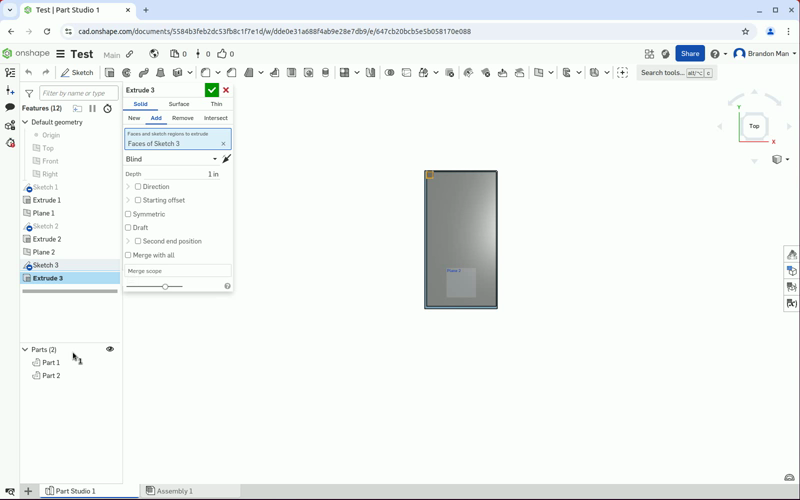
mouse_move(143, 106)
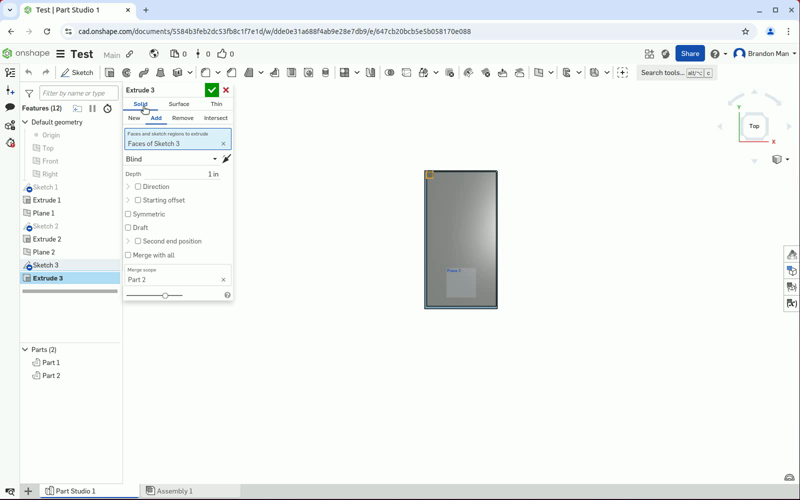
click(143, 106)
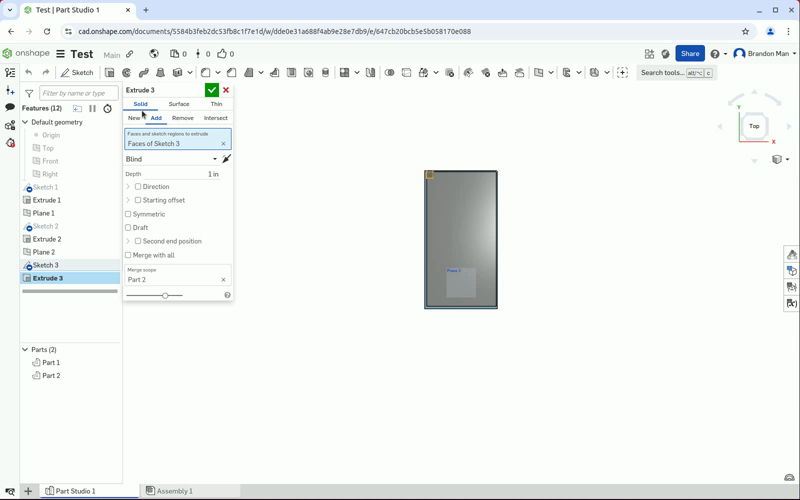
mouse_move(137, 120)
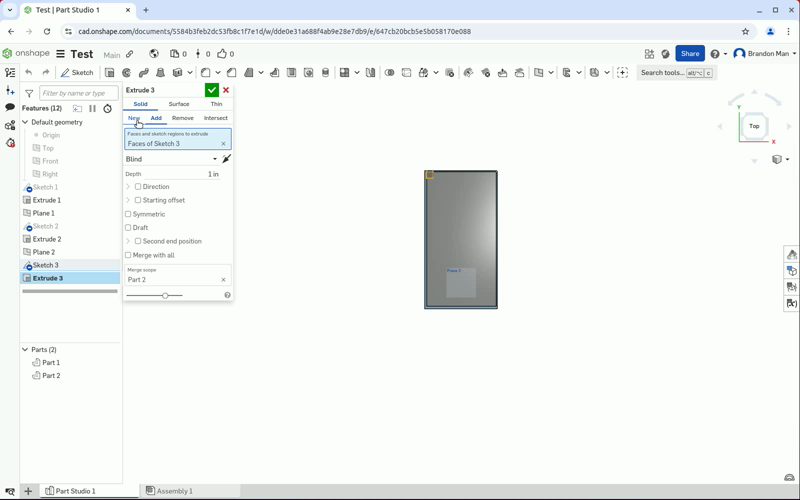
click(137, 120)
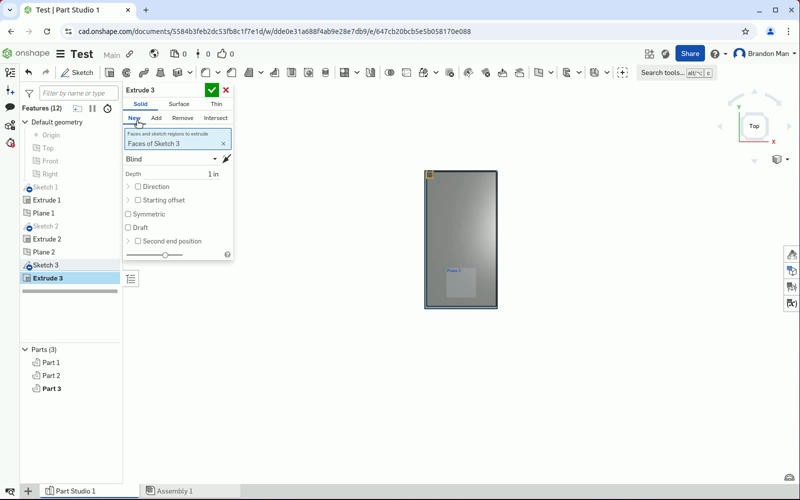
key(tab, 4)
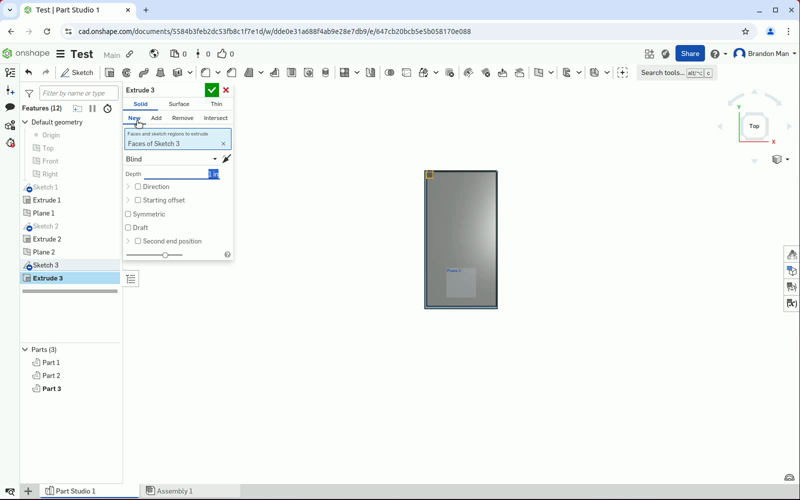
text(9.147)
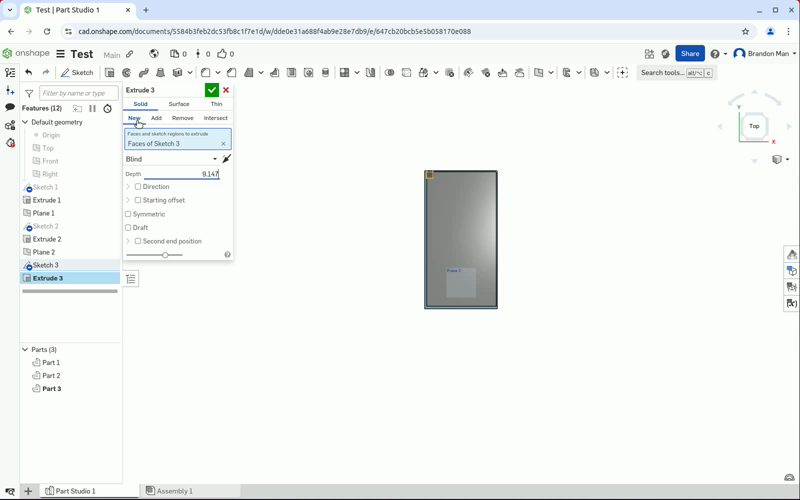
key(enter)
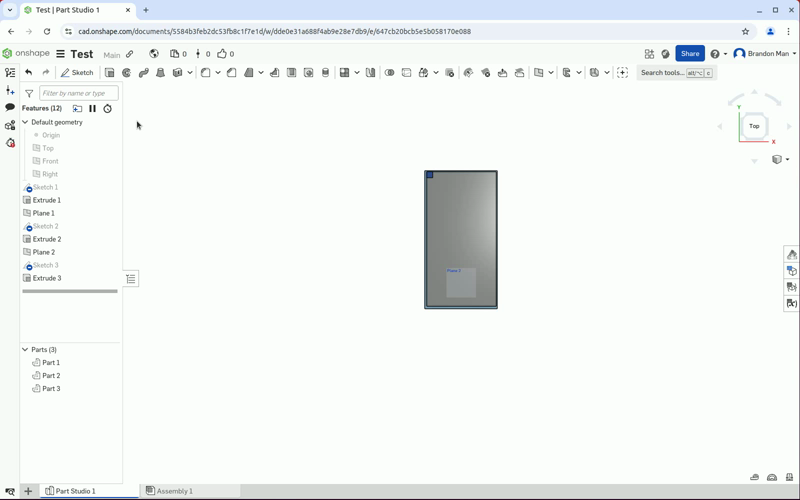
key(shift+h)
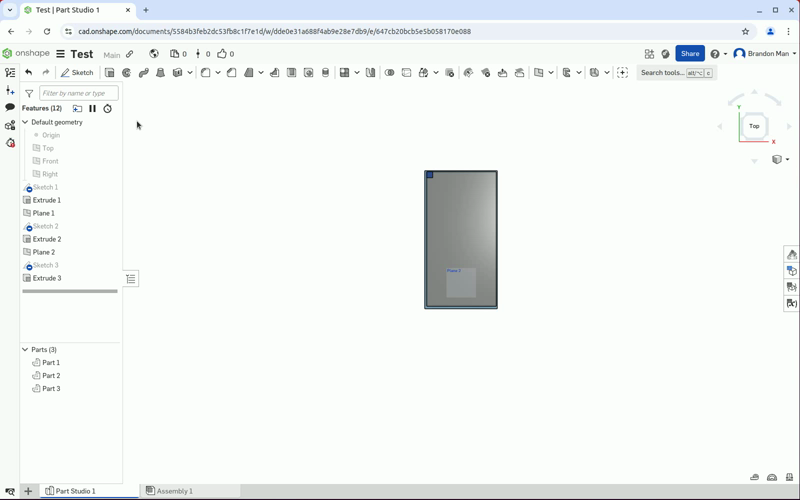
key(shift+h)
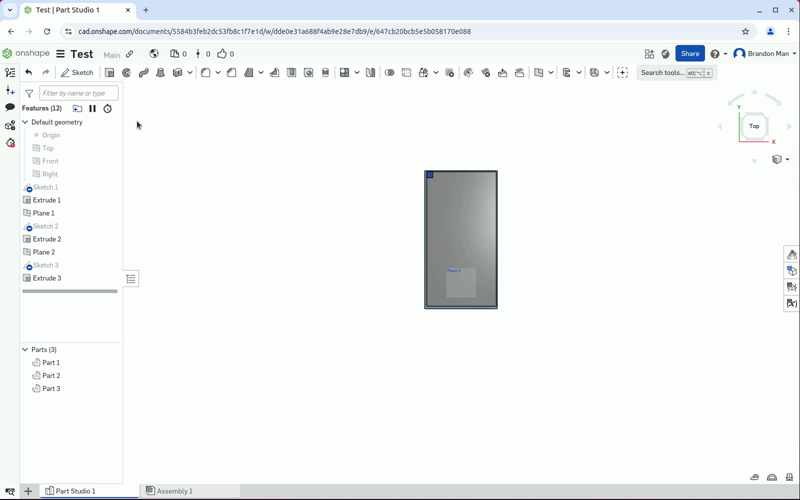
mouse_move(73, 189)
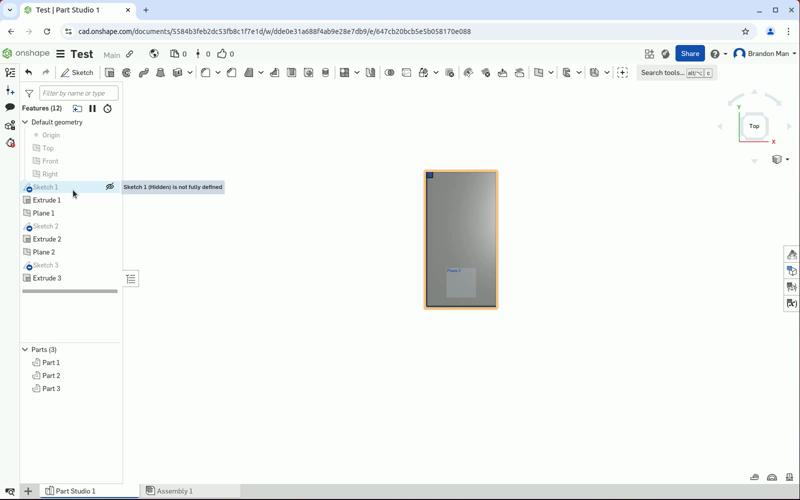
click(73, 189)
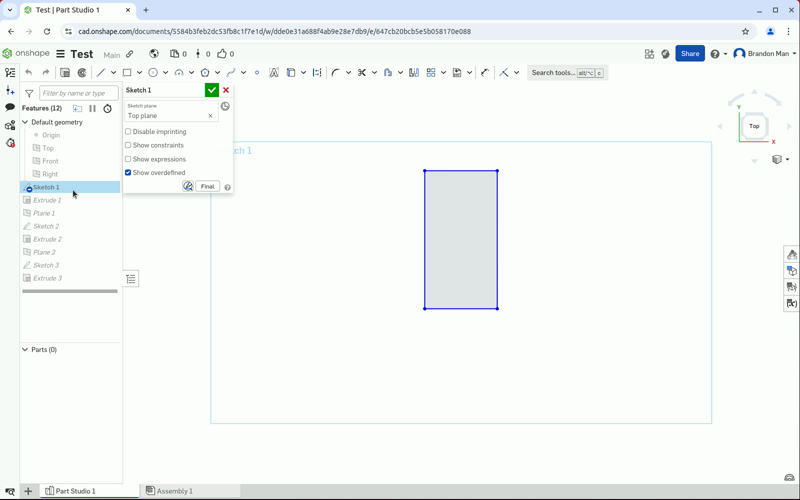
mouse_move(229, 92)
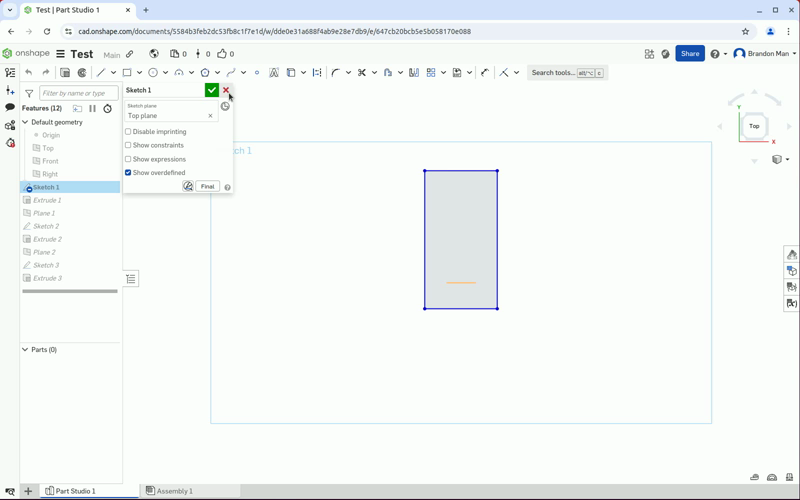
click(229, 92)
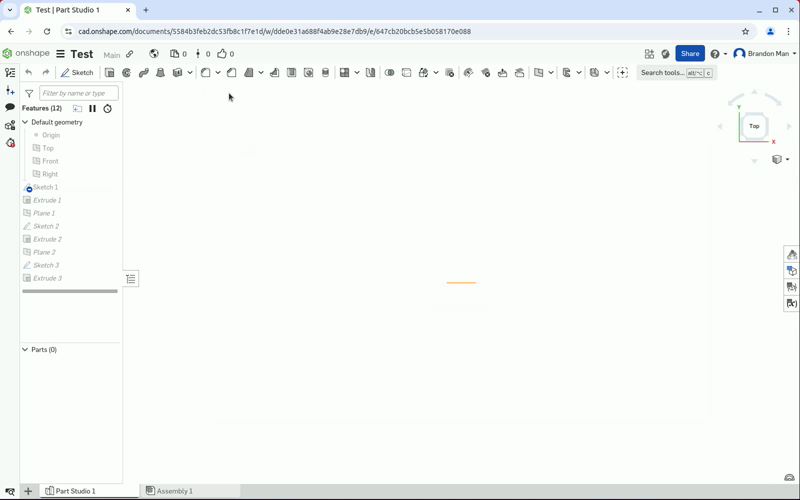
key(shift+s)
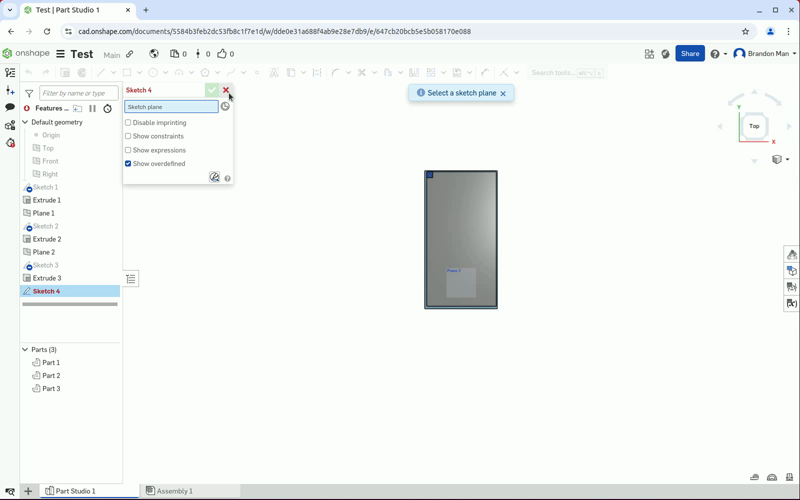
mouse_move(73, 254)
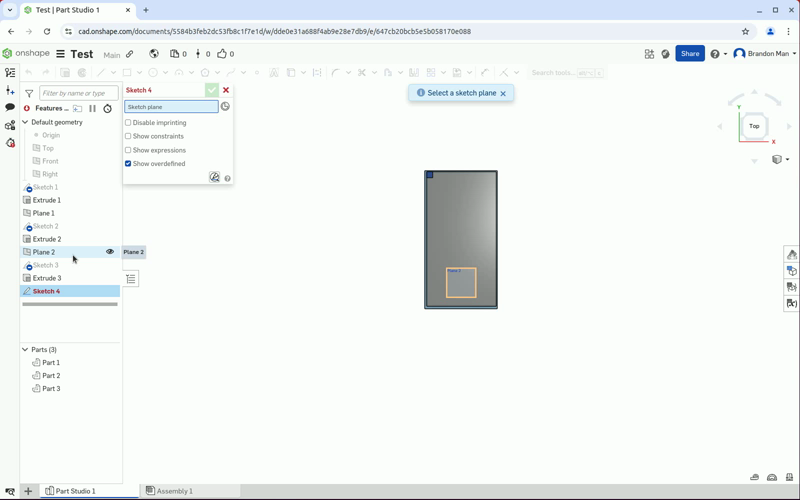
click(73, 254)
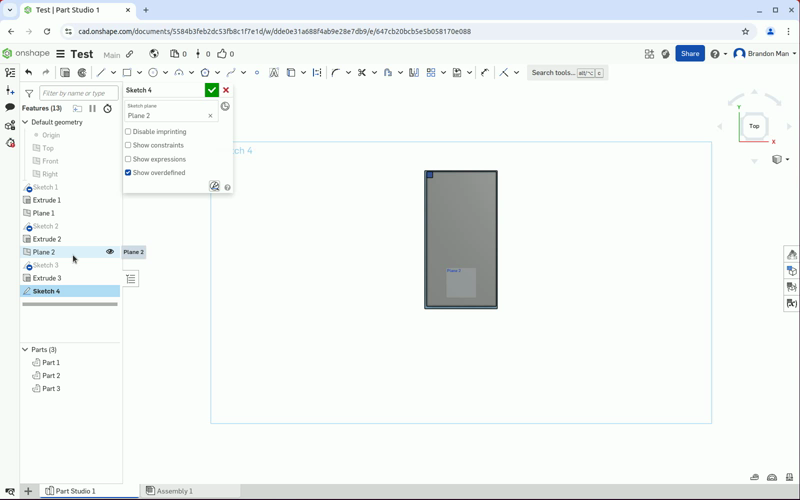
mouse_move(73, 352)
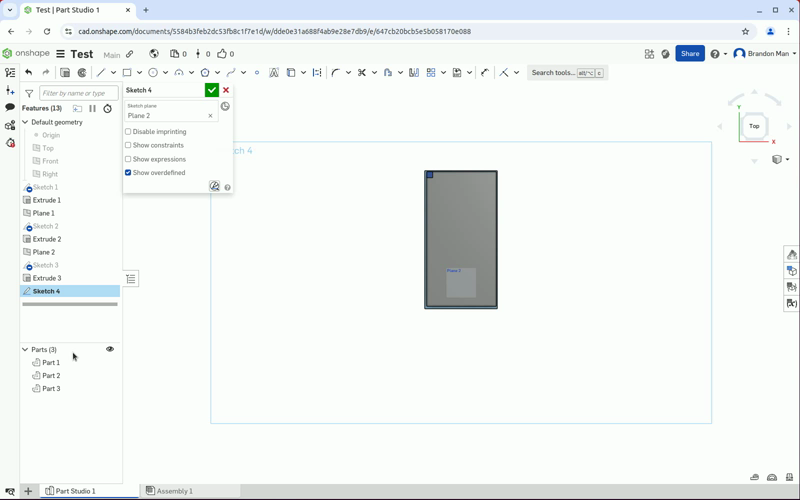
key(y)
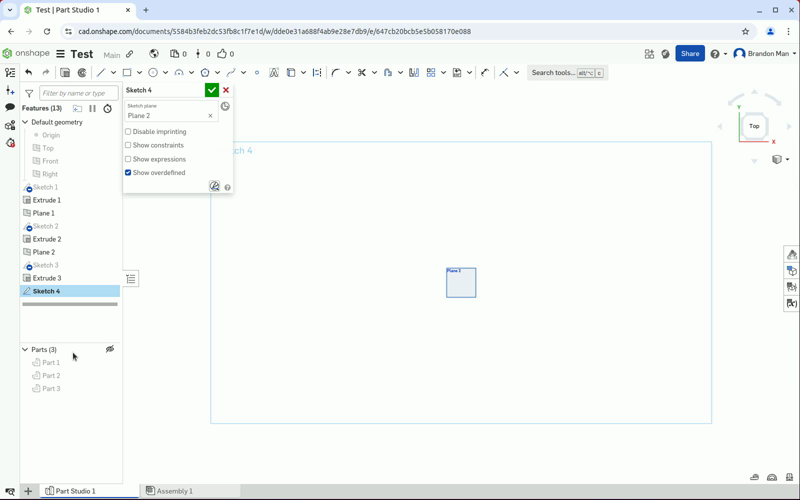
key(l)
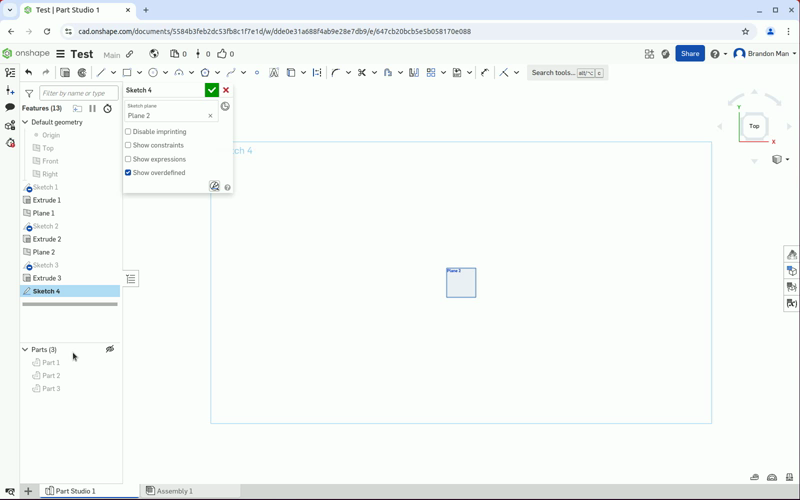
key_down(shift)
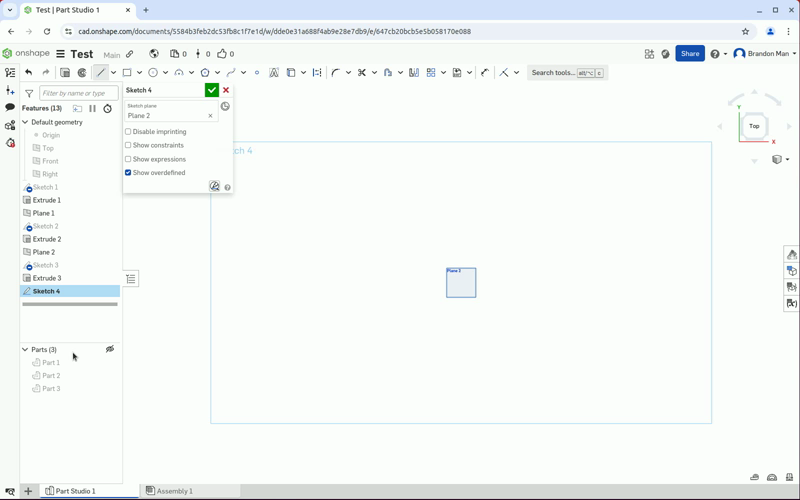
mouse_move(489, 177)
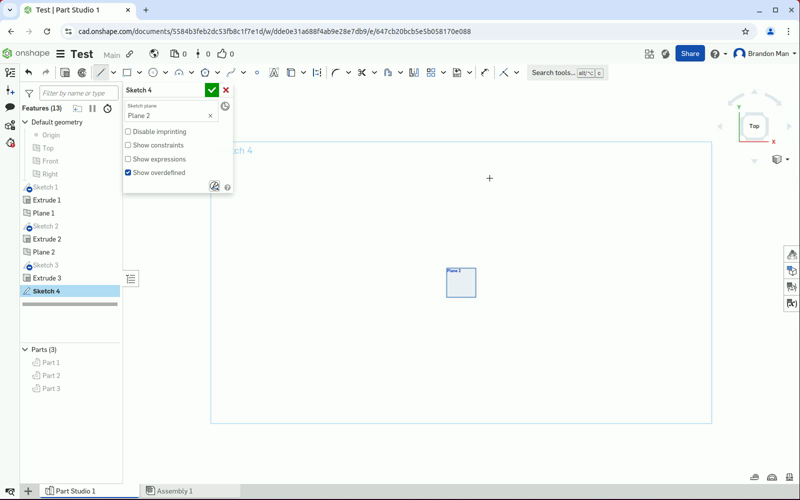
click(489, 177)
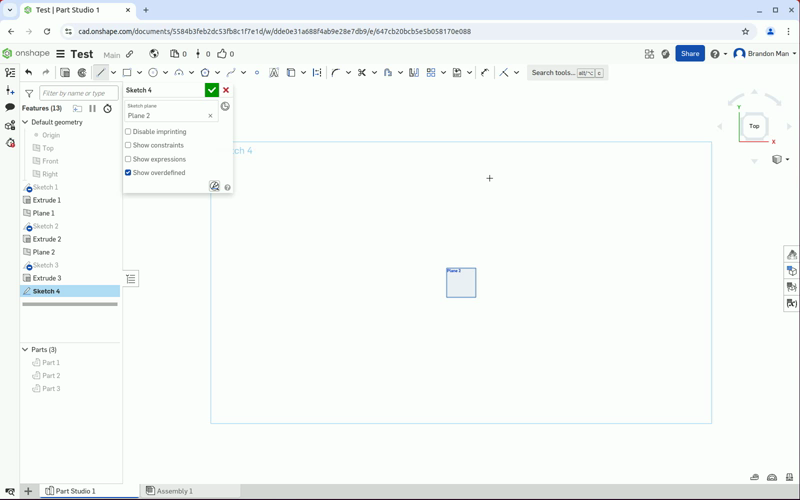
key_up(shift)
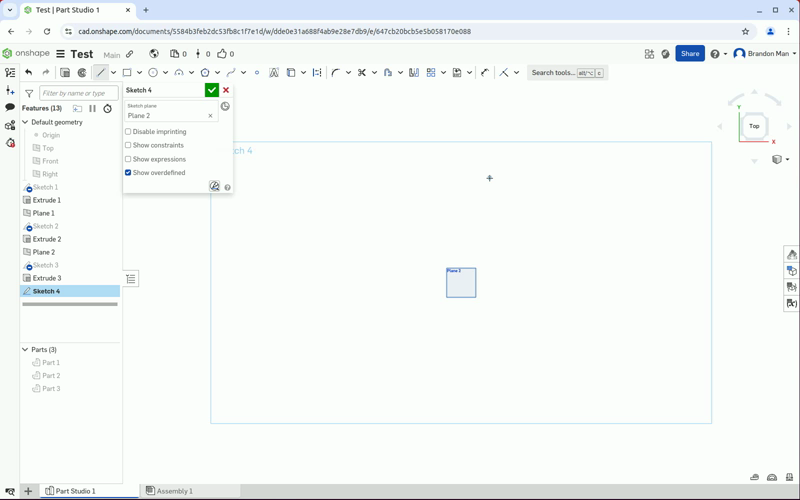
key_down(shift)
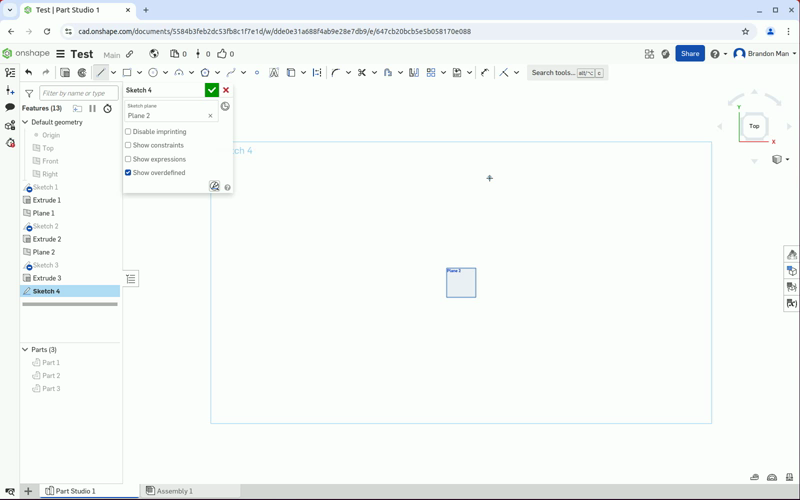
mouse_move(519, 177)
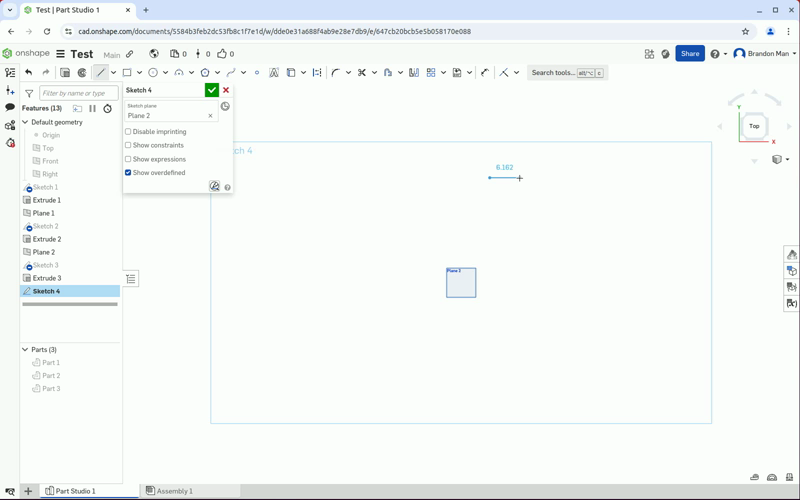
mouse_move(495, 177)
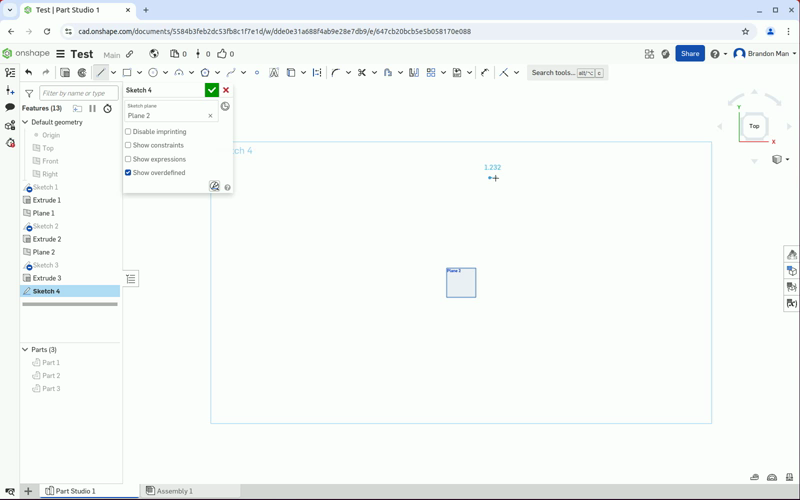
scroll(6)
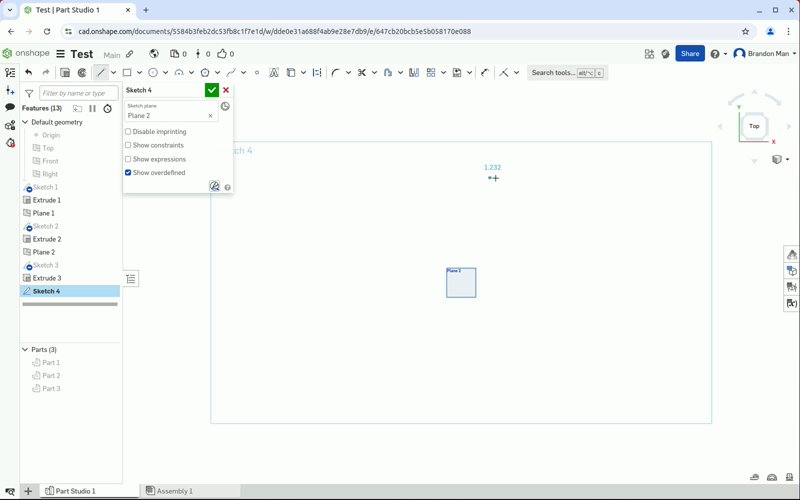
scroll(6)
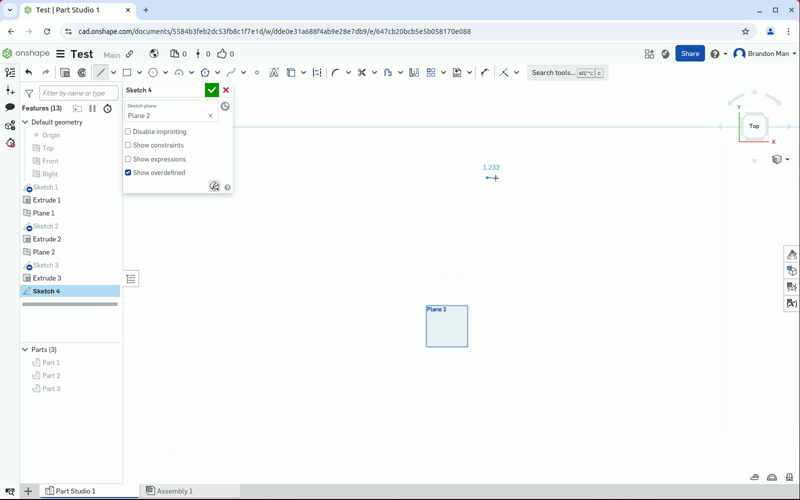
scroll(6)
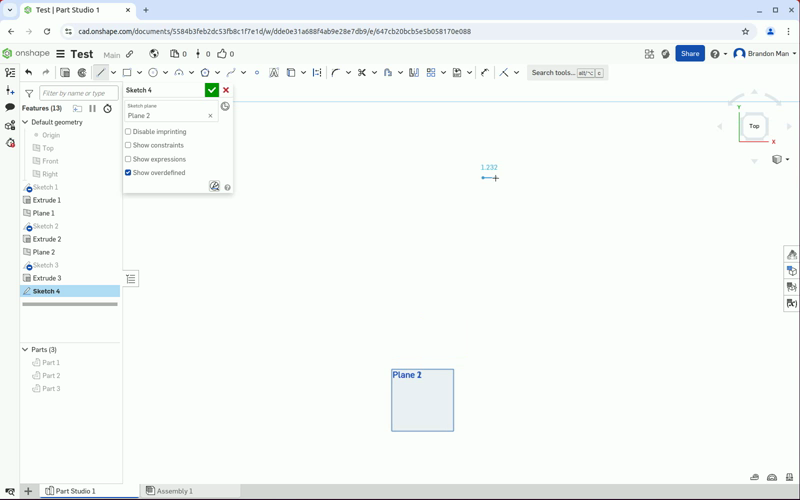
scroll(6)
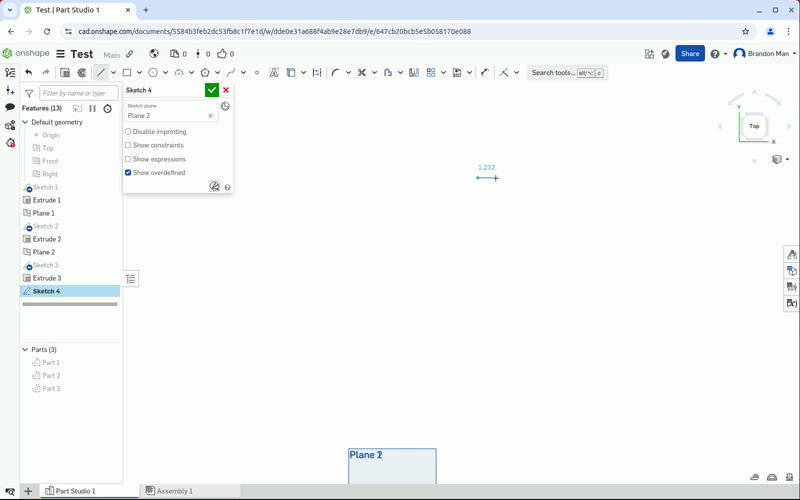
scroll(6)
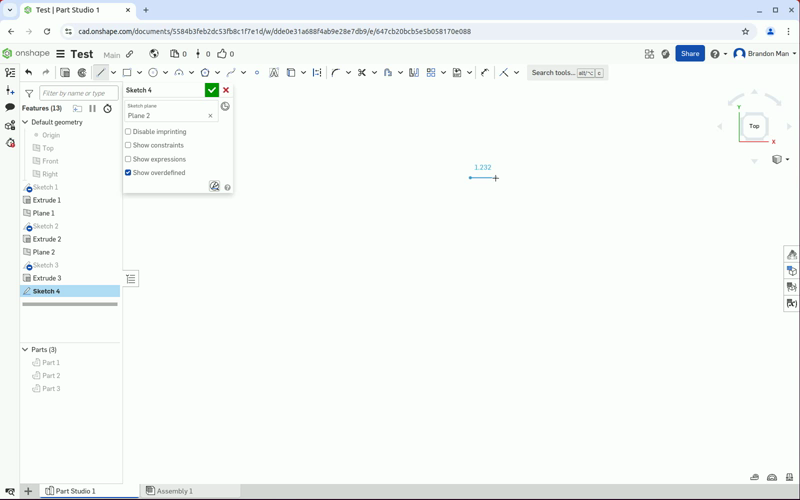
scroll(6)
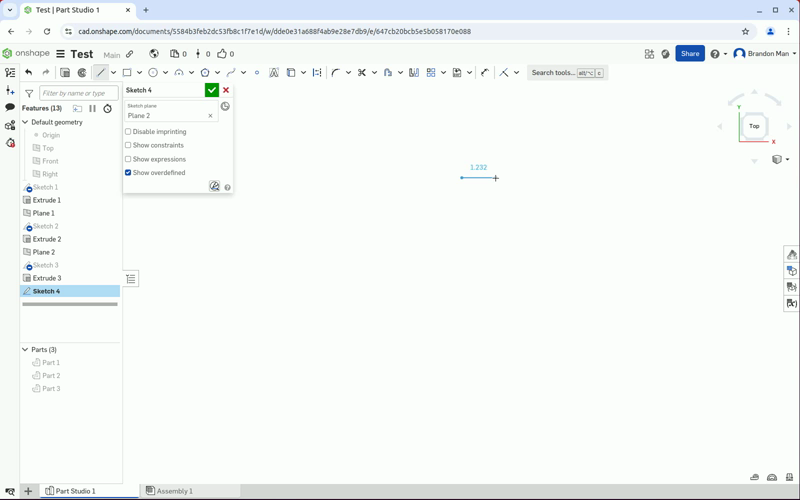
scroll(6)
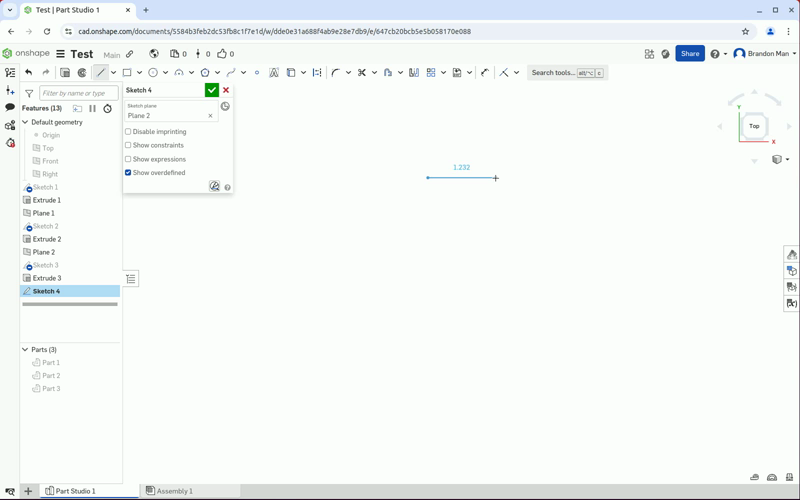
click(495, 177)
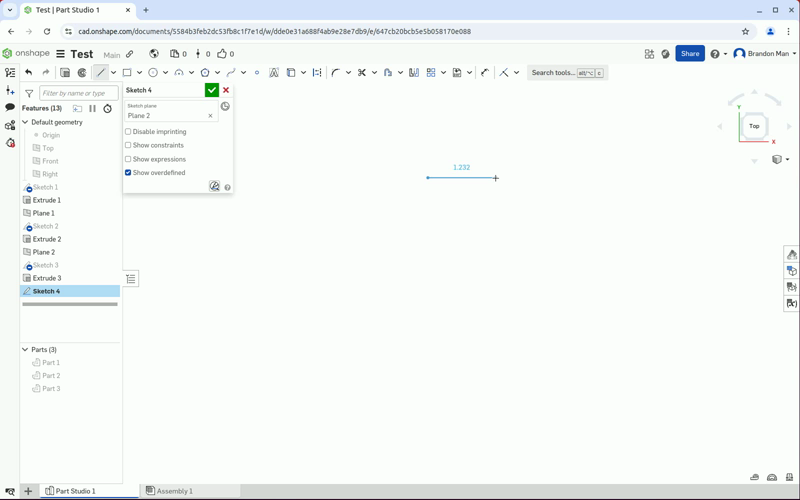
scroll(-6)
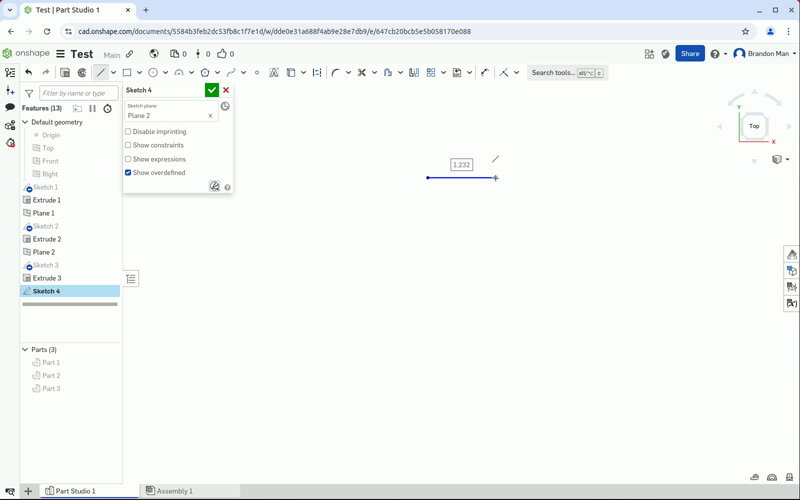
scroll(-6)
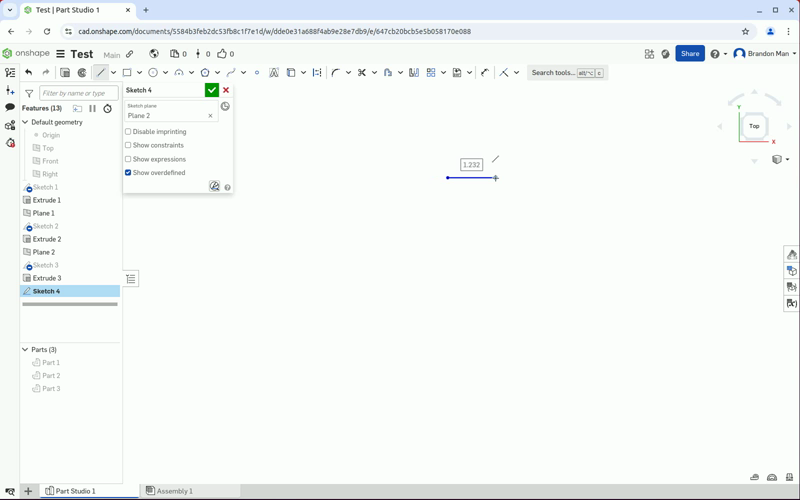
scroll(-6)
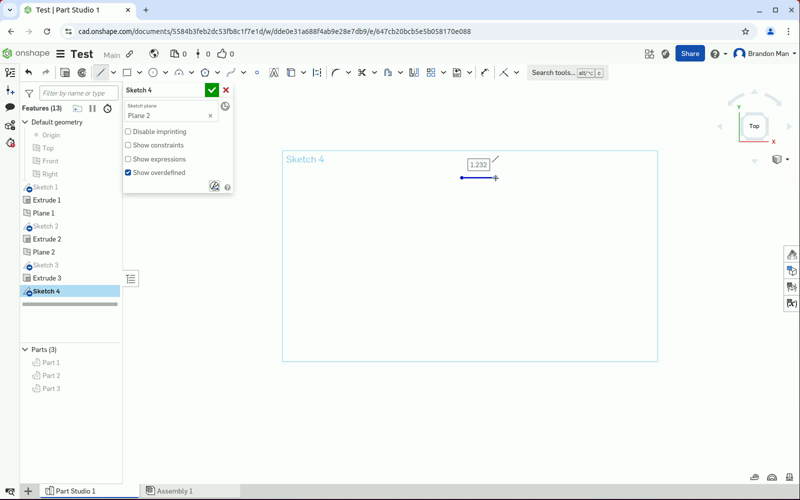
scroll(-6)
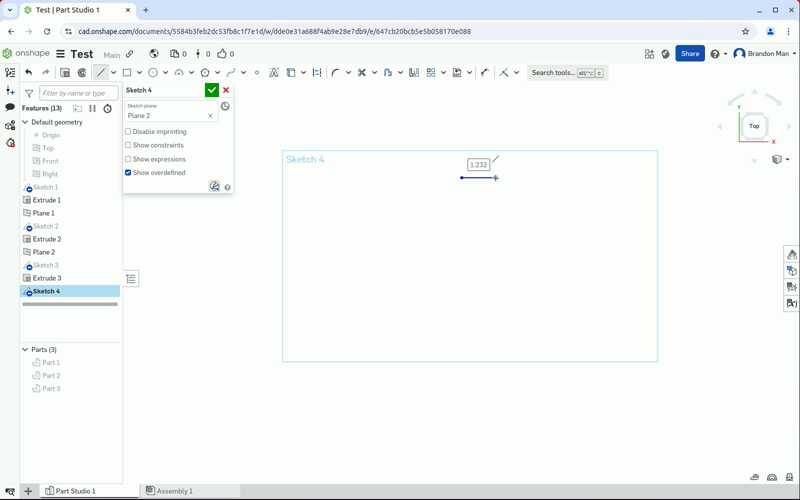
scroll(-6)
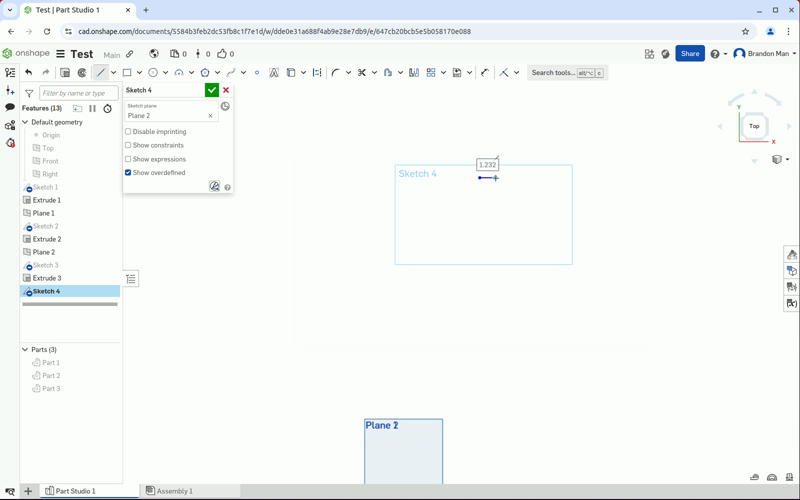
scroll(-6)
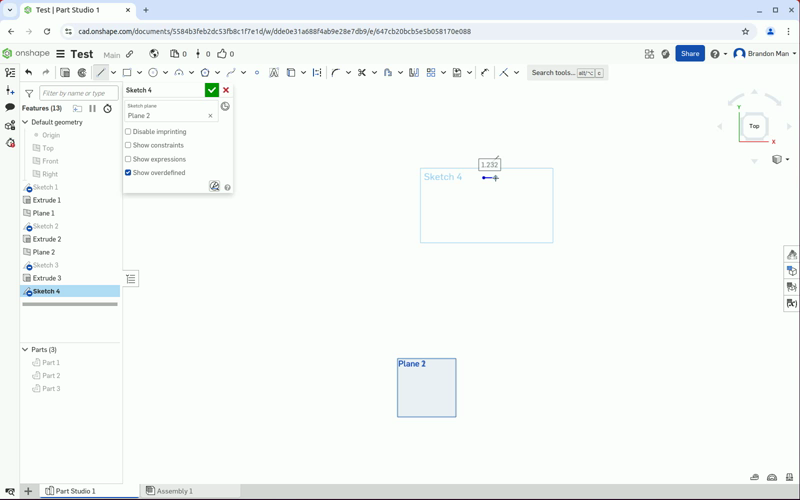
scroll(-6)
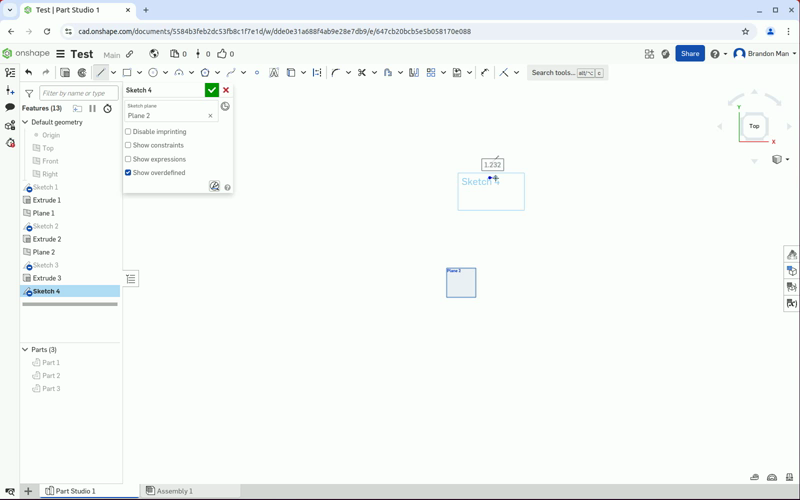
key_up(shift)
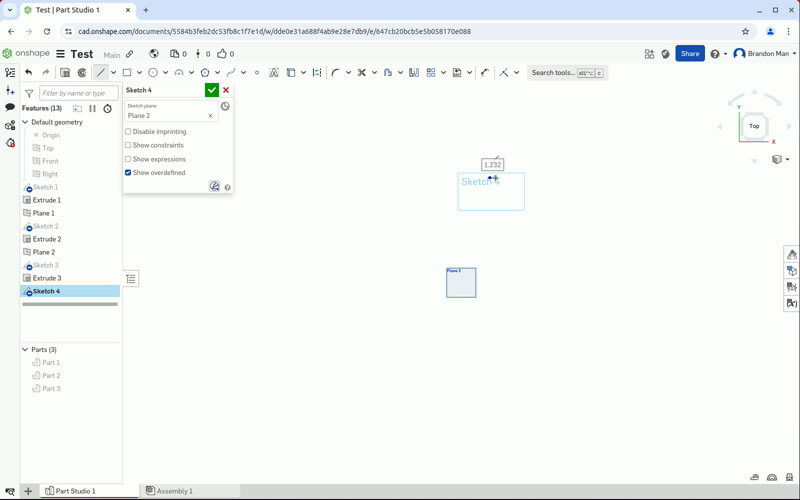
key_down(shift)
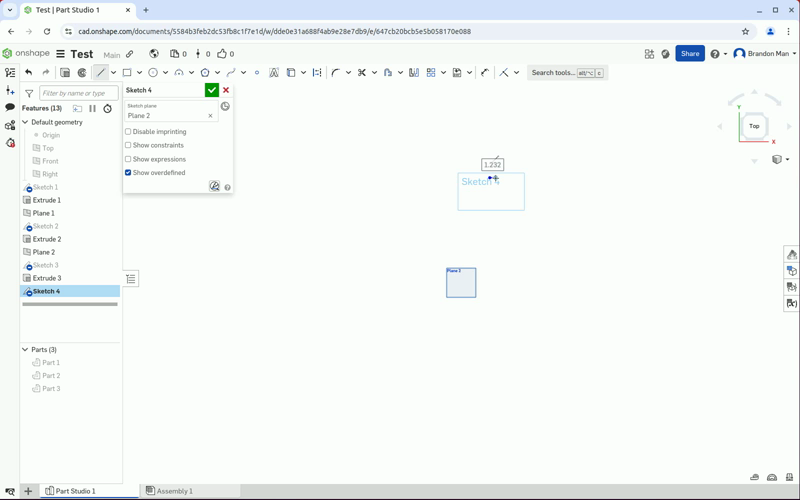
mouse_move(525, 177)
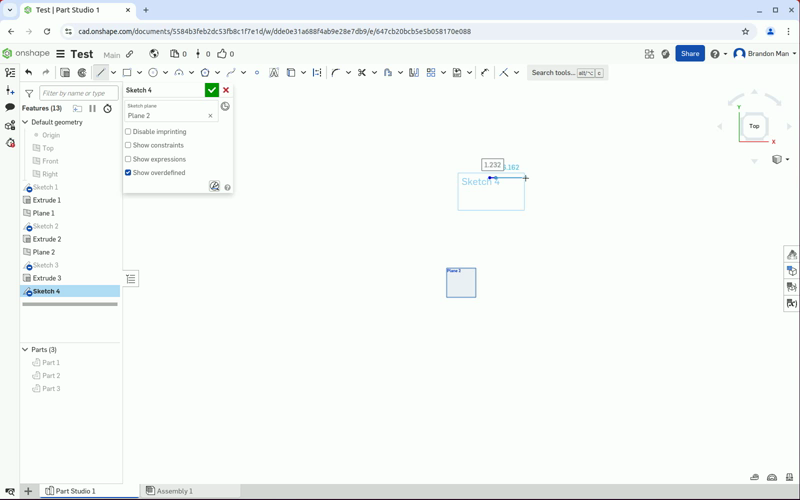
mouse_move(495, 171)
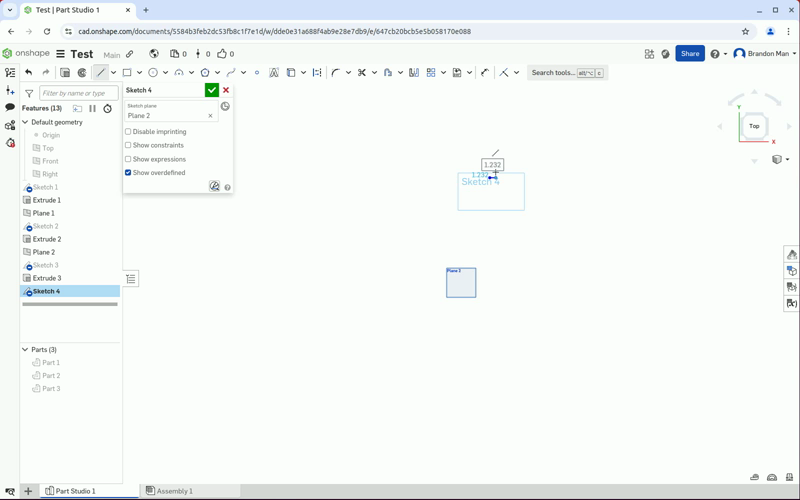
scroll(6)
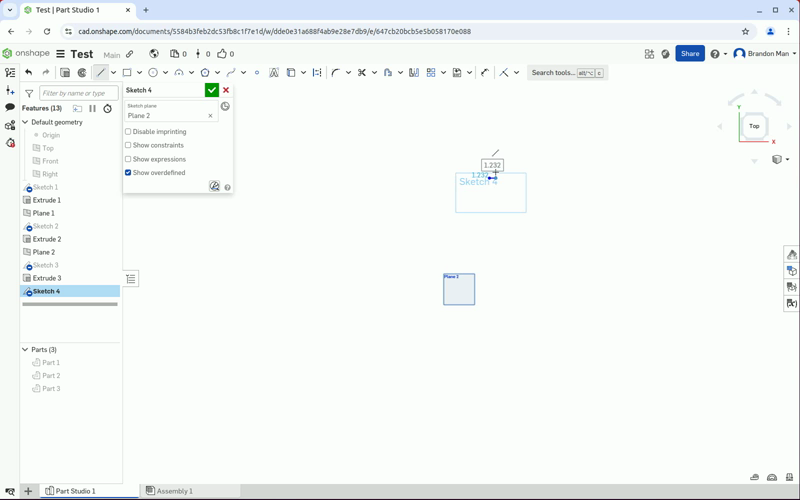
scroll(6)
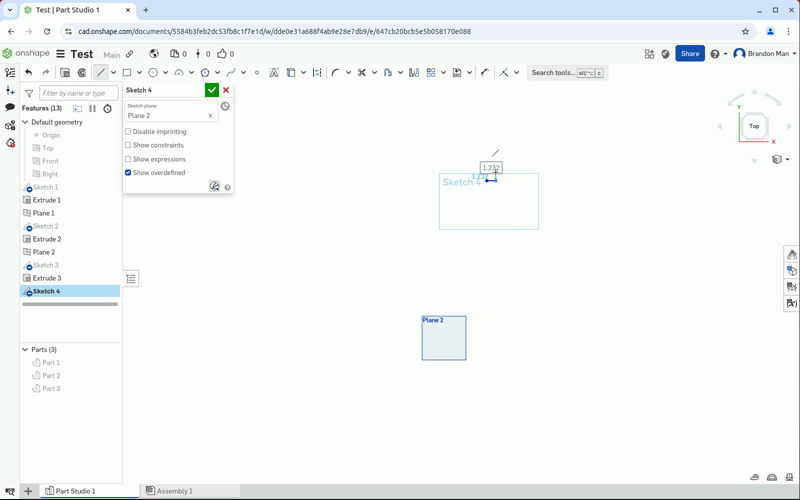
scroll(6)
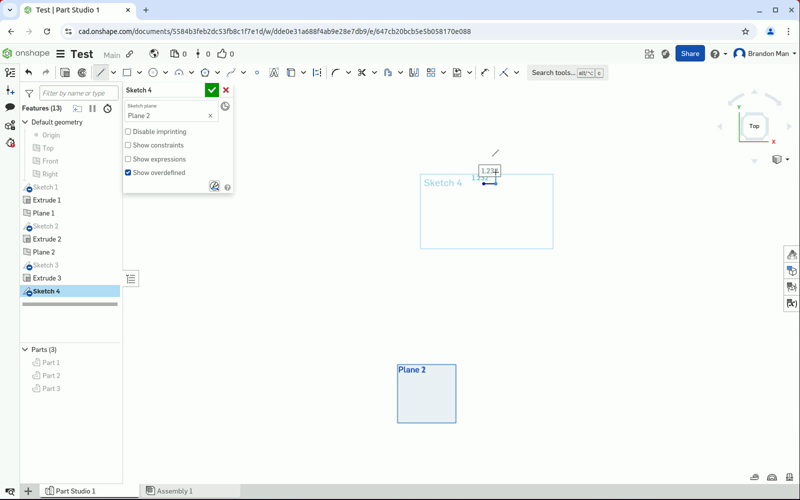
scroll(6)
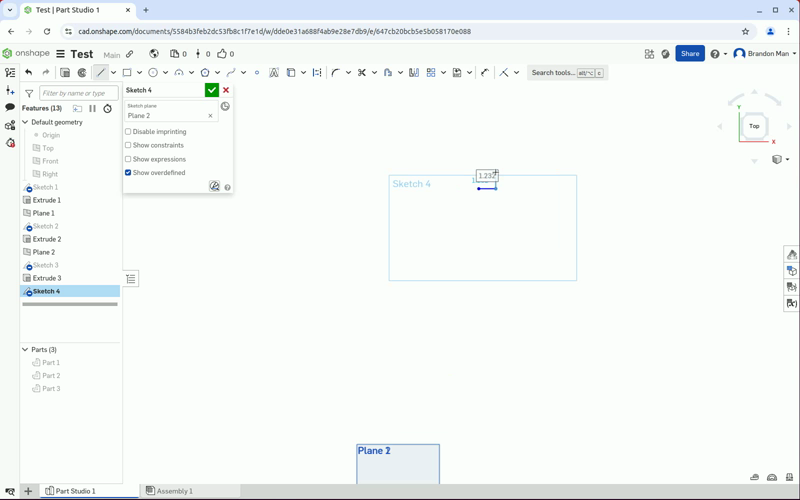
scroll(6)
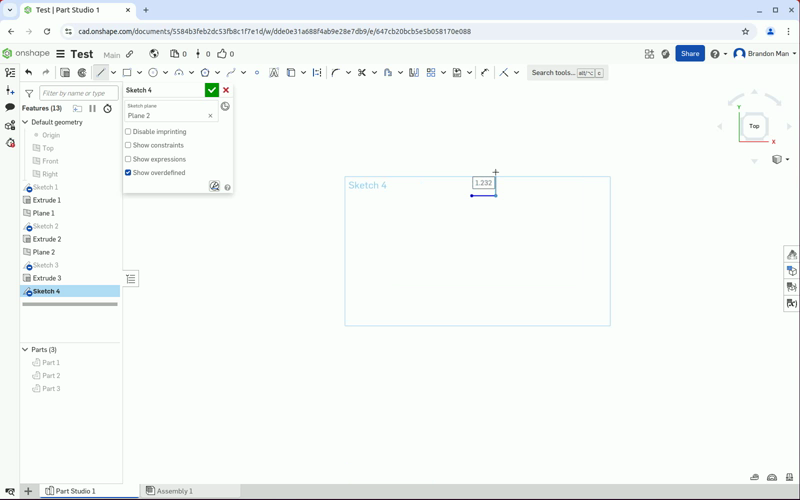
scroll(6)
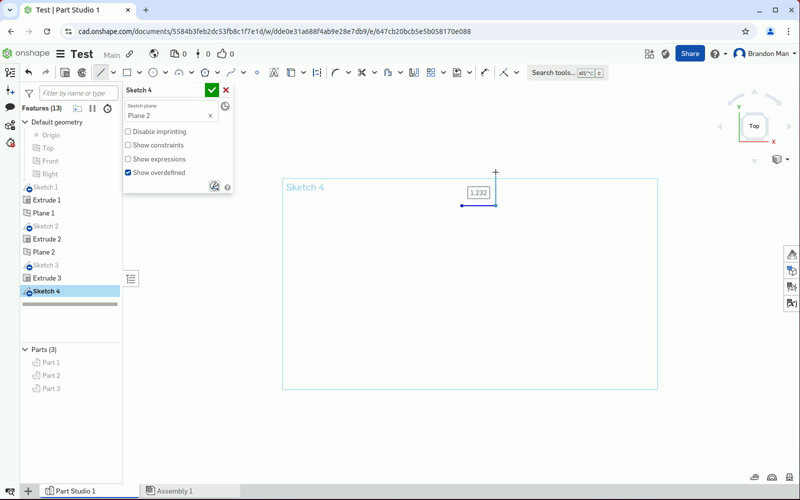
scroll(6)
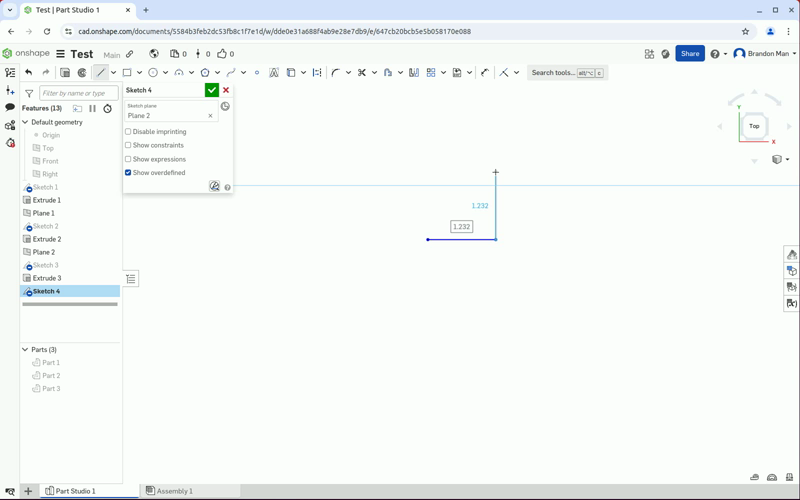
click(495, 171)
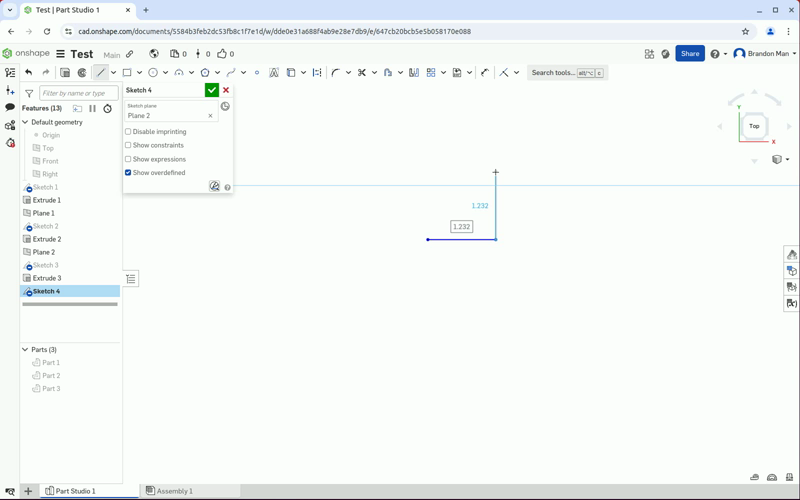
scroll(-6)
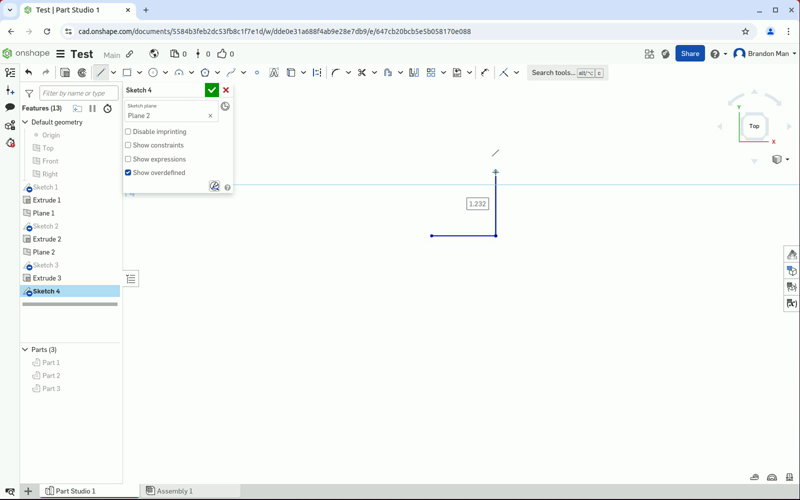
scroll(-6)
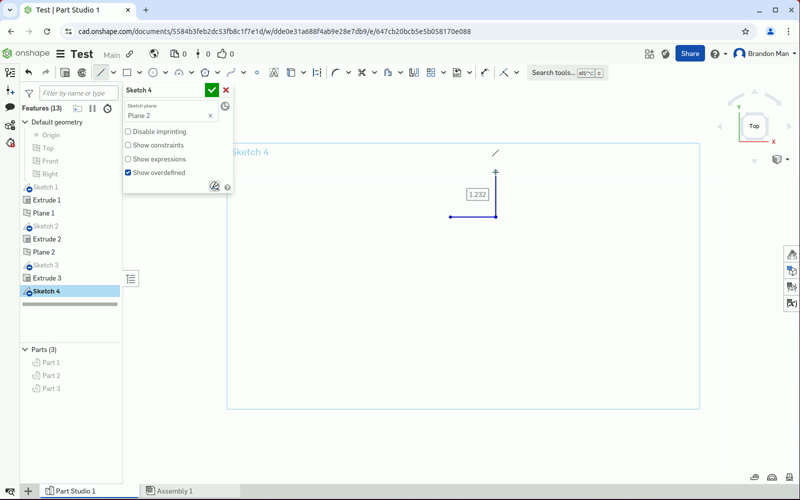
scroll(-6)
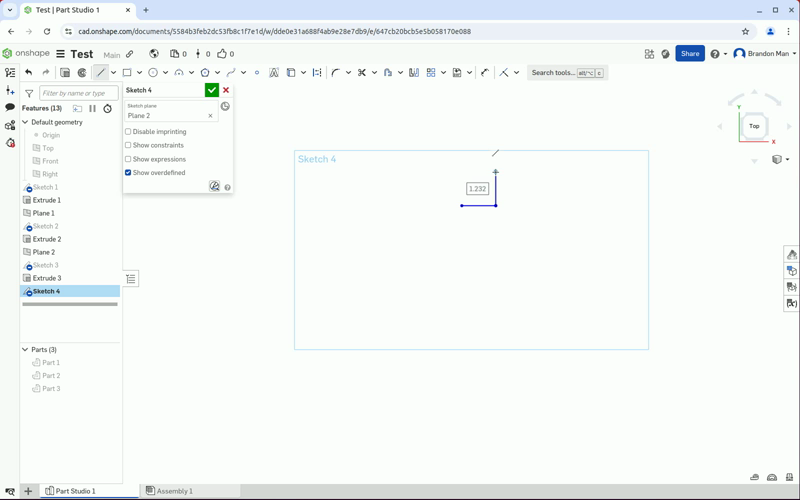
scroll(-6)
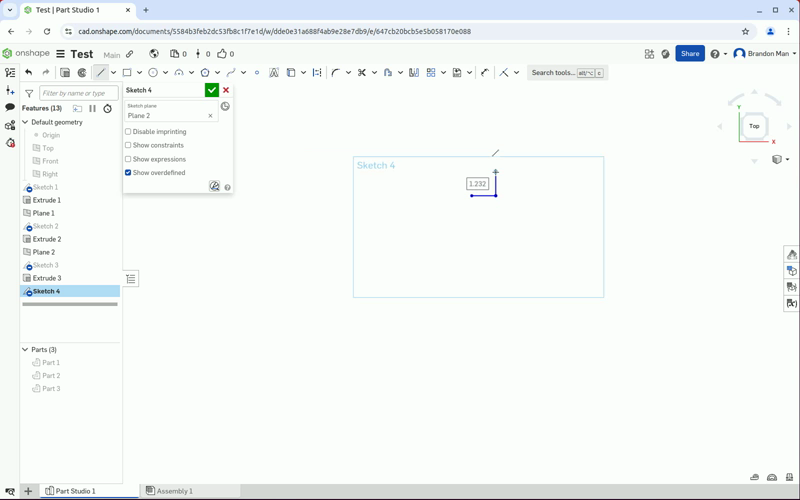
scroll(-6)
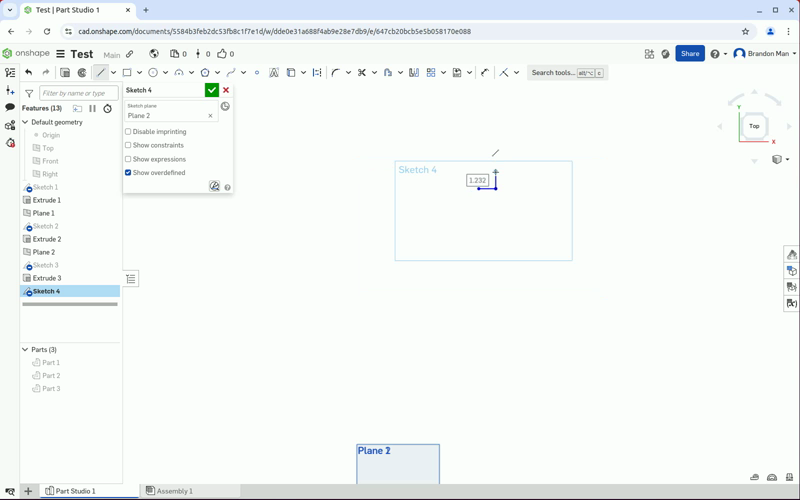
scroll(-6)
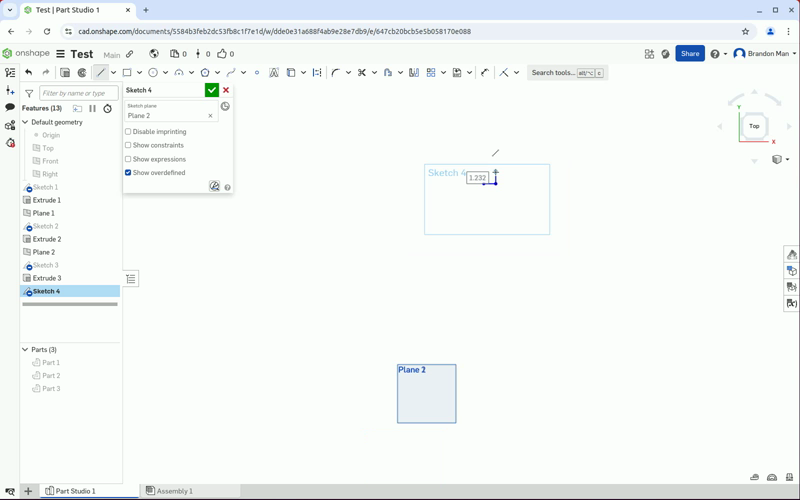
scroll(-6)
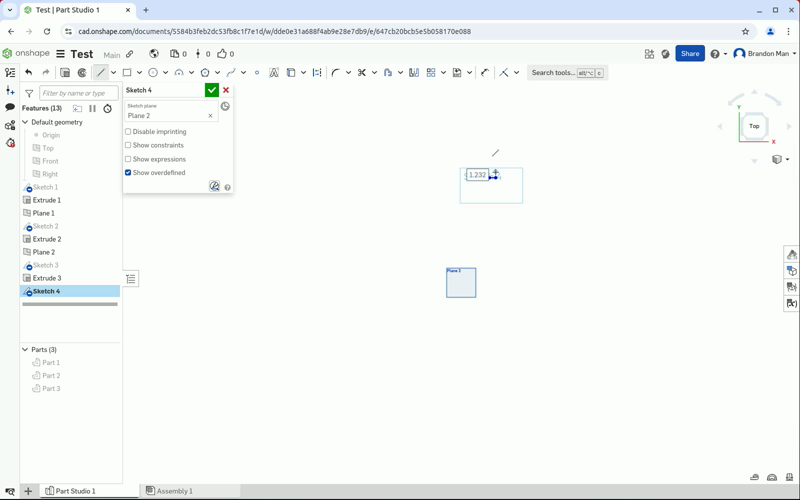
key_up(shift)
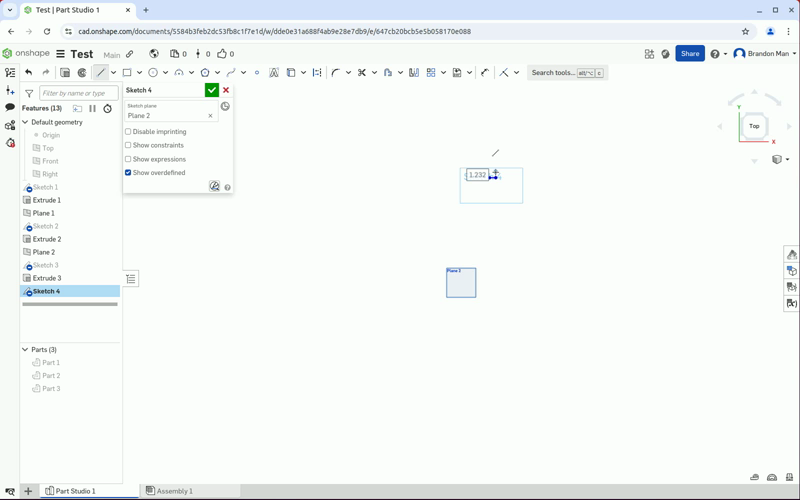
key_down(shift)
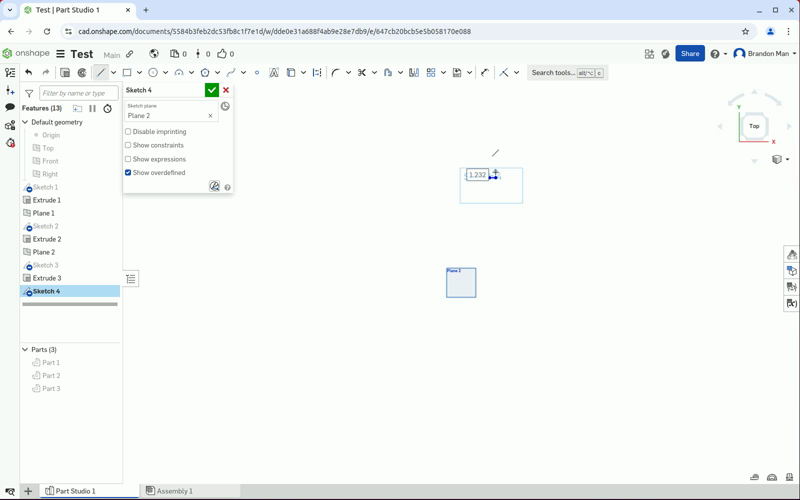
mouse_move(525, 171)
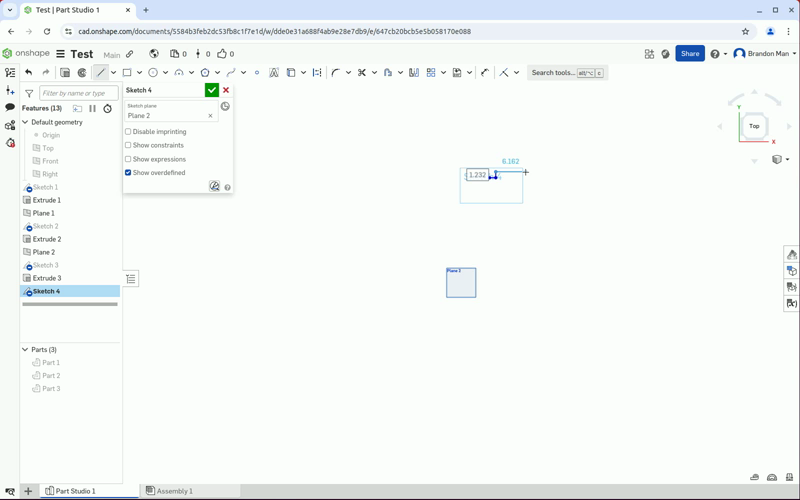
mouse_move(489, 171)
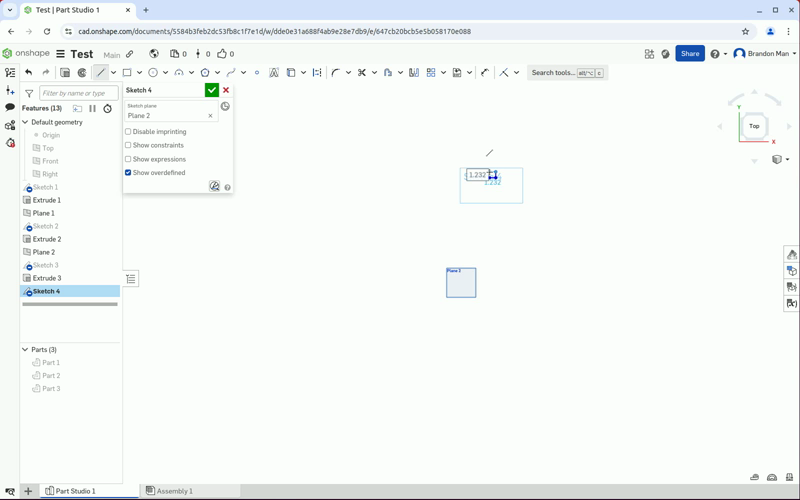
scroll(6)
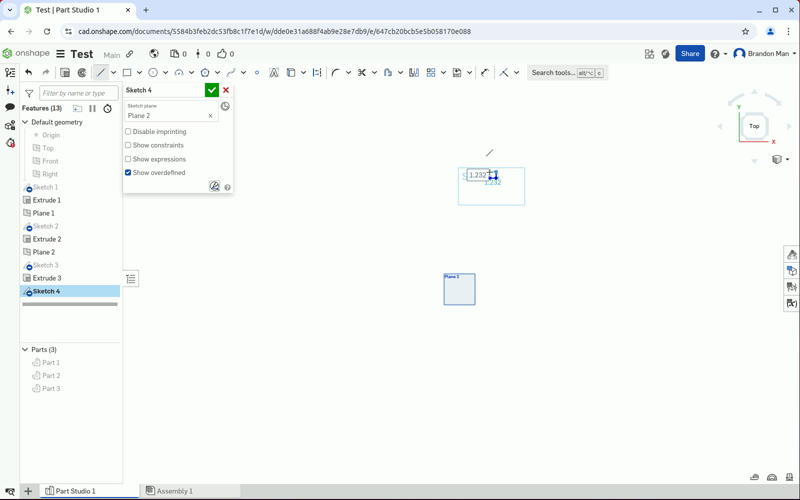
scroll(6)
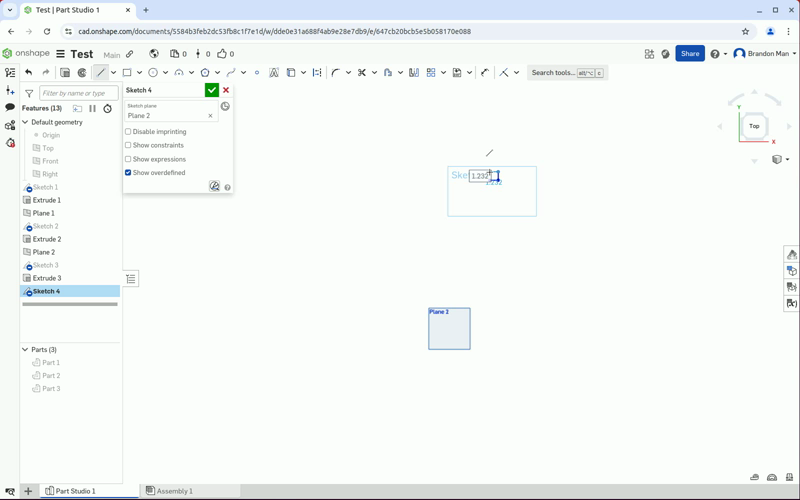
scroll(6)
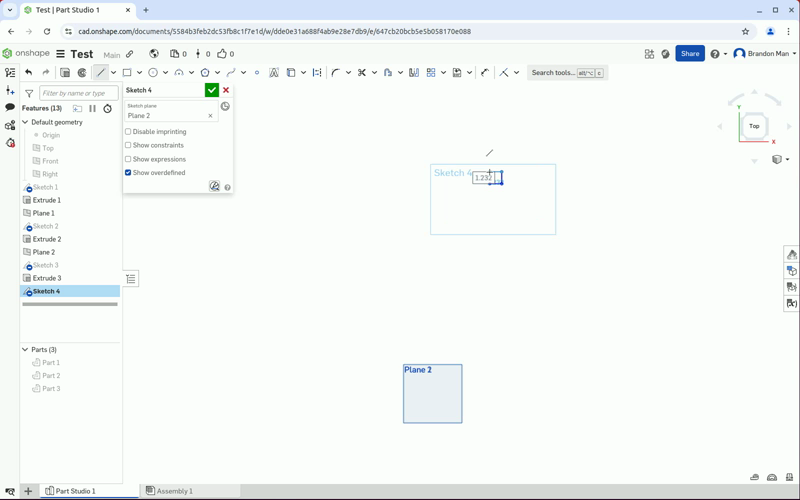
scroll(6)
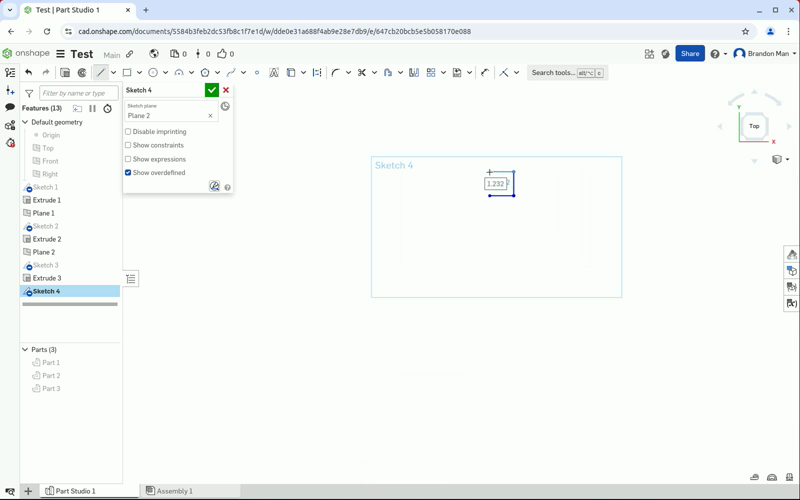
scroll(6)
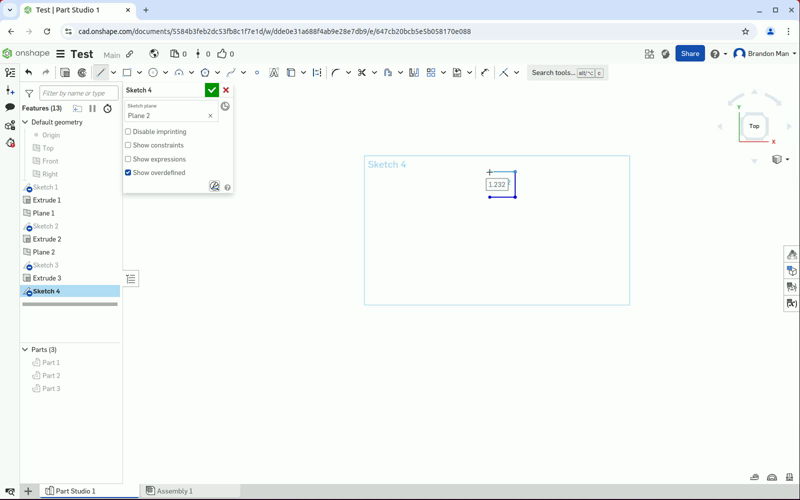
scroll(6)
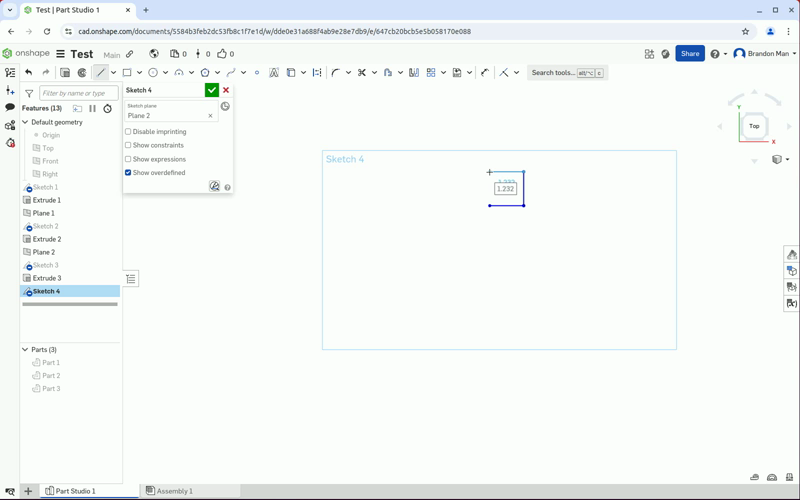
scroll(6)
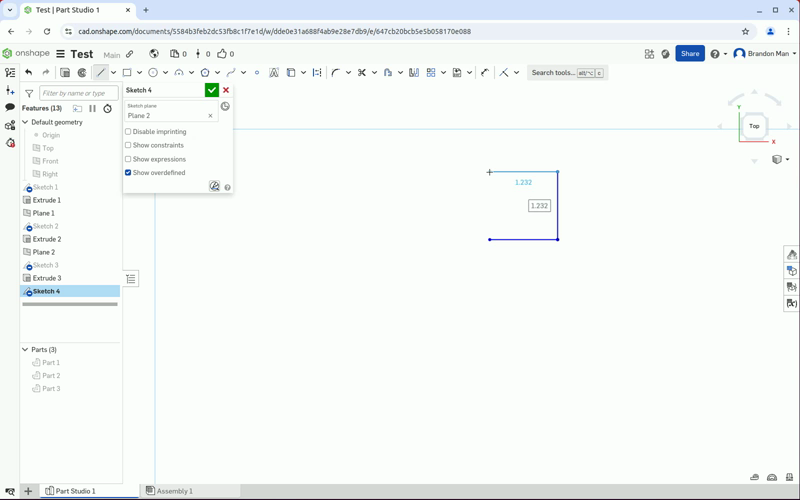
click(489, 171)
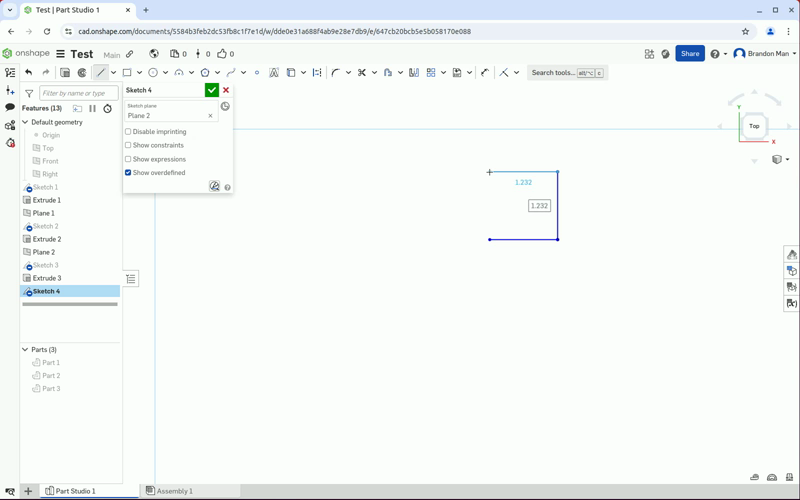
scroll(-6)
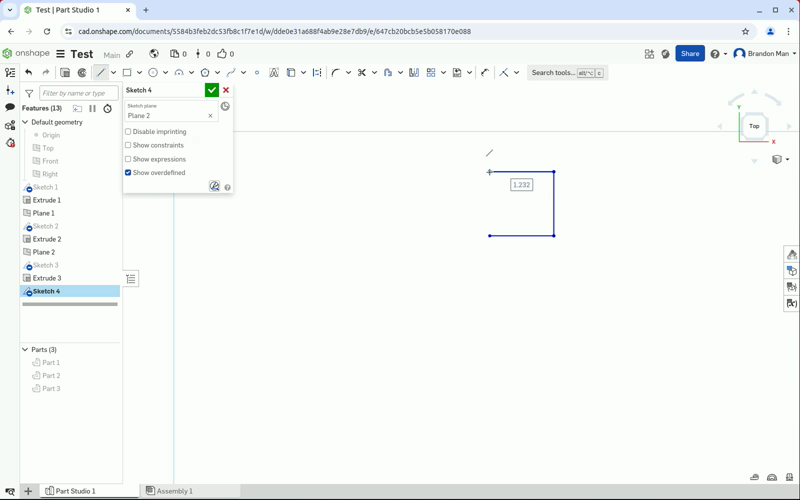
scroll(-6)
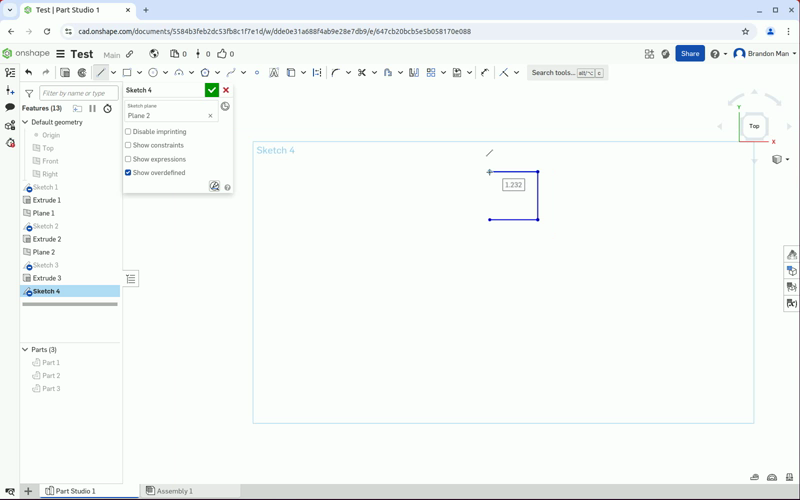
scroll(-6)
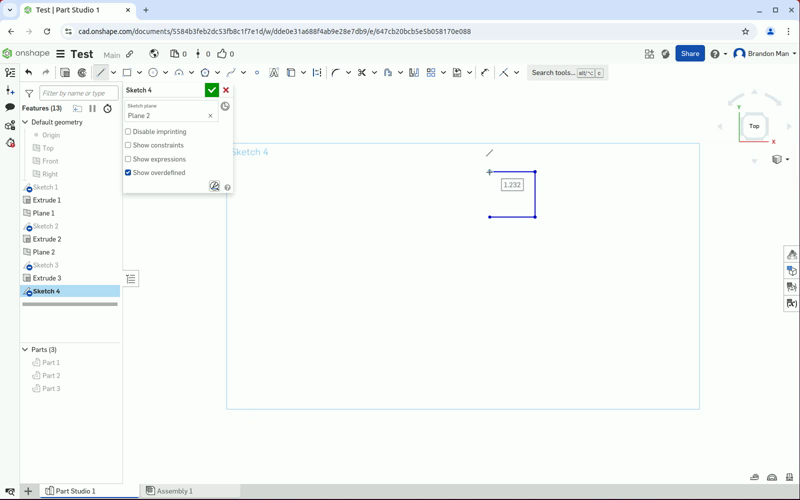
scroll(-6)
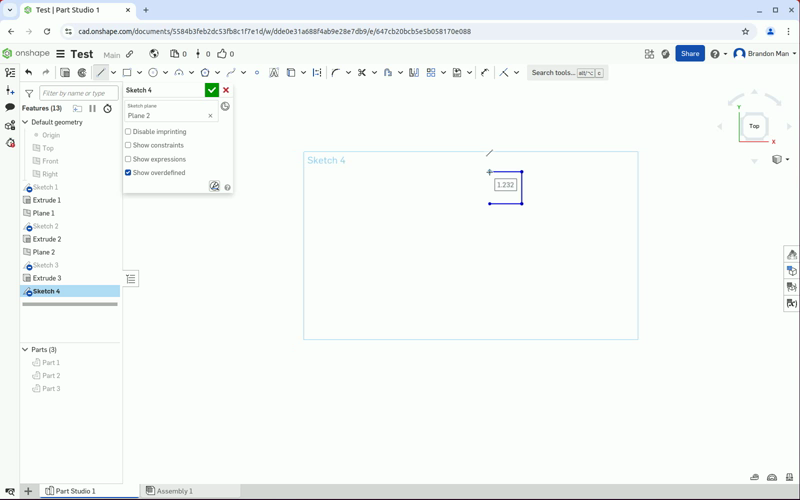
scroll(-6)
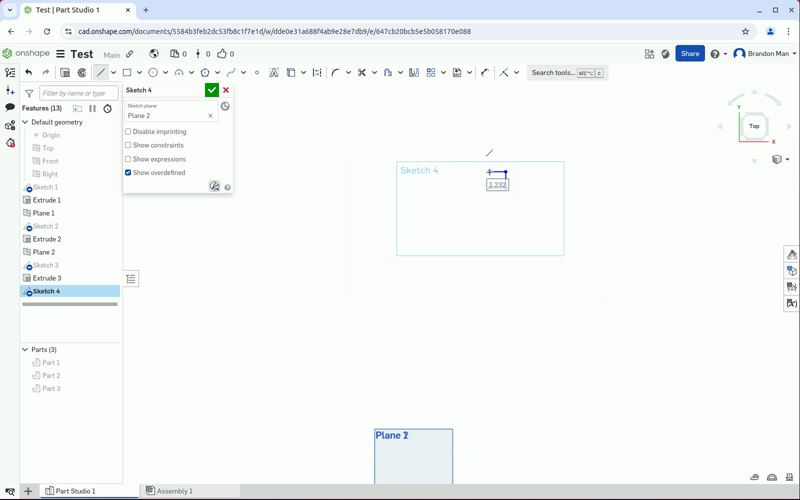
scroll(-6)
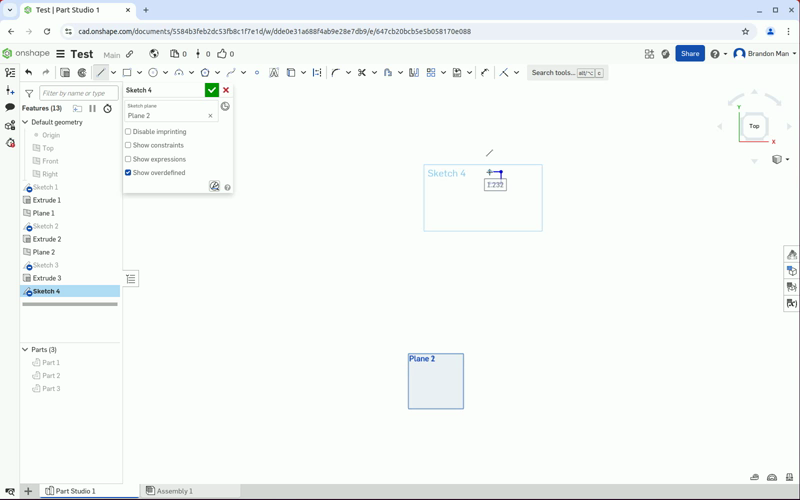
scroll(-6)
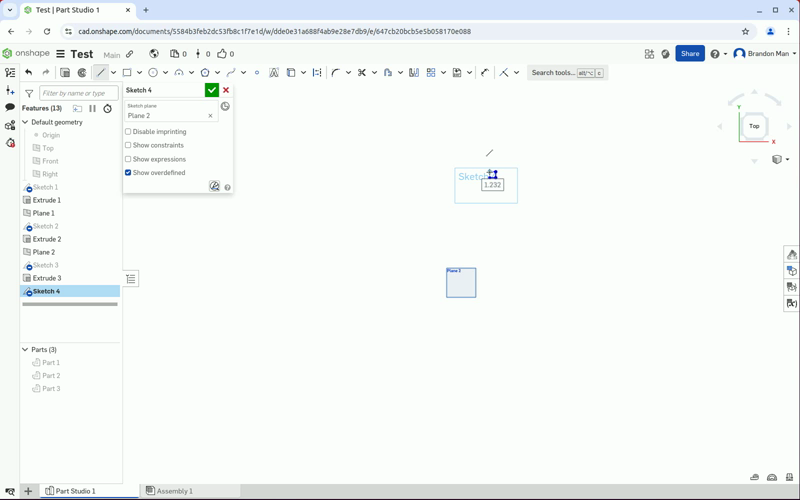
key_up(shift)
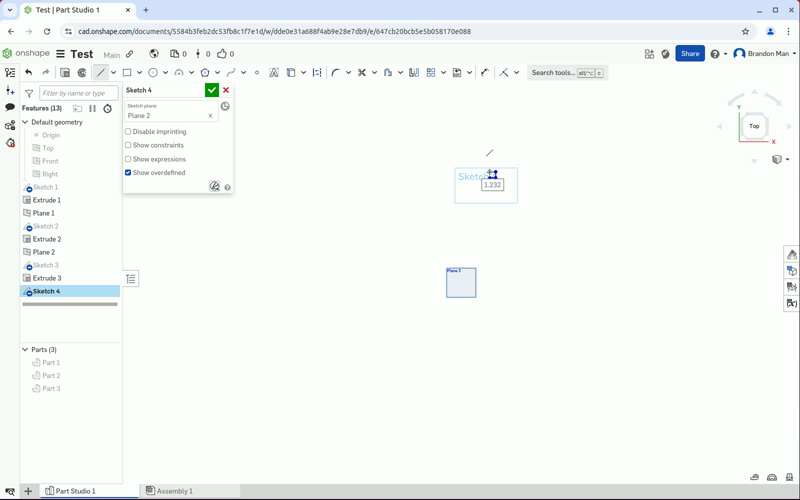
mouse_move(519, 171)
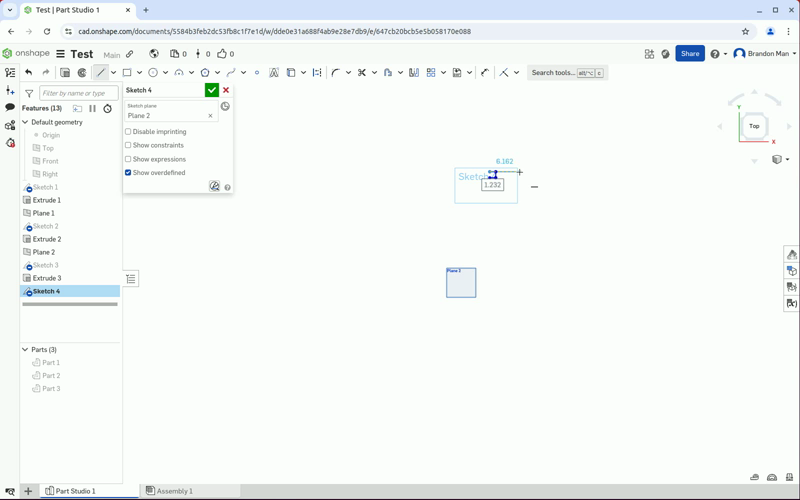
key_down(shift)
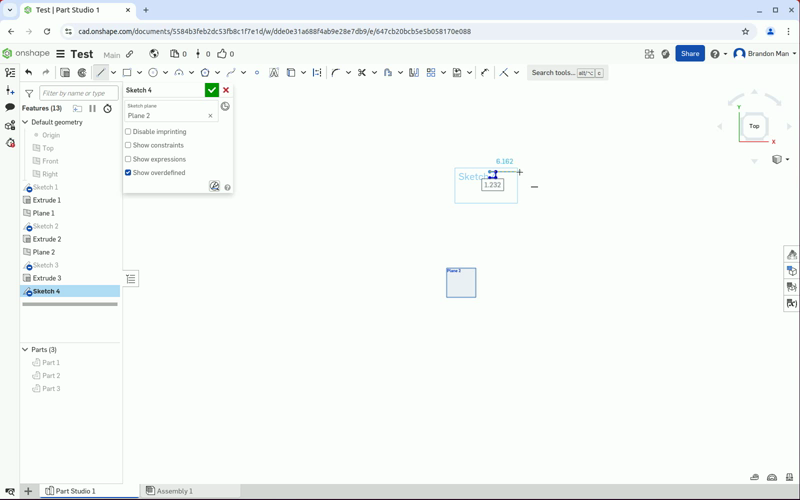
mouse_move(489, 177)
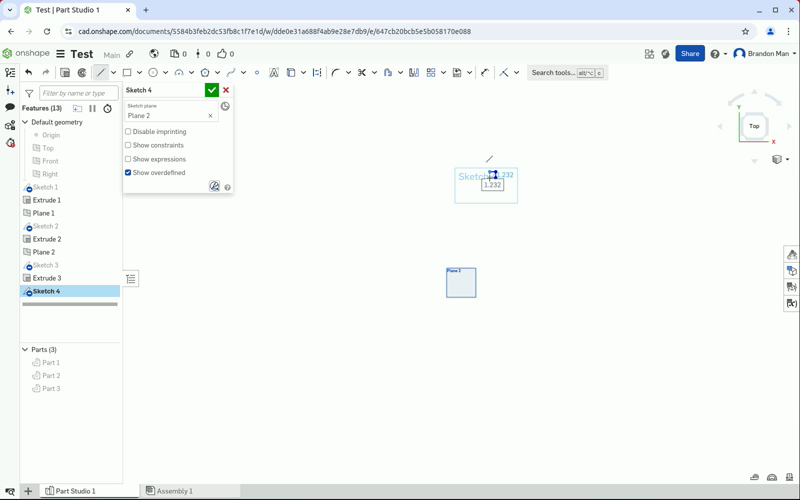
scroll(6)
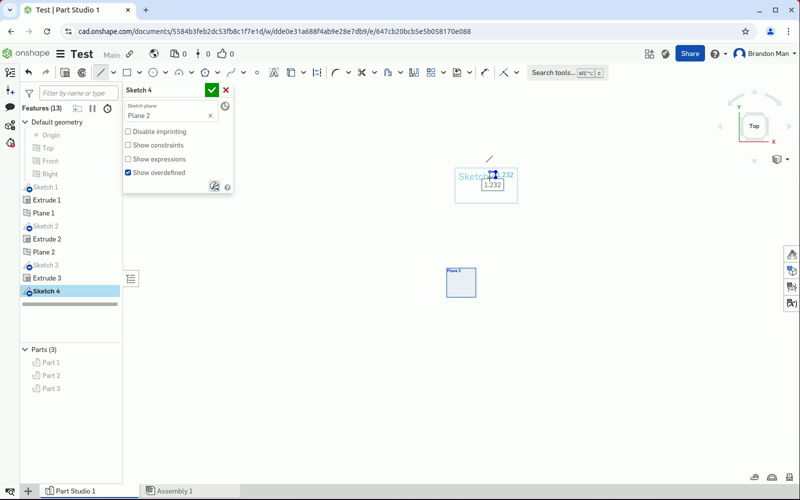
scroll(6)
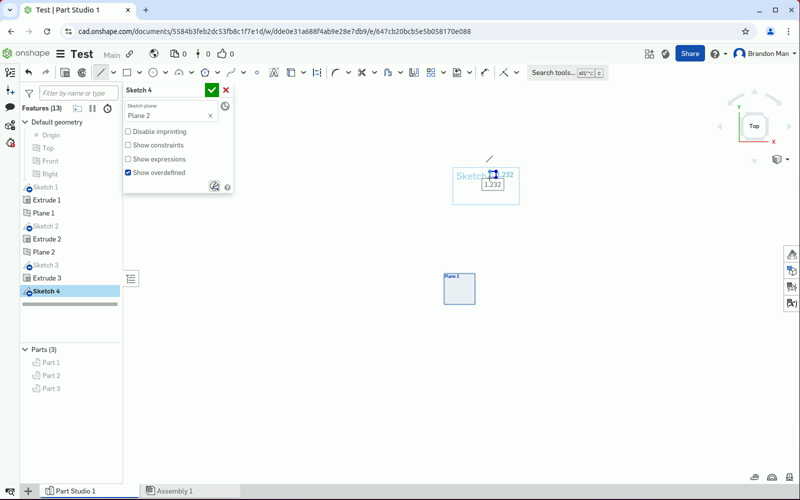
scroll(6)
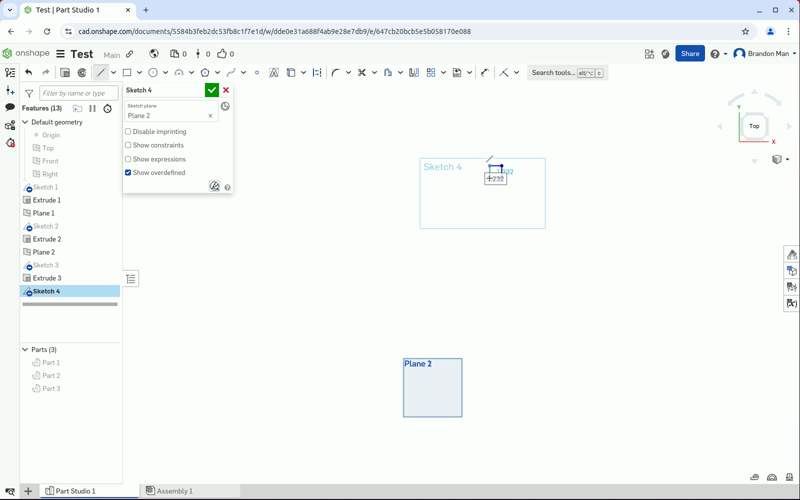
scroll(6)
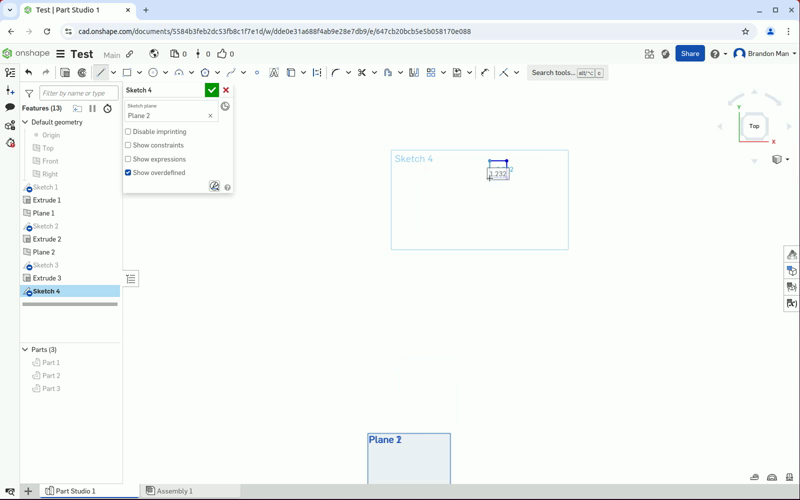
scroll(6)
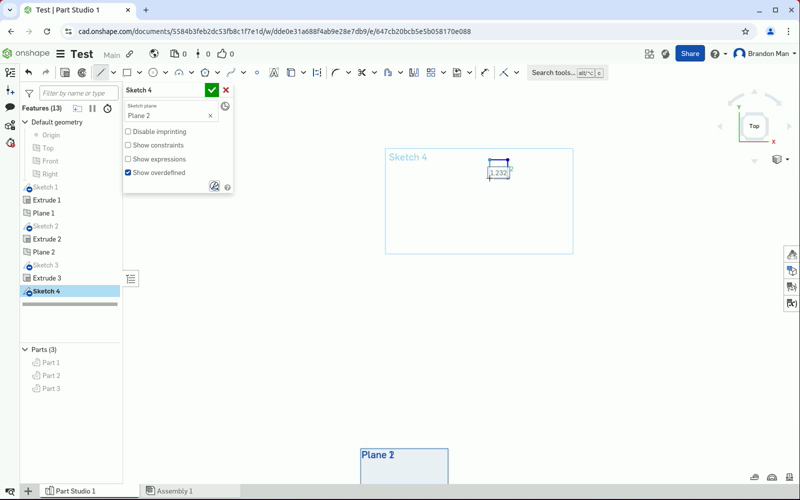
scroll(6)
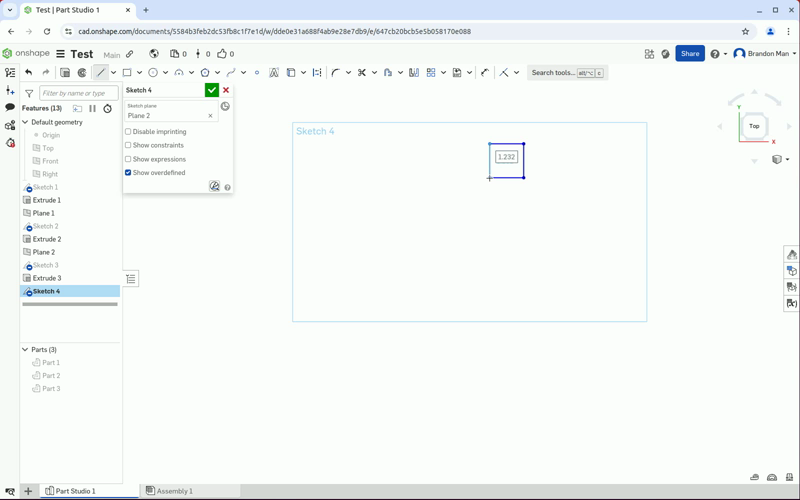
scroll(6)
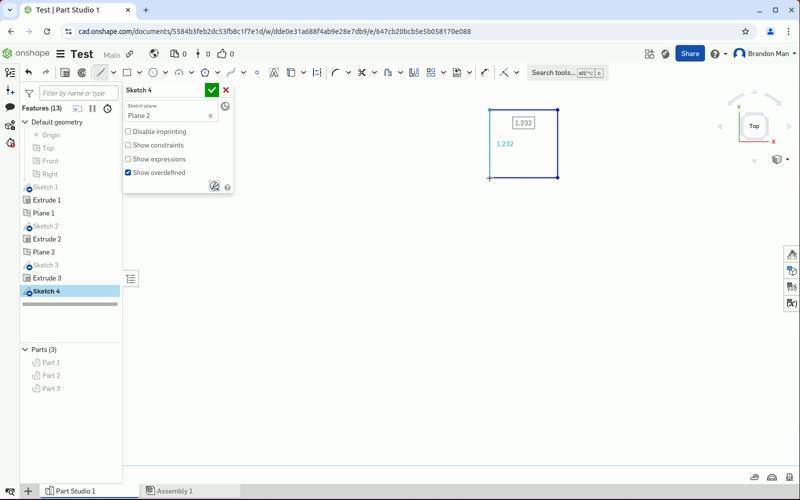
key_up(shift)
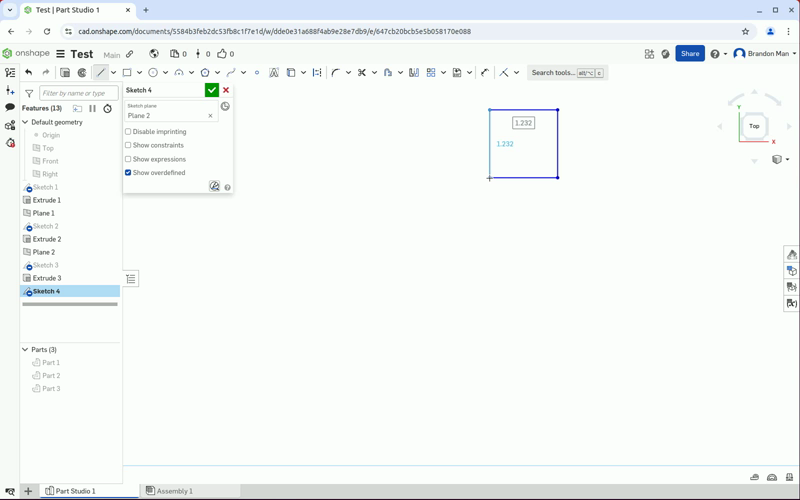
click(489, 177)
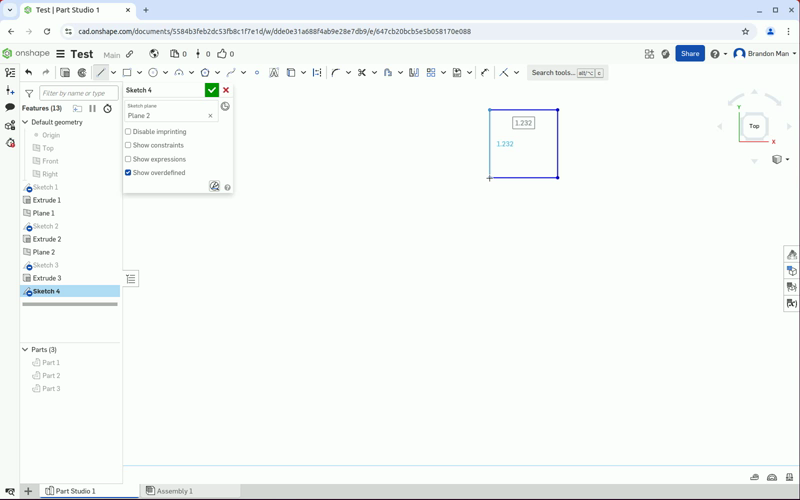
scroll(-6)
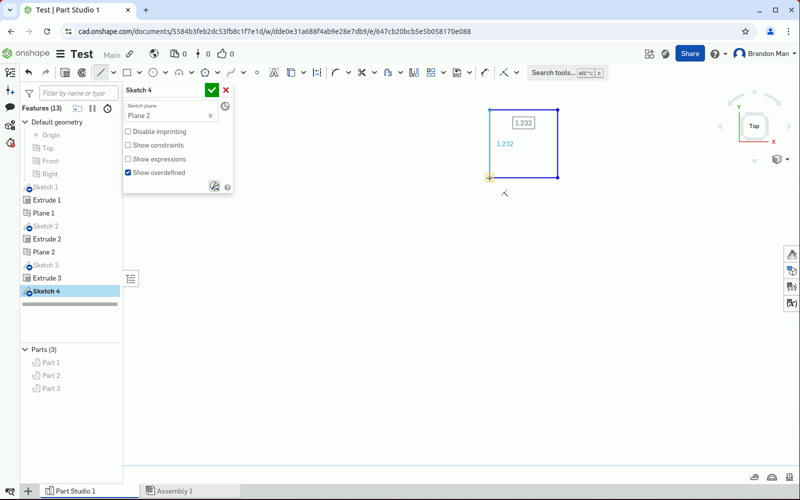
scroll(-6)
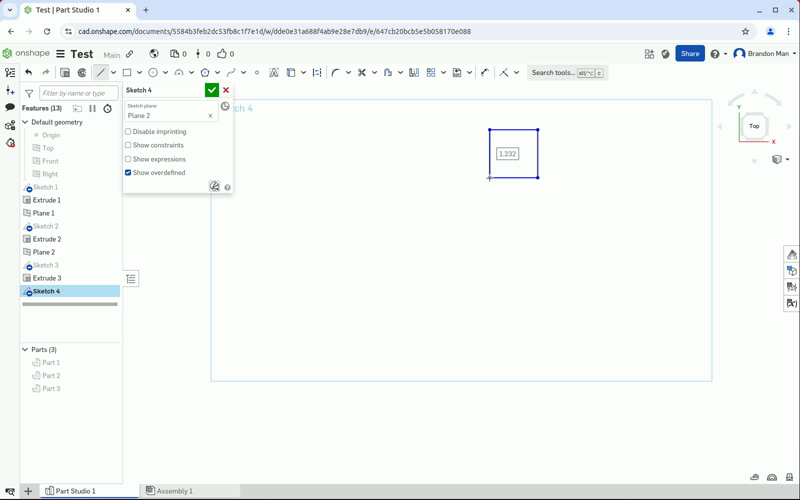
scroll(-6)
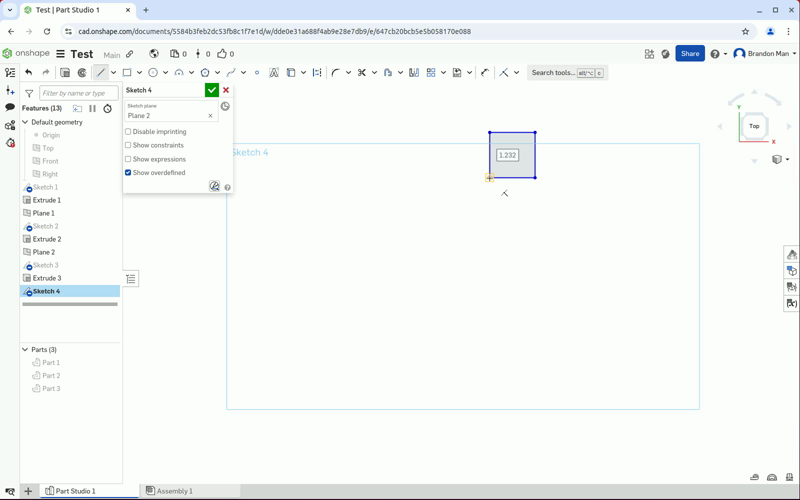
scroll(-6)
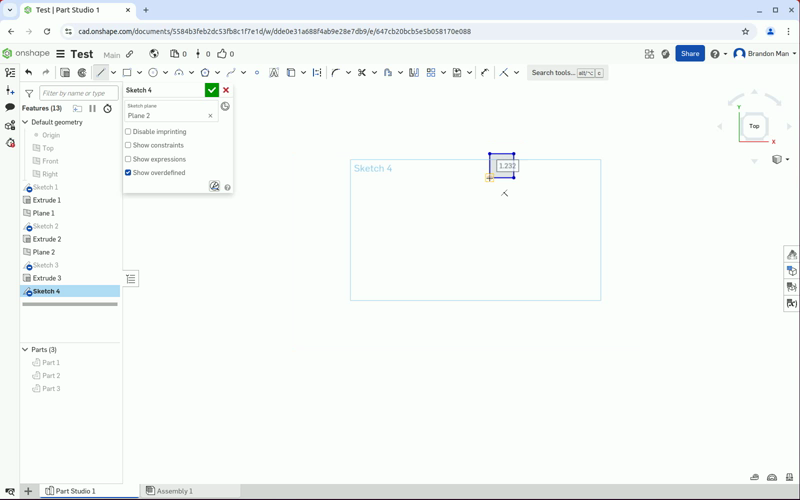
scroll(-6)
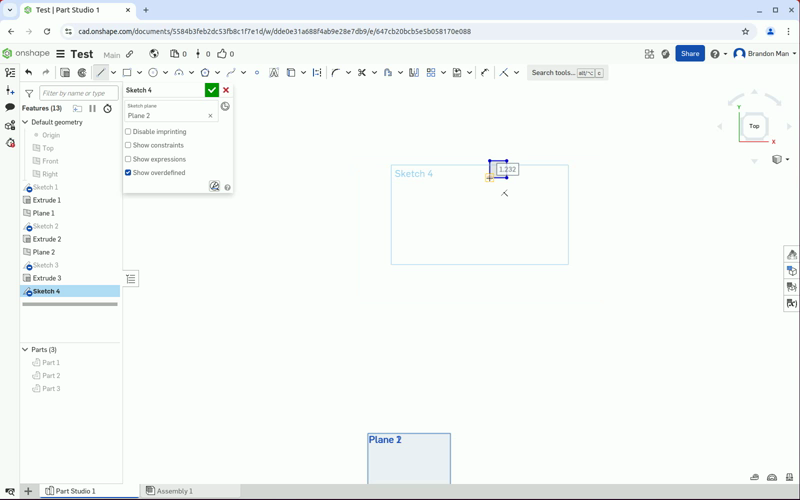
scroll(-6)
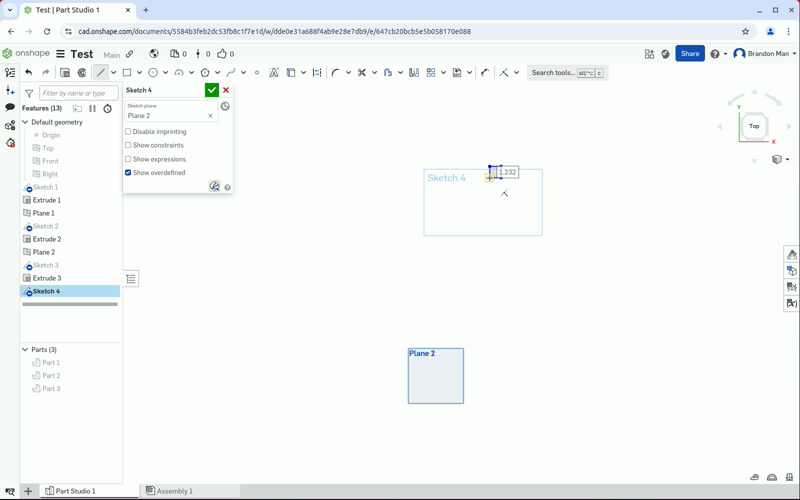
scroll(-6)
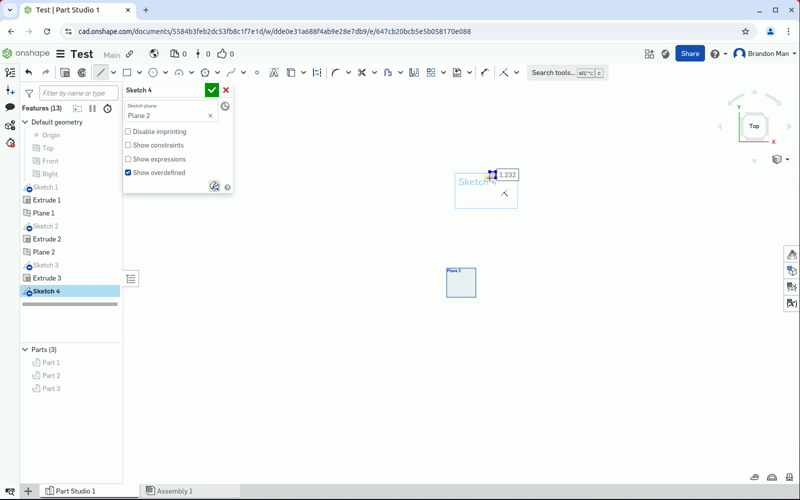
key(esc)
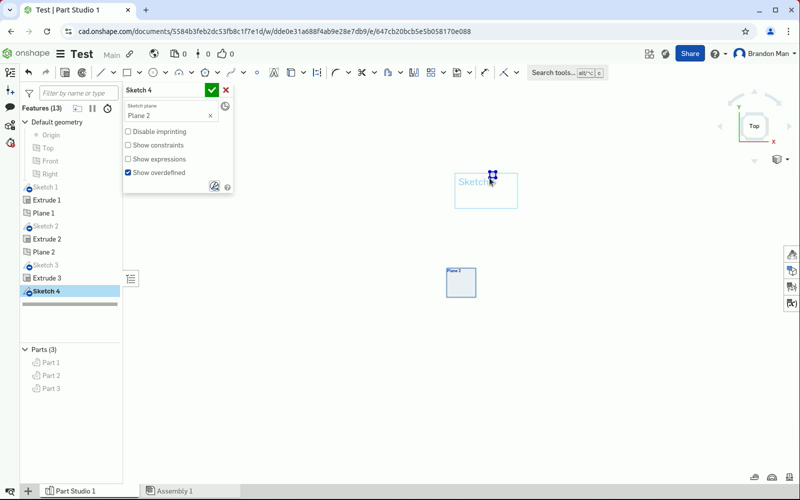
mouse_move(493, 175)
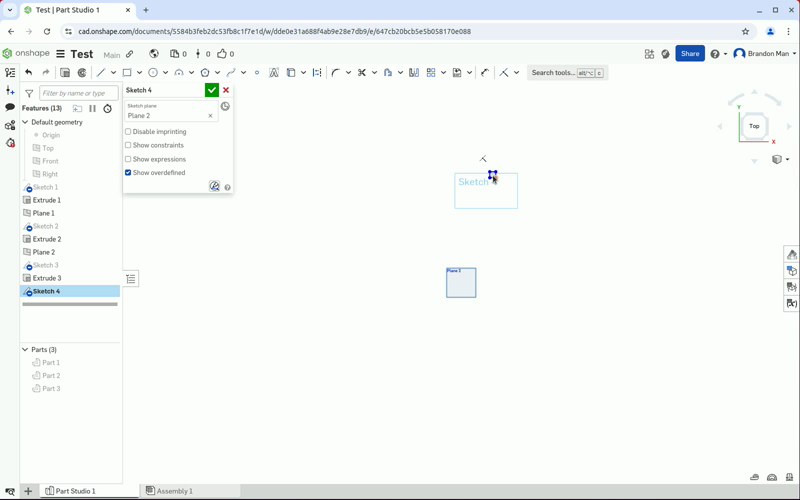
scroll(6)
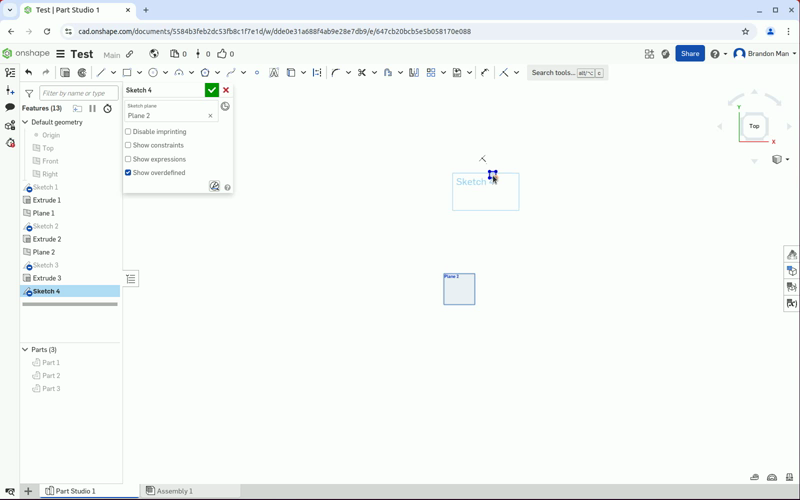
scroll(6)
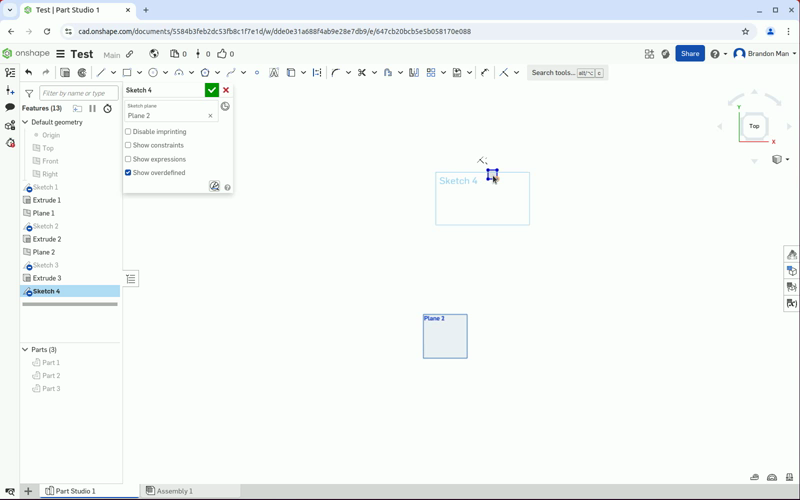
scroll(6)
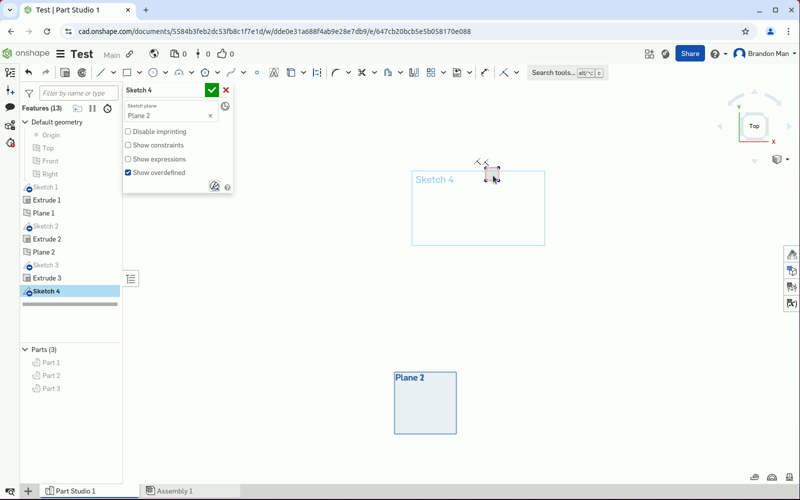
scroll(6)
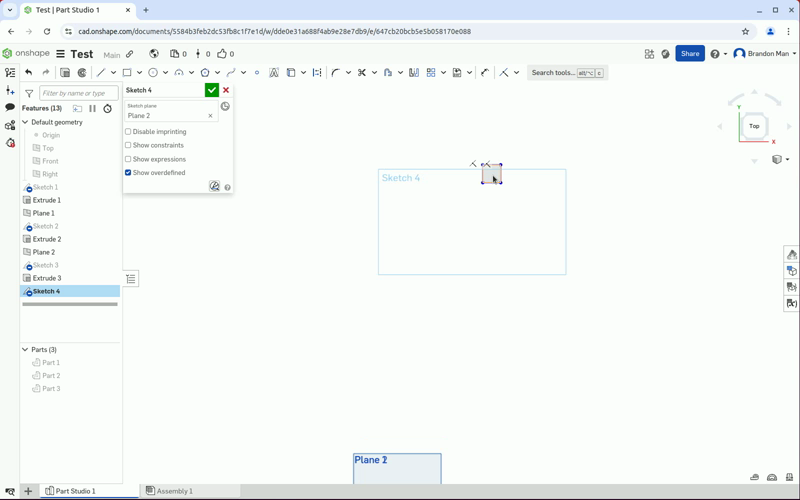
scroll(6)
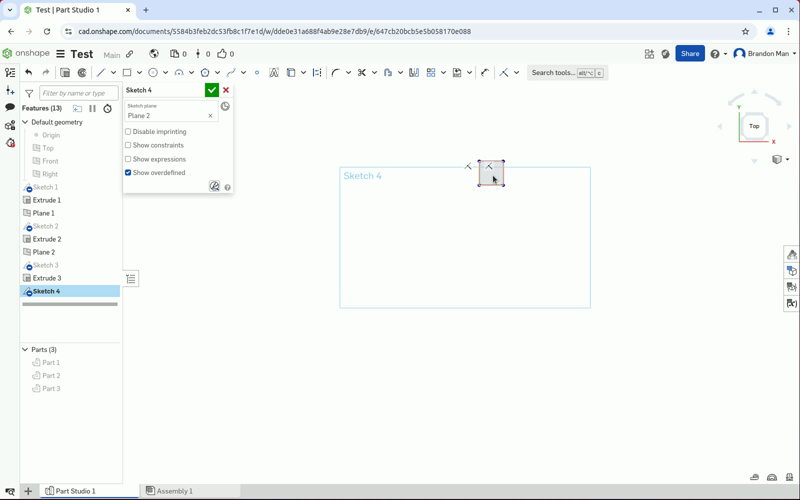
scroll(6)
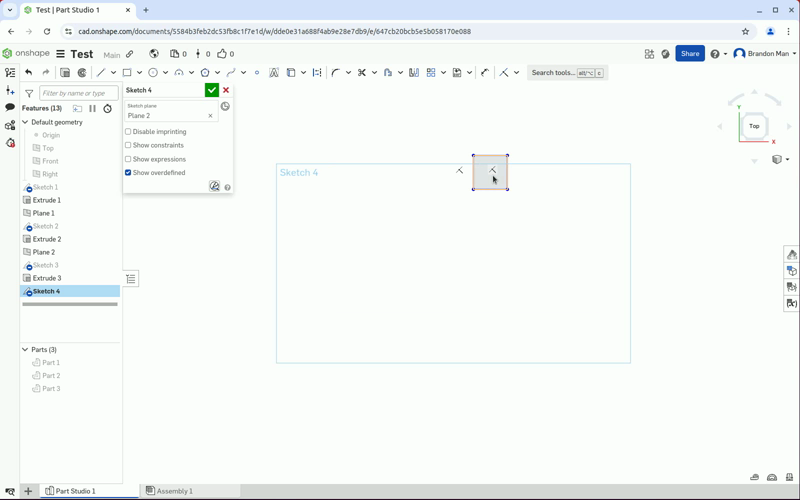
scroll(6)
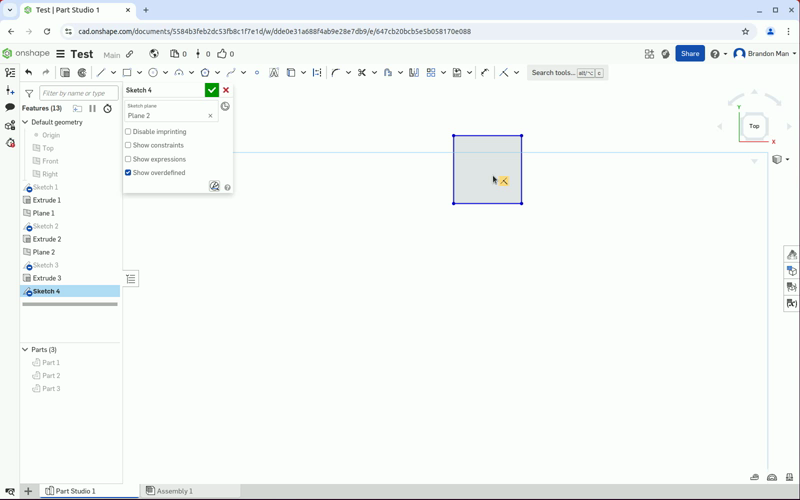
click(493, 175)
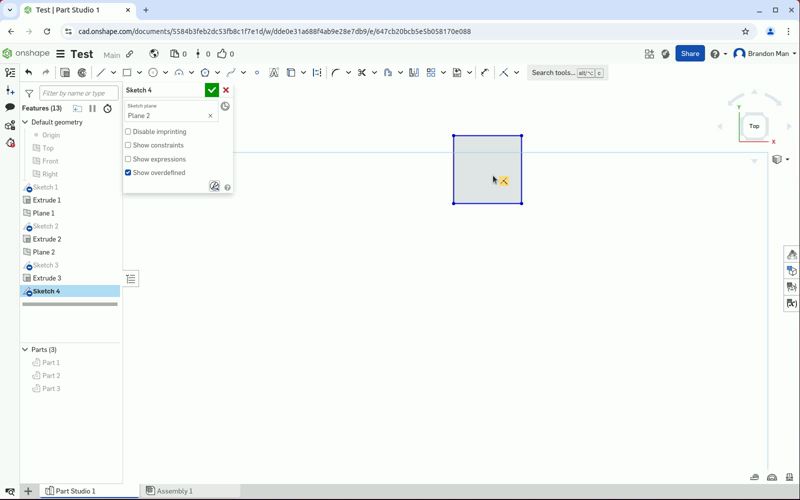
scroll(-6)
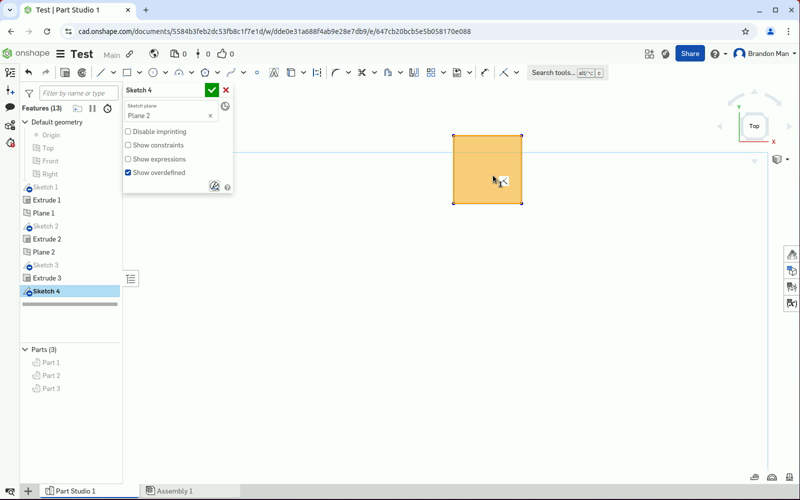
scroll(-6)
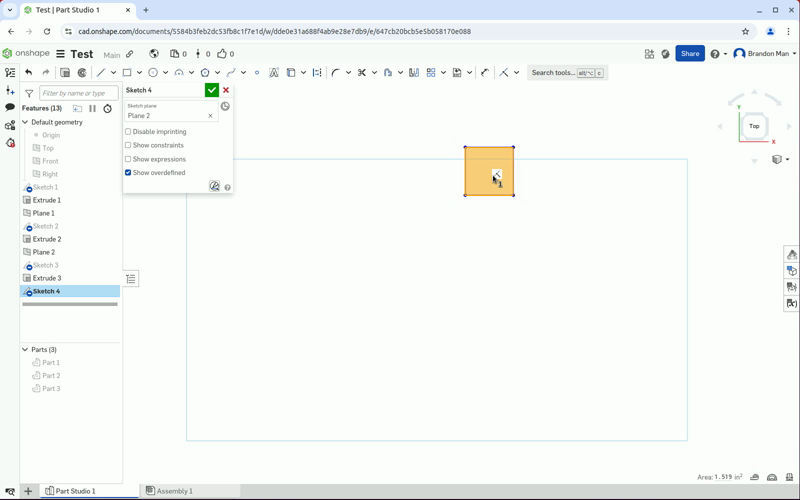
scroll(-6)
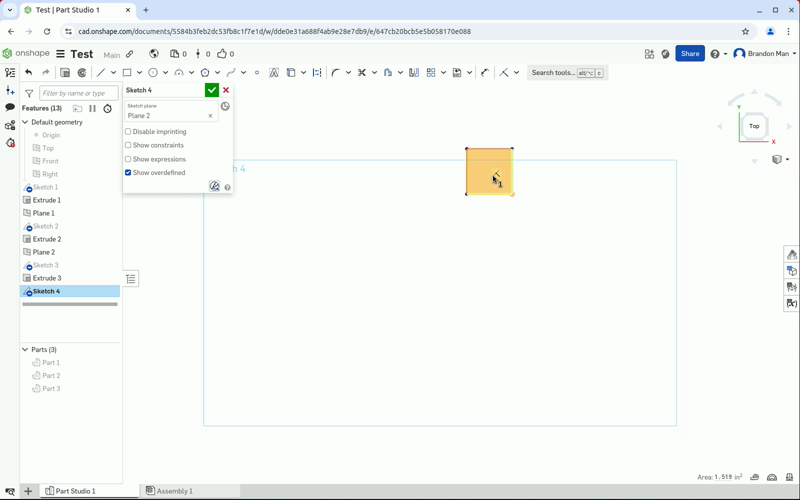
scroll(-6)
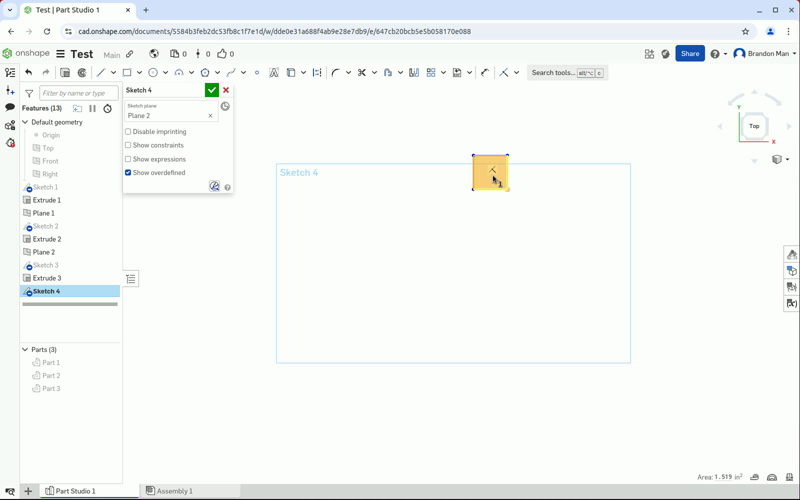
scroll(-6)
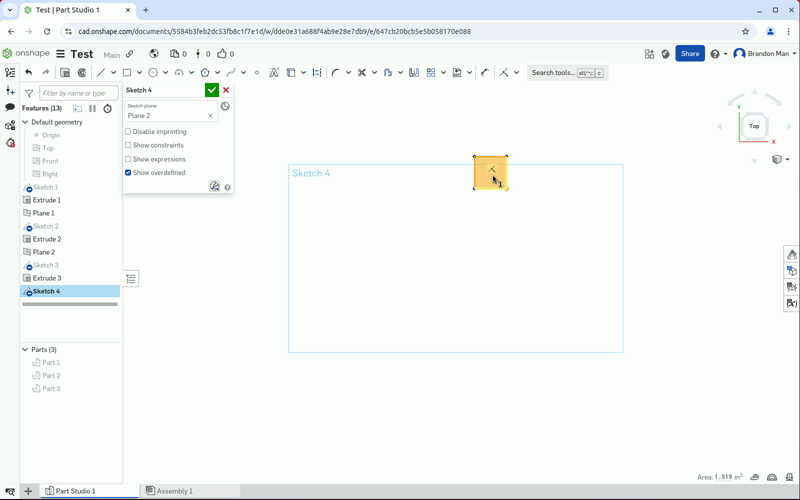
scroll(-6)
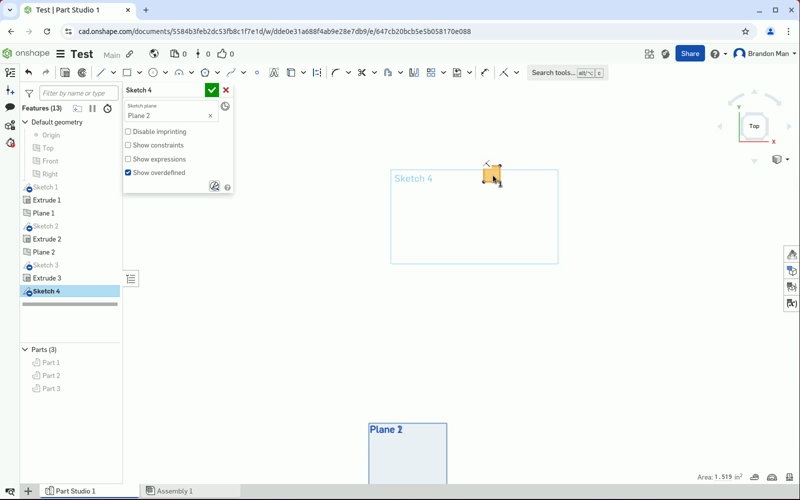
scroll(-6)
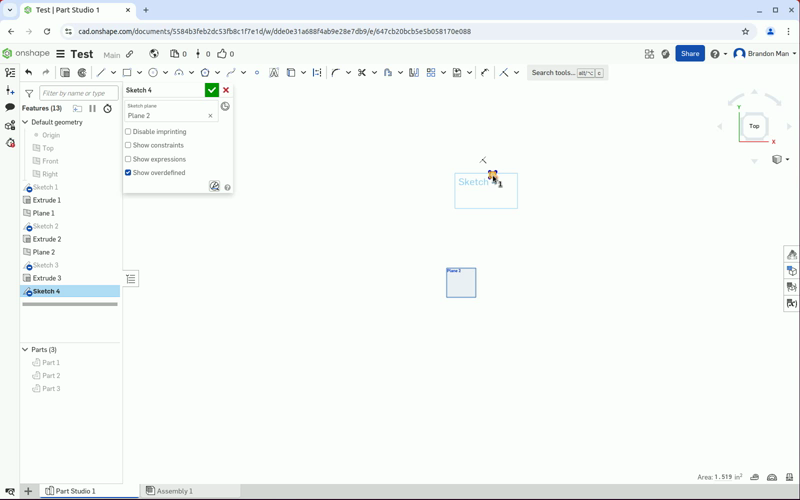
mouse_move(73, 352)
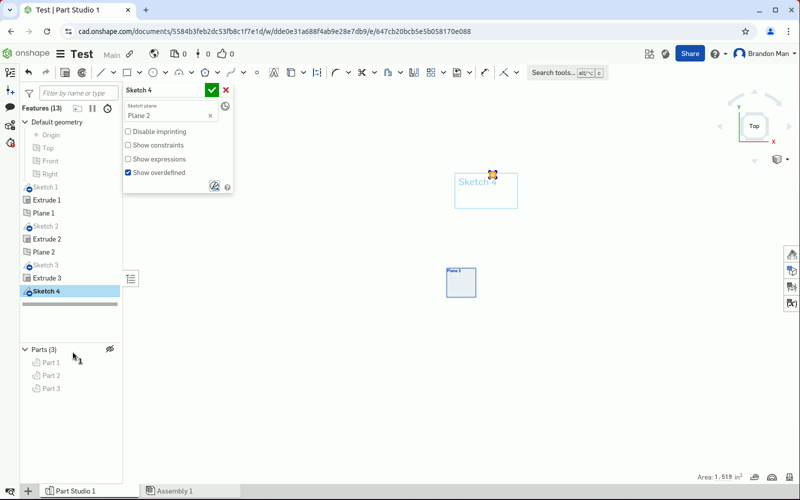
key(shift+y)
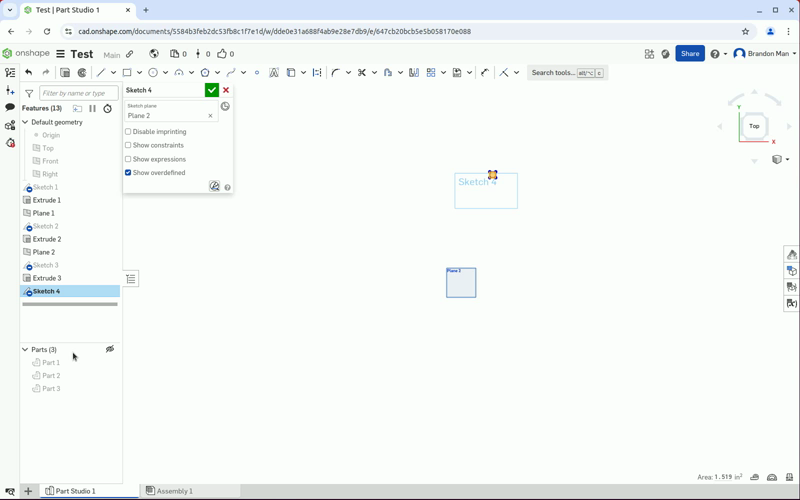
key(shift+e)
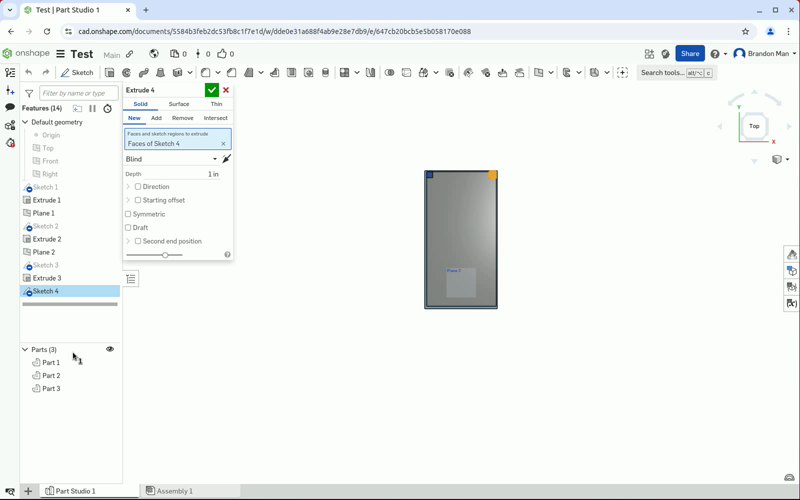
mouse_move(143, 106)
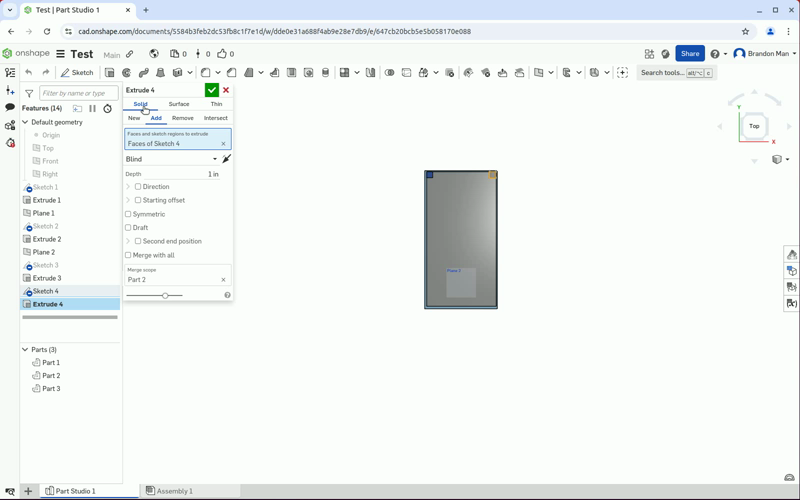
click(143, 106)
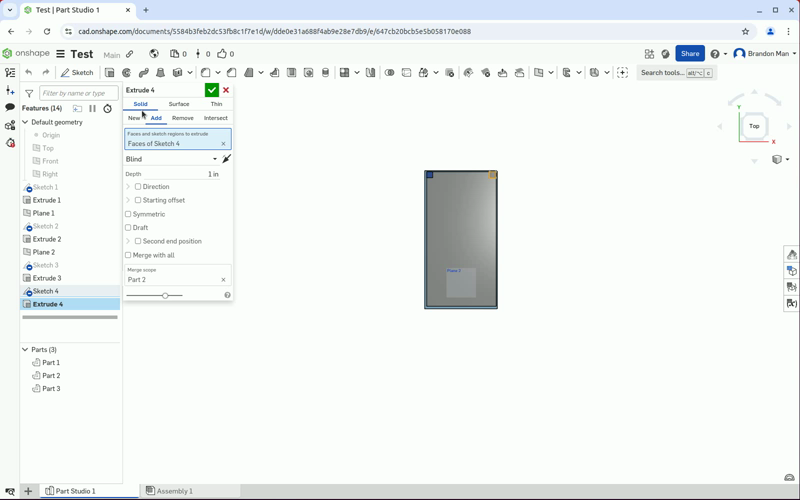
mouse_move(137, 120)
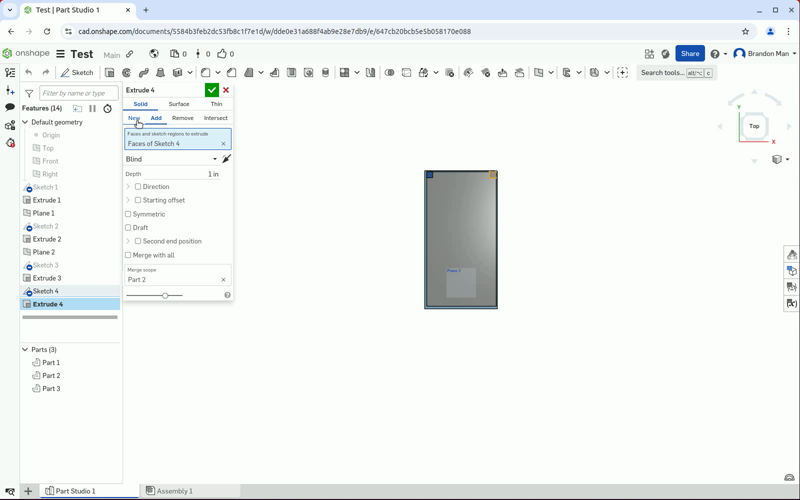
click(137, 120)
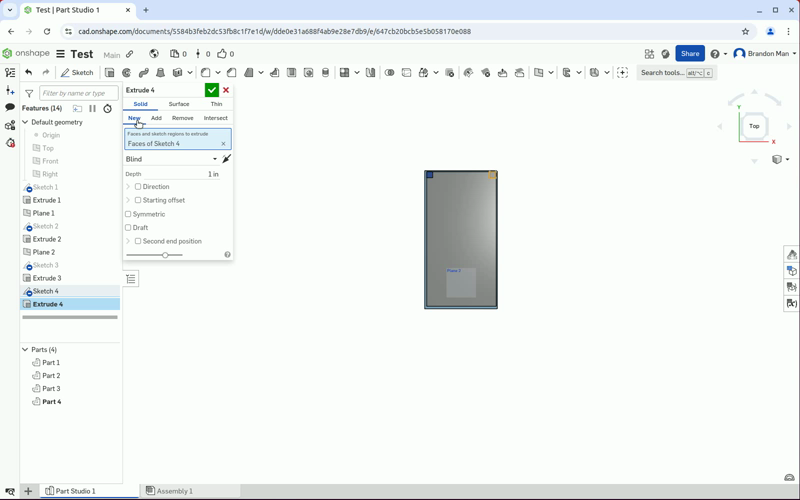
key(tab, 4)
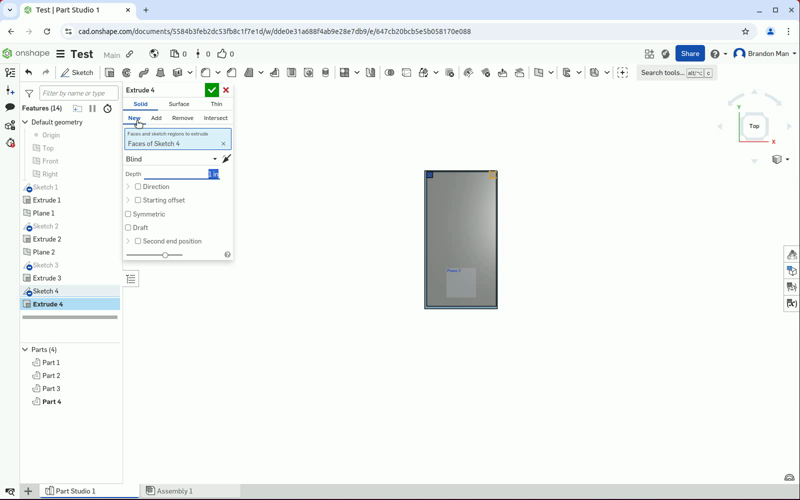
text(9.147)
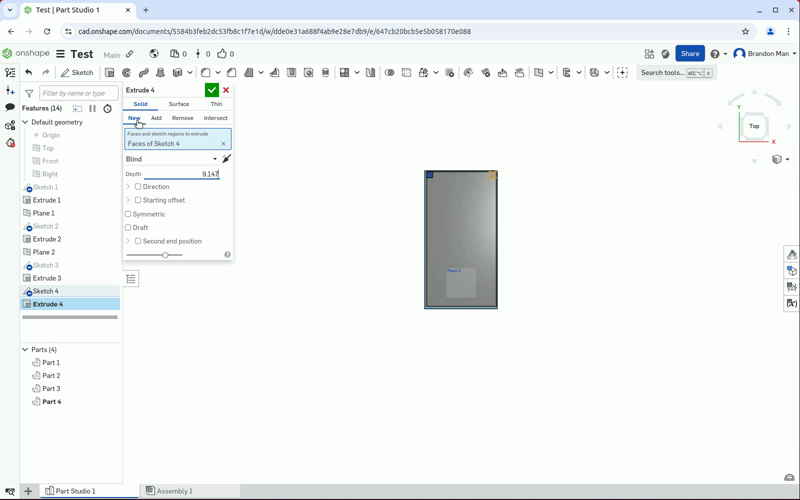
key(enter)
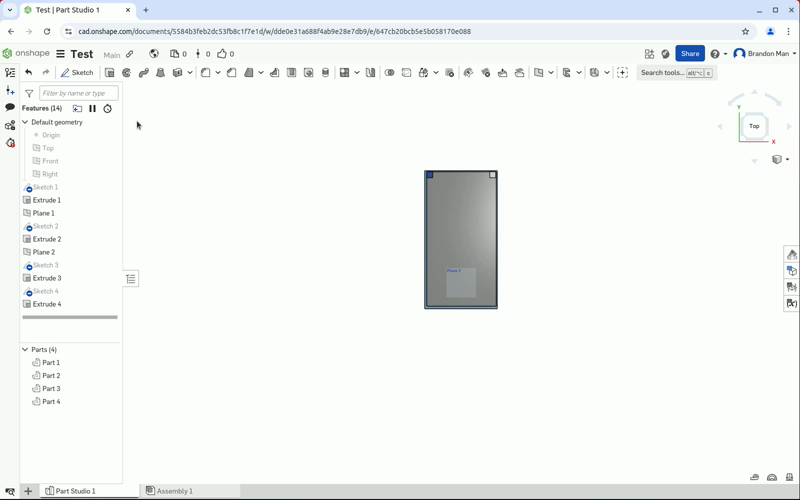
key(shift+h)
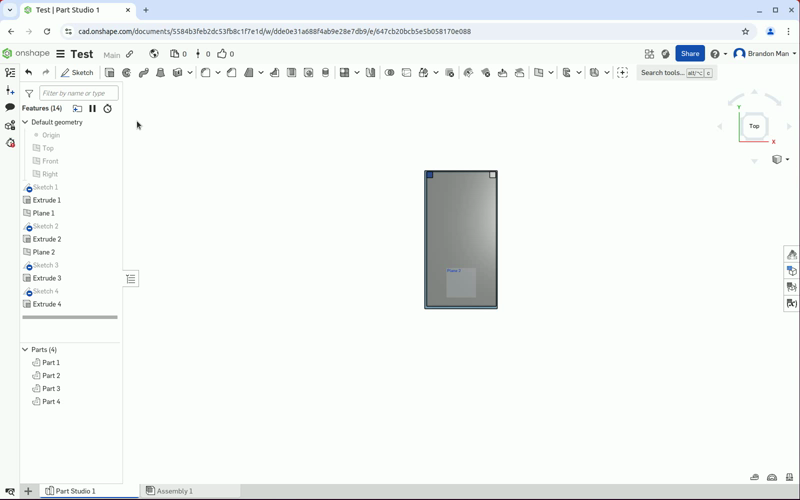
key(shift+h)
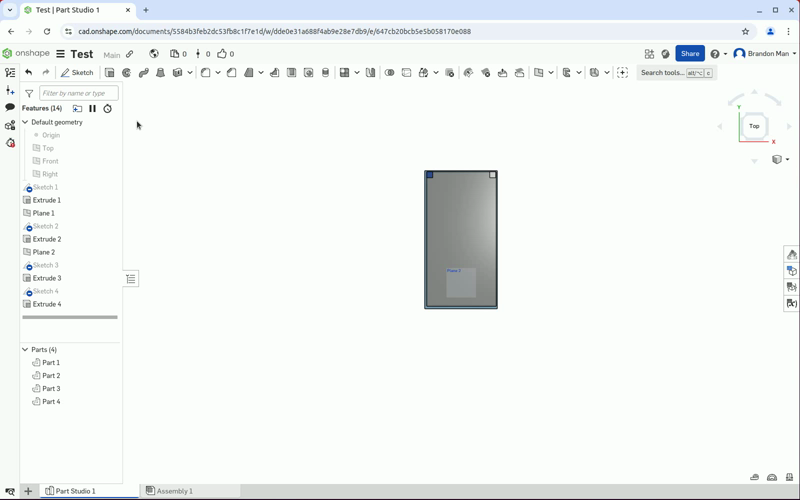
mouse_move(73, 189)
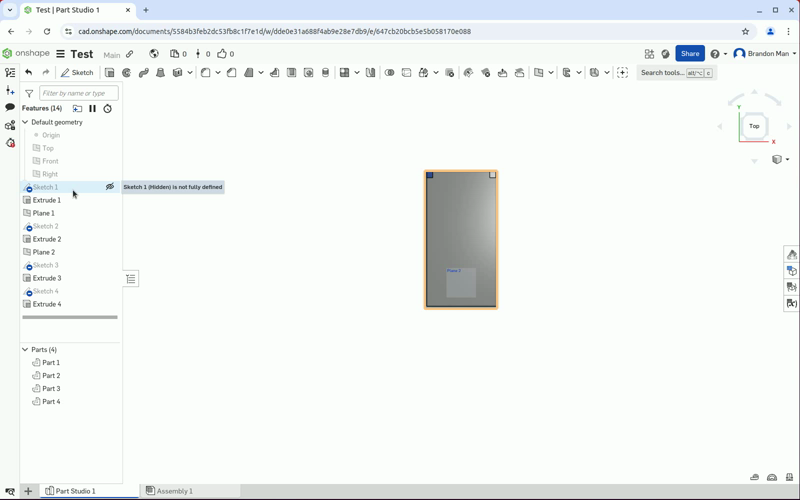
click(73, 189)
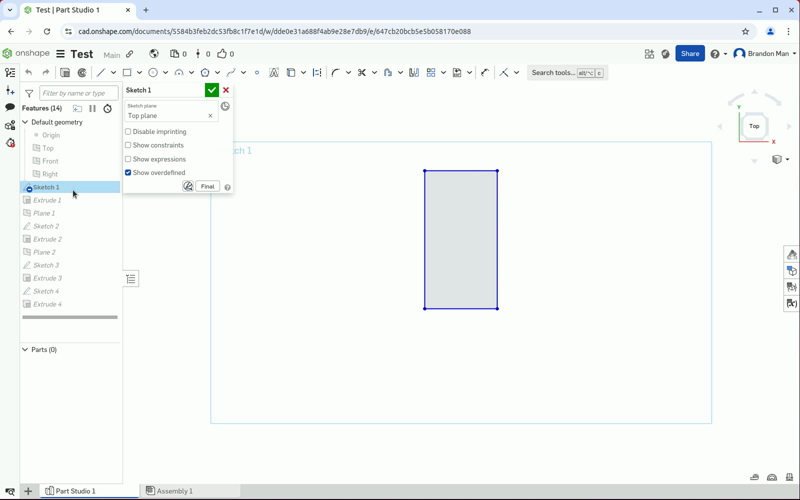
mouse_move(229, 92)
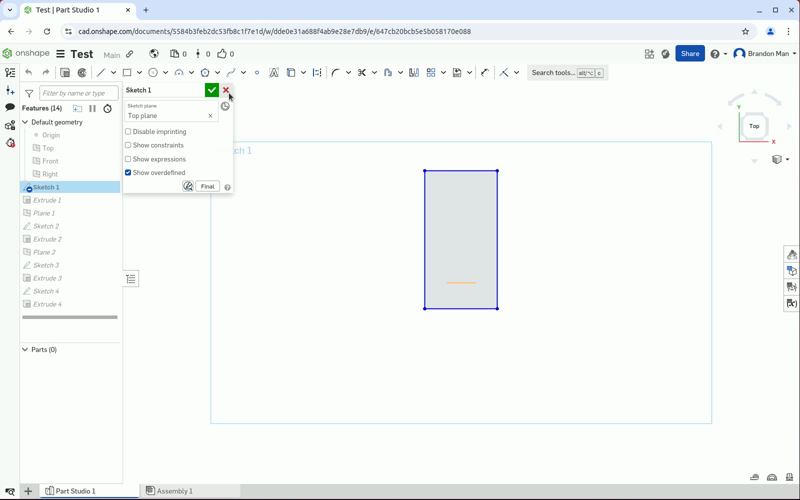
click(229, 92)
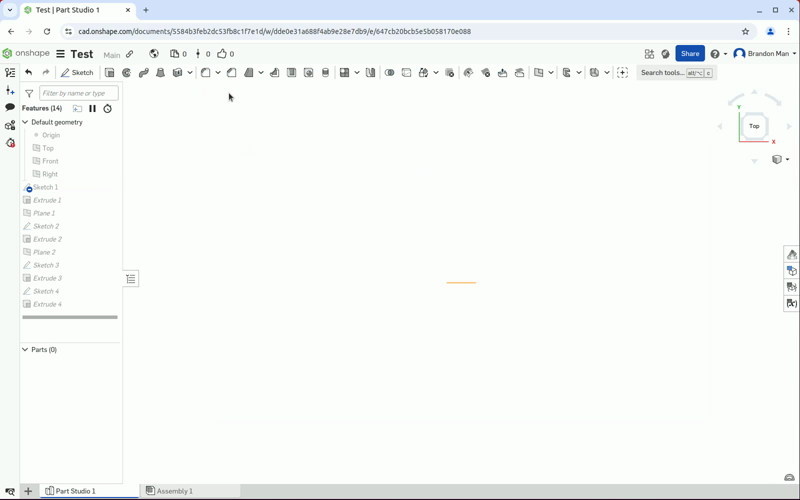
key(shift+s)
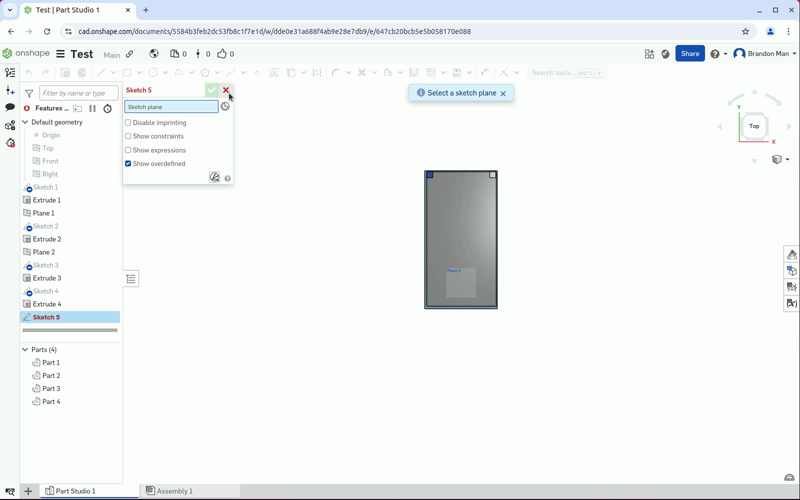
mouse_move(73, 254)
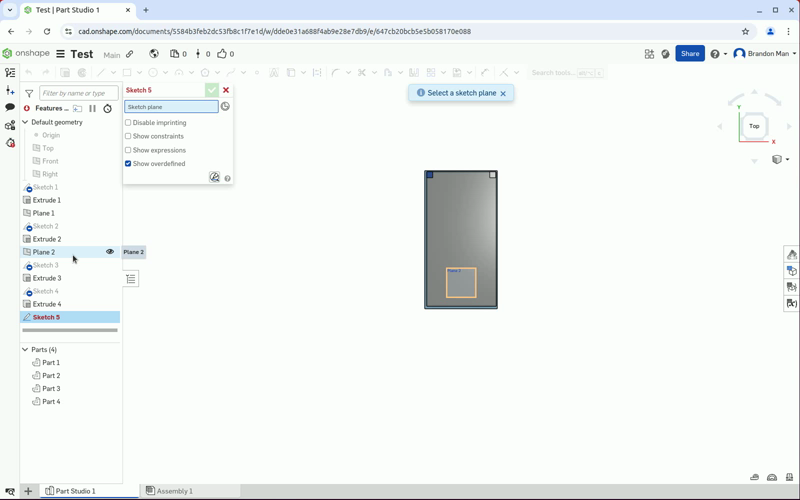
click(73, 254)
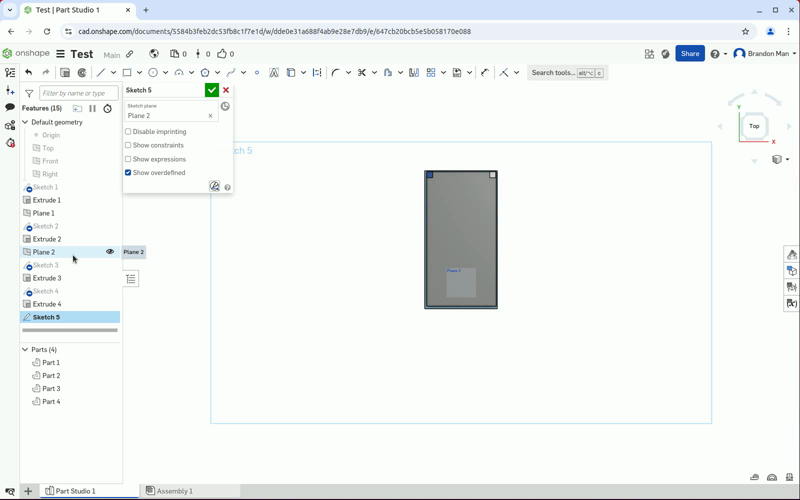
mouse_move(73, 352)
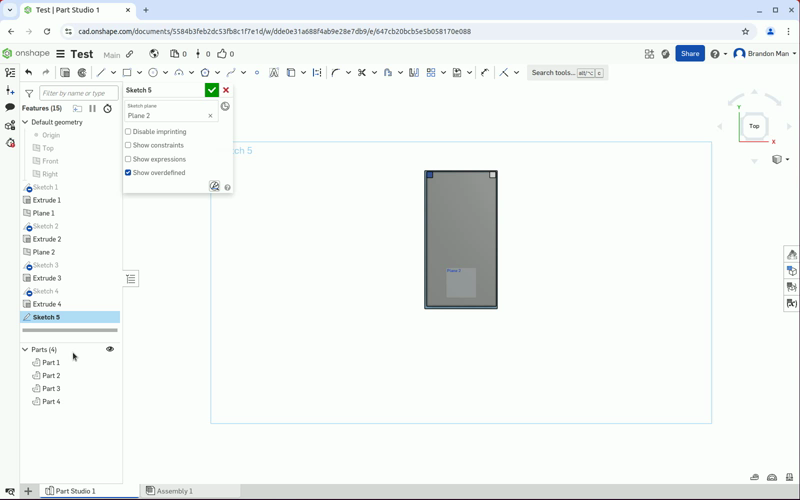
key(y)
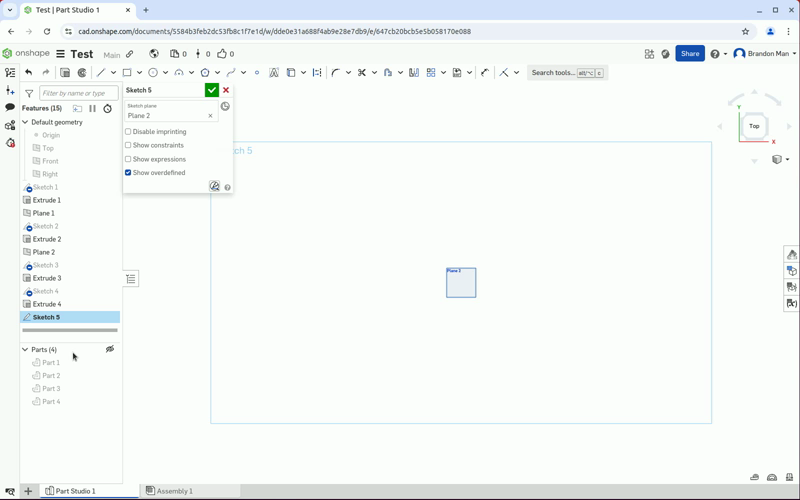
key(l)
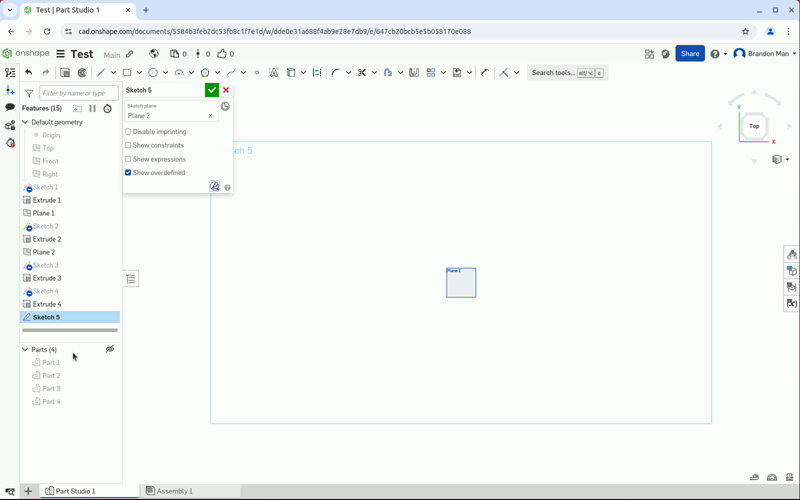
key_down(shift)
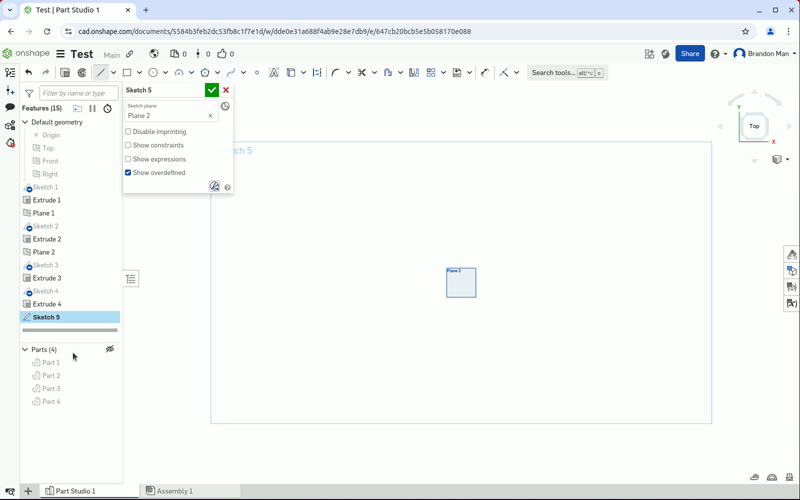
mouse_move(489, 306)
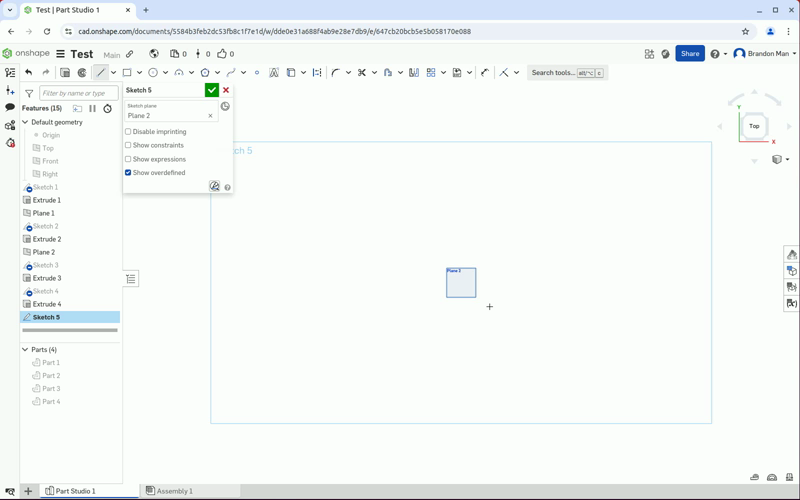
click(489, 306)
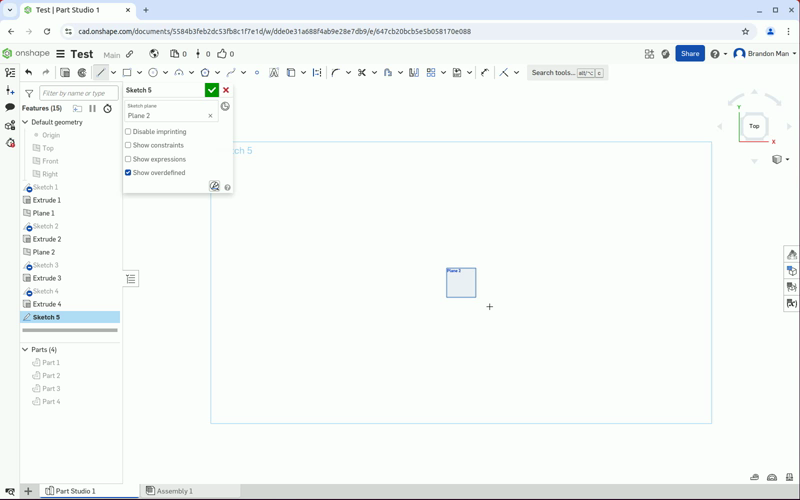
key_up(shift)
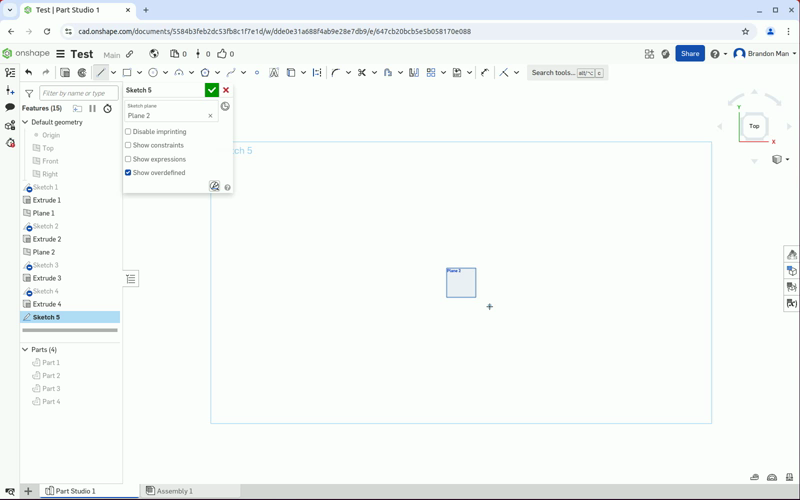
key_down(shift)
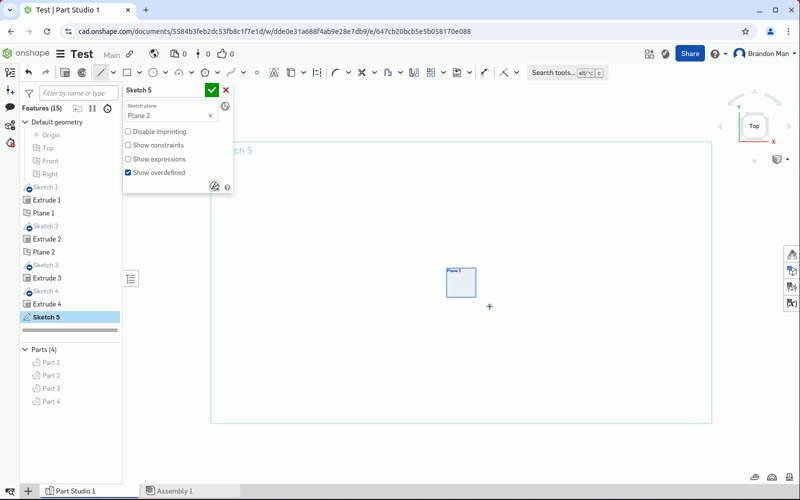
mouse_move(519, 306)
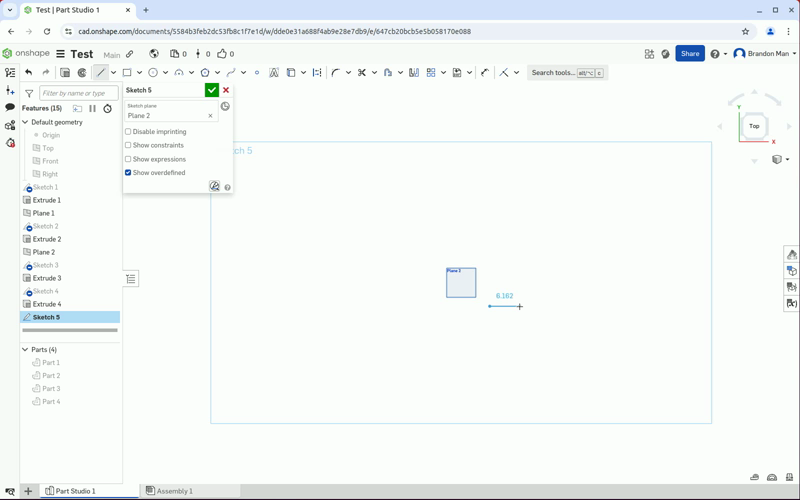
mouse_move(495, 306)
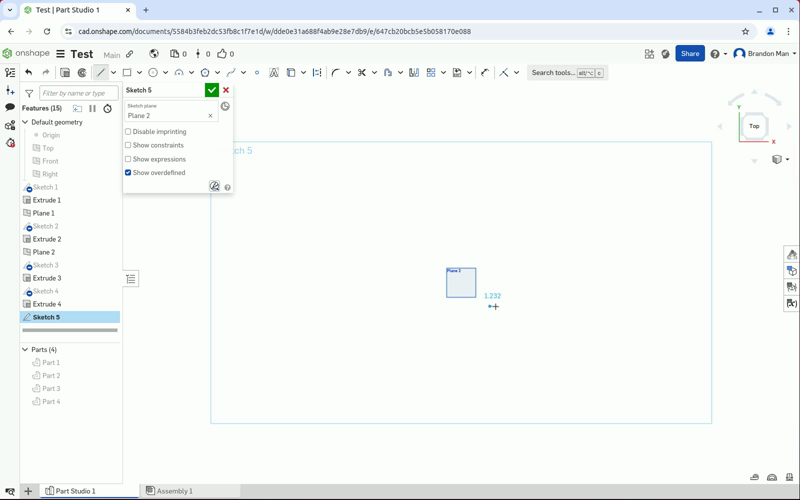
scroll(6)
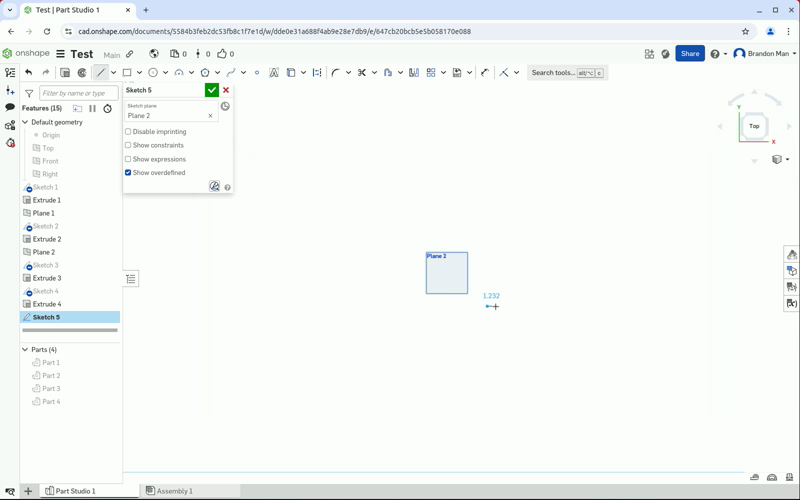
scroll(6)
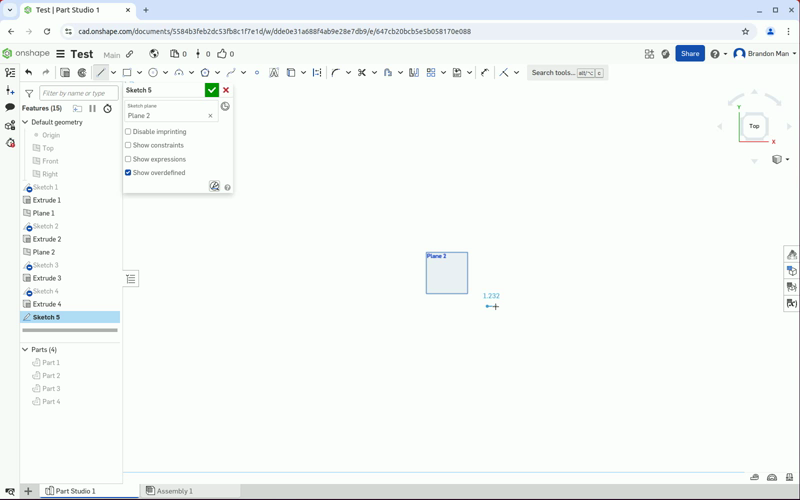
scroll(6)
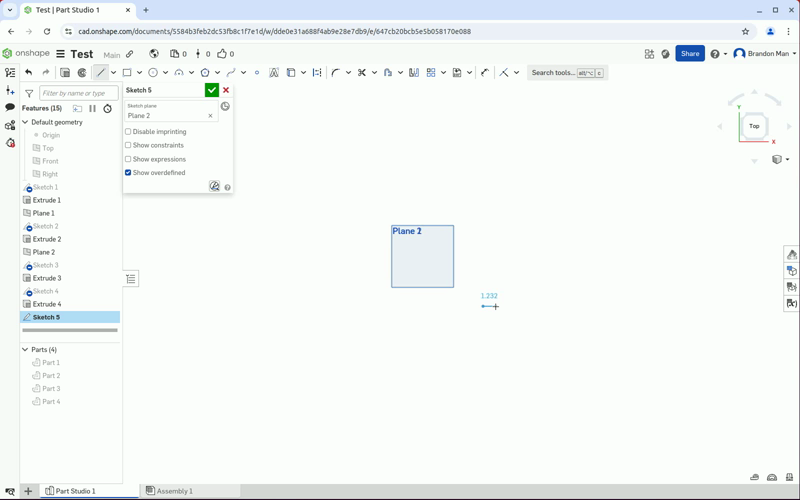
scroll(6)
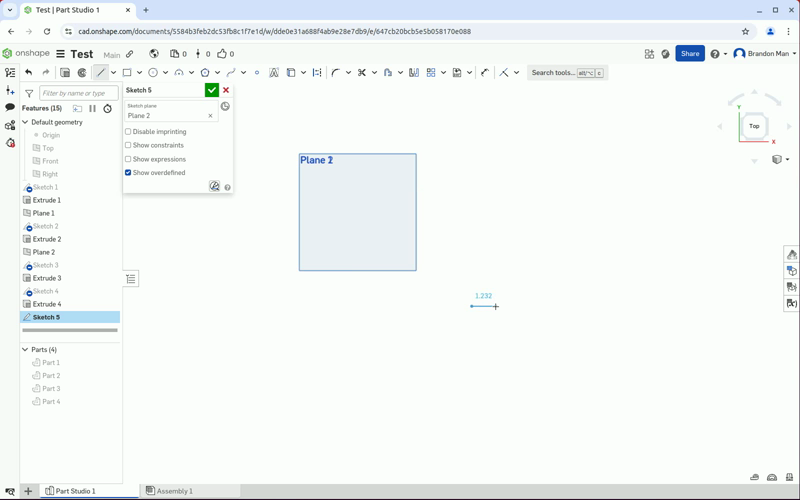
scroll(6)
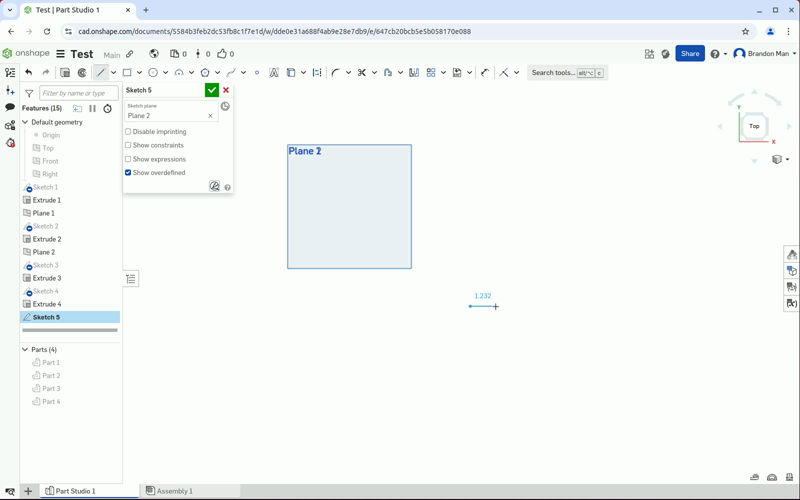
scroll(6)
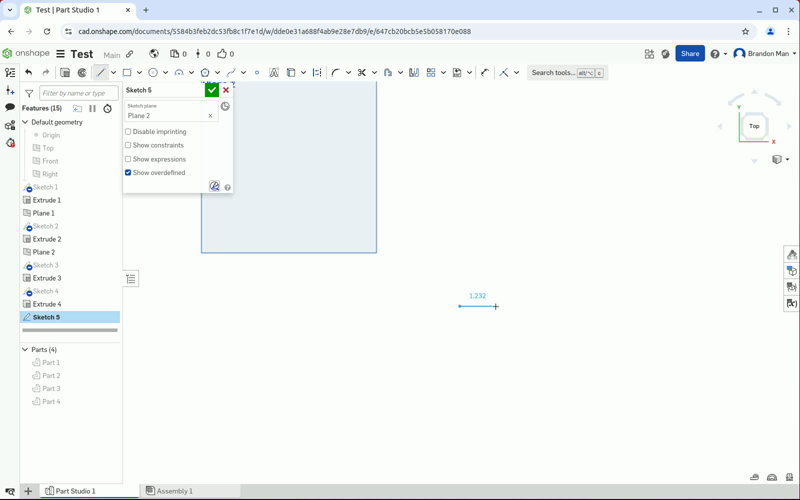
scroll(6)
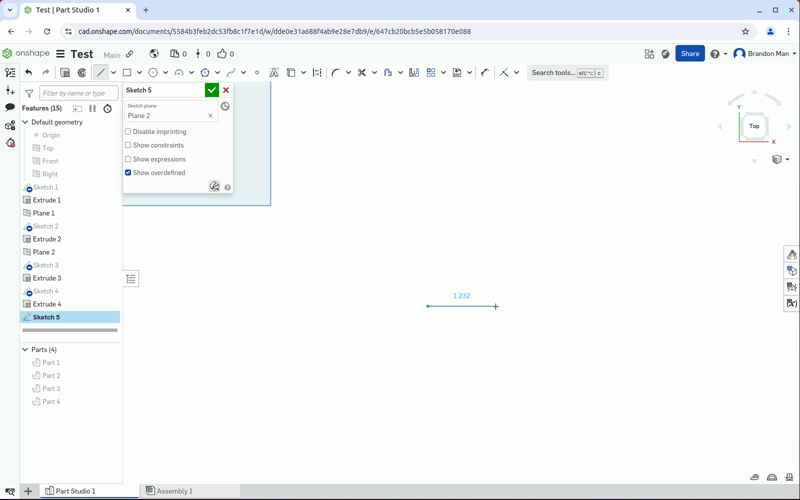
click(495, 306)
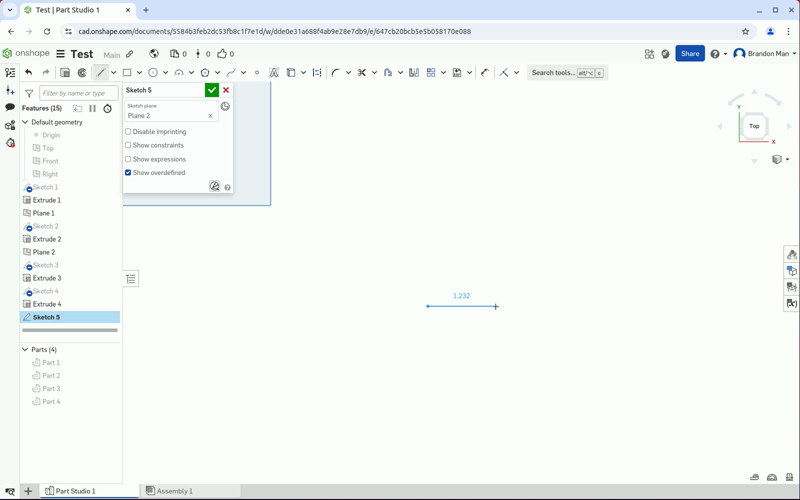
scroll(-6)
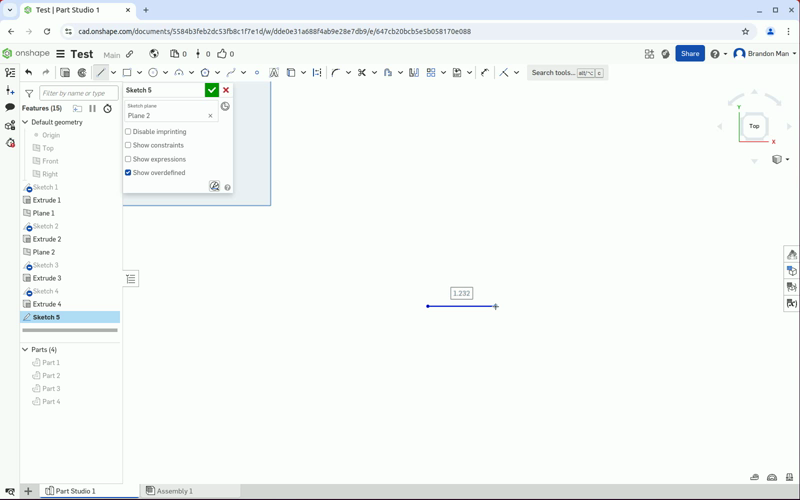
scroll(-6)
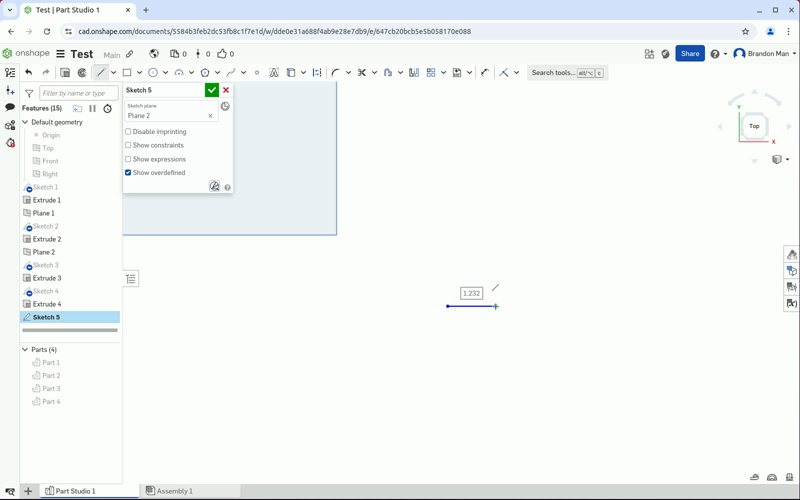
scroll(-6)
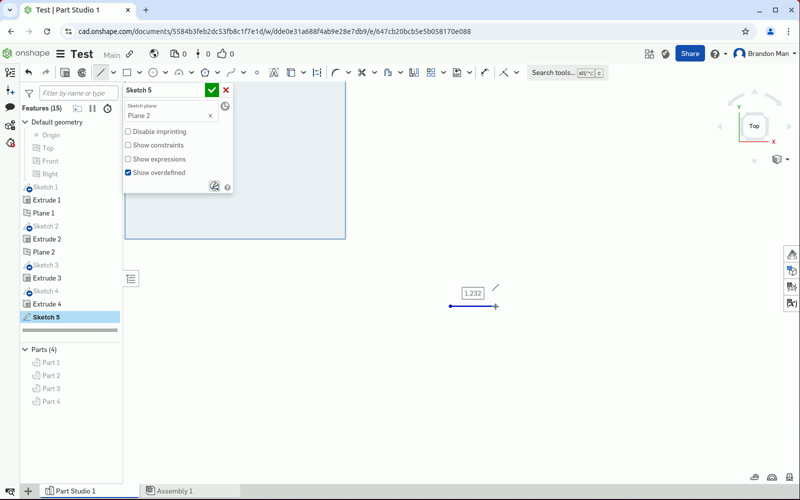
scroll(-6)
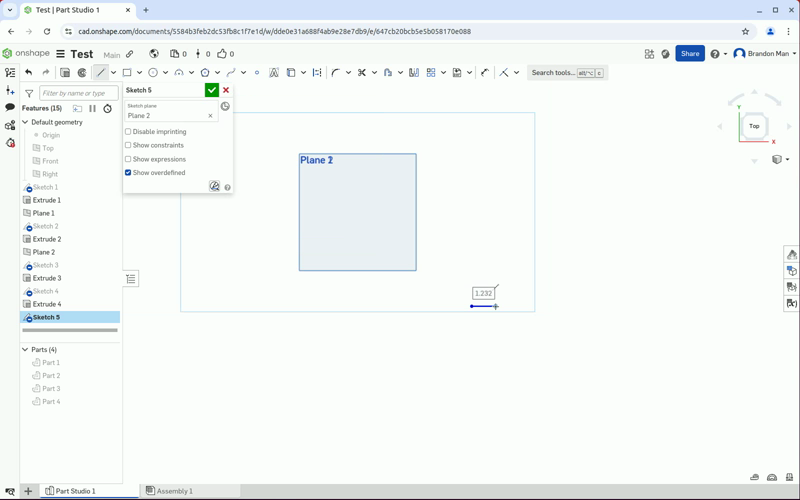
scroll(-6)
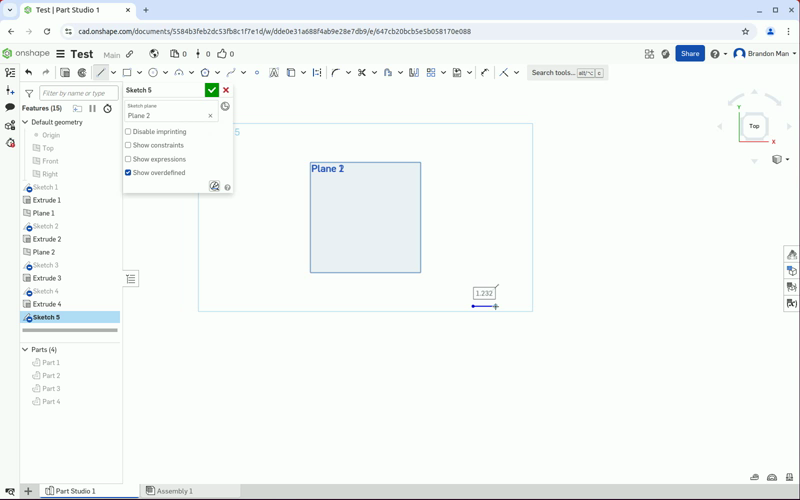
scroll(-6)
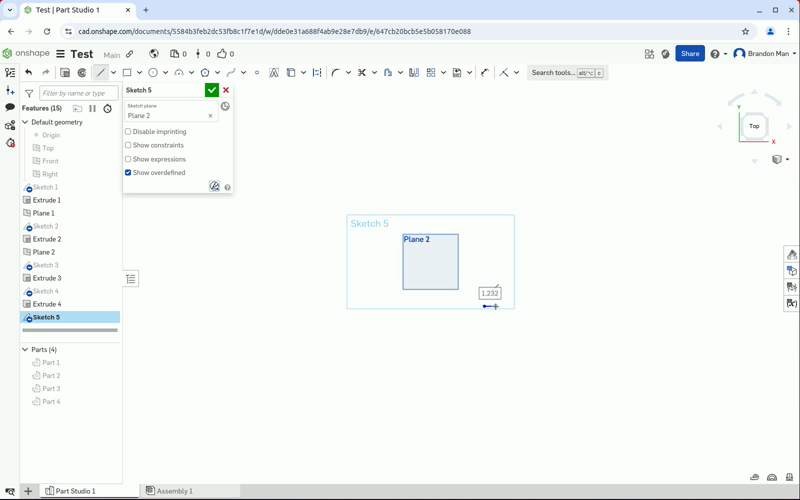
scroll(-6)
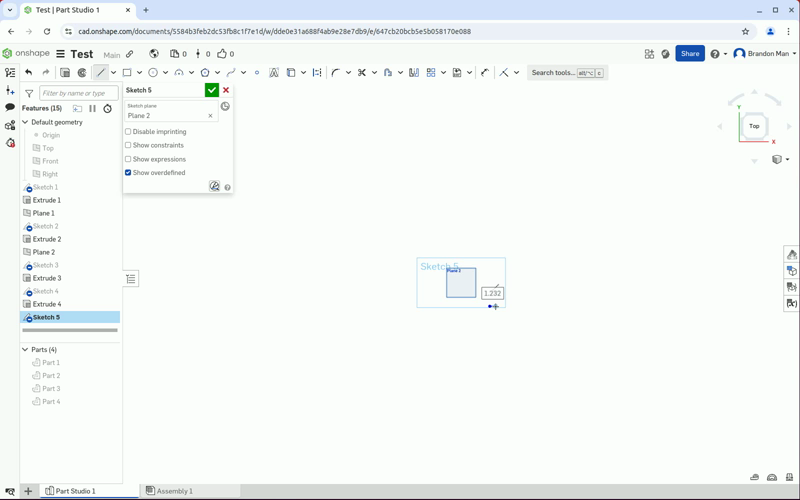
key_up(shift)
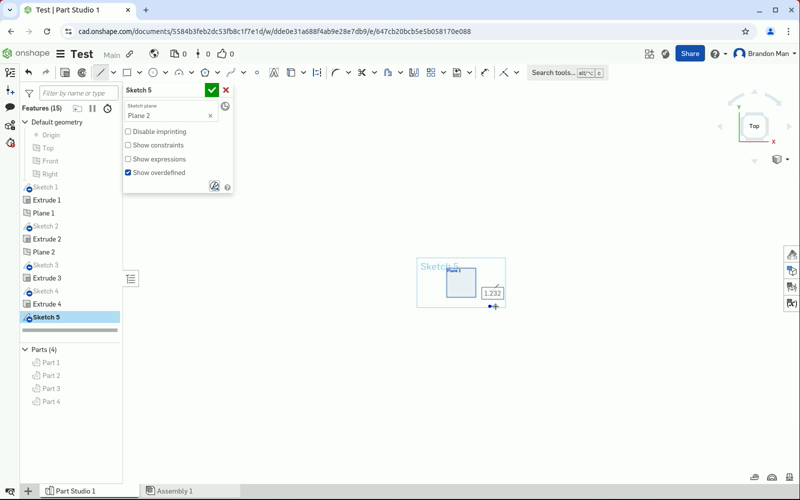
key_down(shift)
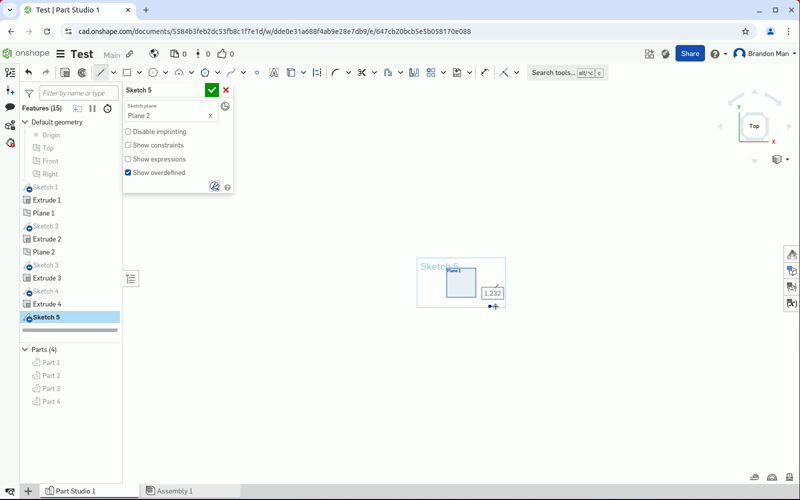
mouse_move(525, 306)
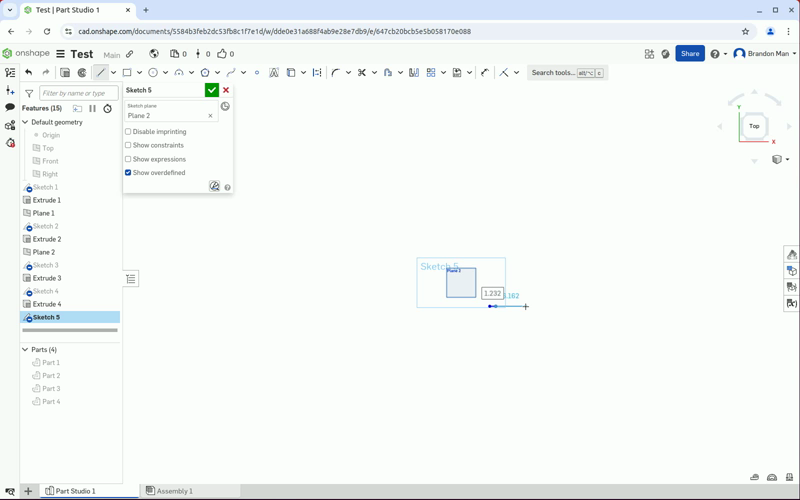
mouse_move(495, 300)
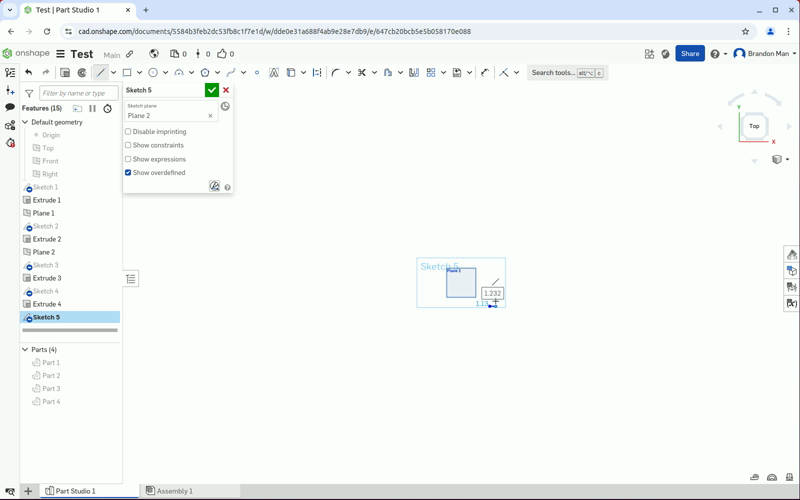
scroll(6)
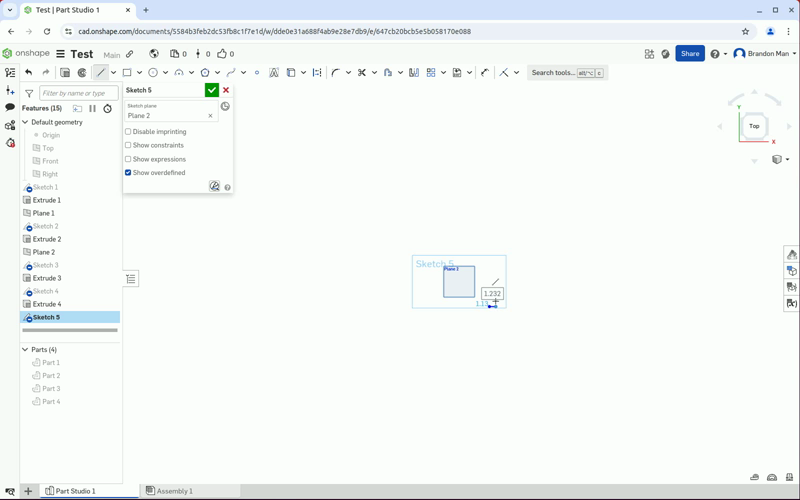
scroll(6)
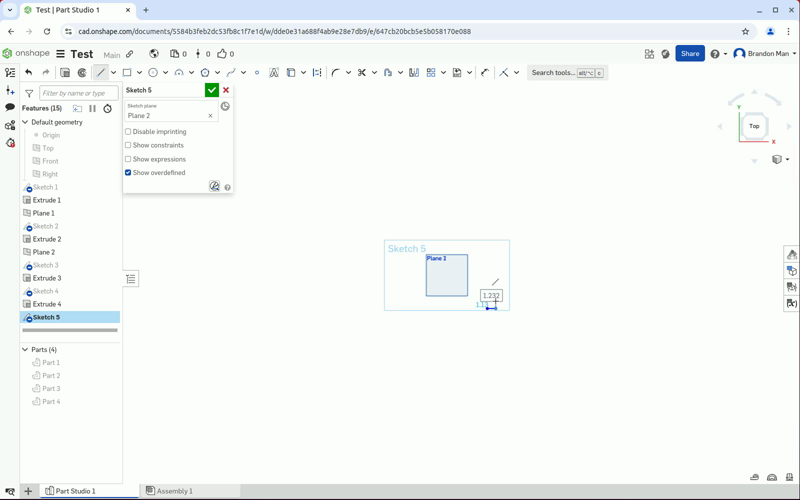
scroll(6)
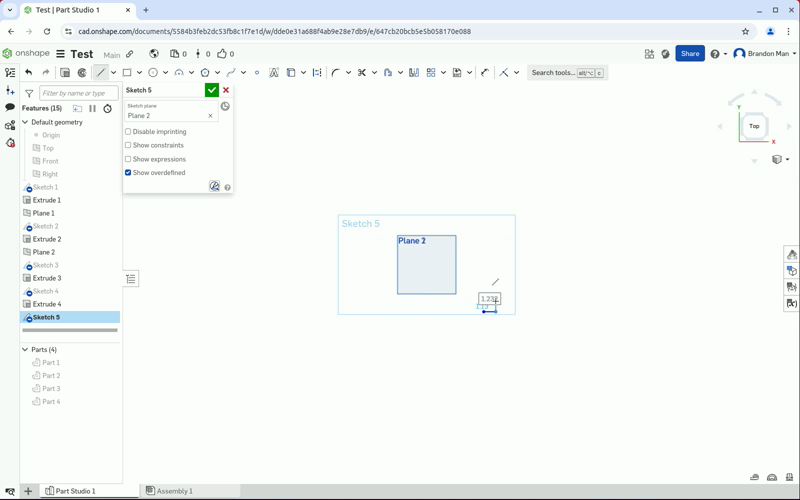
scroll(6)
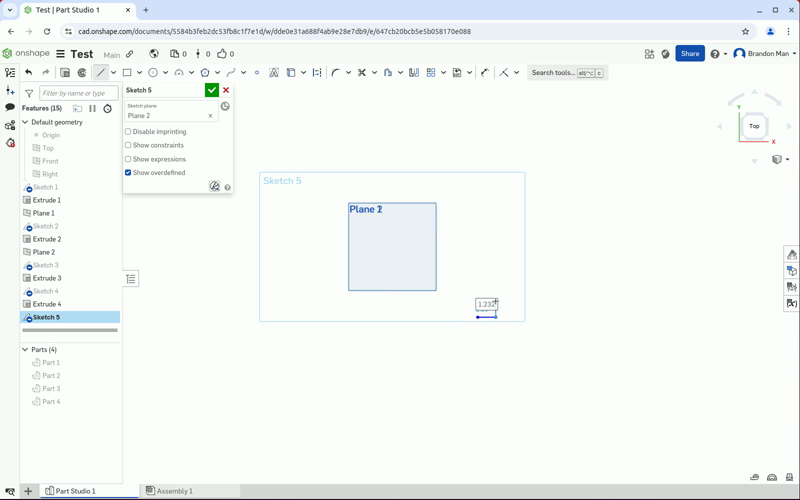
scroll(6)
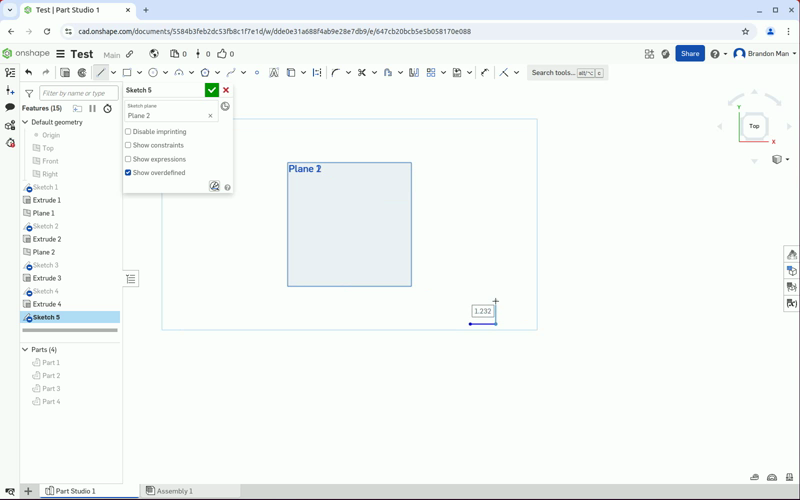
scroll(6)
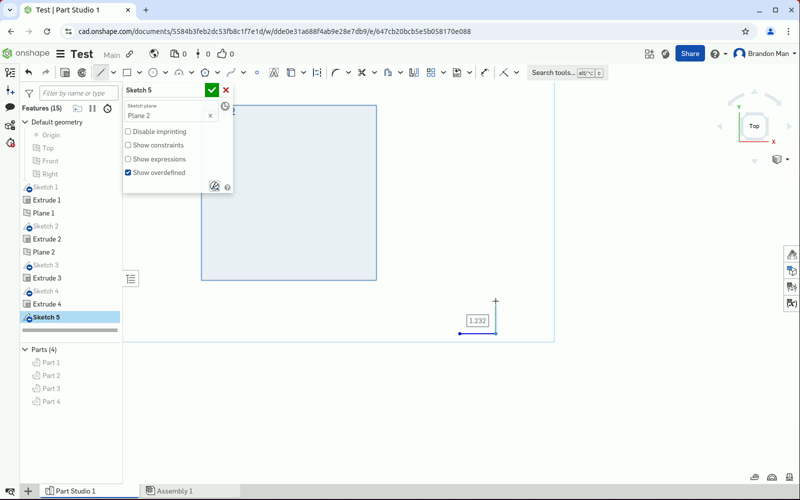
scroll(6)
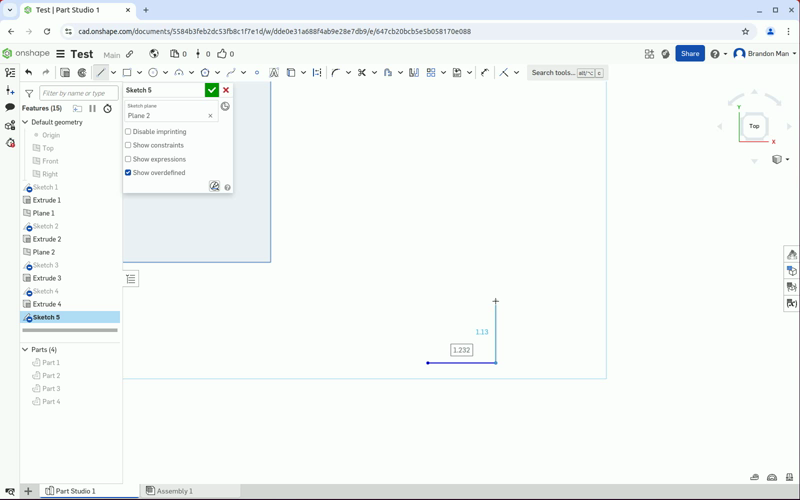
click(495, 300)
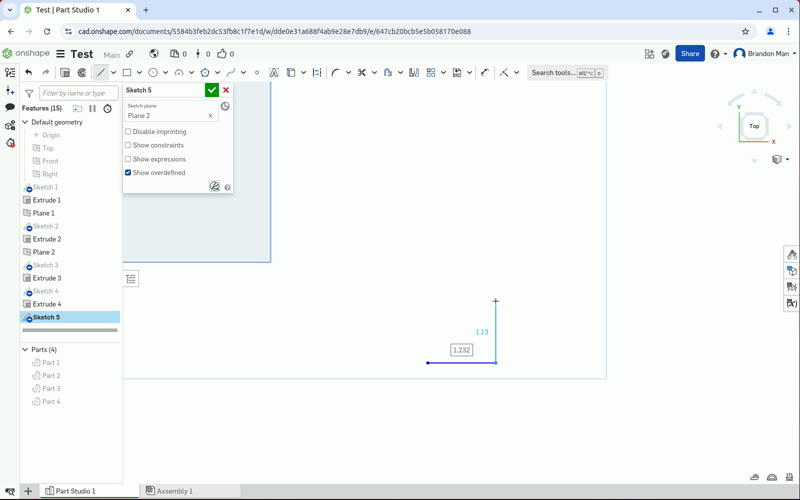
scroll(-6)
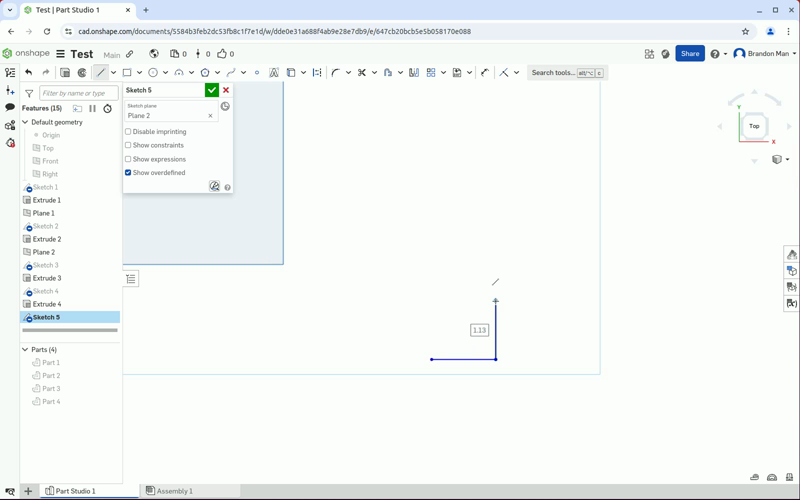
scroll(-6)
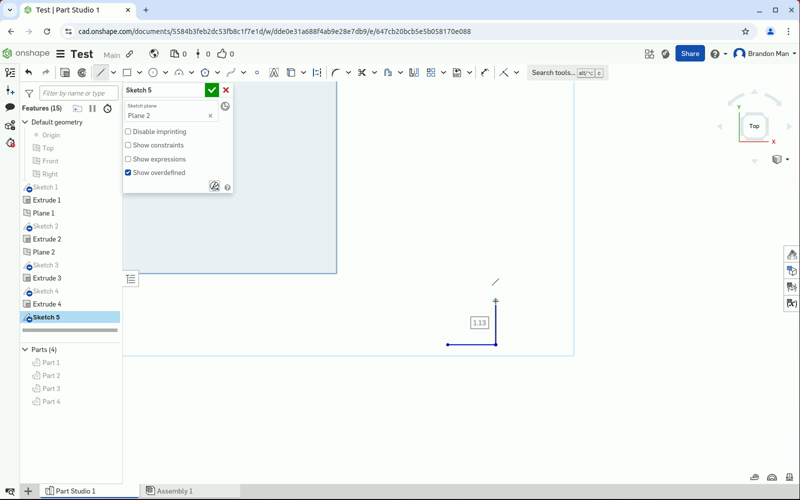
scroll(-6)
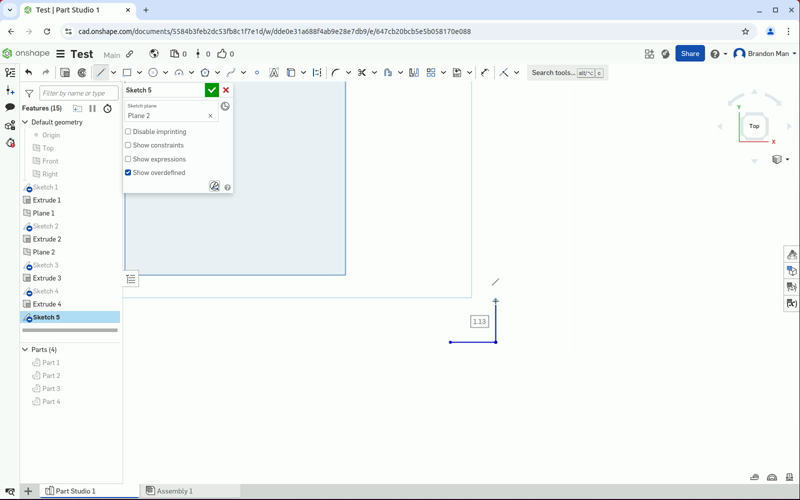
scroll(-6)
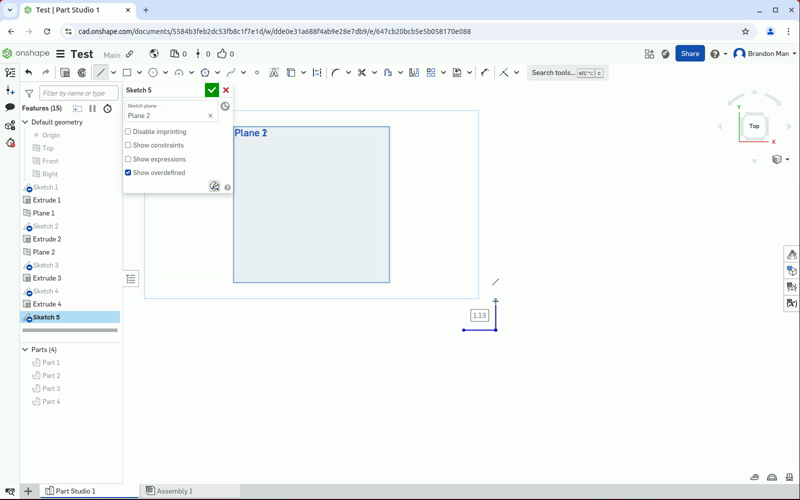
scroll(-6)
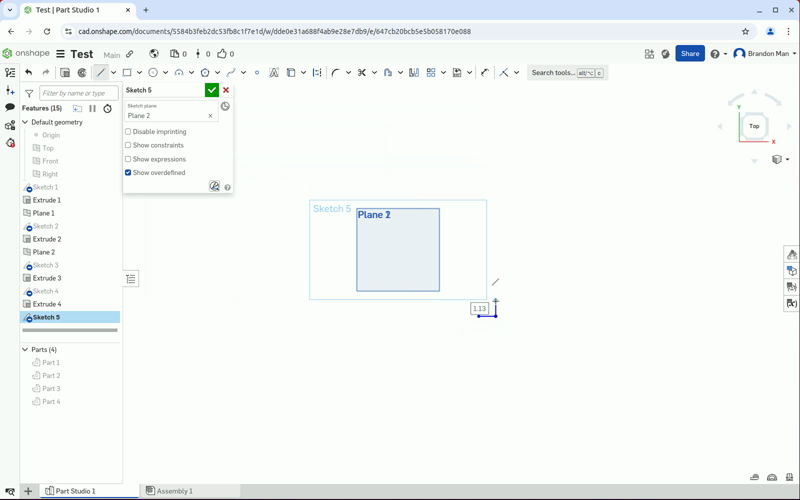
scroll(-6)
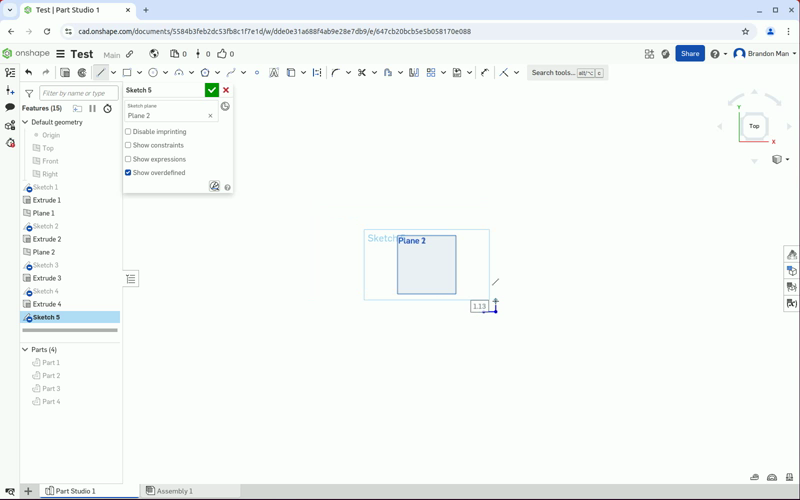
scroll(-6)
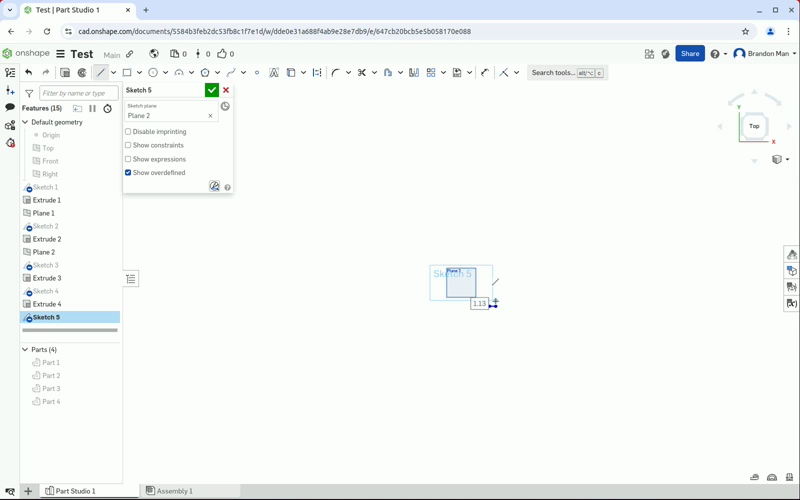
key_up(shift)
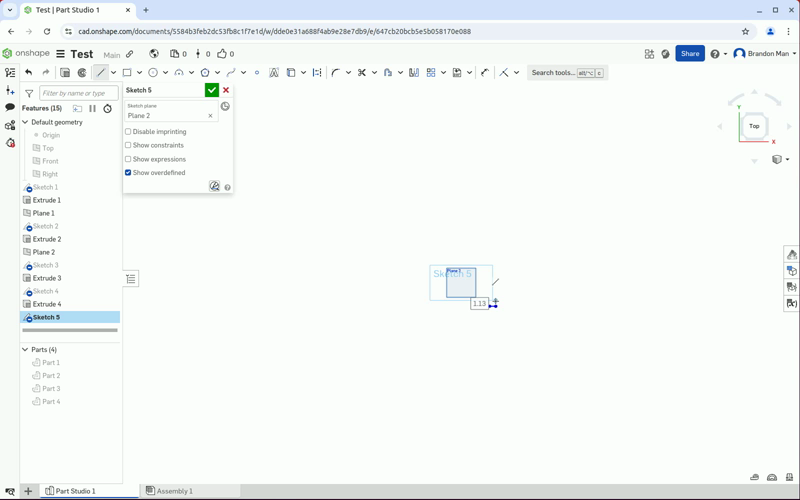
key_down(shift)
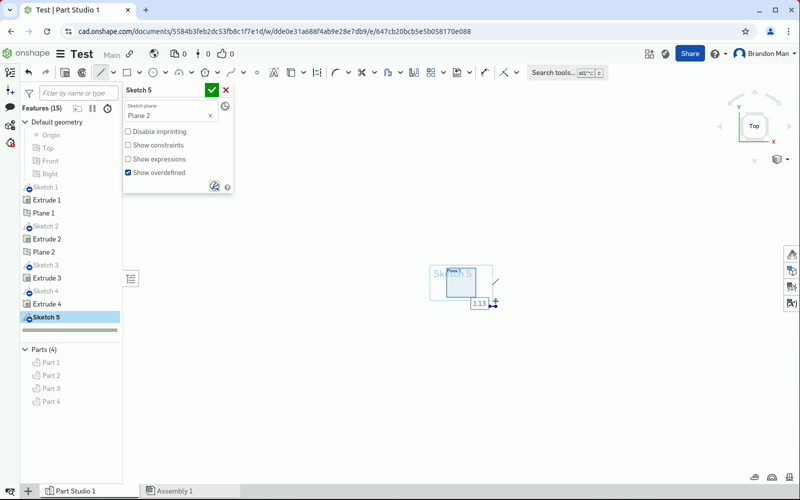
mouse_move(525, 300)
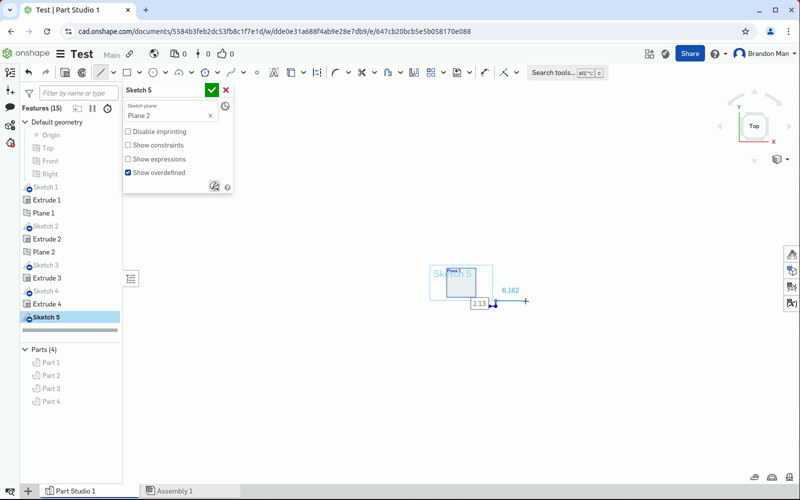
mouse_move(489, 300)
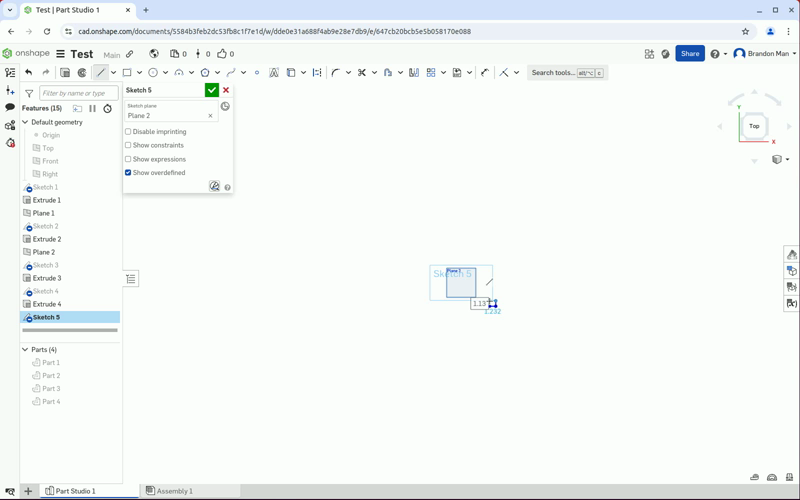
scroll(6)
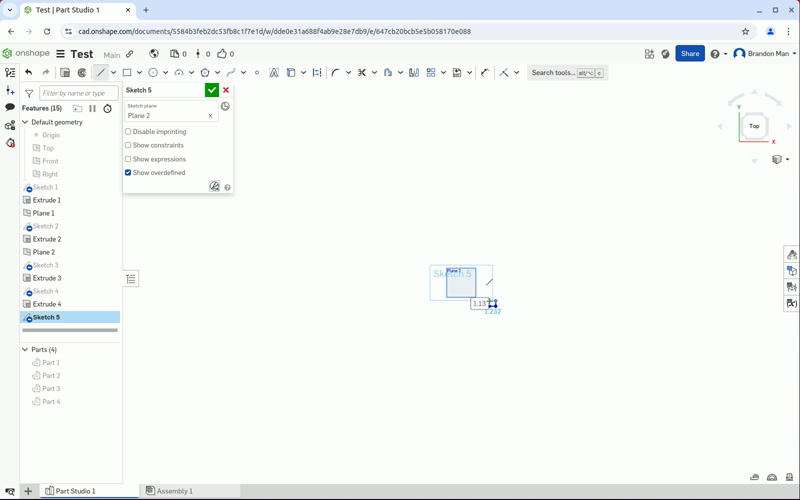
scroll(6)
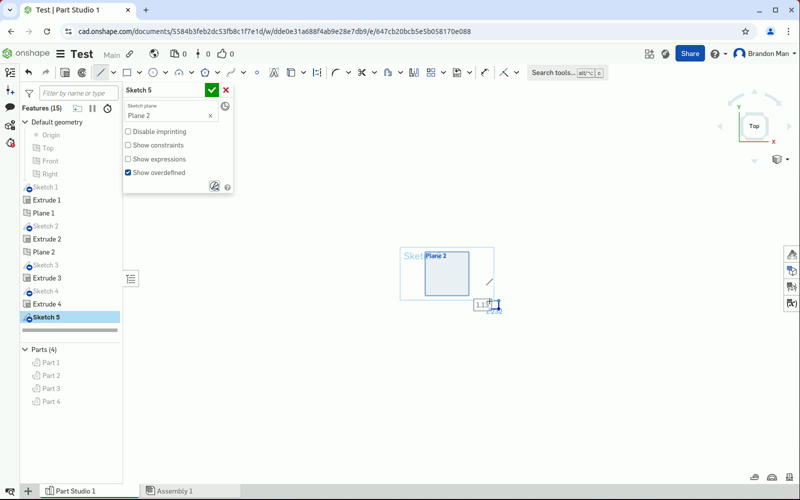
scroll(6)
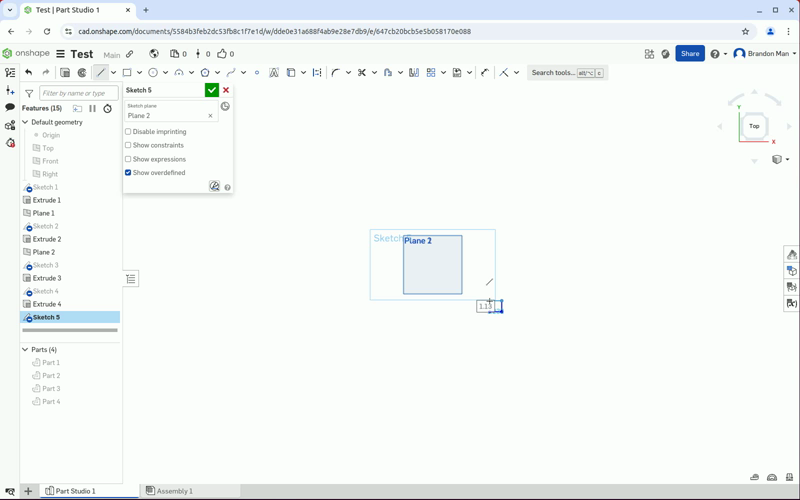
scroll(6)
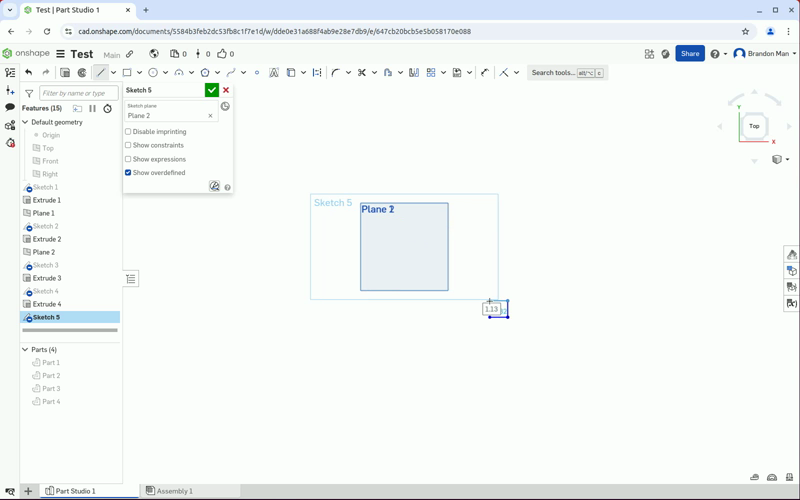
scroll(6)
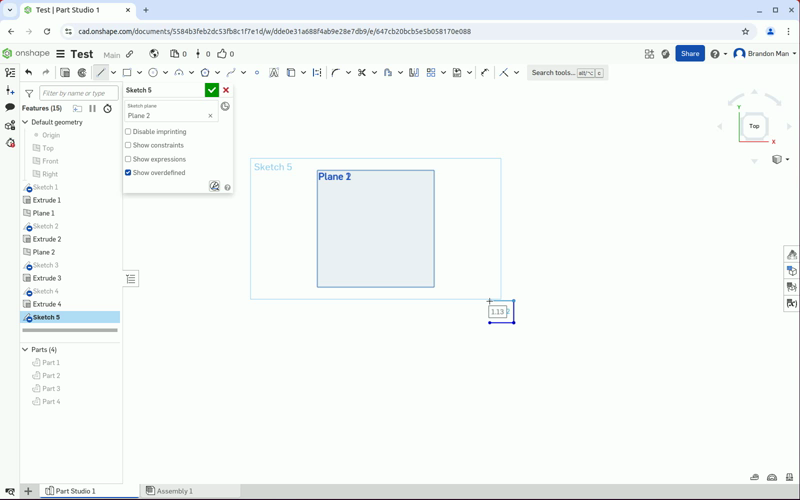
scroll(6)
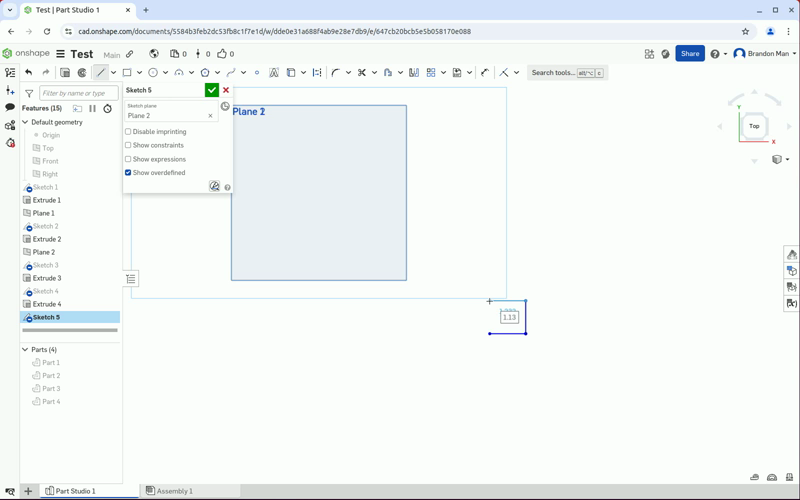
scroll(6)
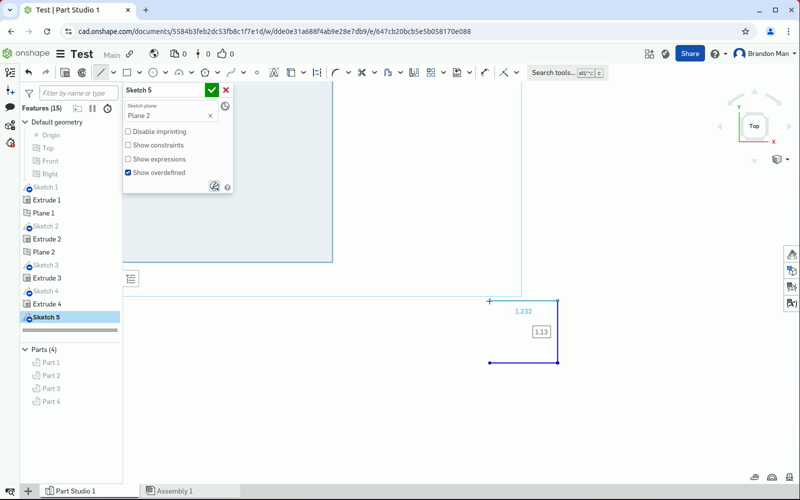
click(489, 300)
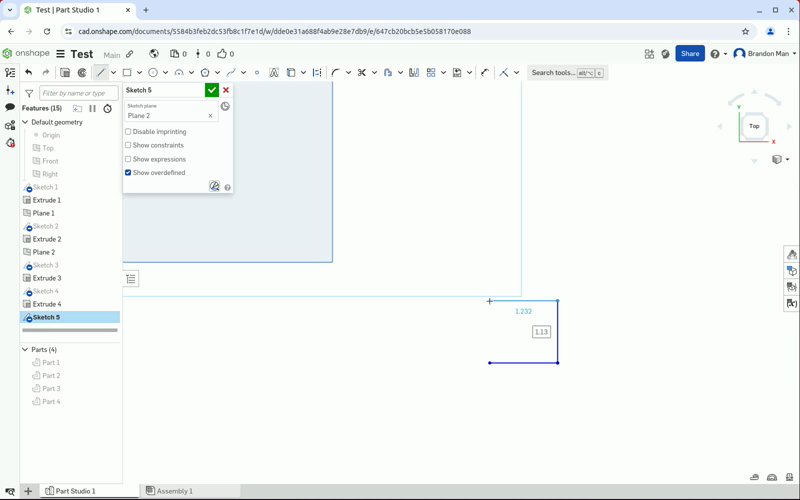
scroll(-6)
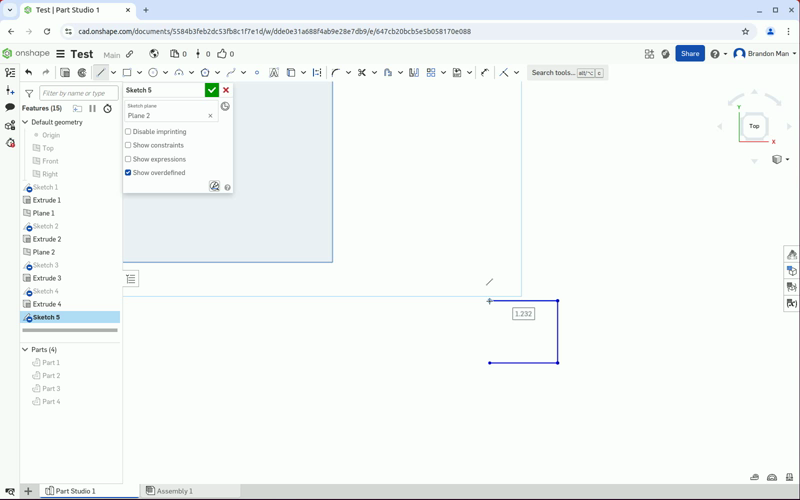
scroll(-6)
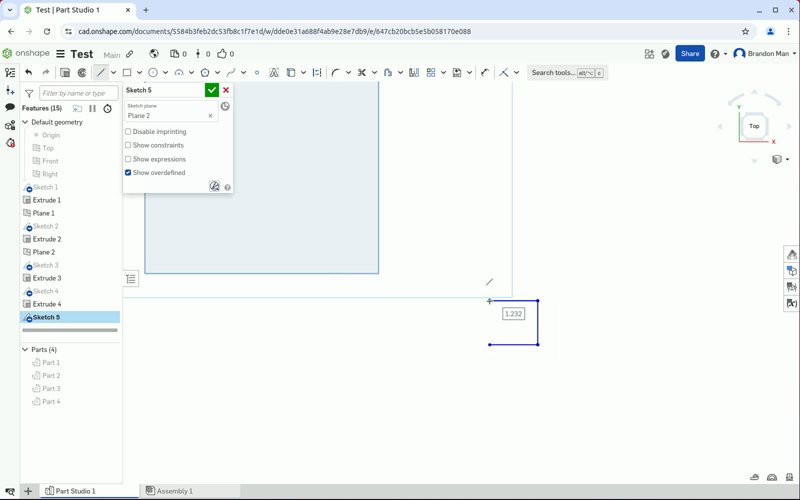
scroll(-6)
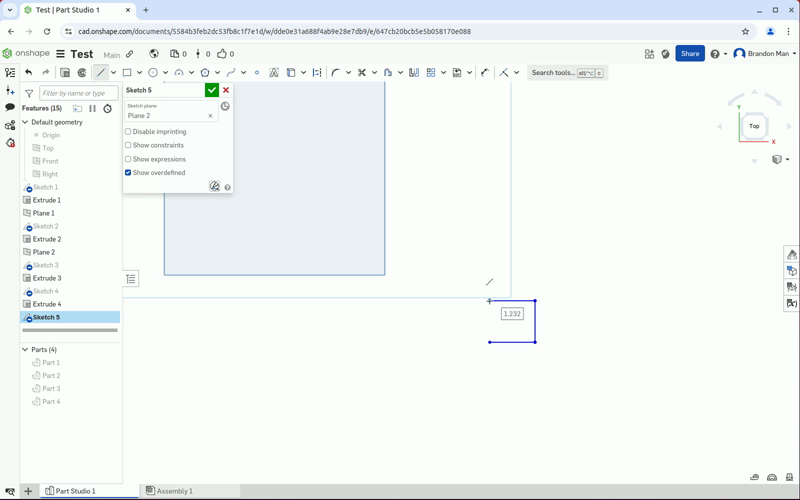
scroll(-6)
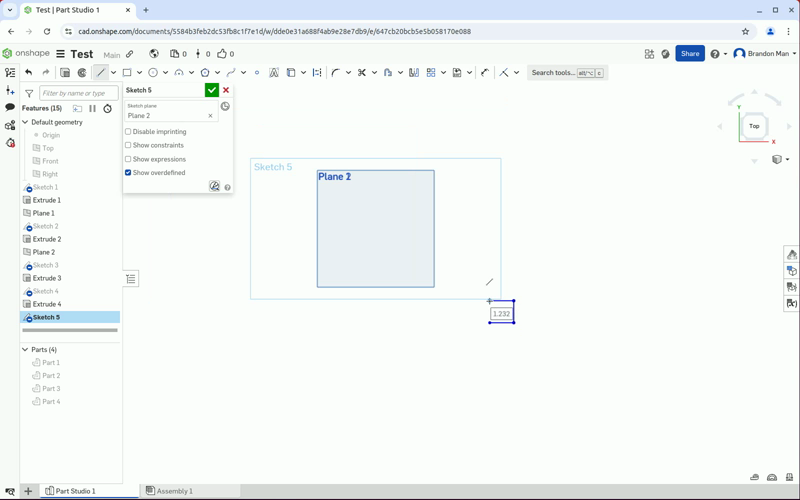
scroll(-6)
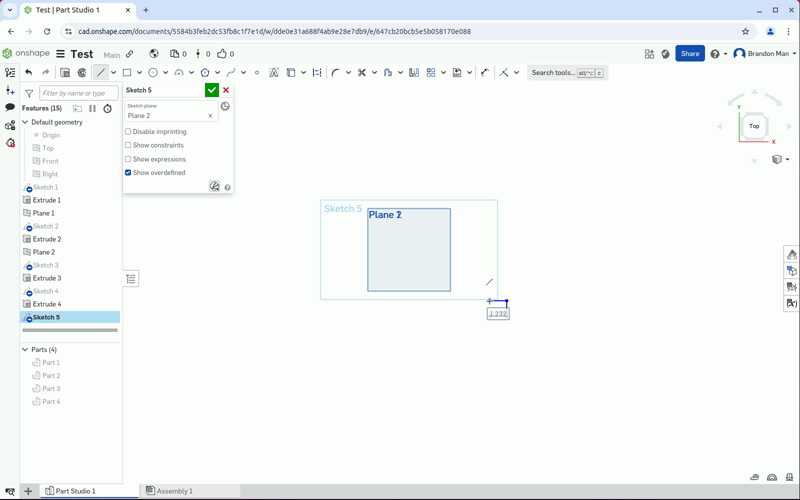
scroll(-6)
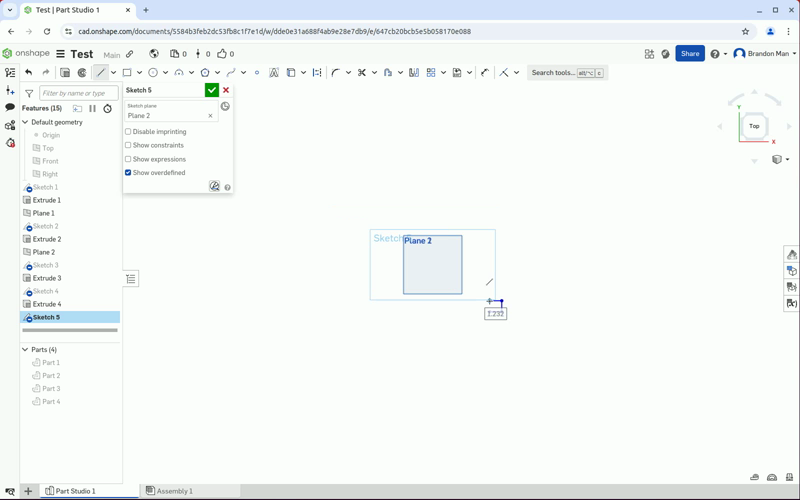
scroll(-6)
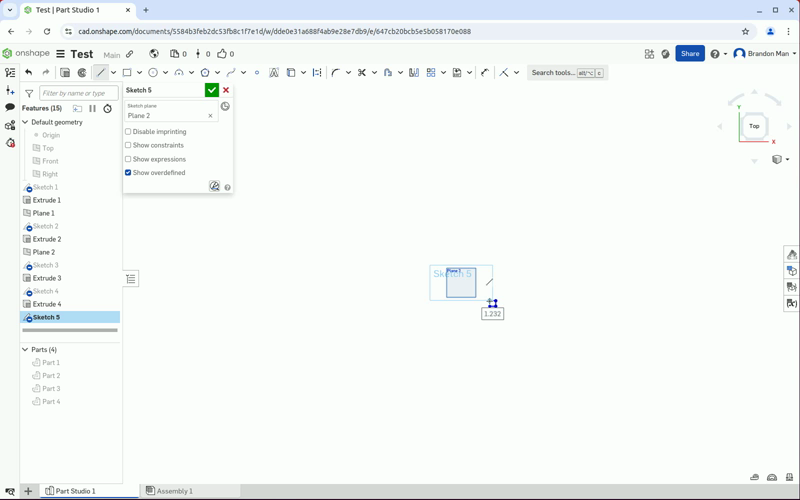
key_up(shift)
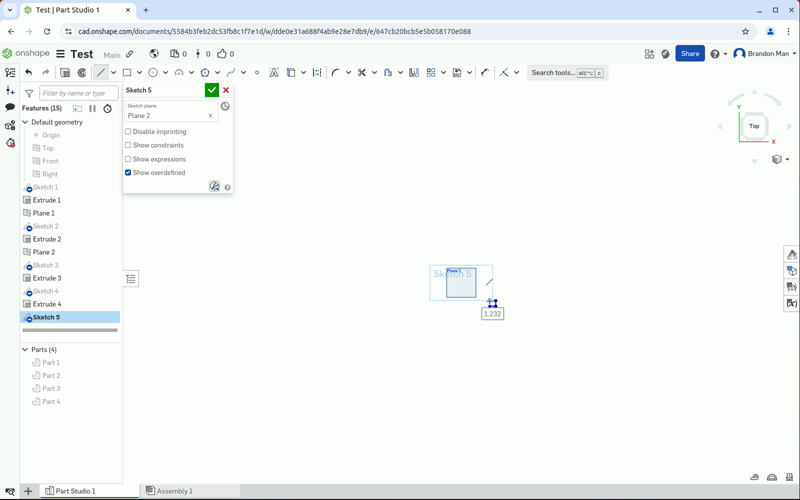
mouse_move(519, 300)
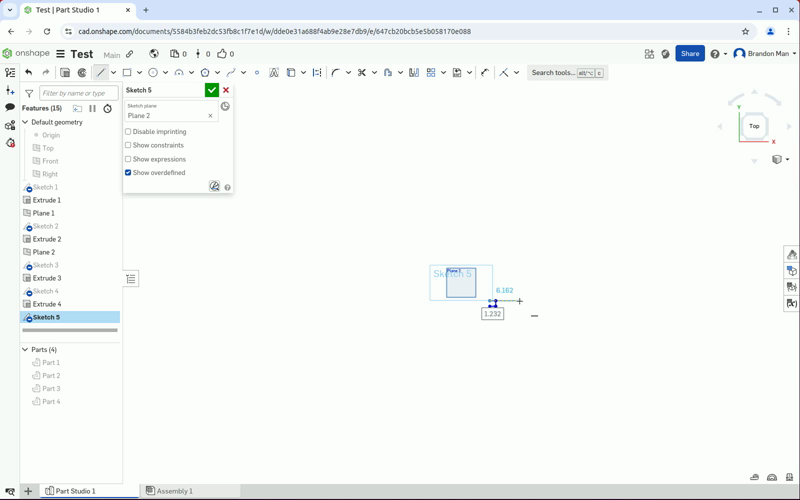
key_down(shift)
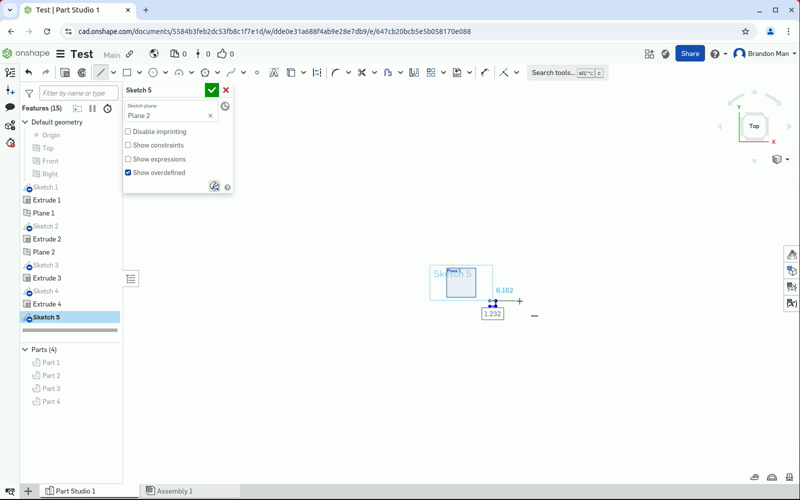
mouse_move(489, 306)
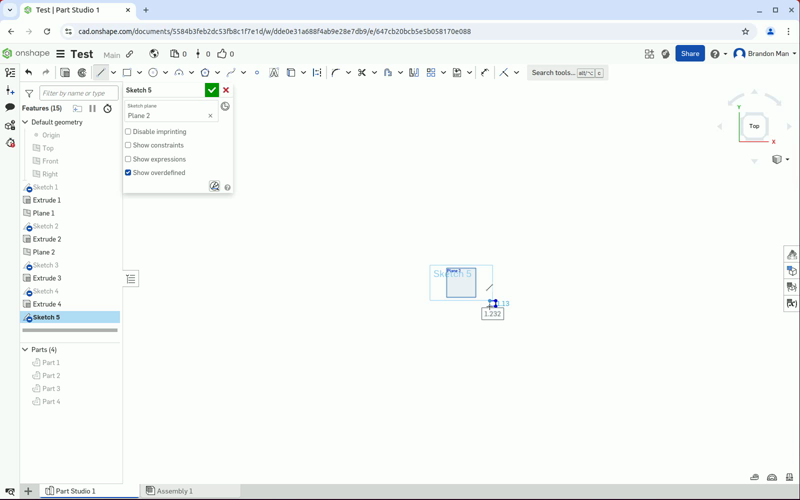
scroll(6)
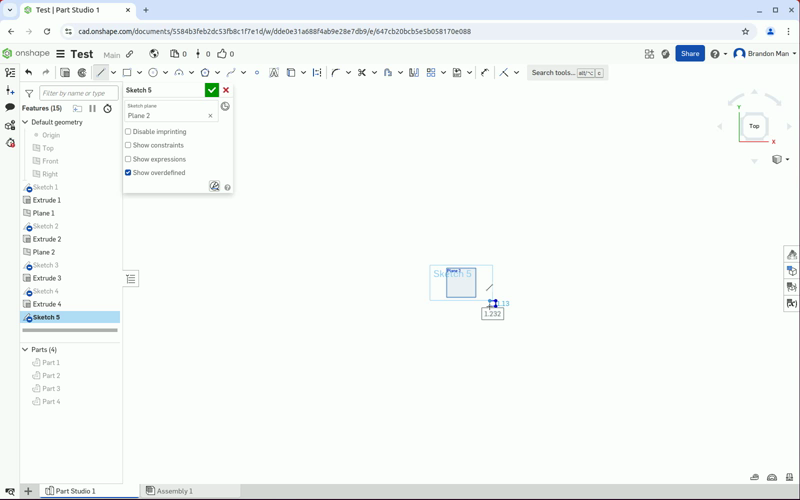
scroll(6)
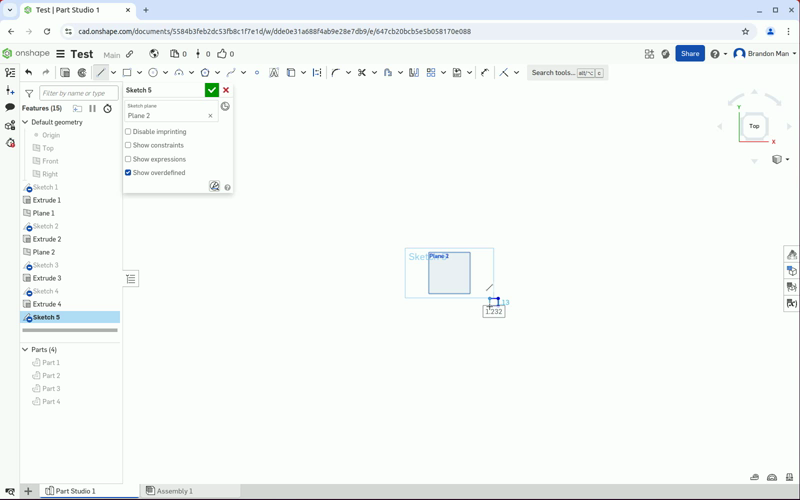
scroll(6)
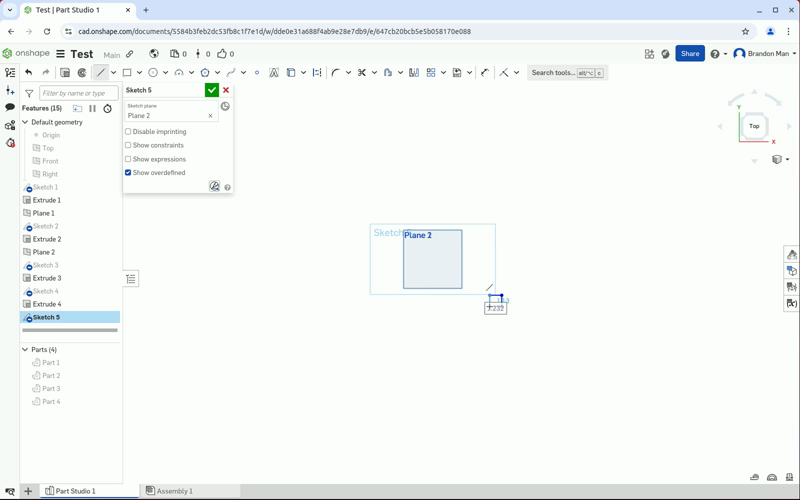
scroll(6)
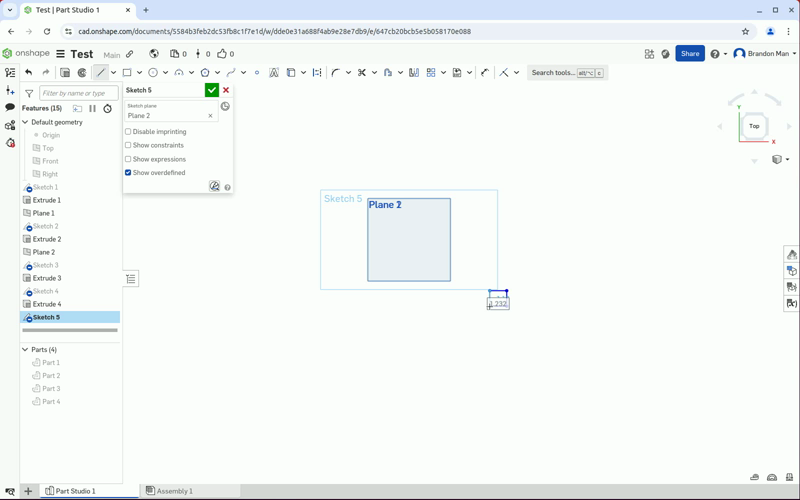
scroll(6)
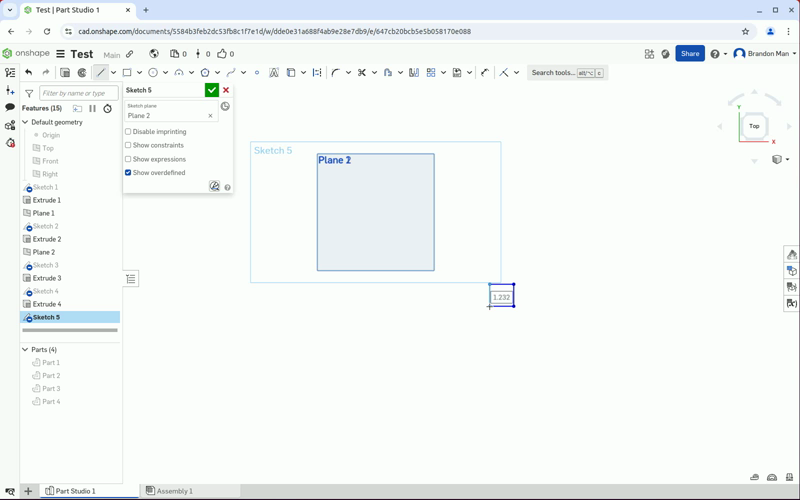
scroll(6)
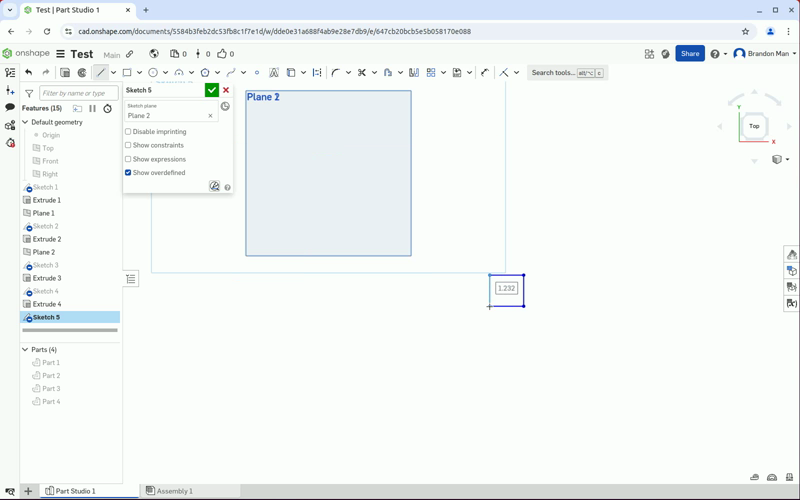
scroll(6)
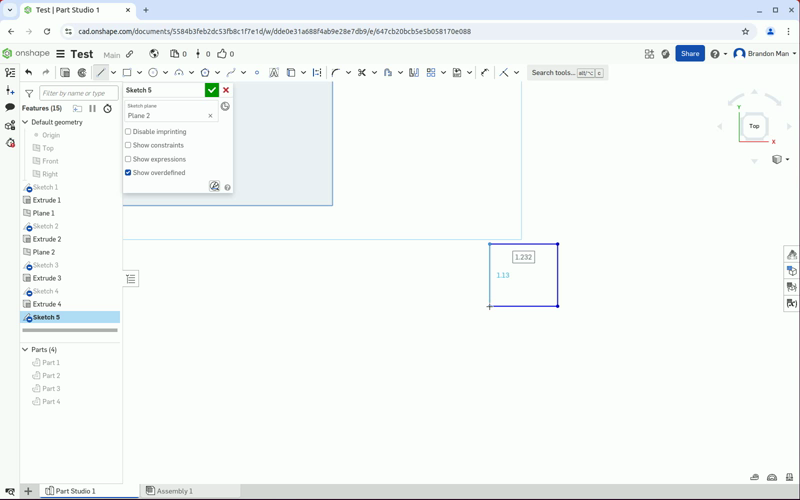
key_up(shift)
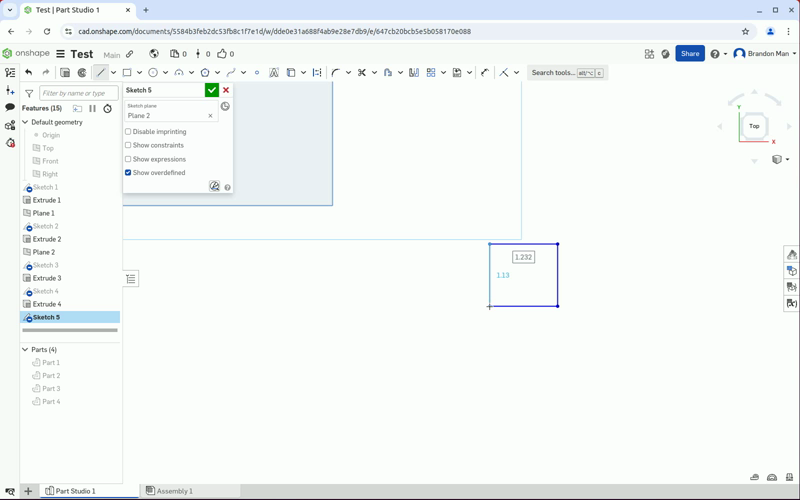
click(489, 306)
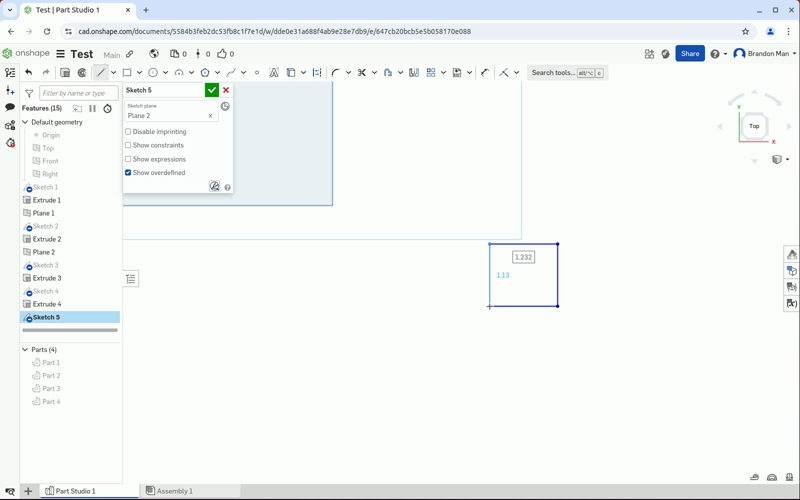
scroll(-6)
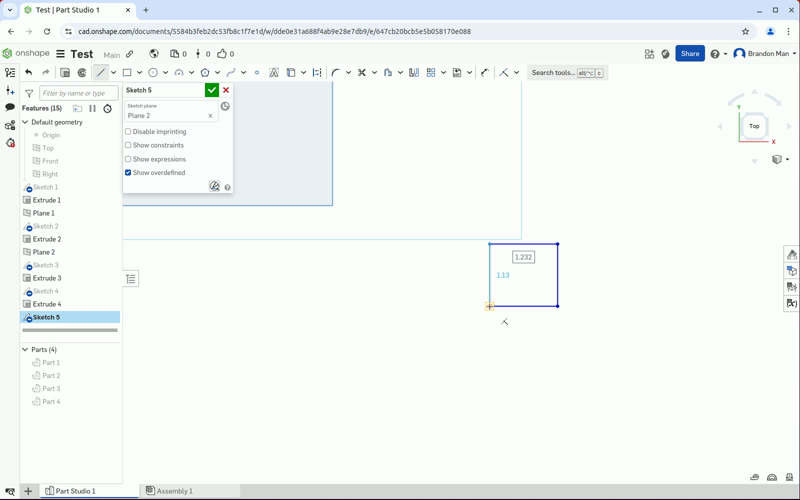
scroll(-6)
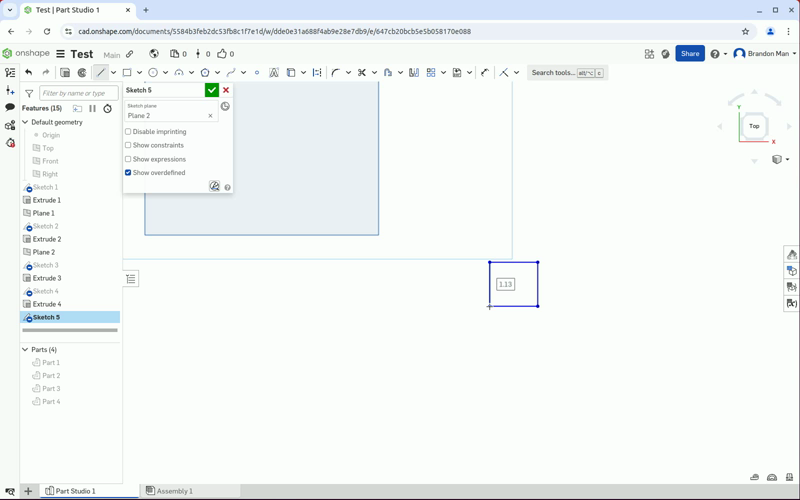
scroll(-6)
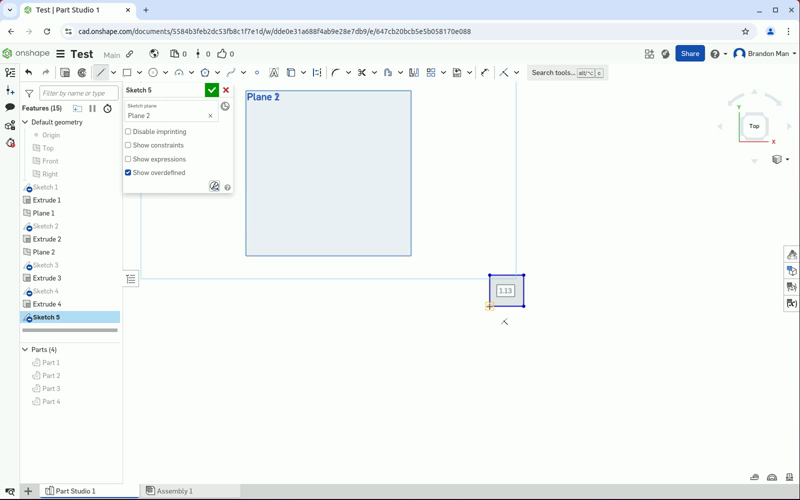
scroll(-6)
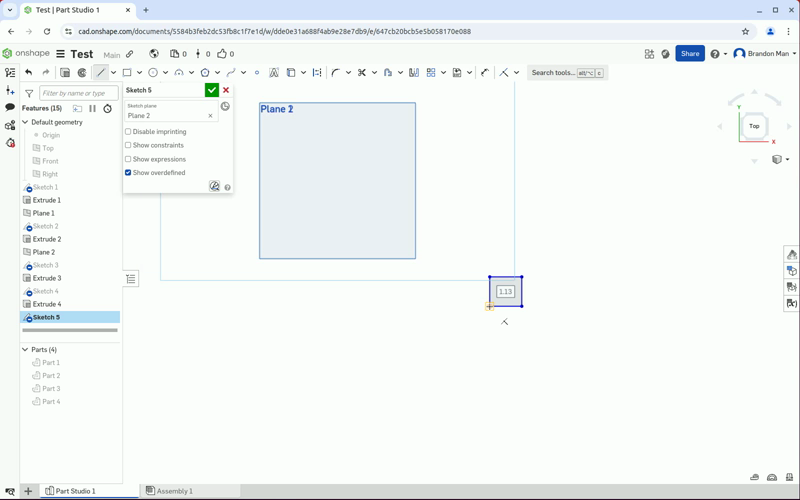
scroll(-6)
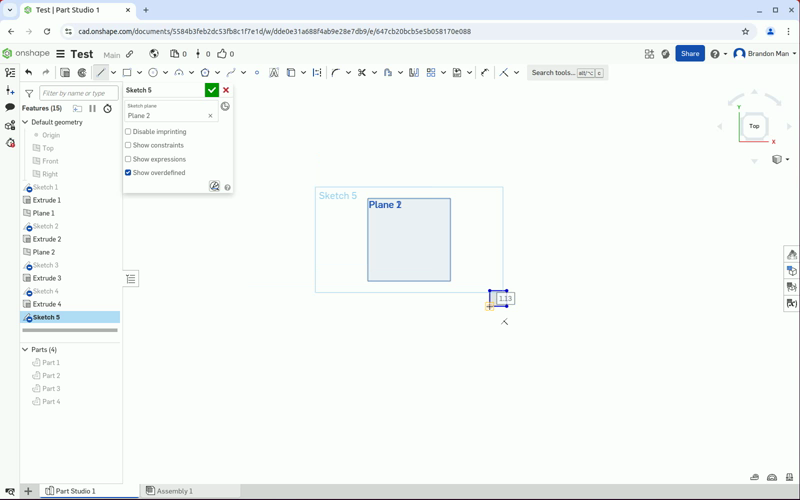
scroll(-6)
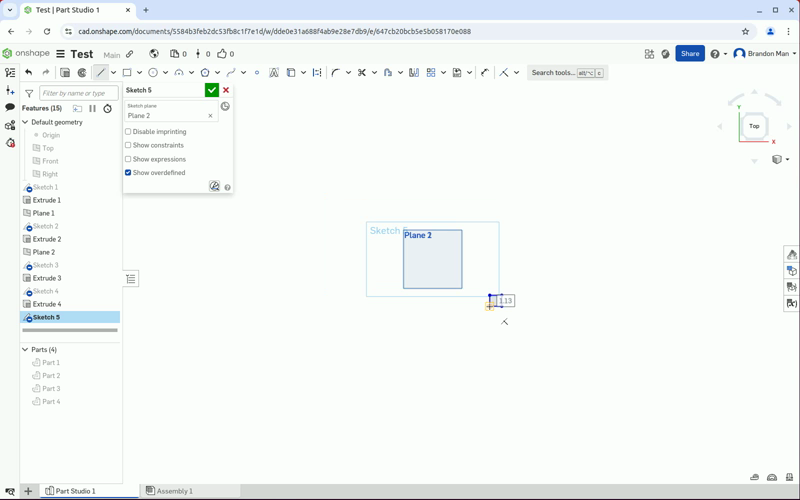
scroll(-6)
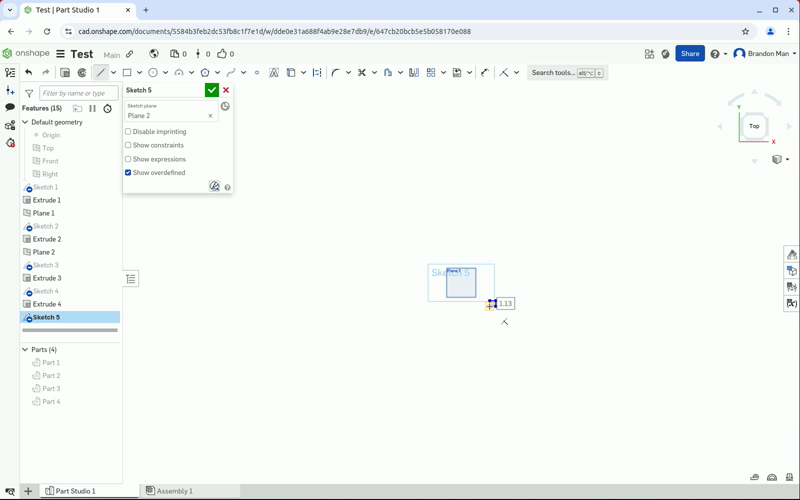
key(esc)
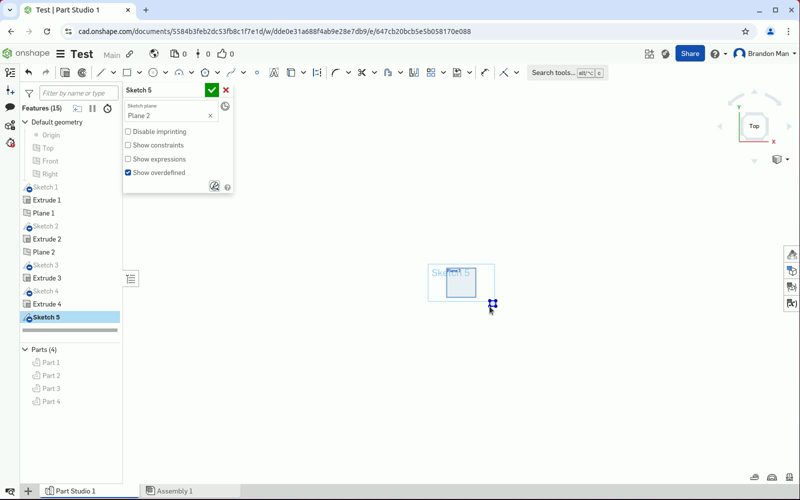
mouse_move(492, 302)
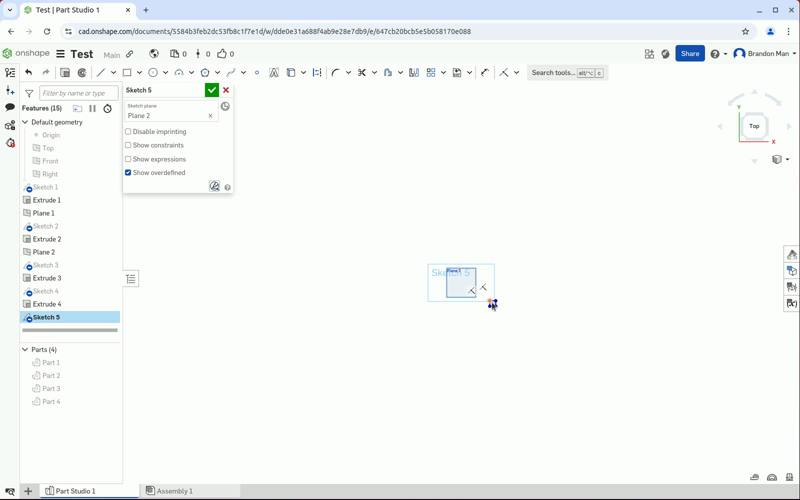
scroll(6)
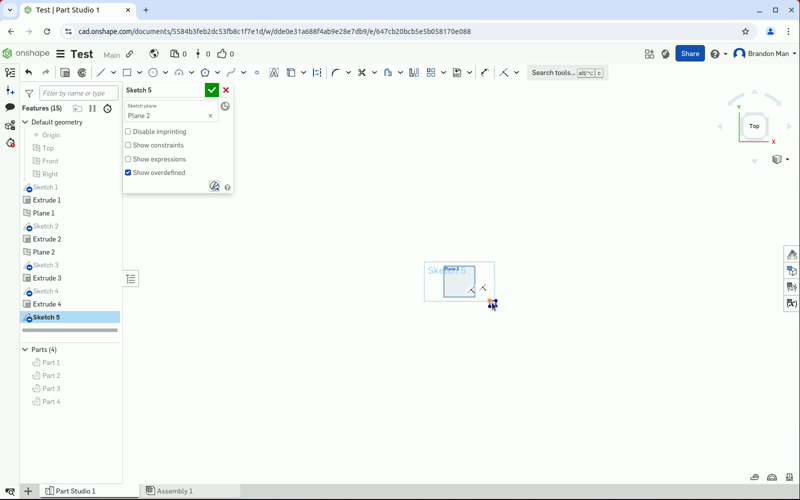
scroll(6)
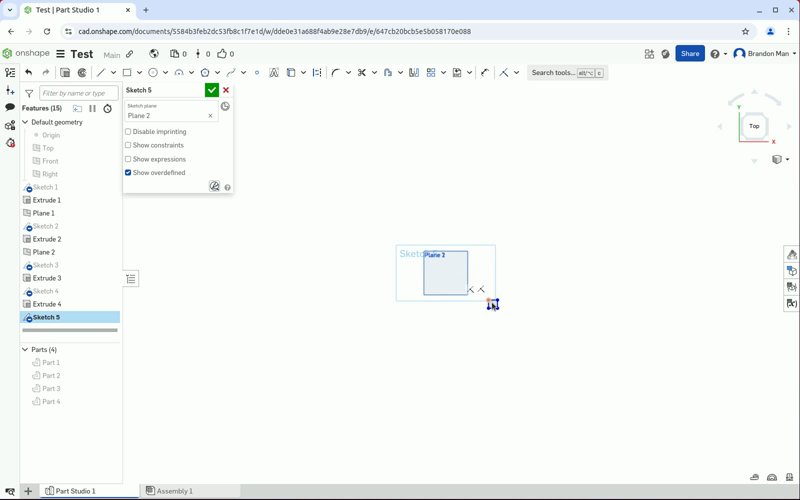
scroll(6)
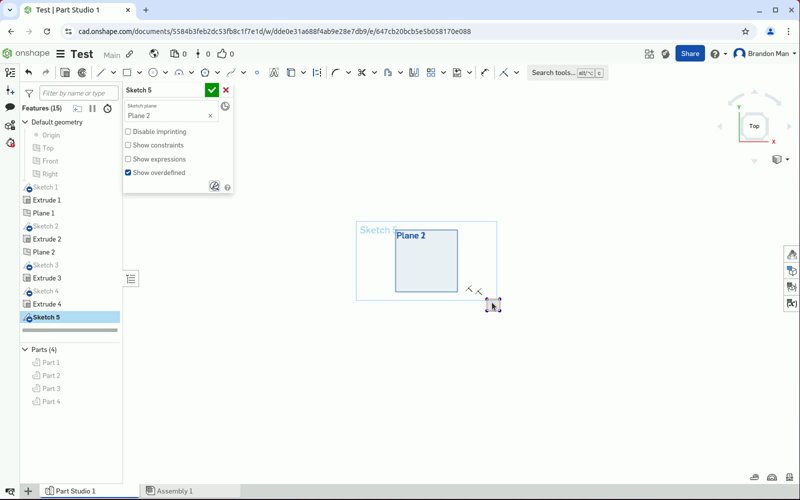
scroll(6)
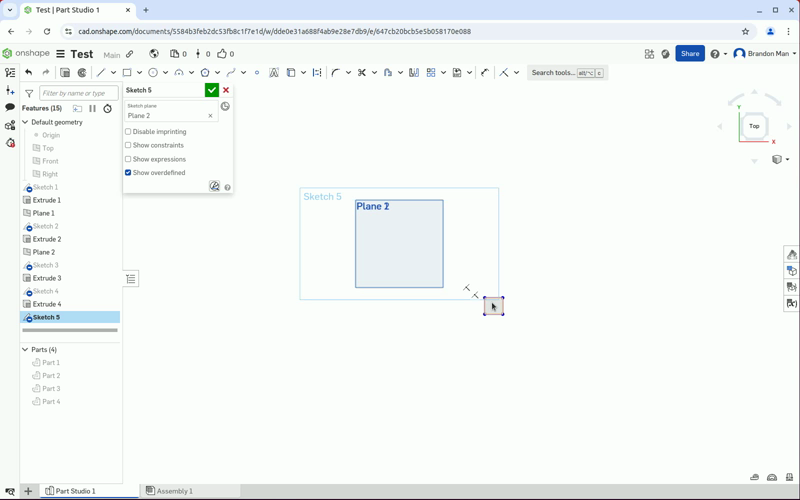
scroll(6)
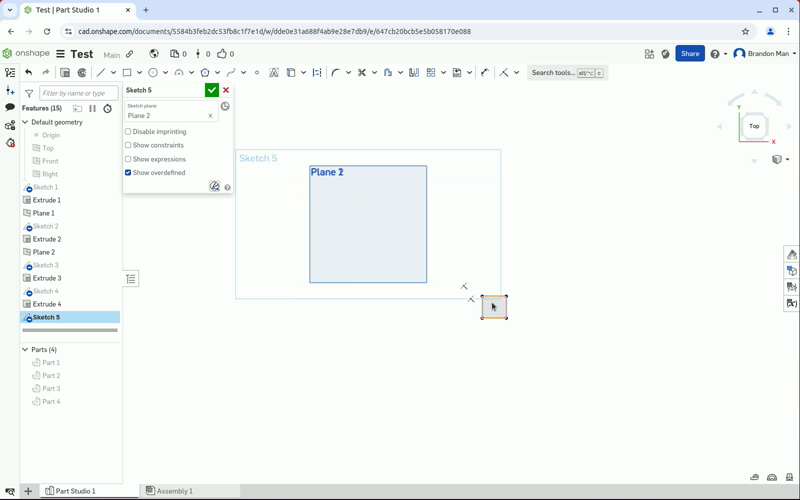
scroll(6)
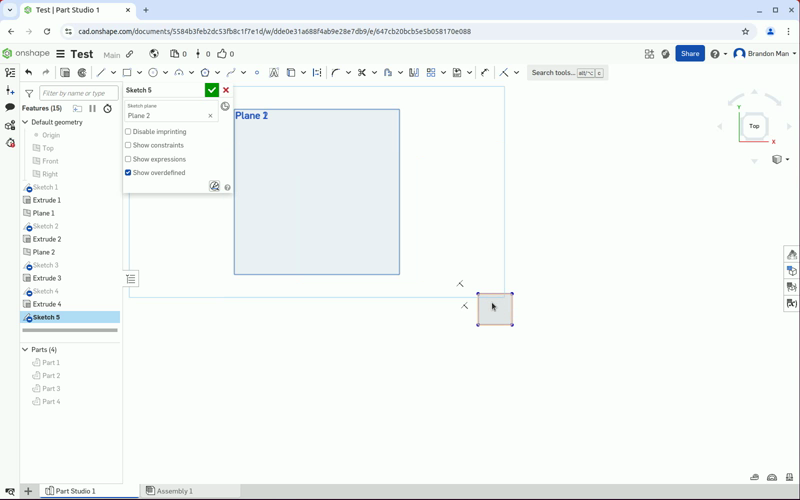
scroll(6)
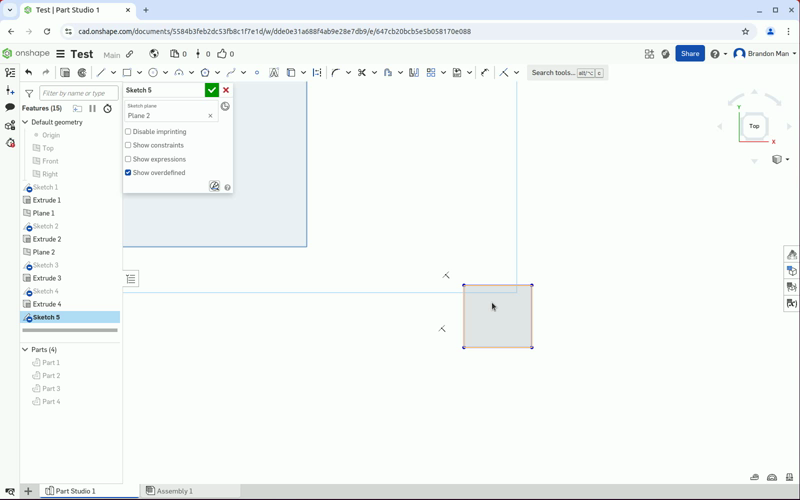
click(492, 302)
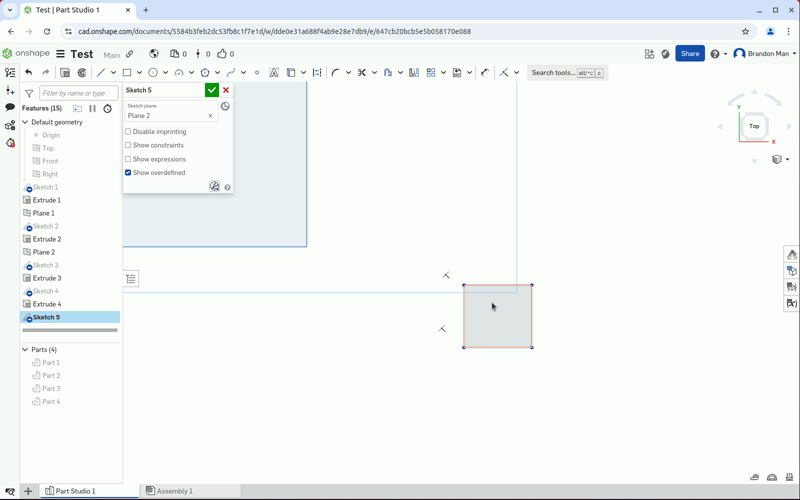
scroll(-6)
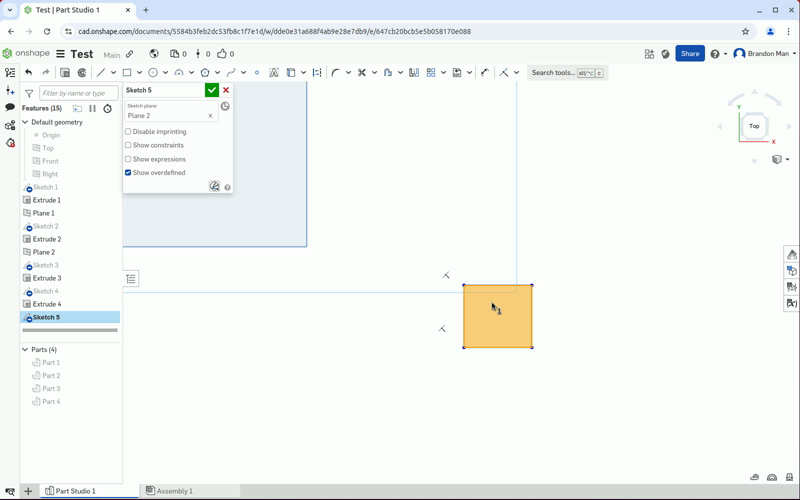
scroll(-6)
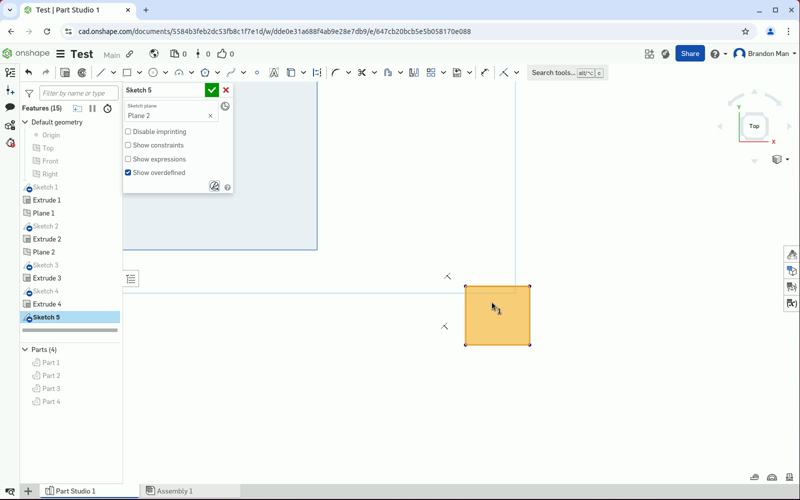
scroll(-6)
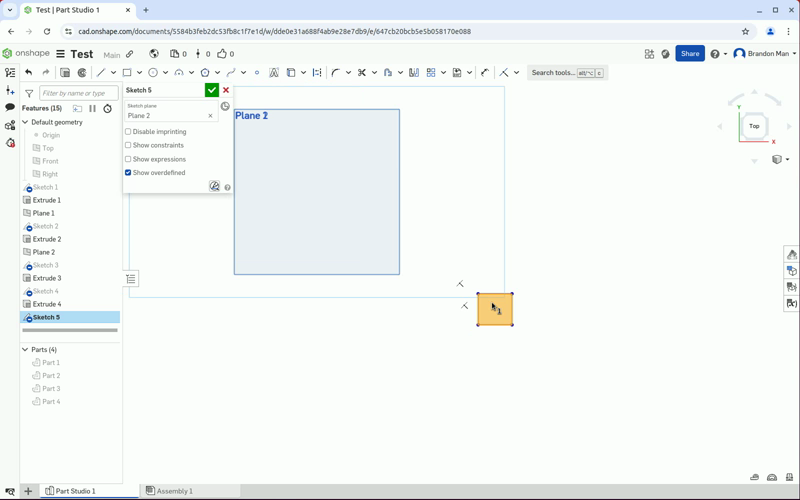
scroll(-6)
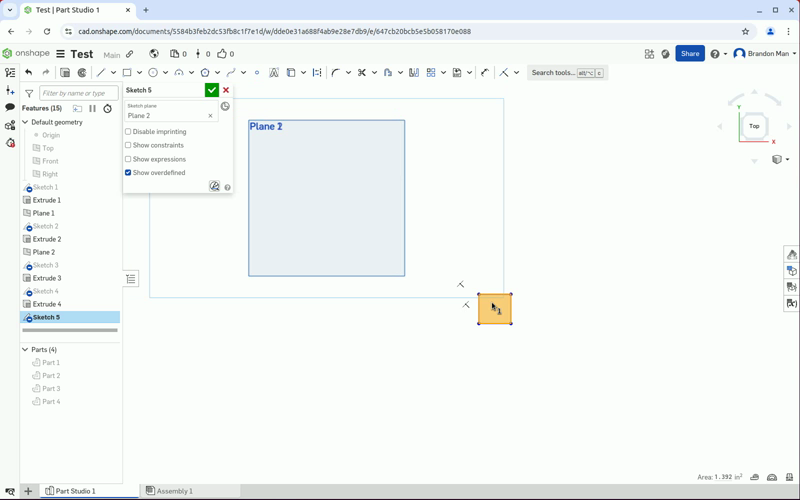
scroll(-6)
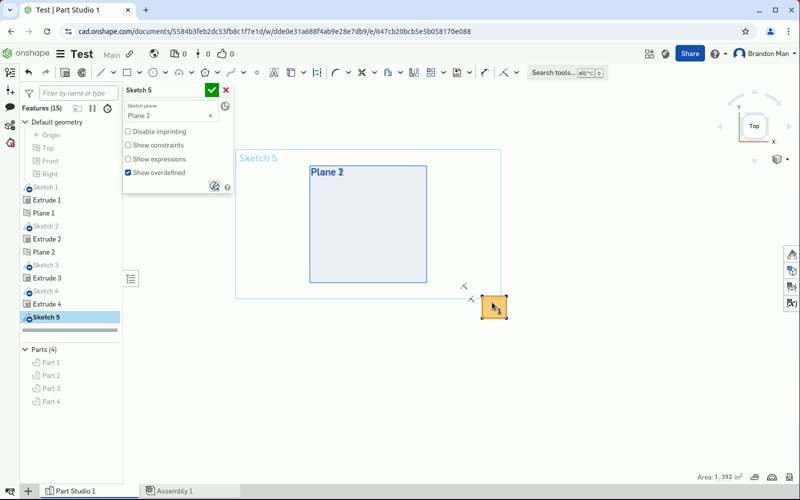
scroll(-6)
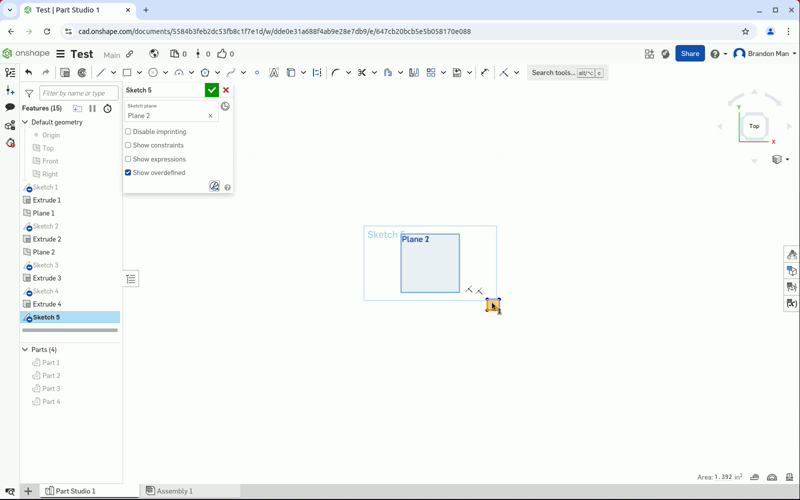
scroll(-6)
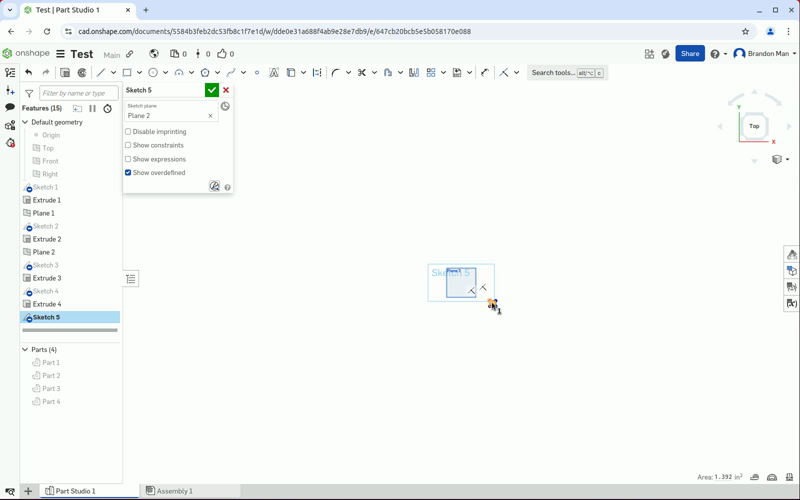
mouse_move(73, 352)
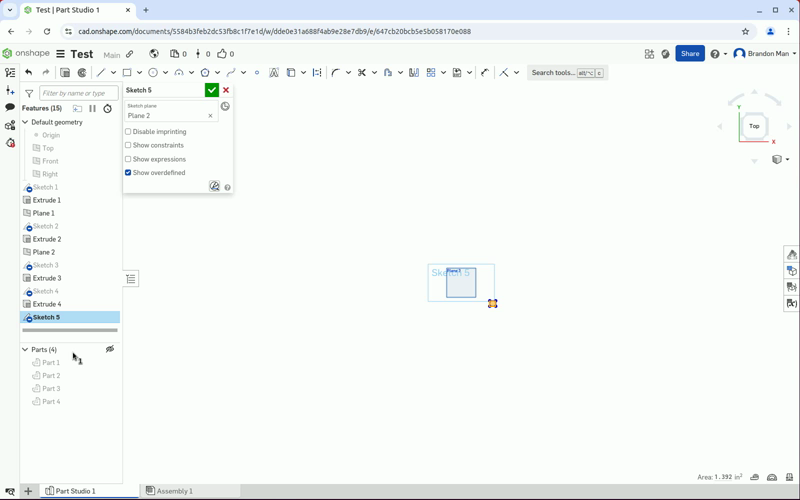
key(shift+y)
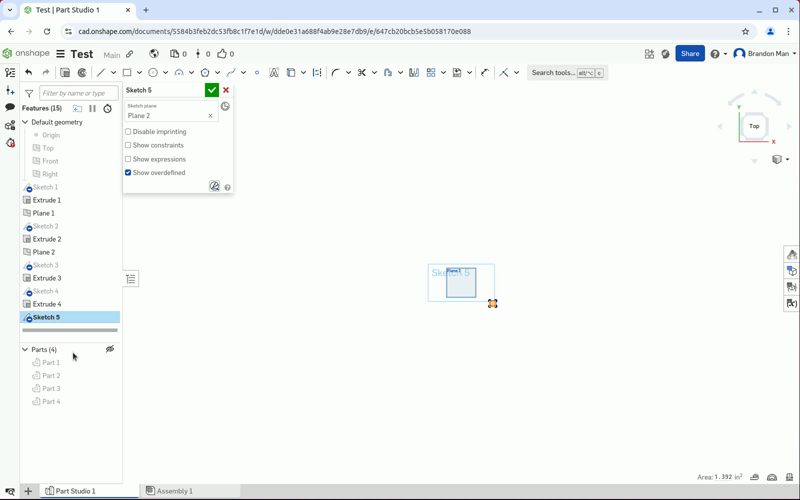
key(shift+e)
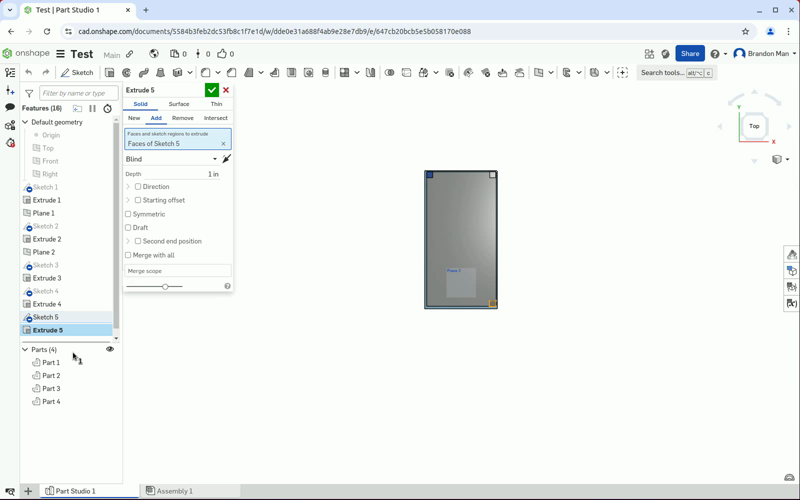
mouse_move(143, 106)
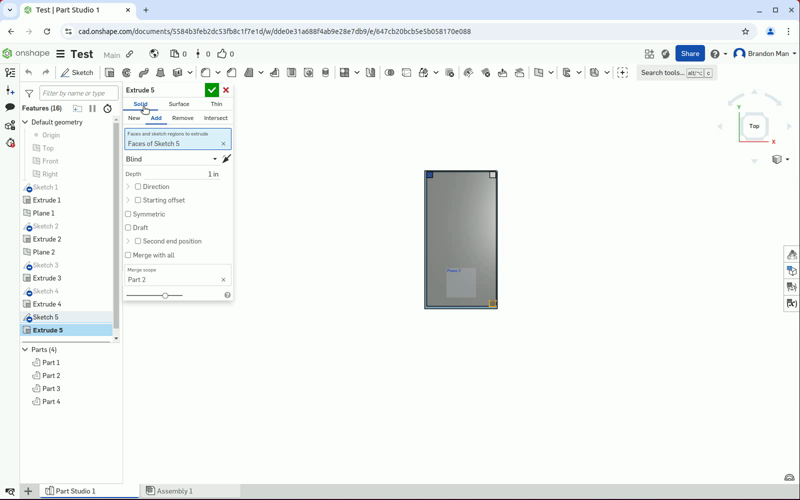
click(143, 106)
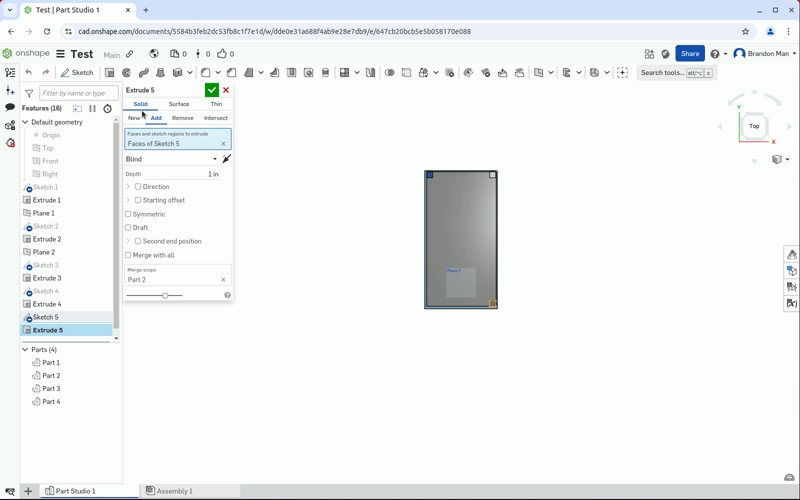
mouse_move(137, 120)
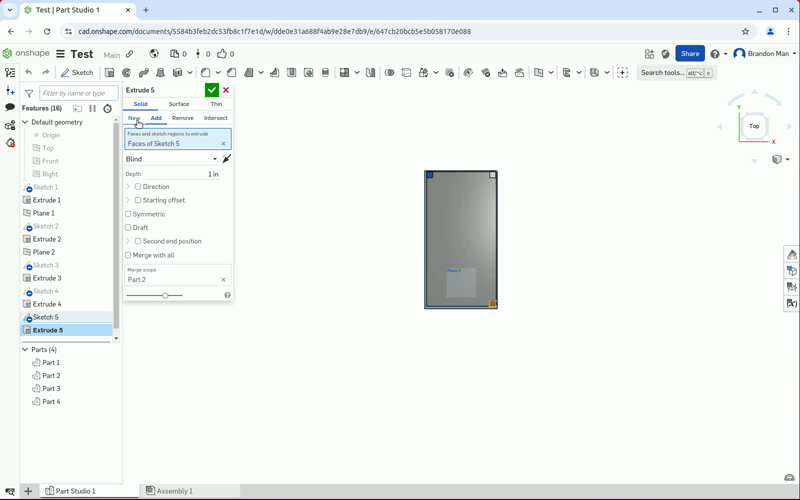
click(137, 120)
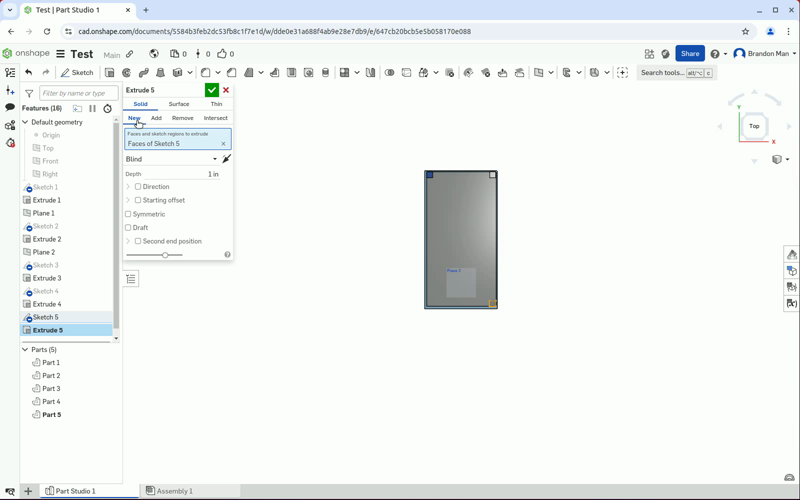
key(tab, 4)
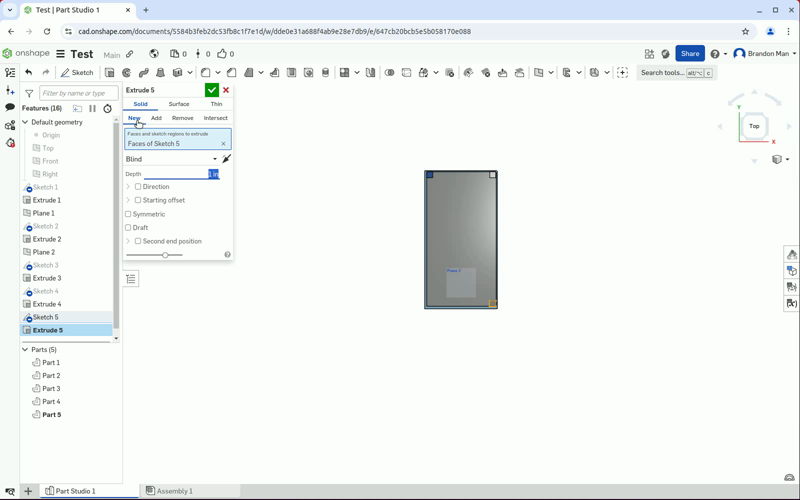
text(9.147)
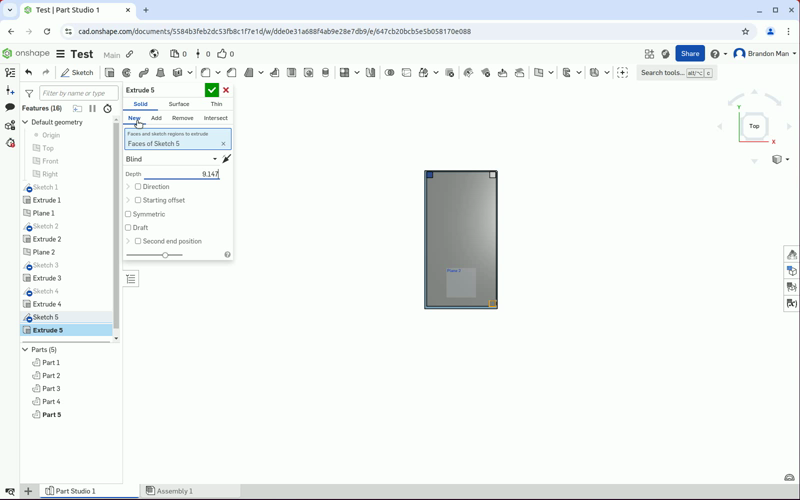
key(enter)
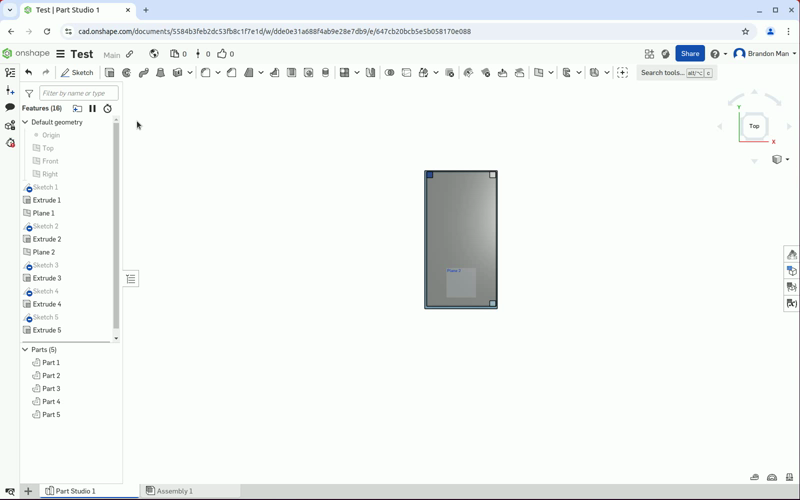
key(shift+h)
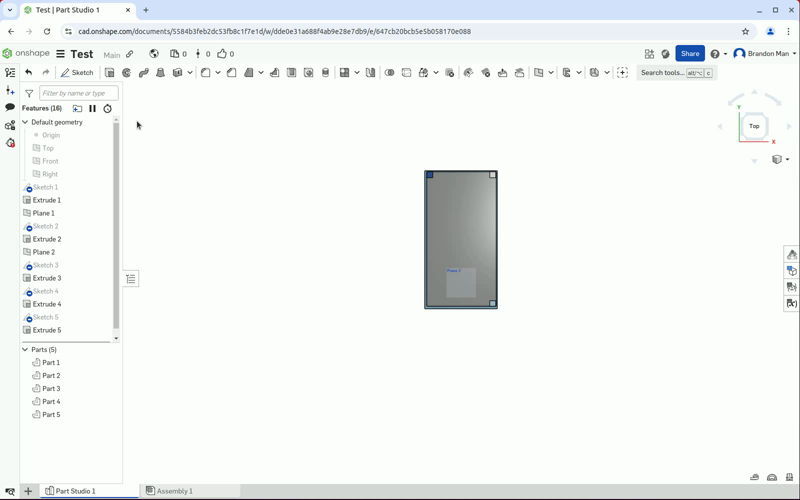
key(shift+h)
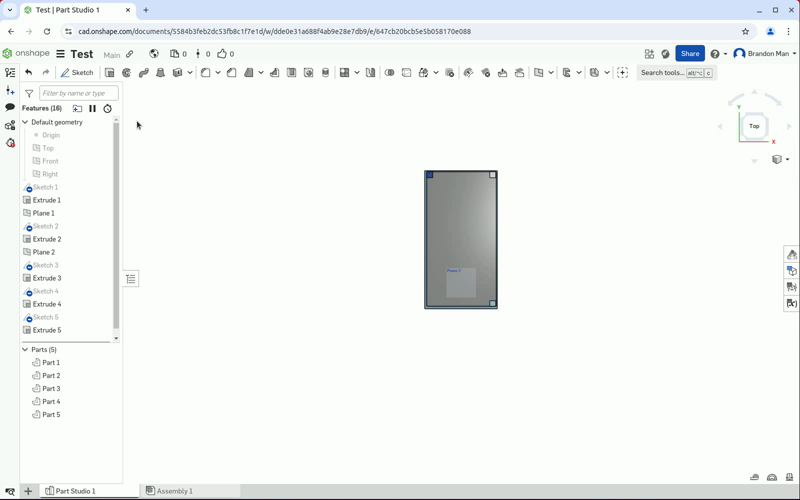
mouse_move(69, 189)
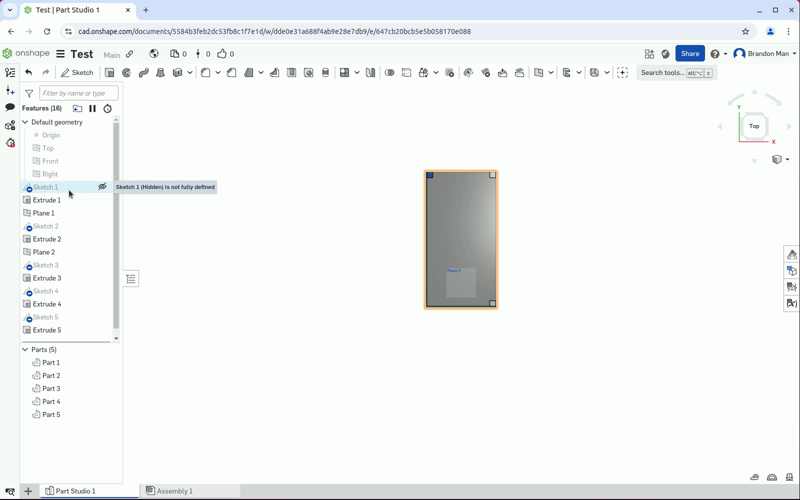
click(69, 189)
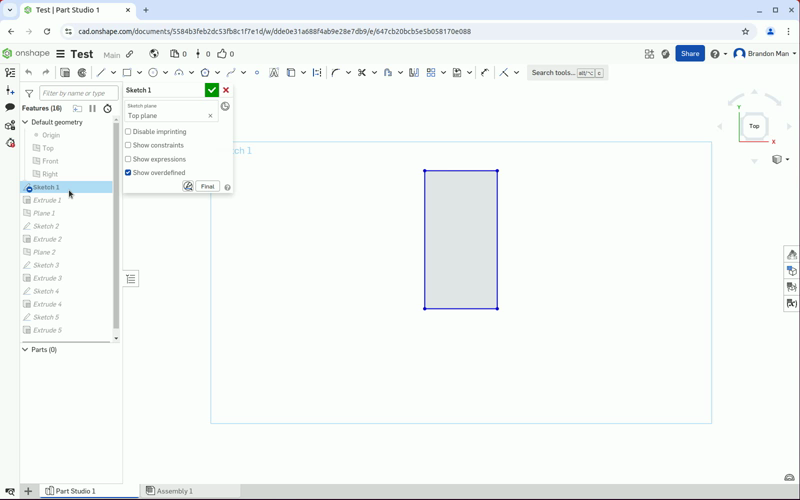
mouse_move(229, 92)
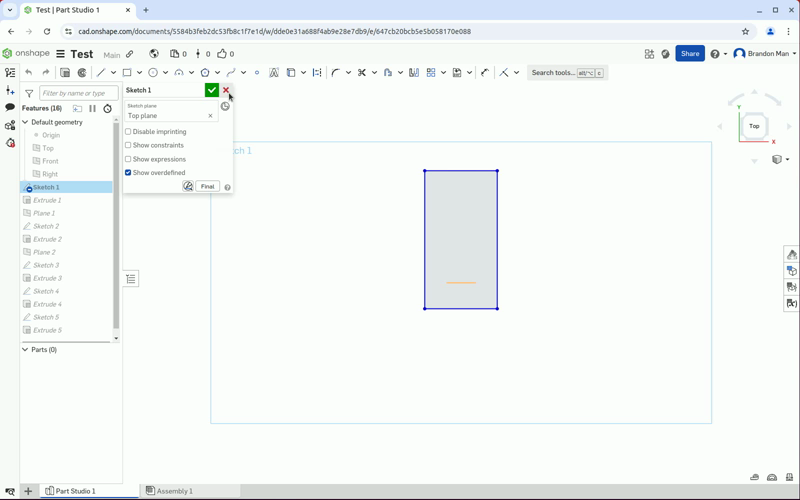
click(229, 92)
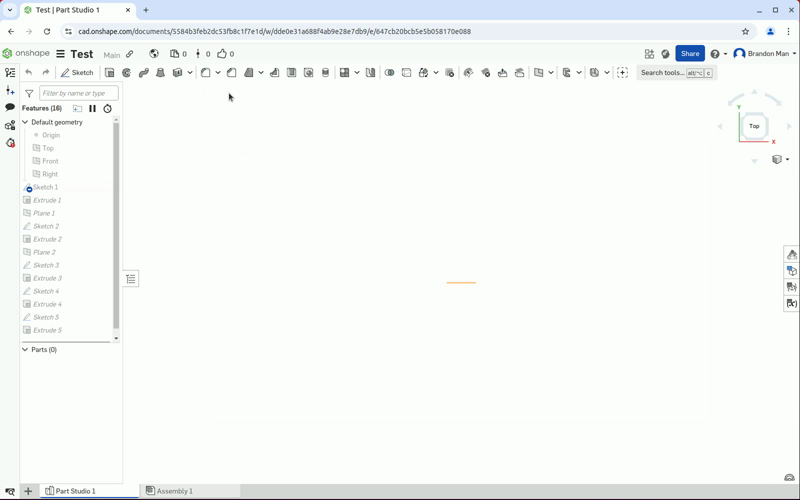
key(shift+s)
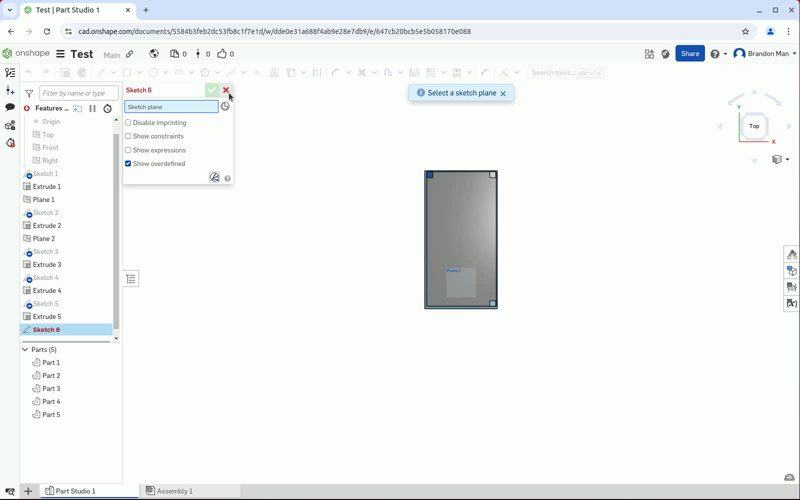
mouse_move(69, 241)
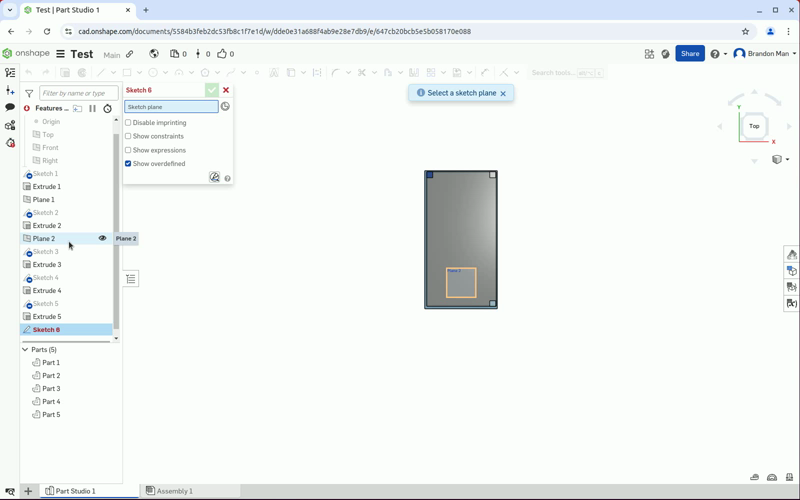
click(69, 241)
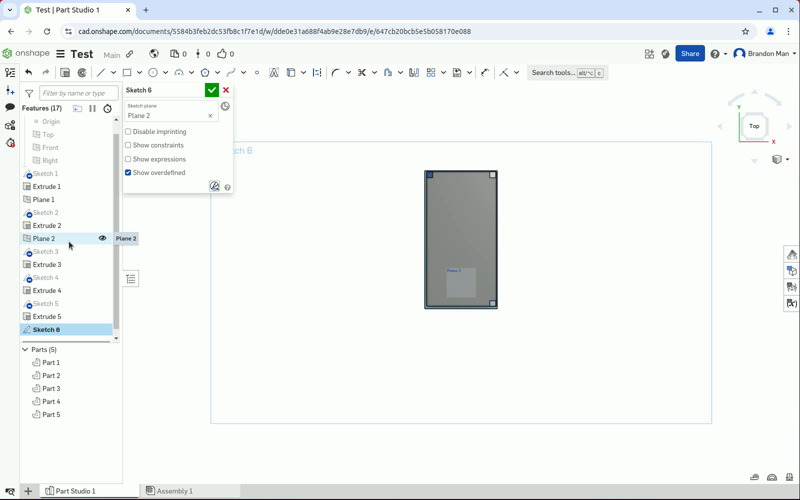
mouse_move(73, 352)
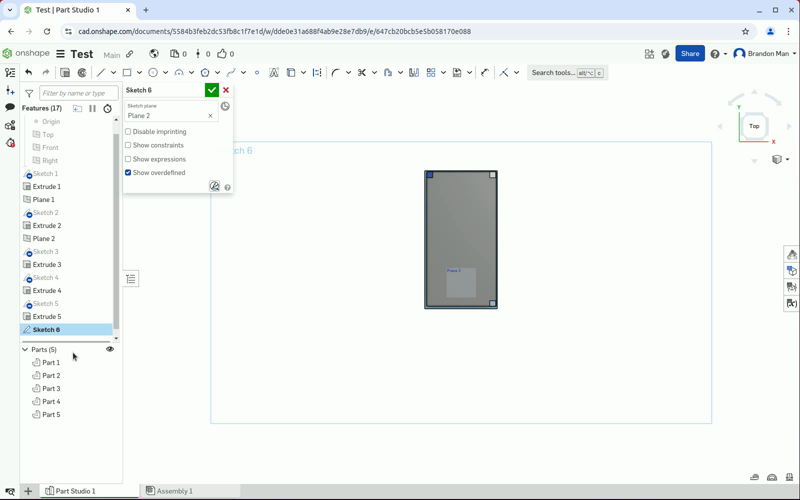
key(y)
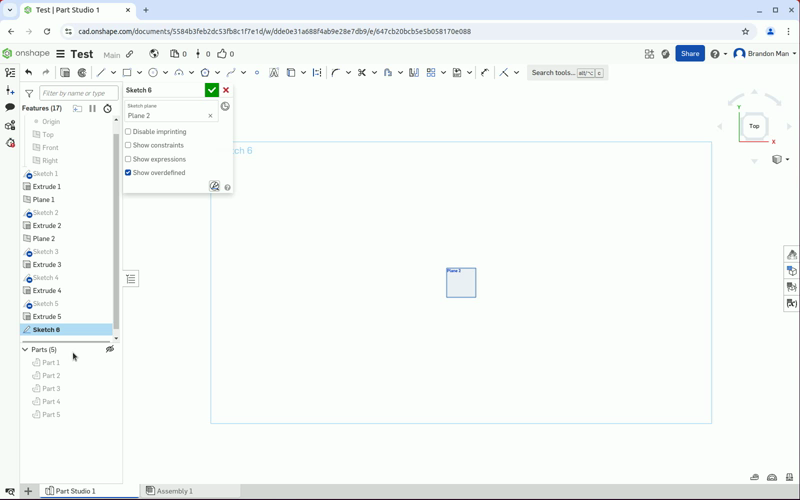
key(l)
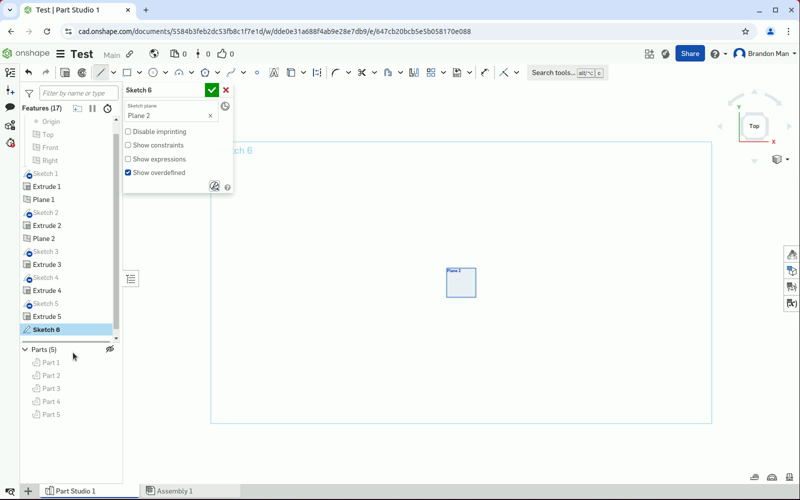
key_down(shift)
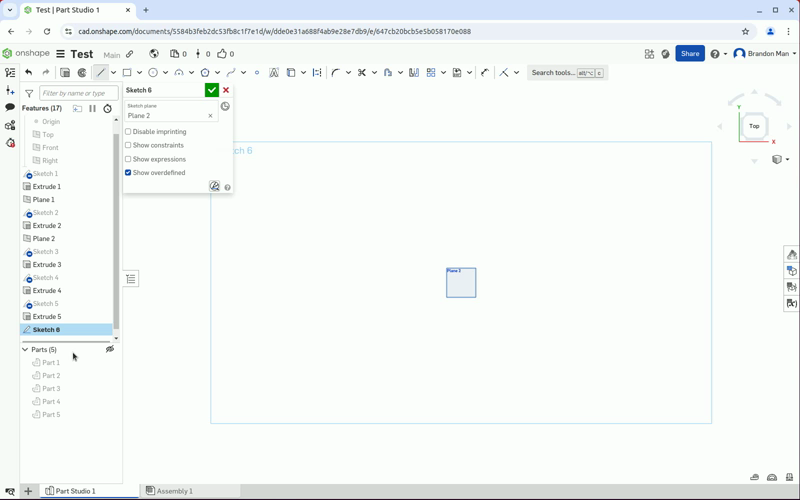
mouse_move(426, 306)
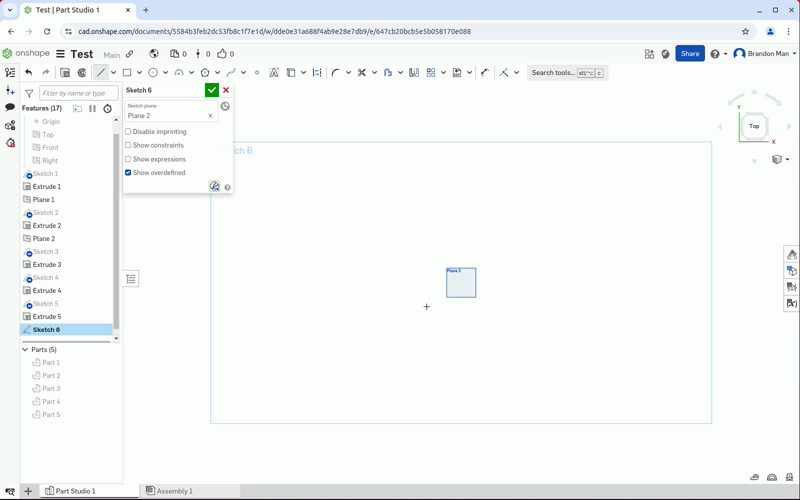
click(426, 306)
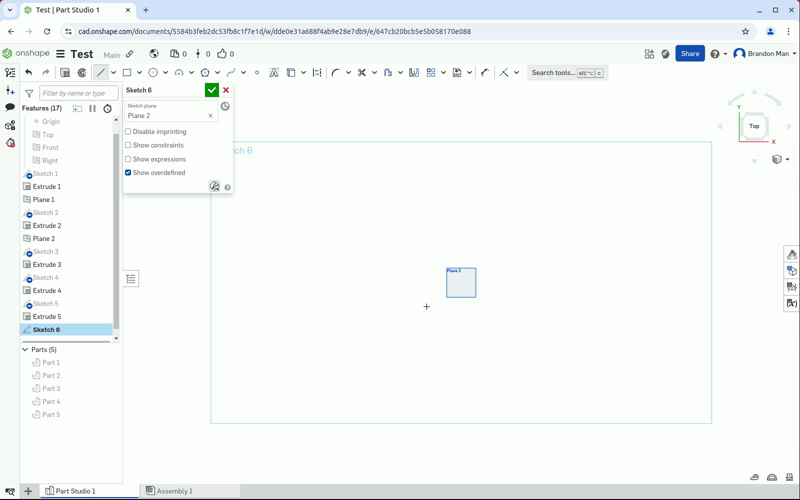
key_up(shift)
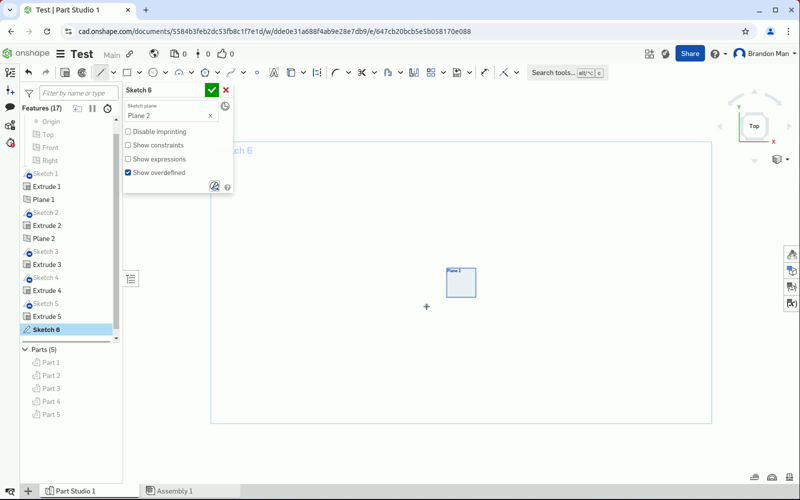
key_down(shift)
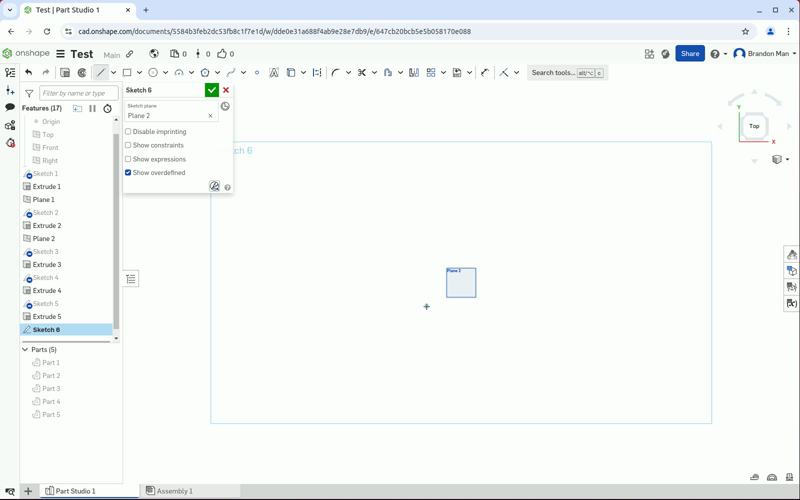
mouse_move(456, 306)
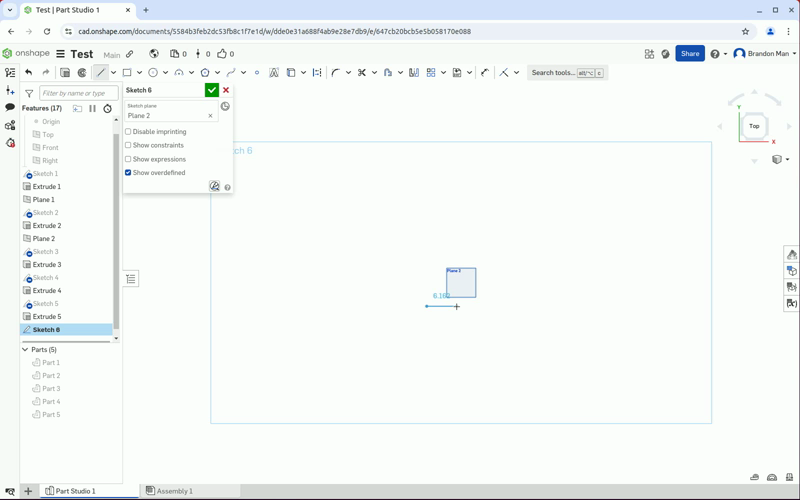
mouse_move(432, 306)
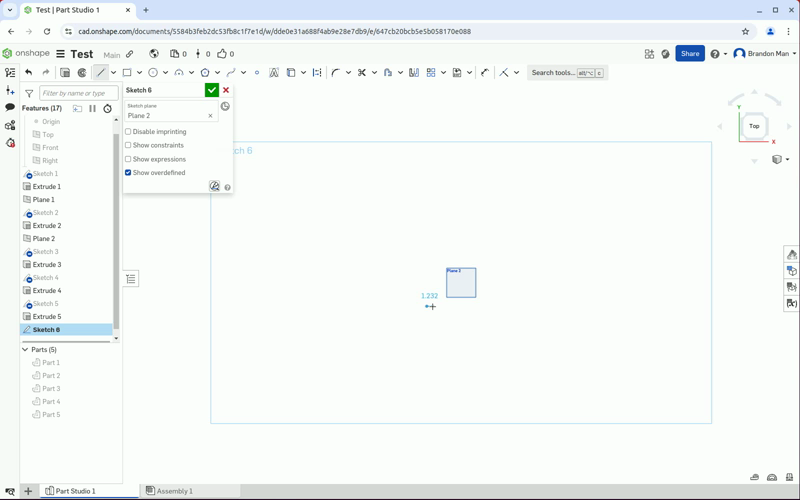
scroll(6)
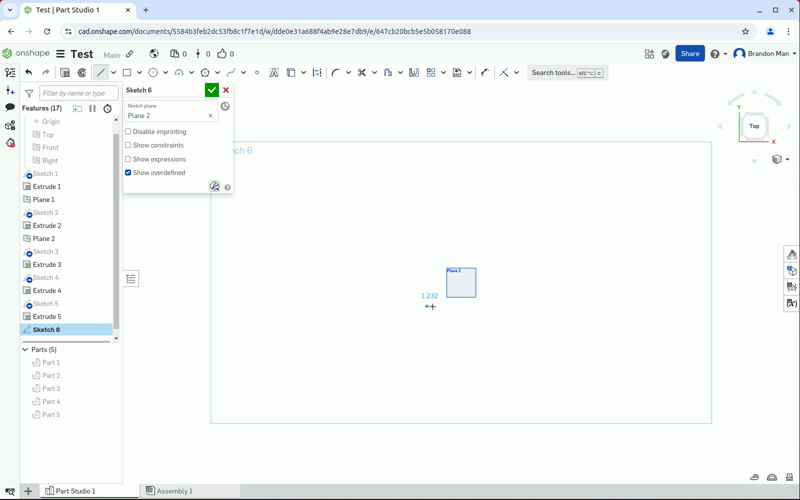
scroll(6)
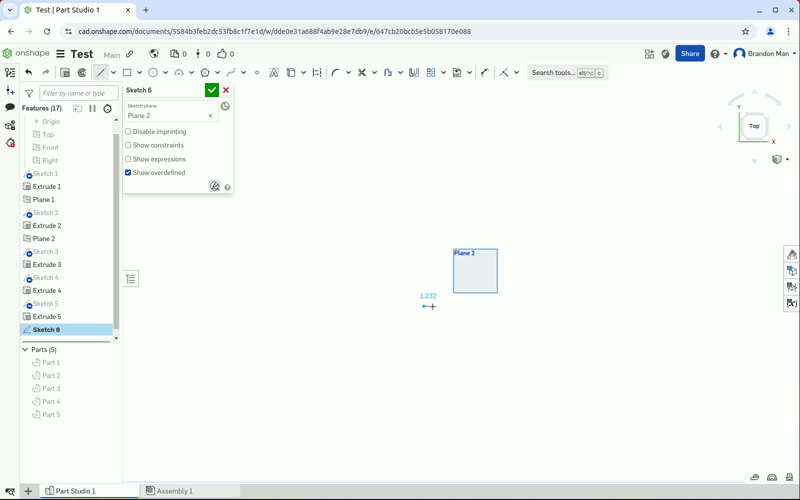
scroll(6)
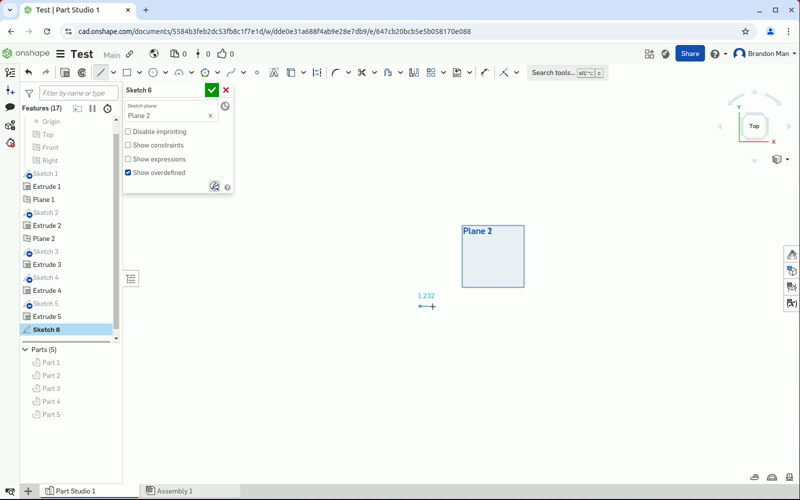
scroll(6)
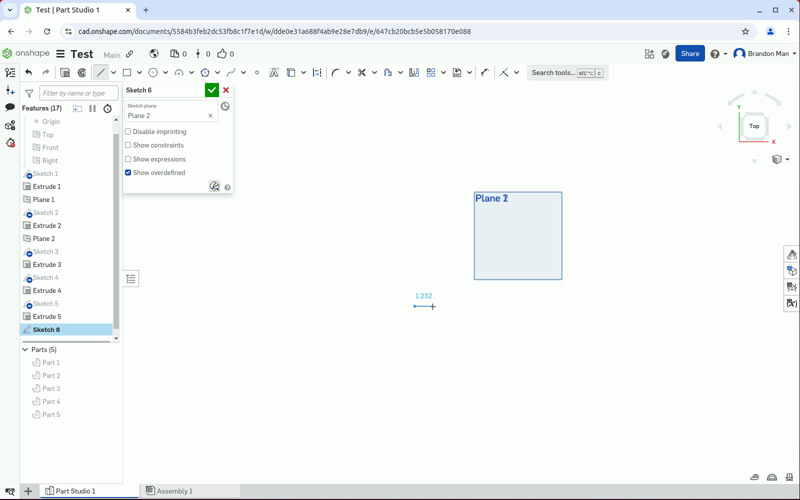
scroll(6)
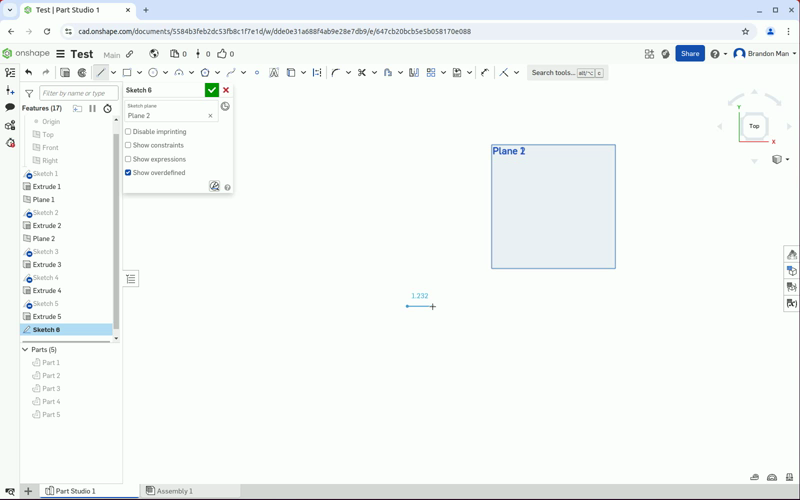
scroll(6)
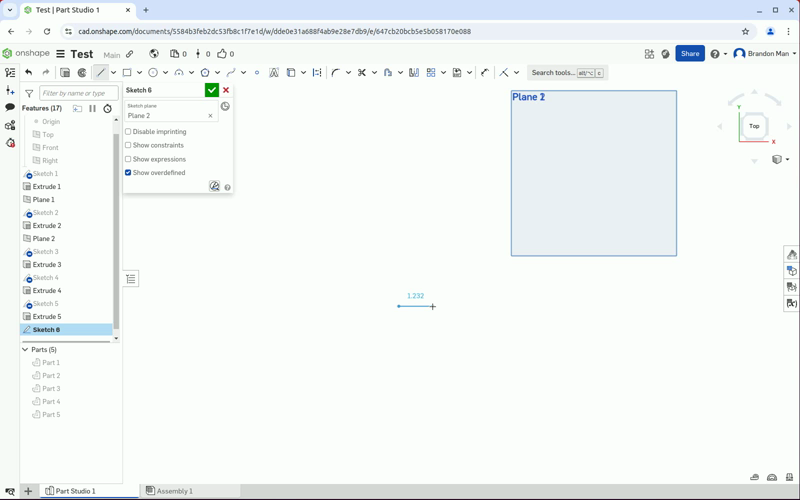
scroll(6)
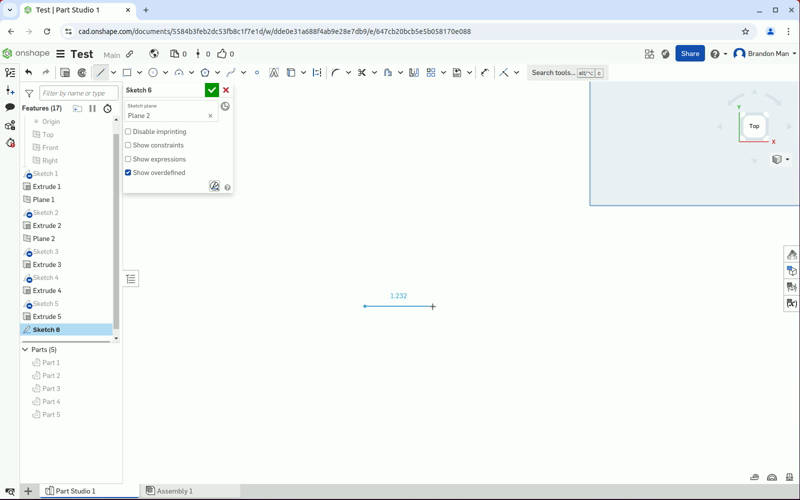
click(432, 306)
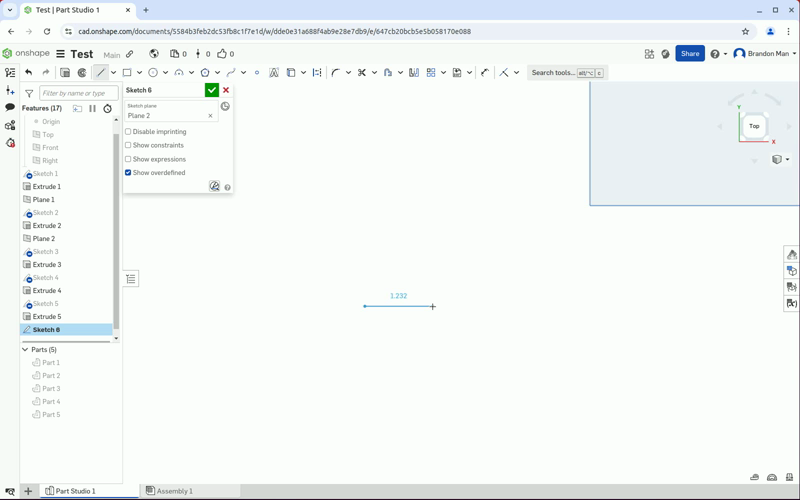
scroll(-6)
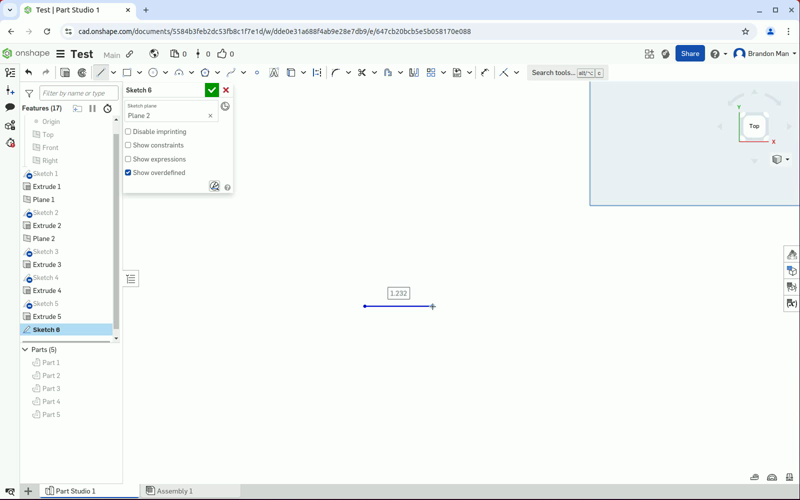
scroll(-6)
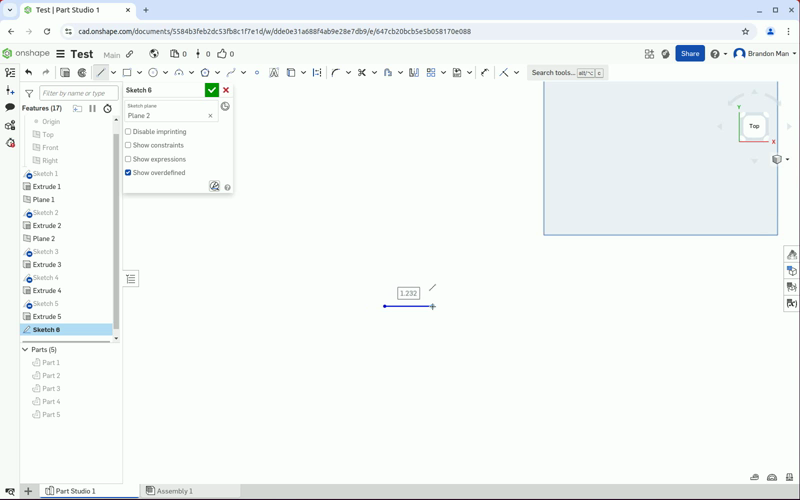
scroll(-6)
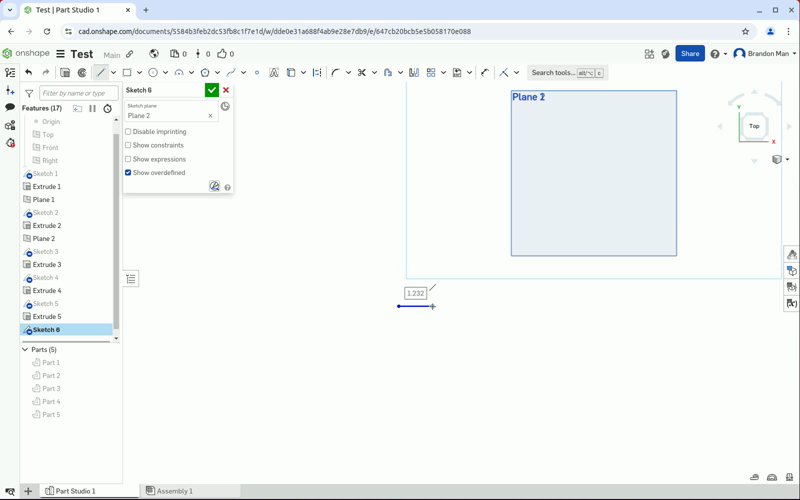
scroll(-6)
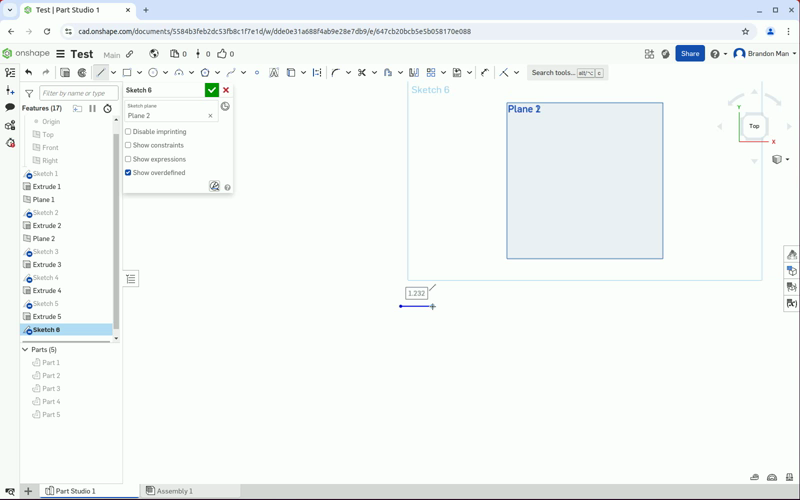
scroll(-6)
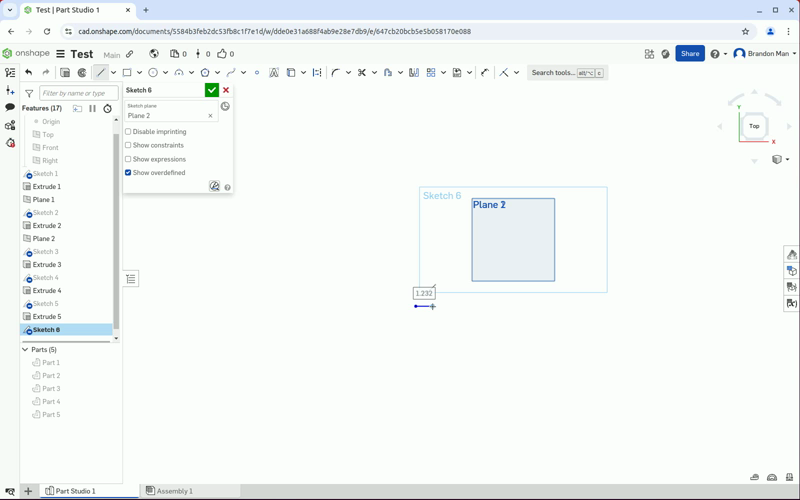
scroll(-6)
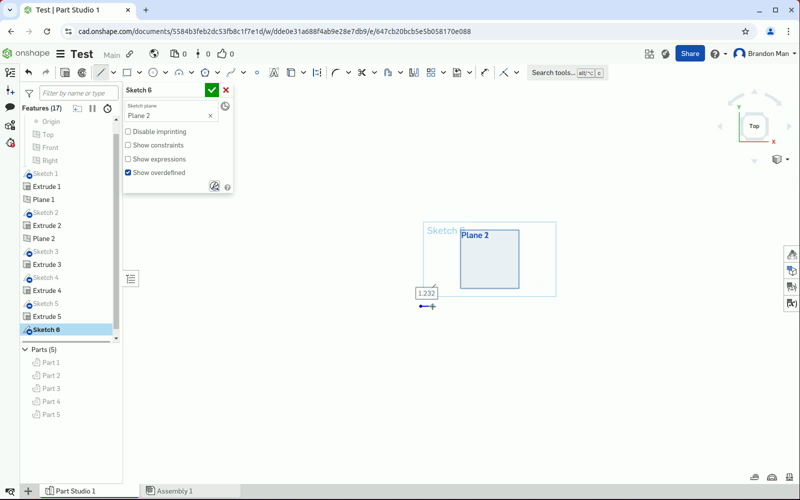
scroll(-6)
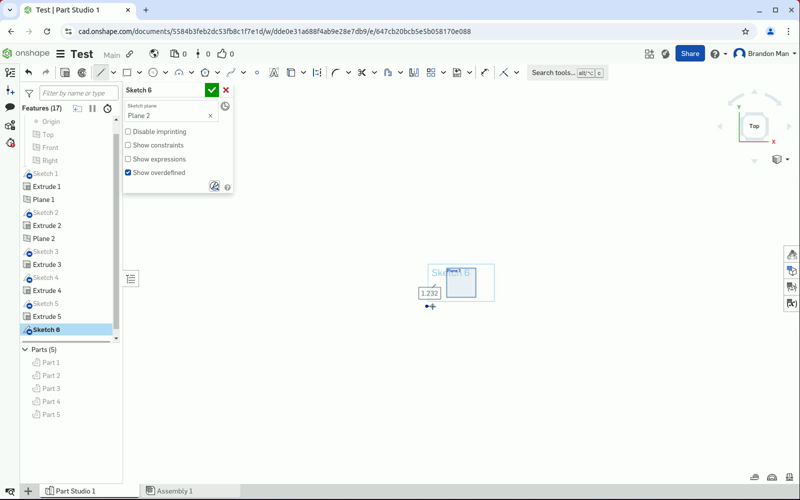
key_up(shift)
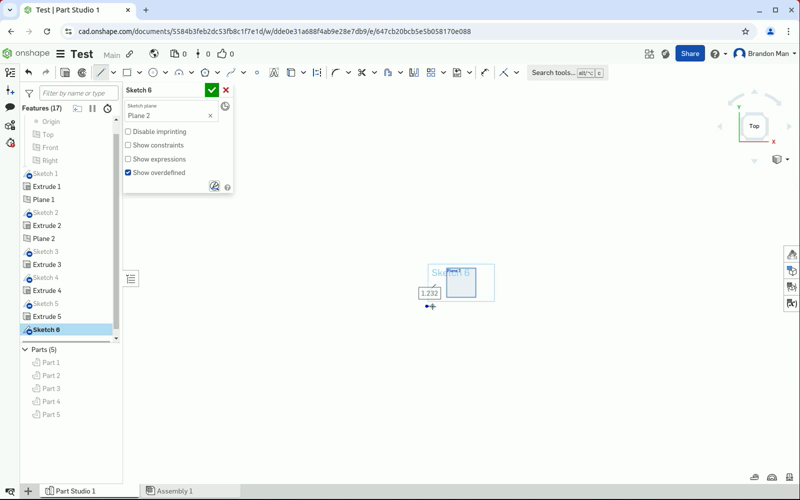
key_down(shift)
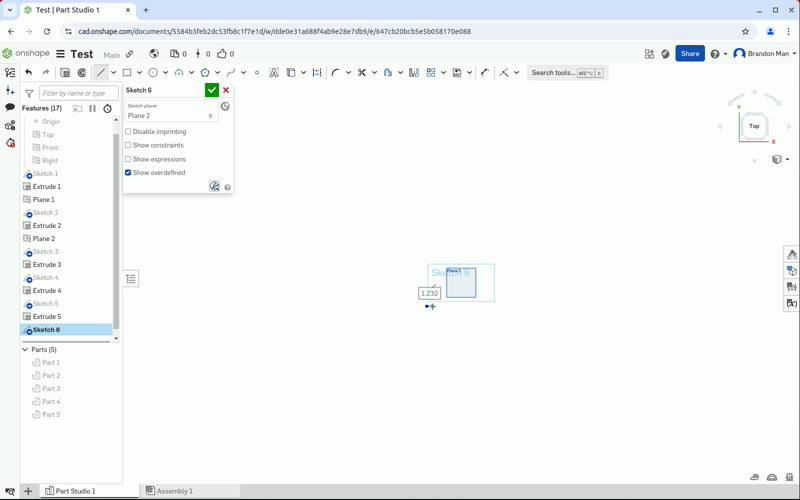
mouse_move(462, 306)
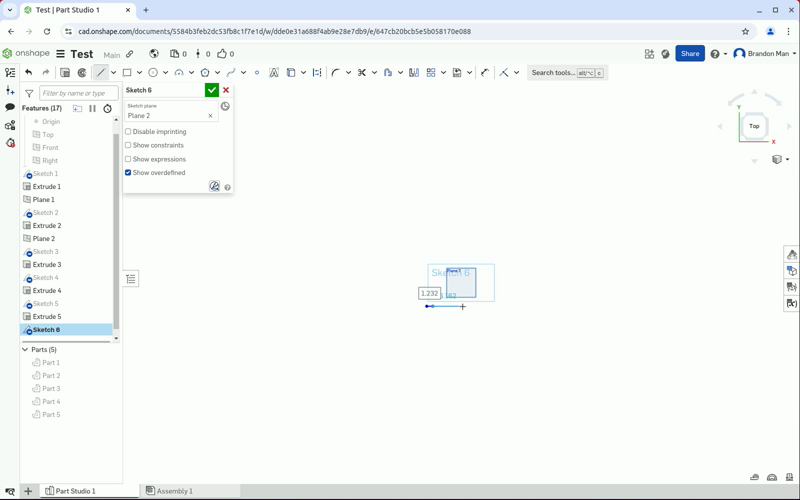
mouse_move(432, 300)
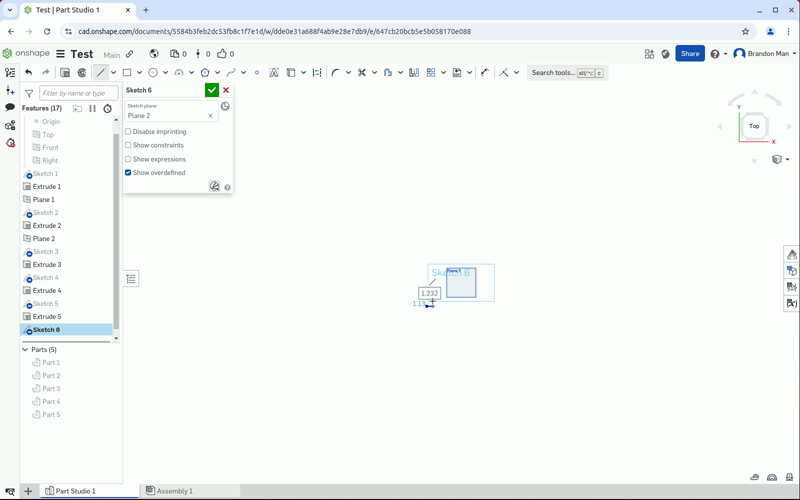
scroll(6)
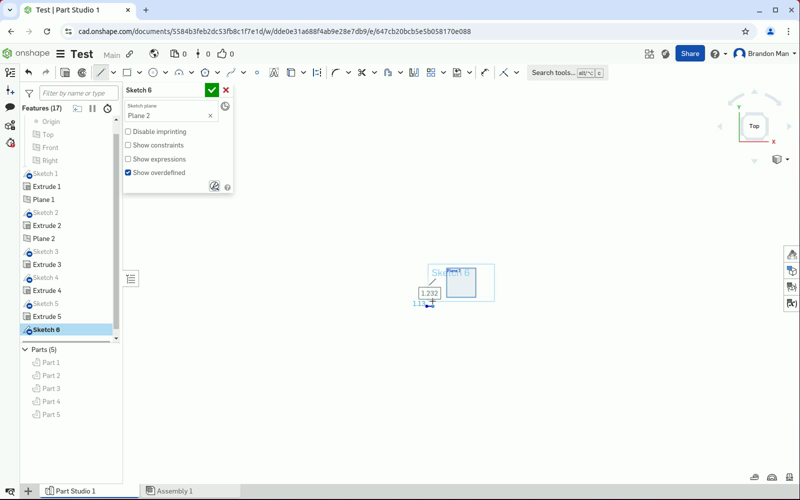
scroll(6)
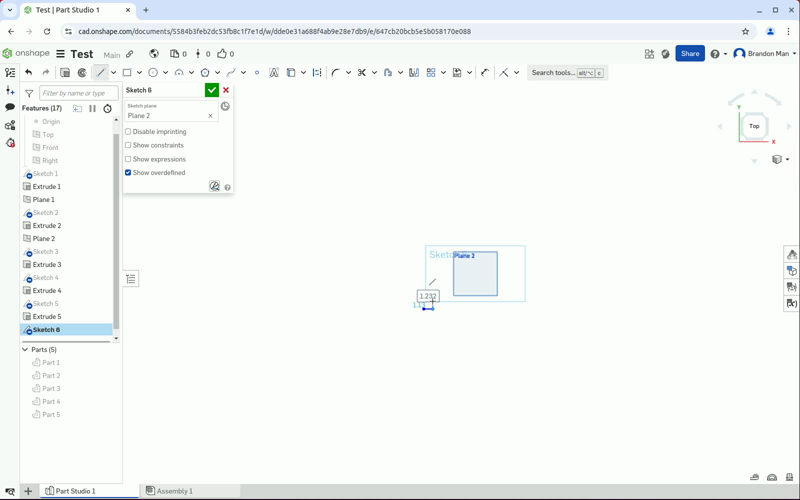
scroll(6)
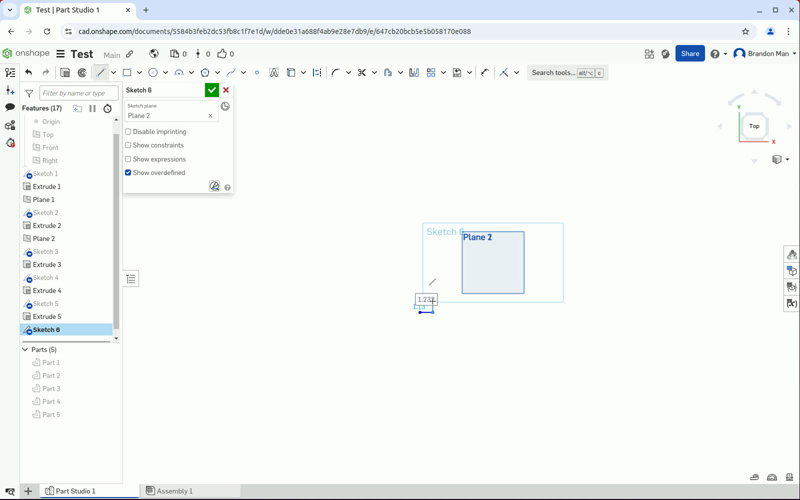
scroll(6)
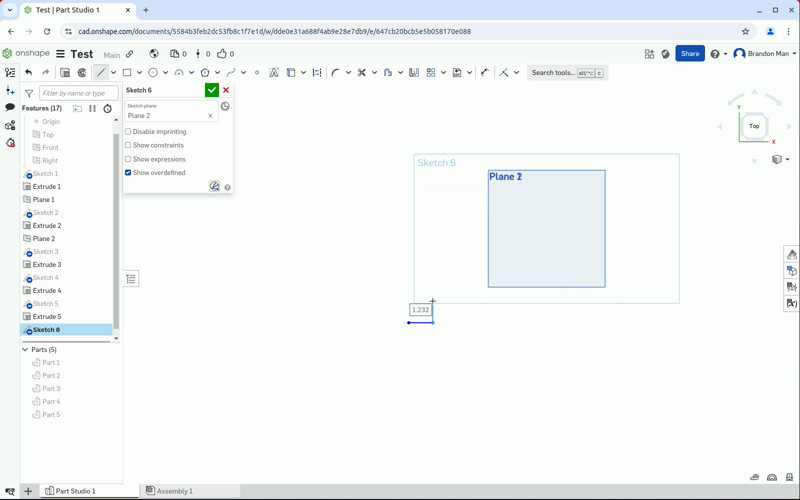
scroll(6)
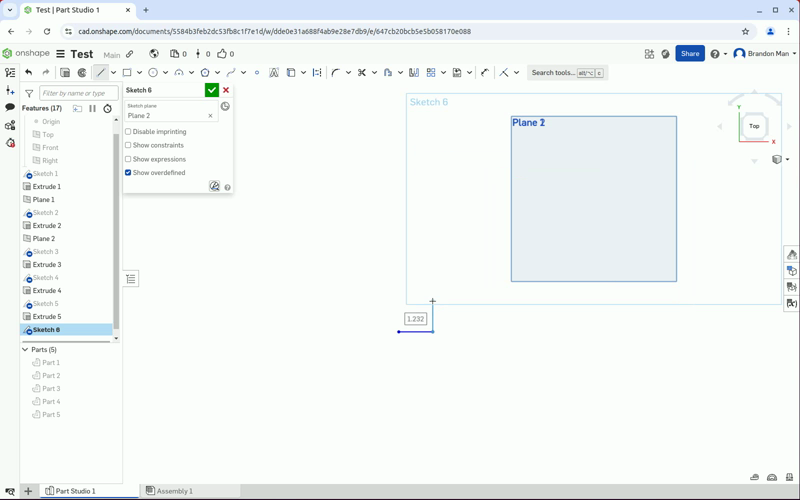
scroll(6)
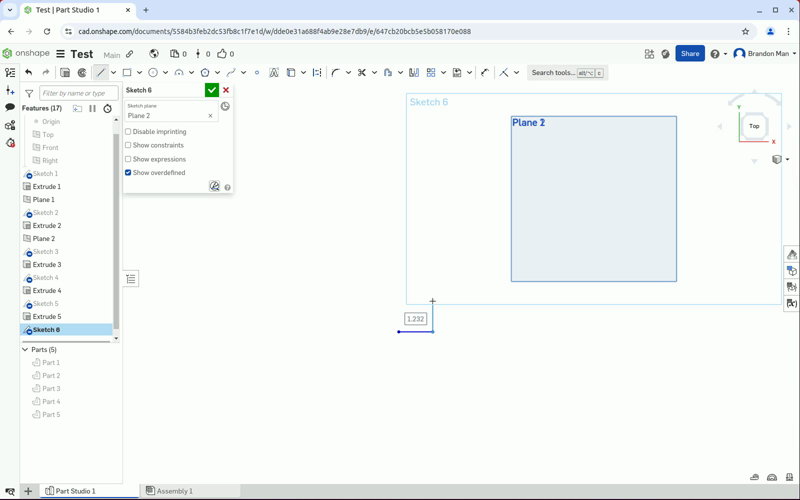
scroll(6)
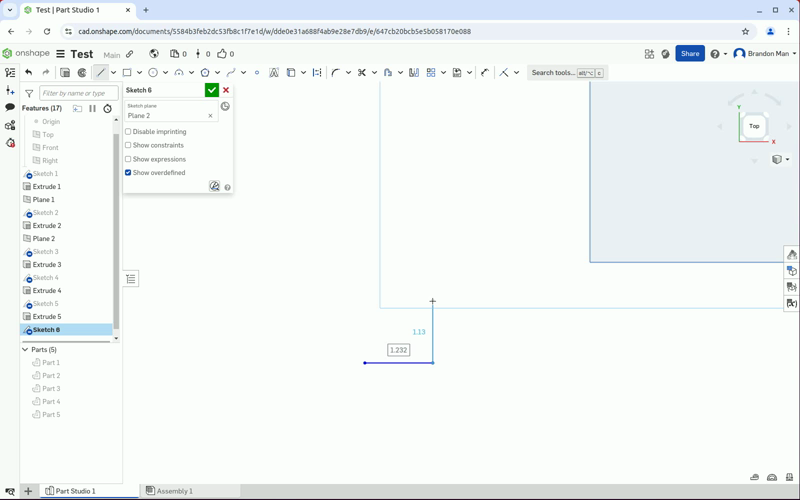
click(432, 300)
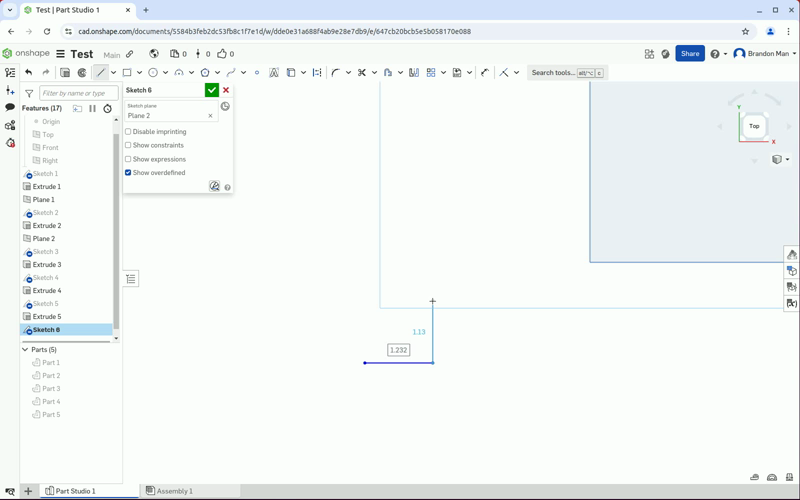
scroll(-6)
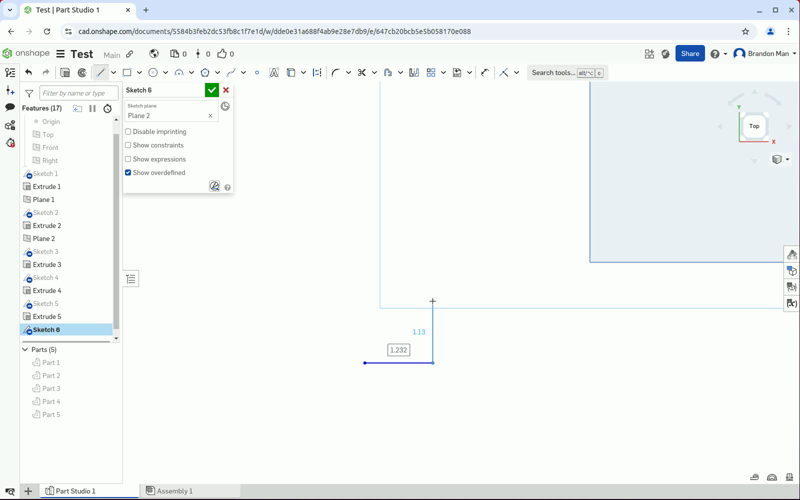
scroll(-6)
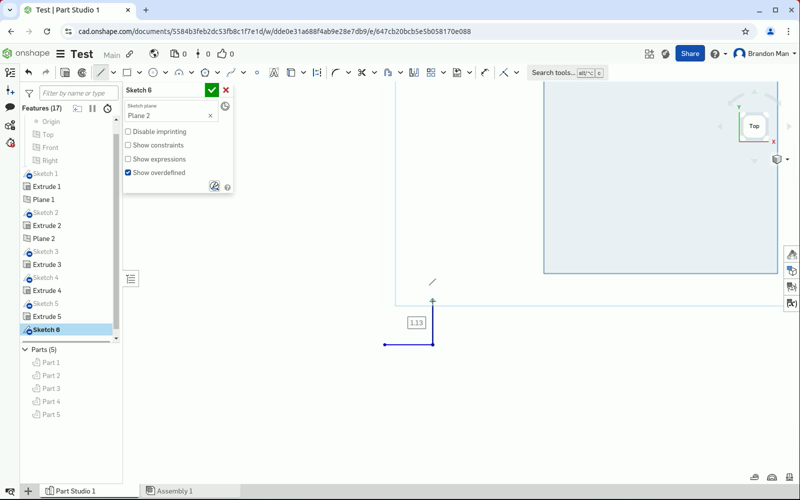
scroll(-6)
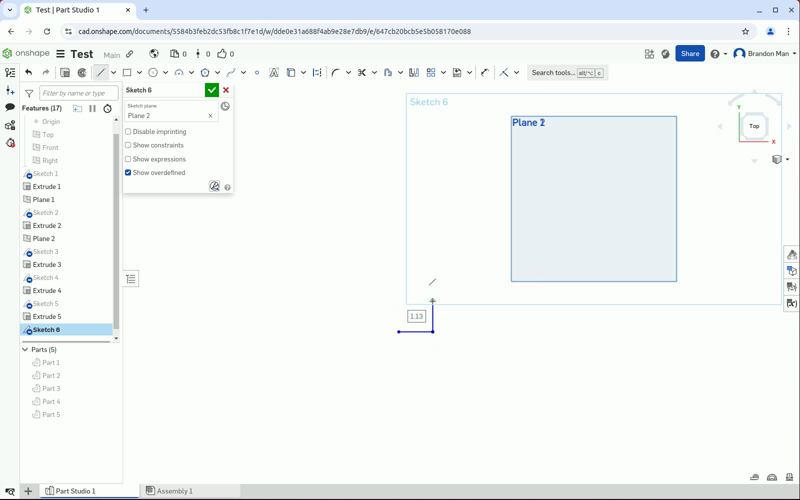
scroll(-6)
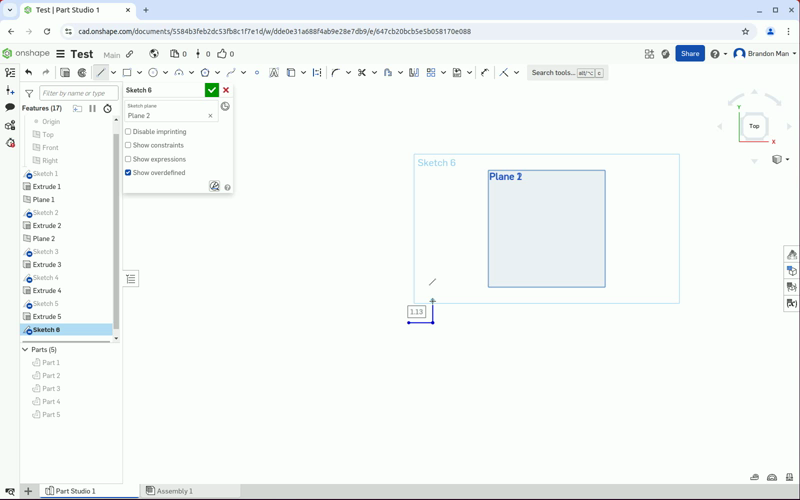
scroll(-6)
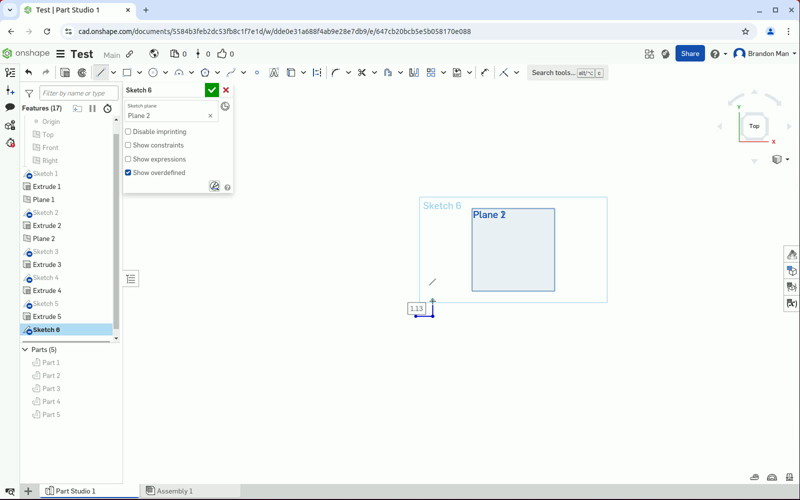
scroll(-6)
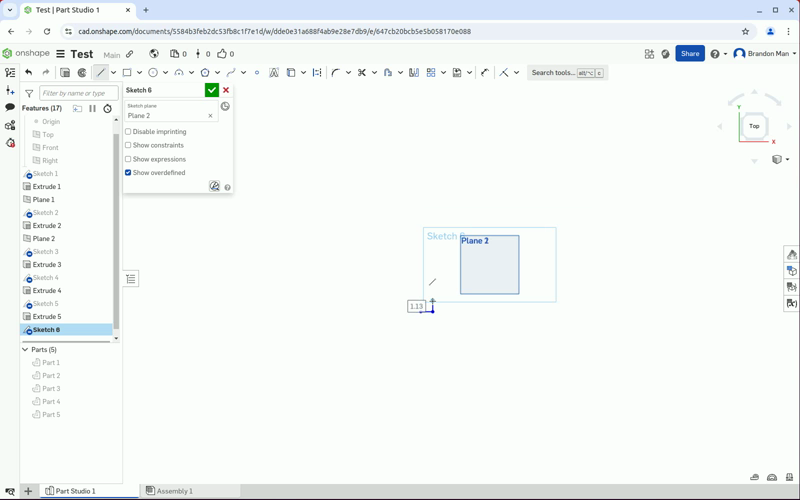
scroll(-6)
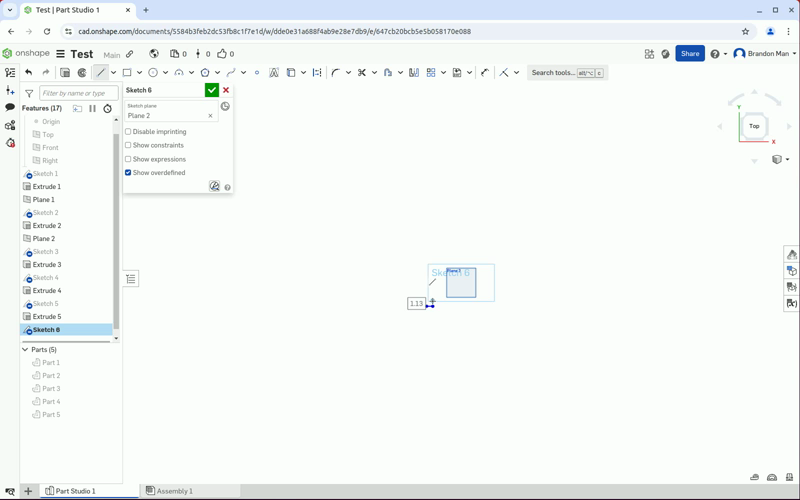
key_up(shift)
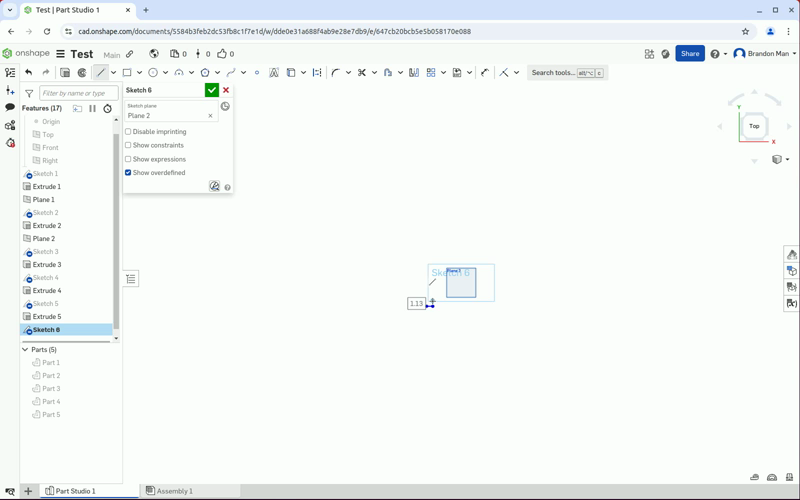
key_down(shift)
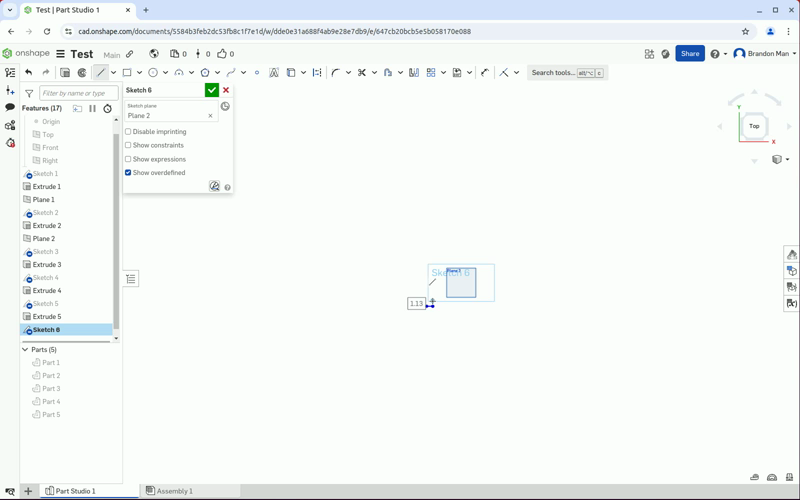
mouse_move(462, 300)
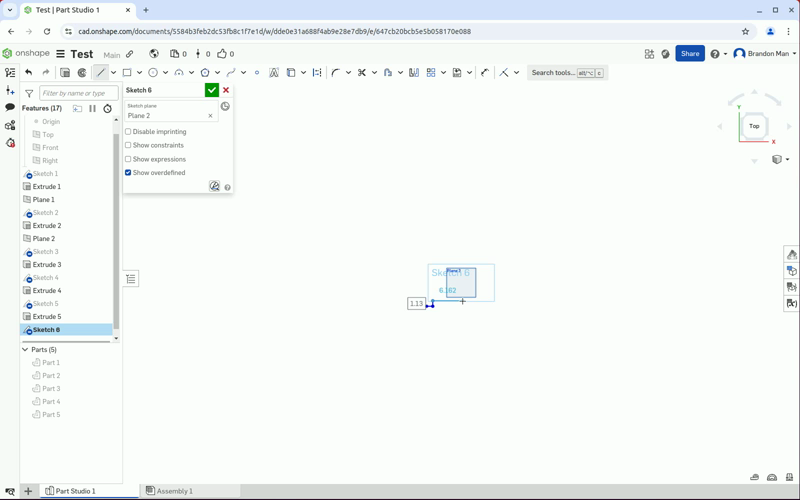
mouse_move(426, 300)
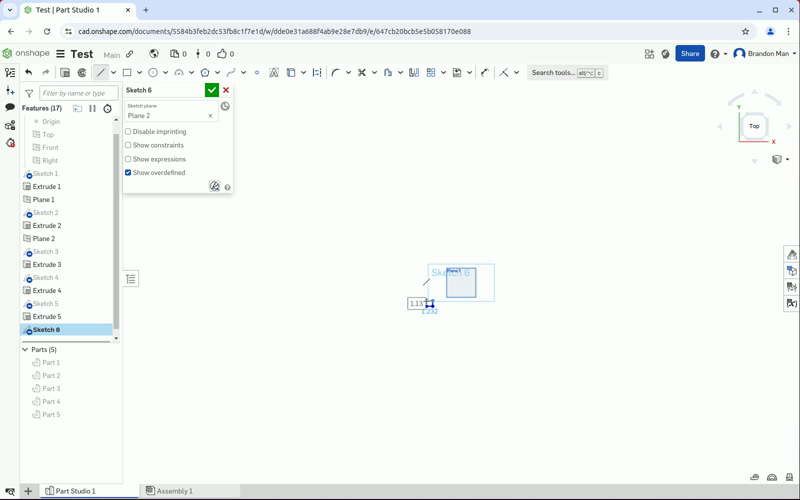
scroll(6)
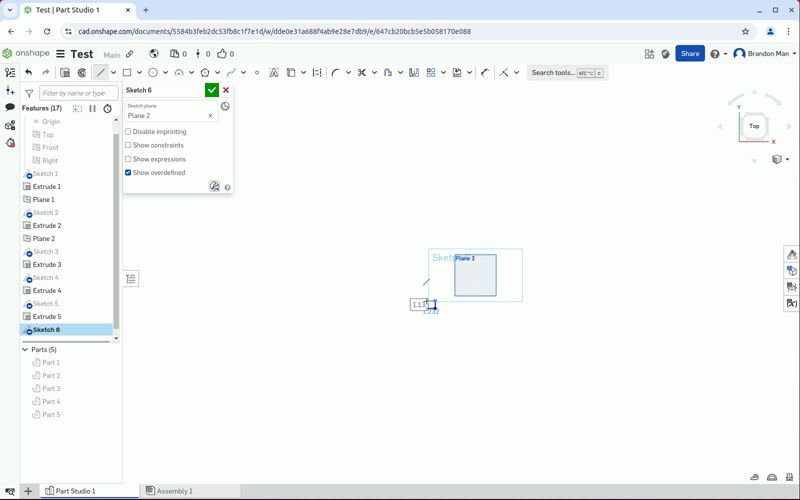
scroll(6)
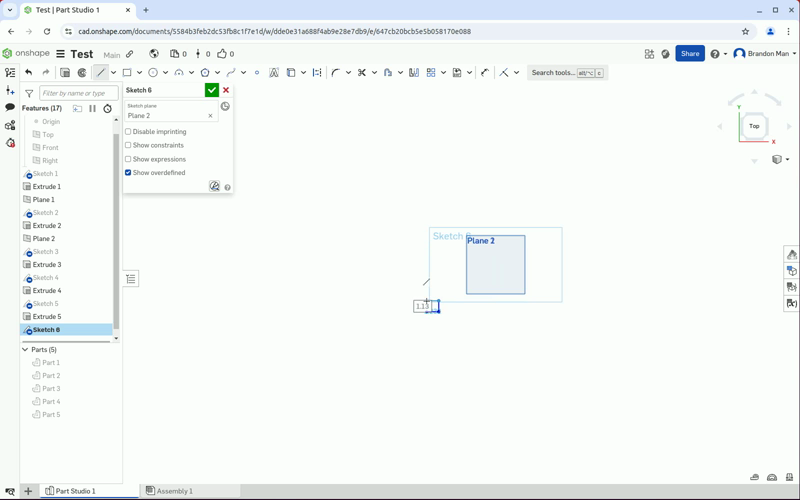
scroll(6)
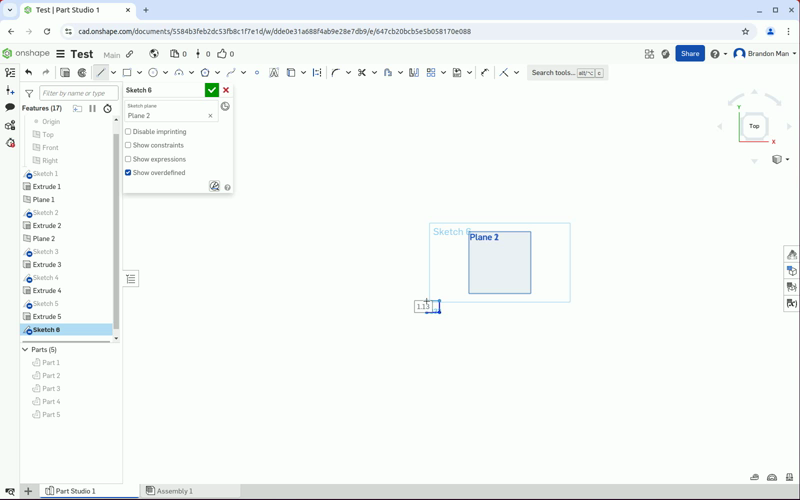
scroll(6)
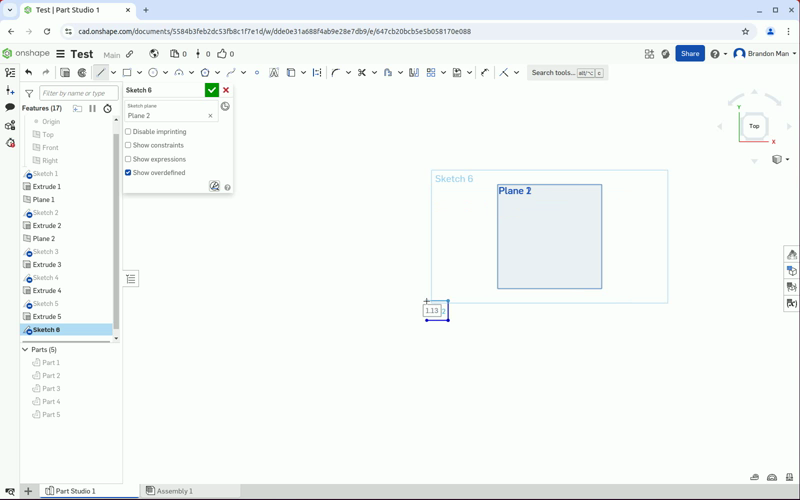
scroll(6)
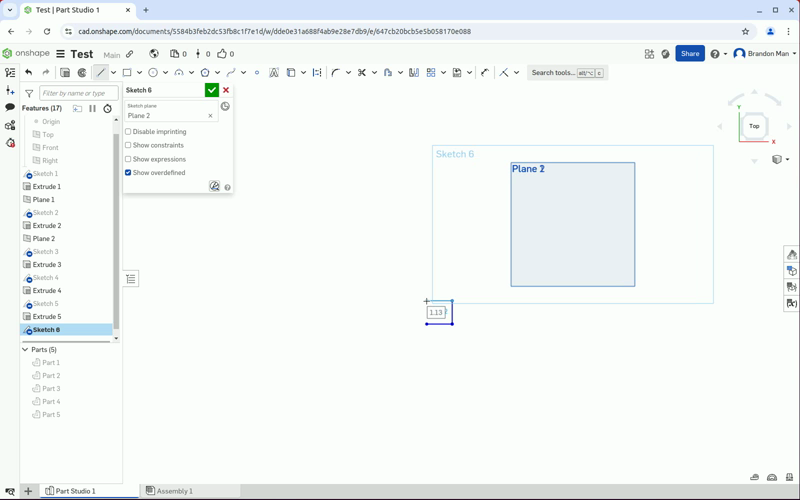
scroll(6)
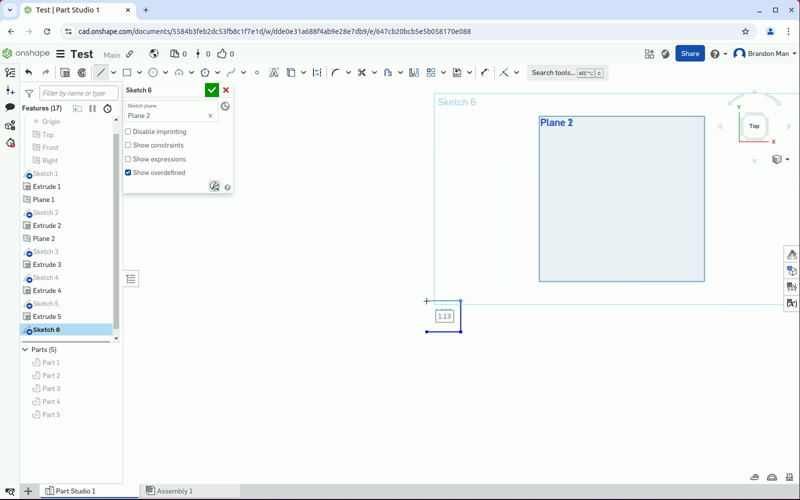
scroll(6)
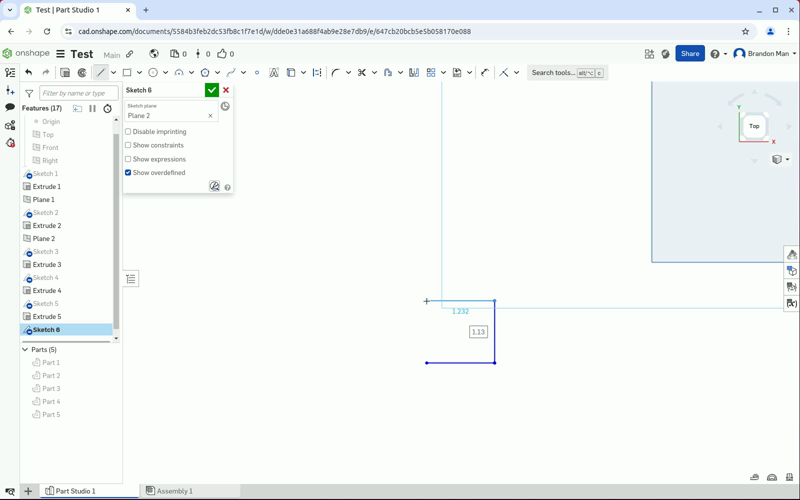
click(426, 300)
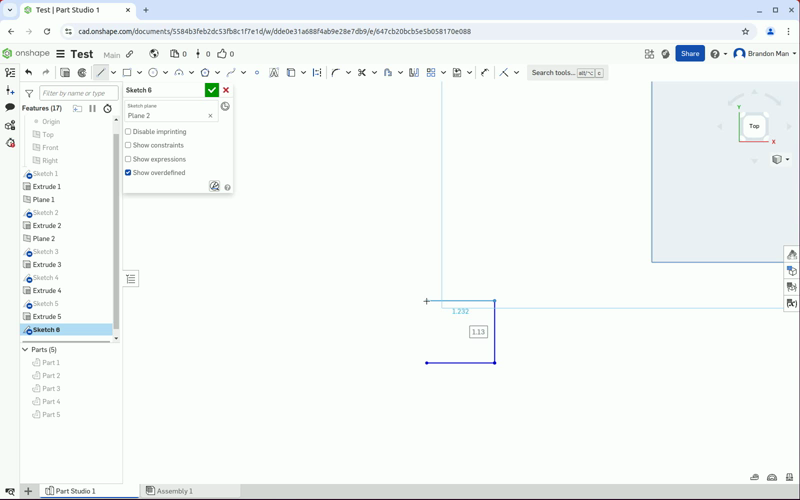
scroll(-6)
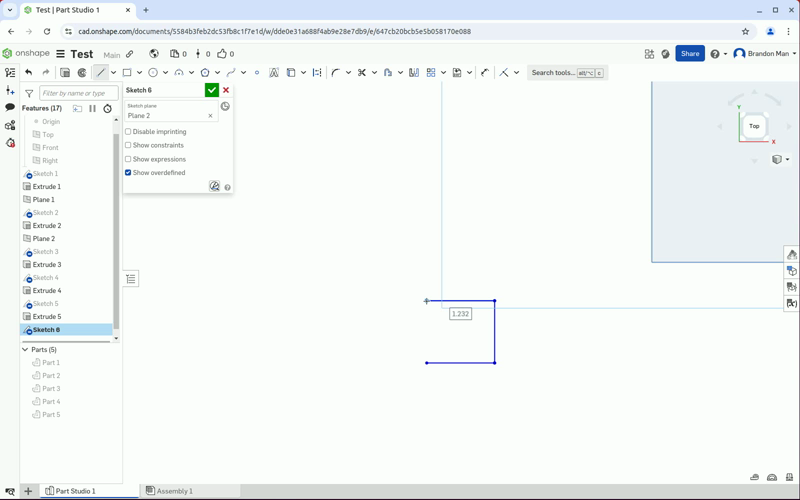
scroll(-6)
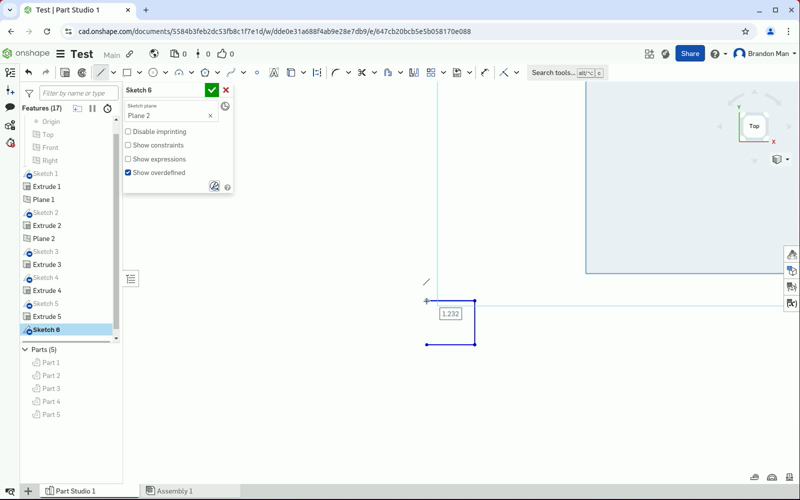
scroll(-6)
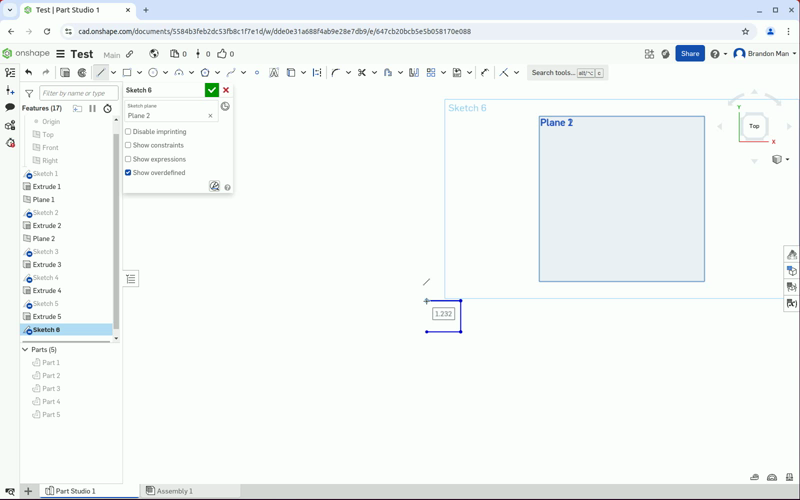
scroll(-6)
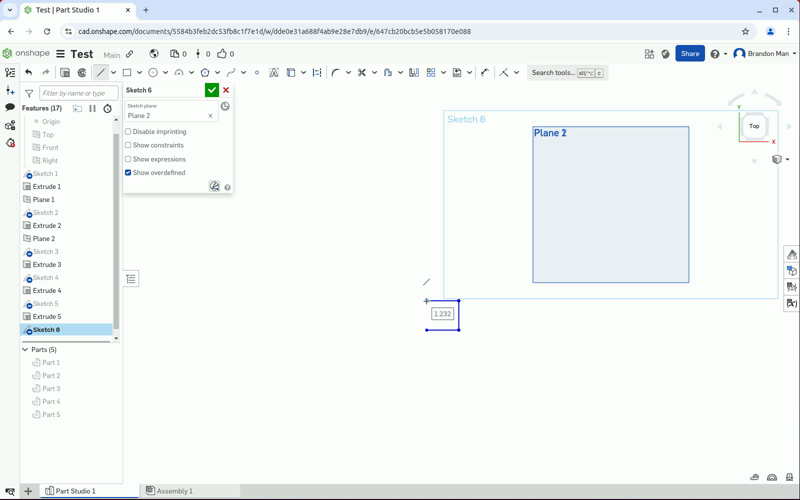
scroll(-6)
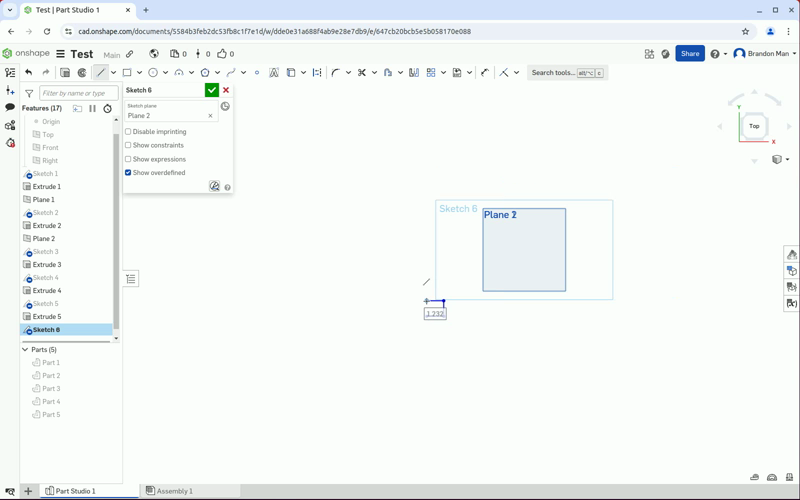
scroll(-6)
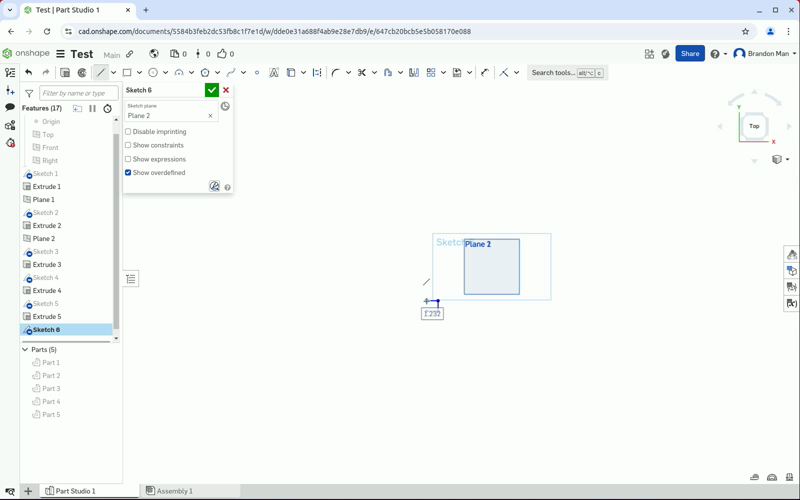
scroll(-6)
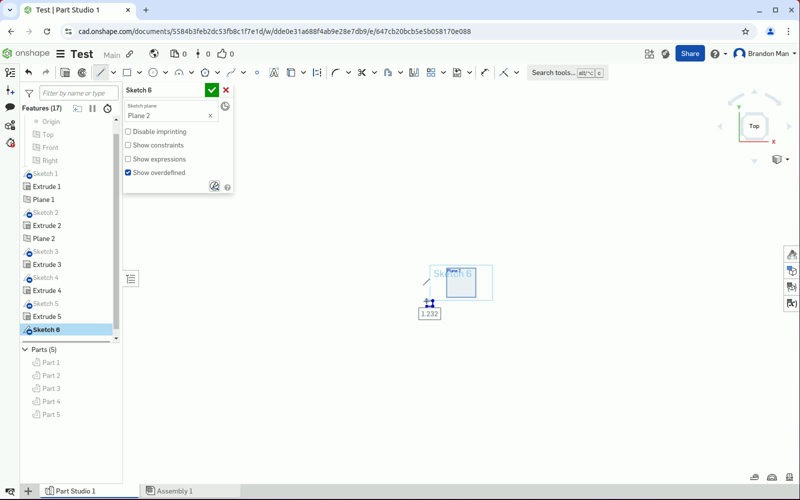
key_up(shift)
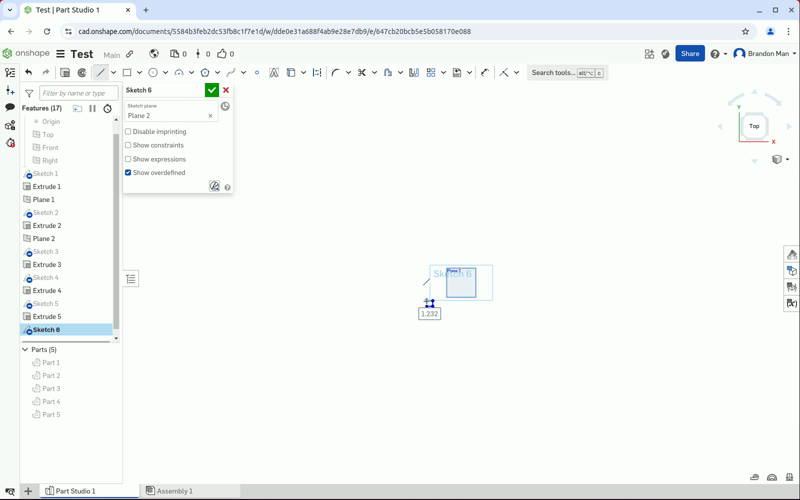
mouse_move(456, 300)
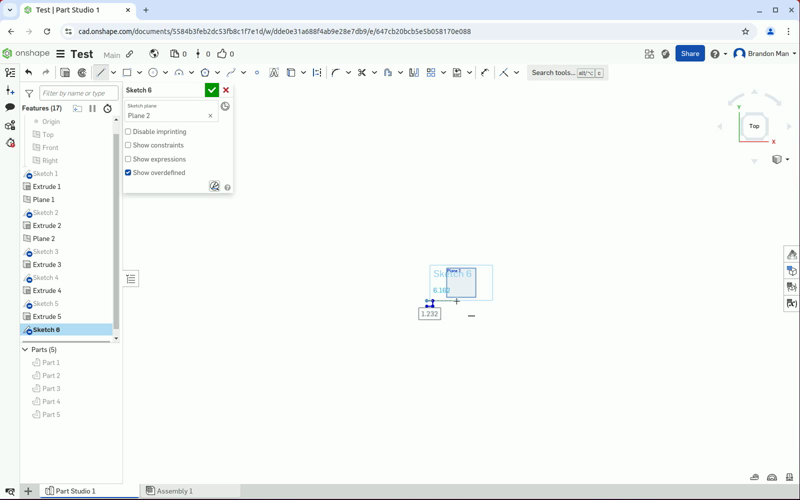
key_down(shift)
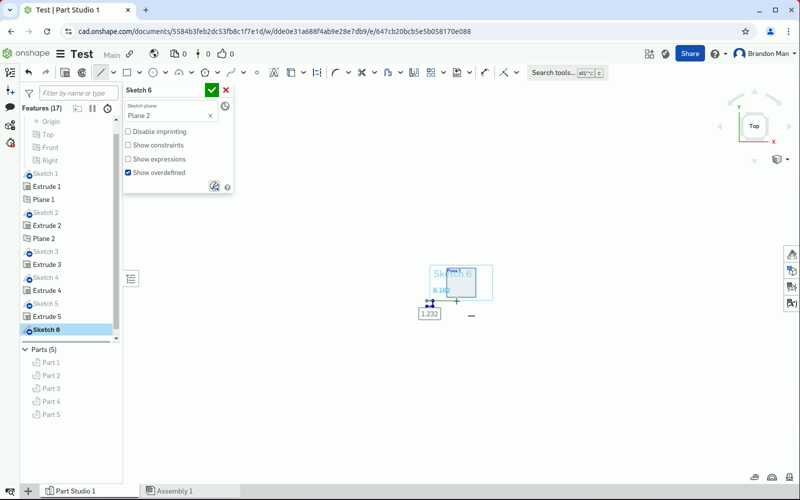
mouse_move(426, 306)
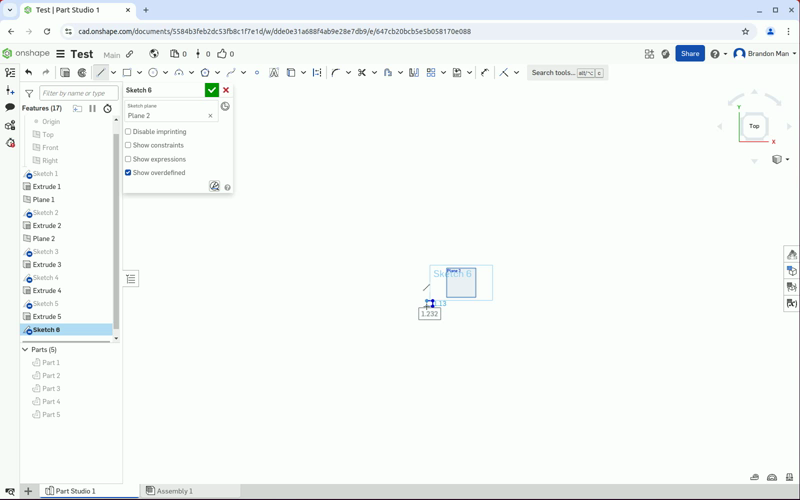
scroll(6)
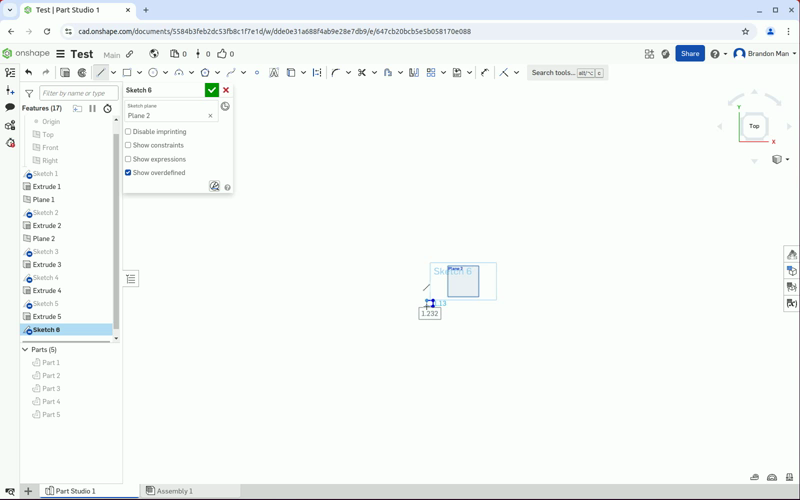
scroll(6)
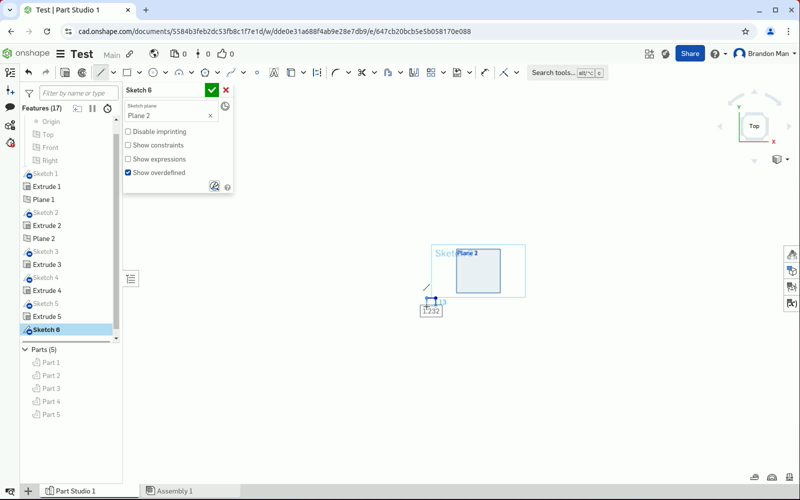
scroll(6)
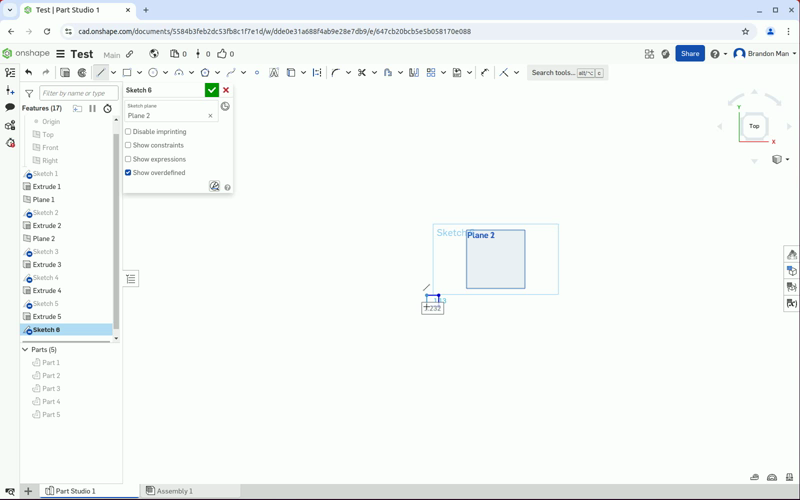
scroll(6)
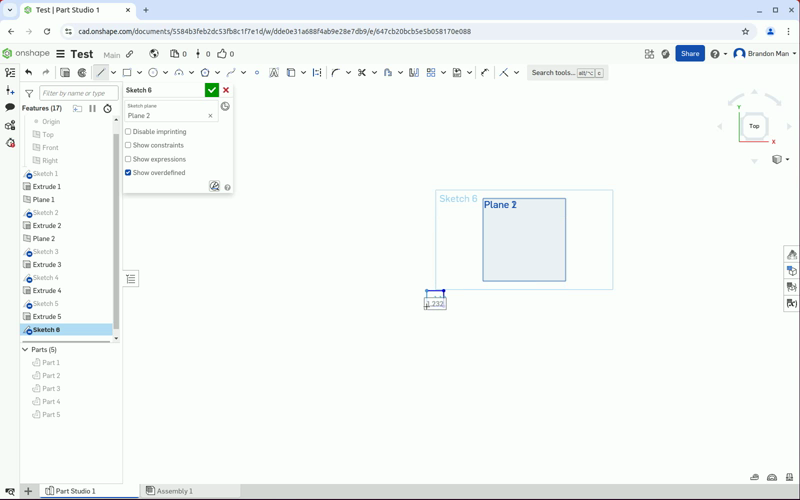
scroll(6)
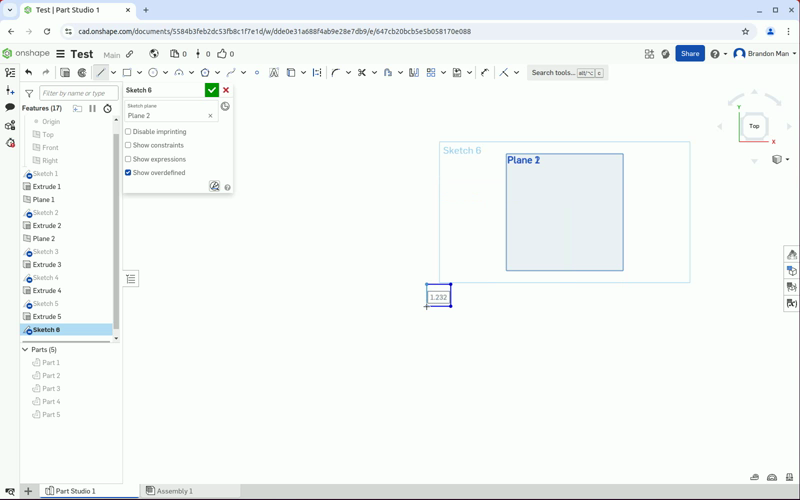
scroll(6)
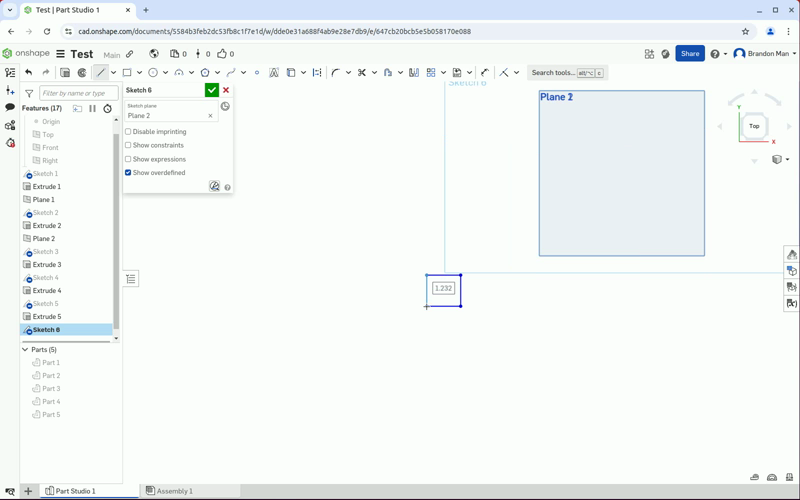
scroll(6)
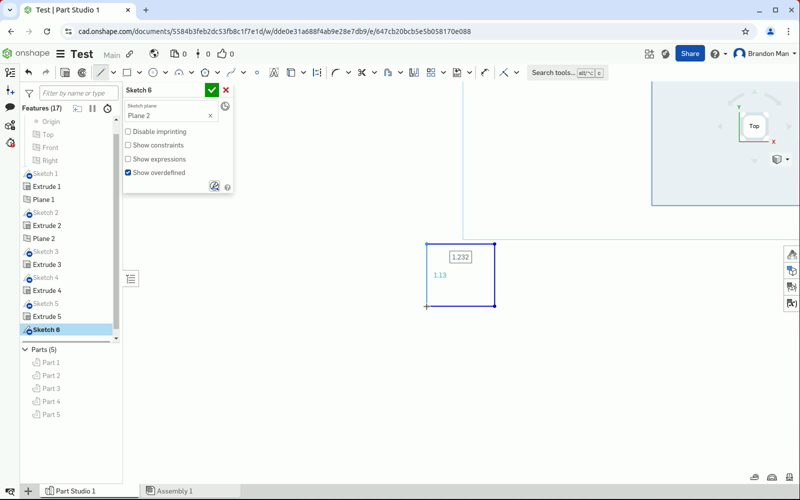
key_up(shift)
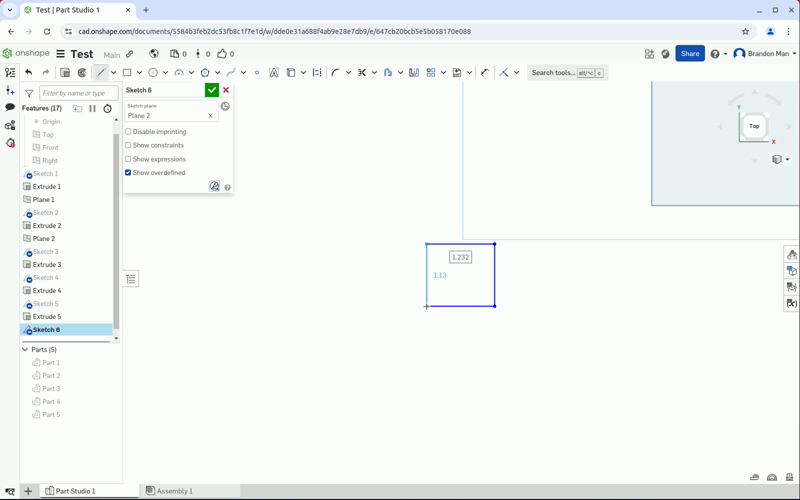
click(426, 306)
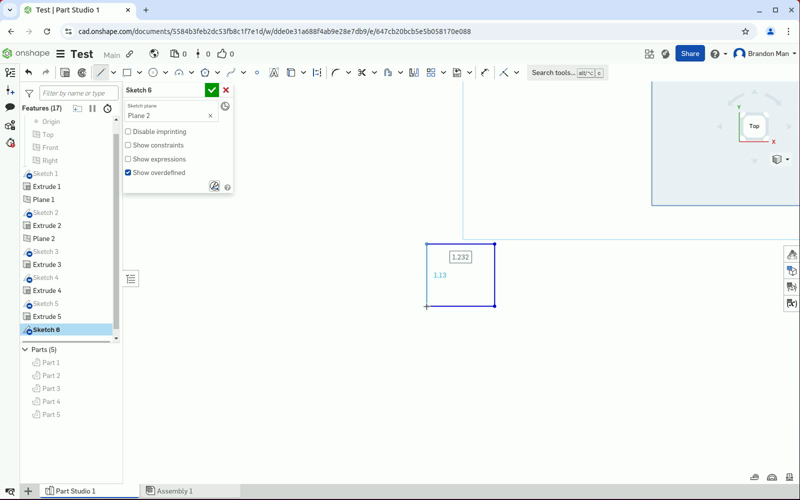
scroll(-6)
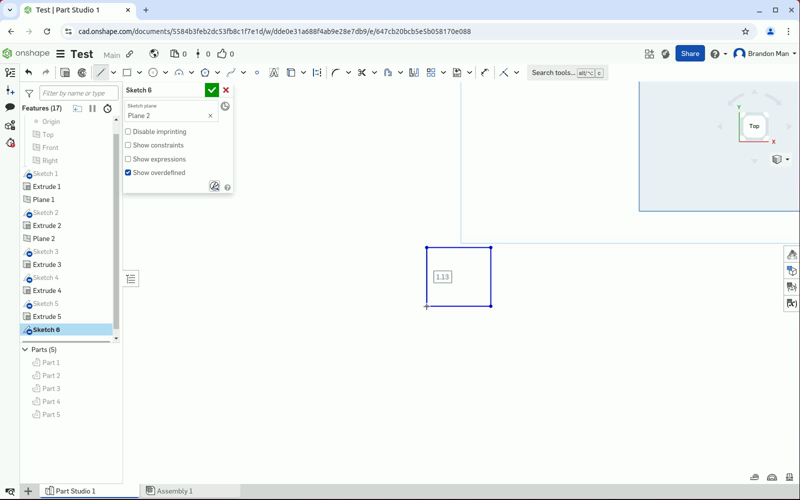
scroll(-6)
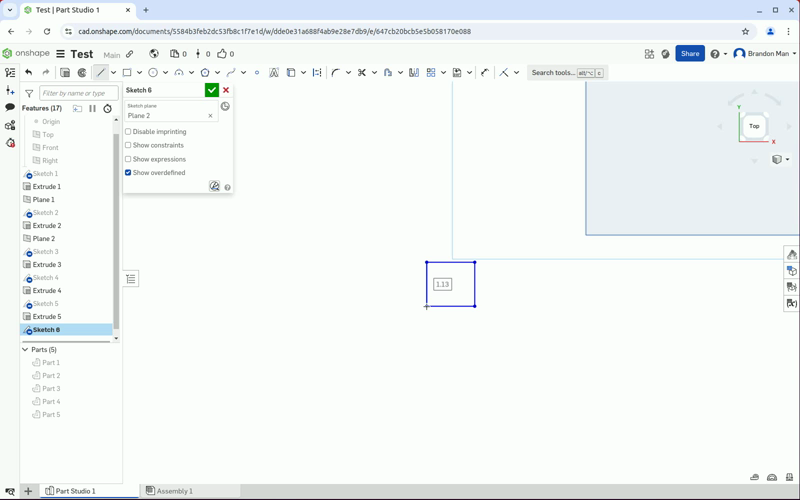
scroll(-6)
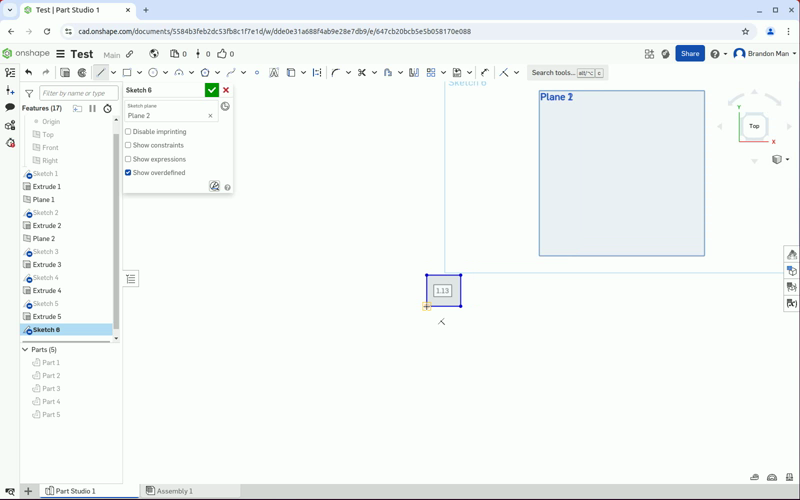
scroll(-6)
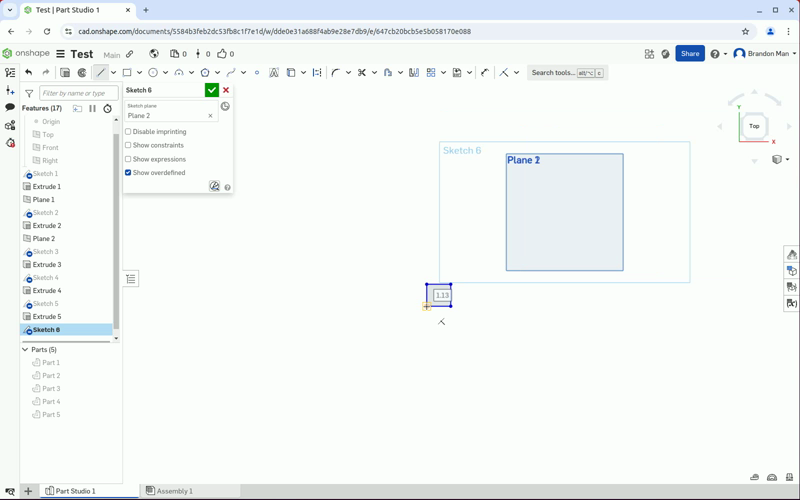
scroll(-6)
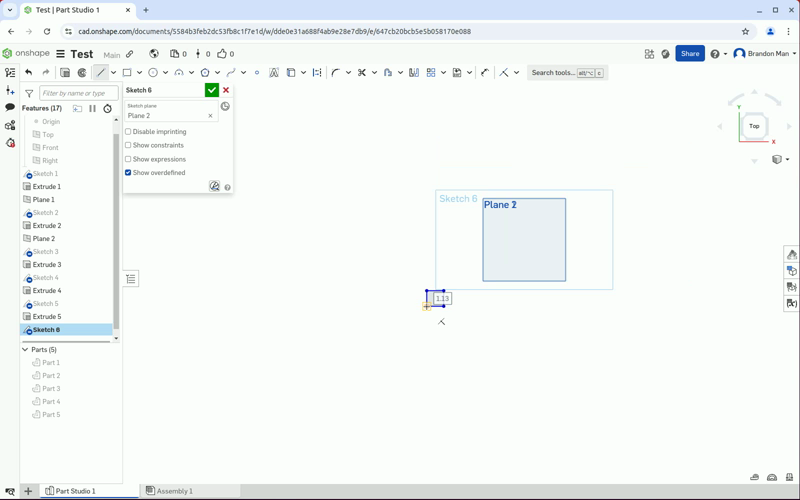
scroll(-6)
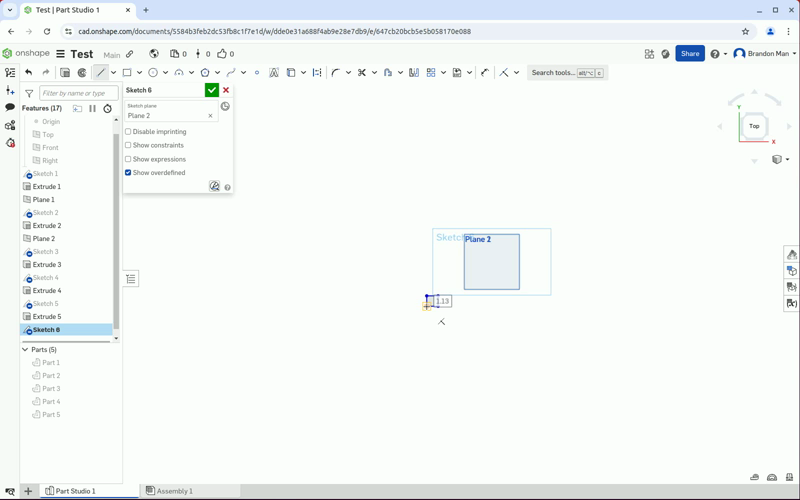
scroll(-6)
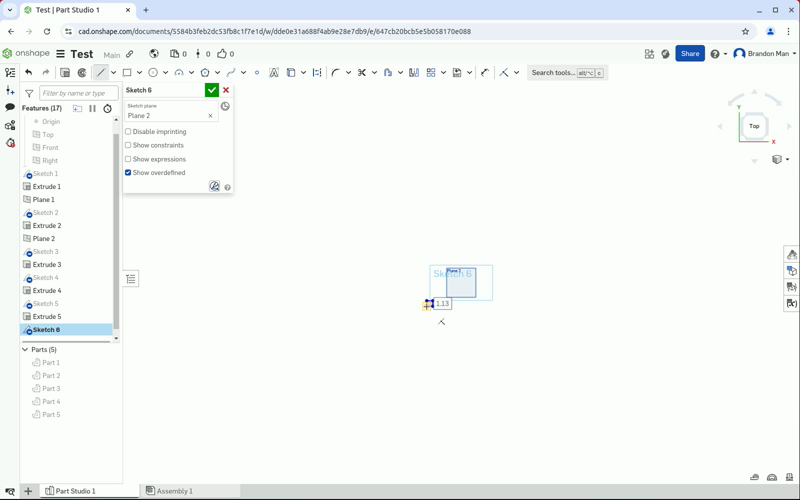
key(esc)
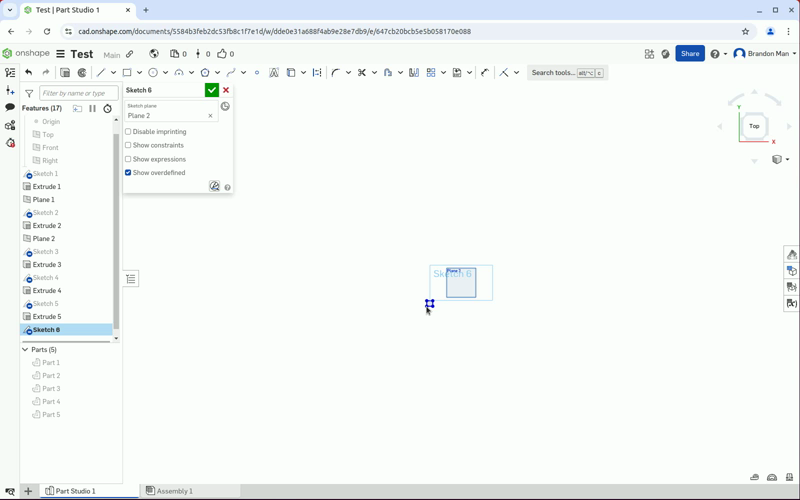
mouse_move(430, 303)
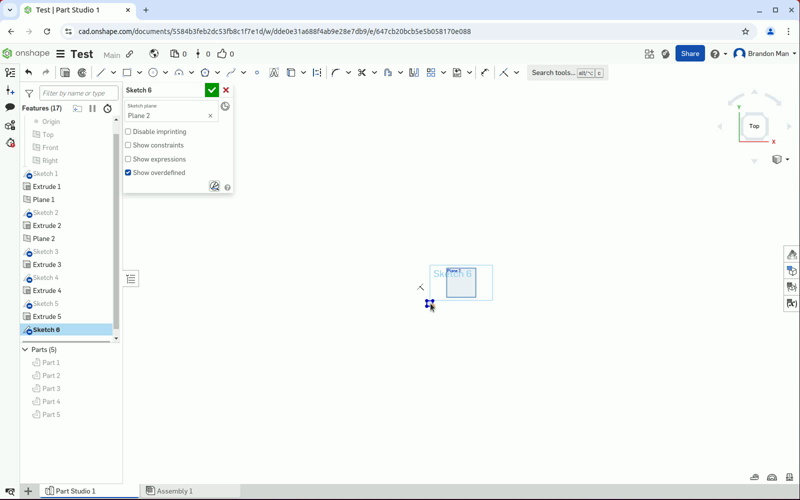
scroll(6)
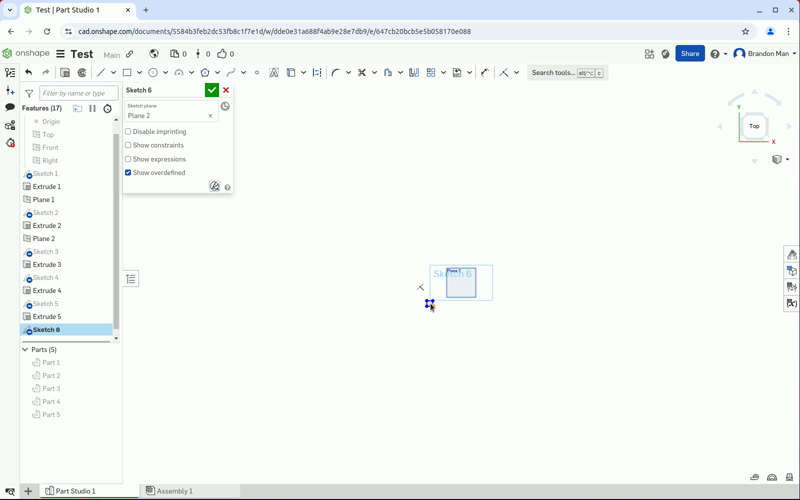
scroll(6)
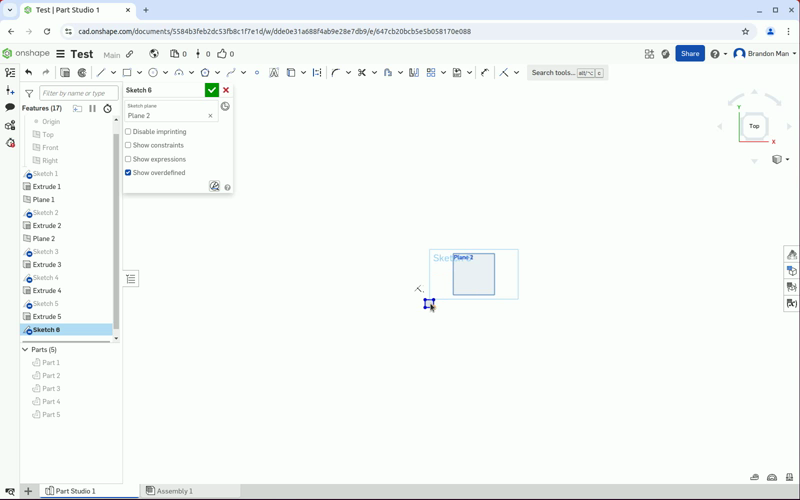
scroll(6)
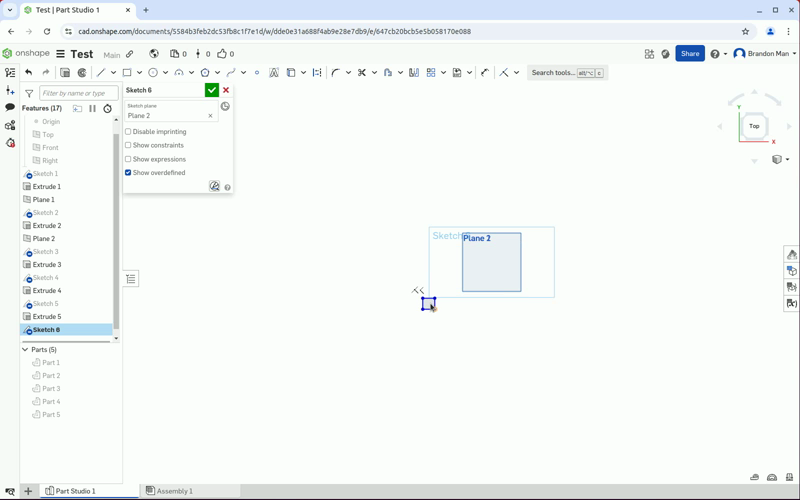
scroll(6)
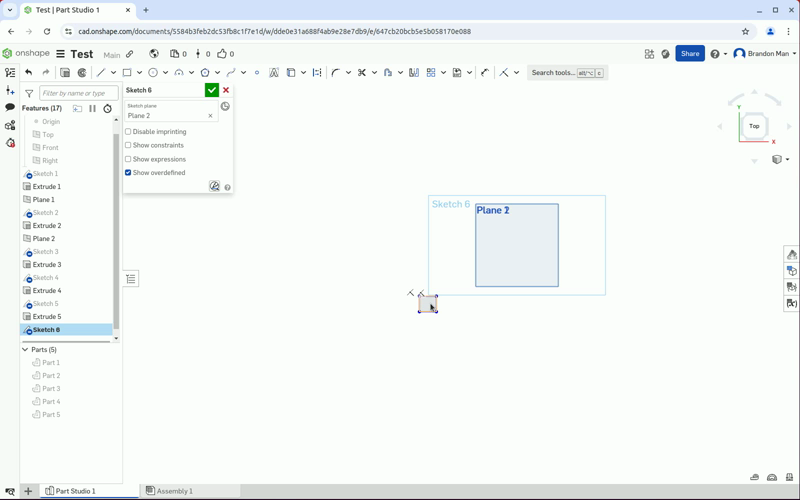
scroll(6)
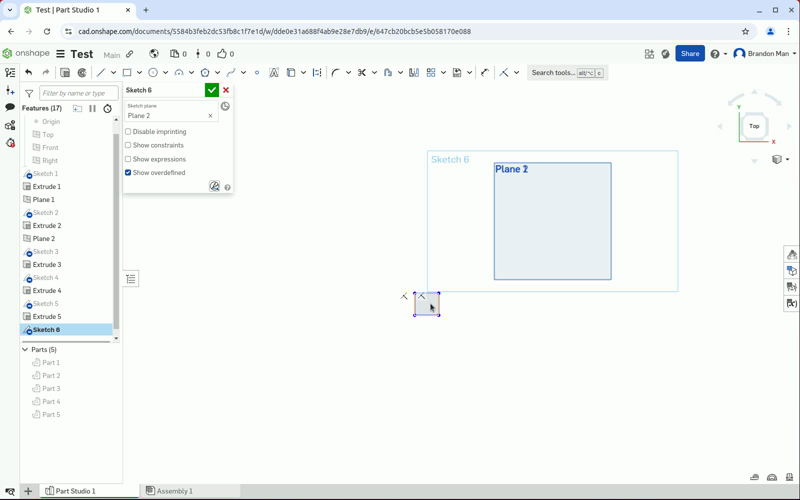
scroll(6)
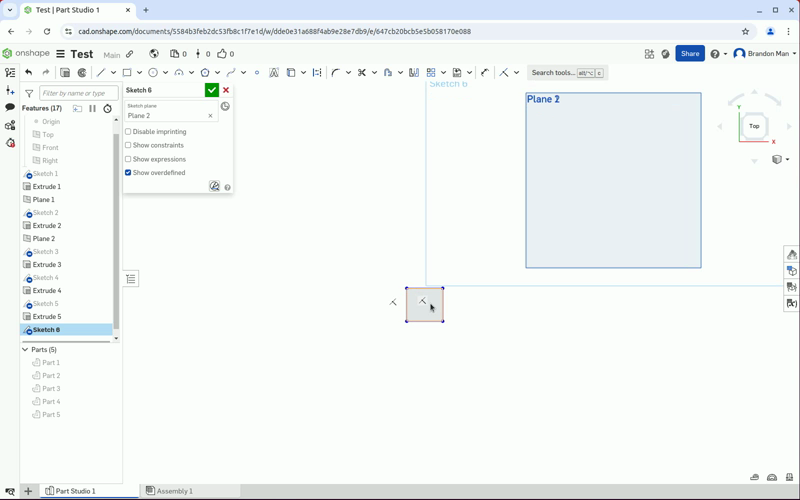
scroll(6)
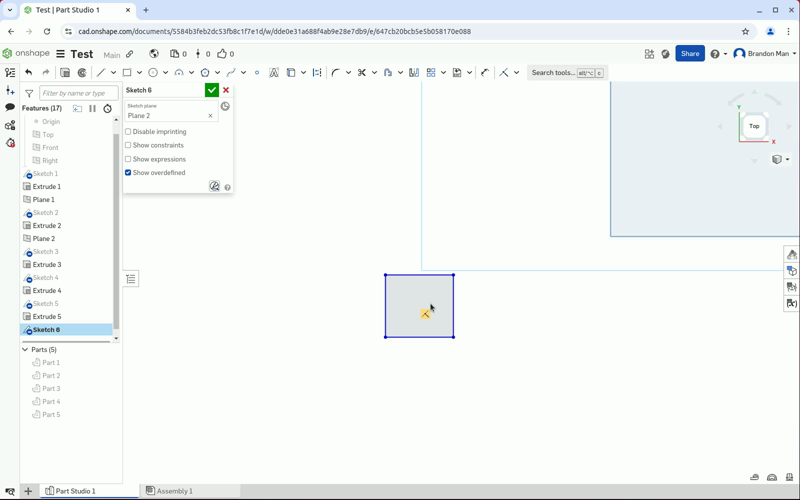
click(430, 303)
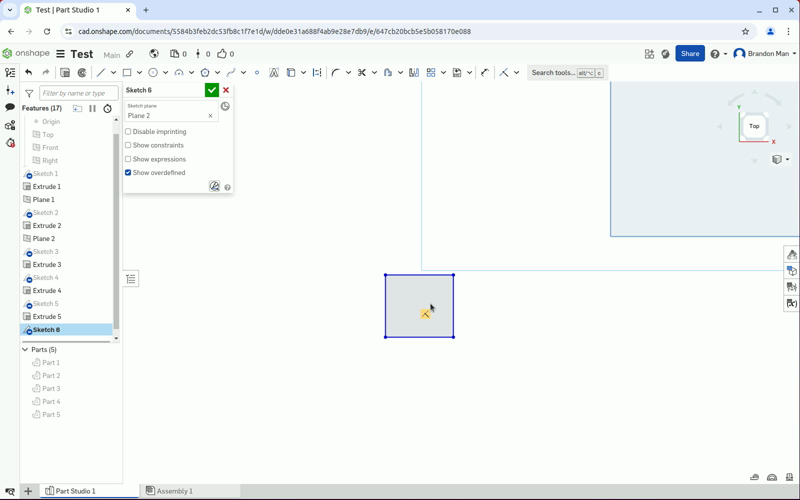
scroll(-6)
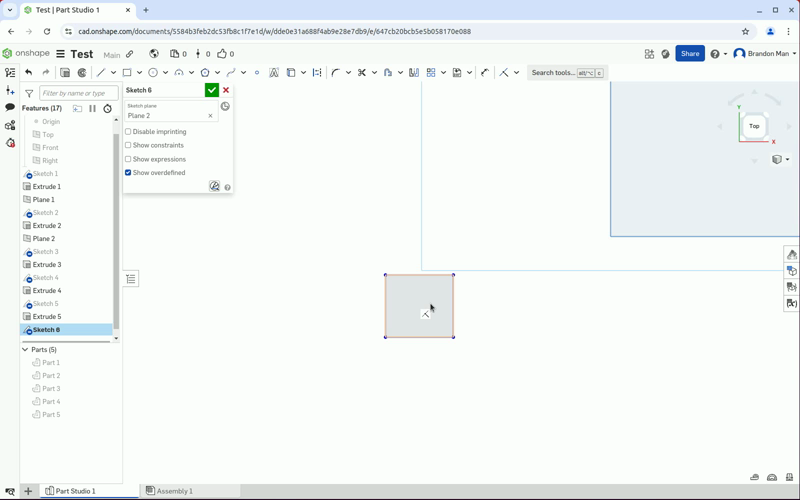
scroll(-6)
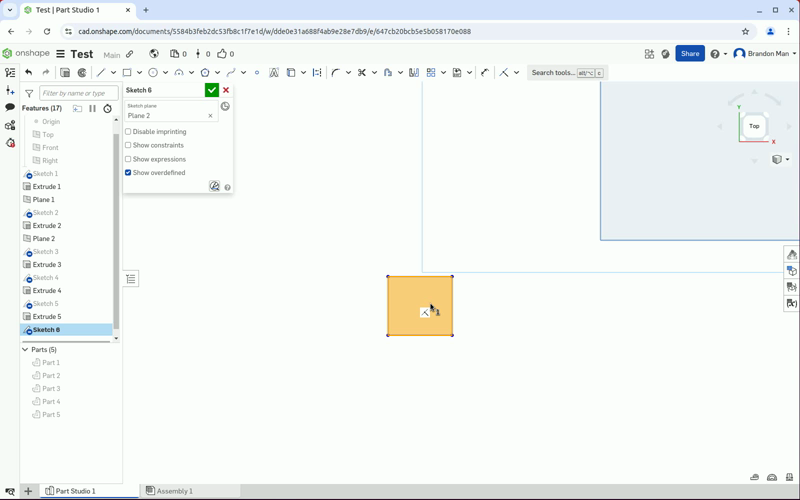
scroll(-6)
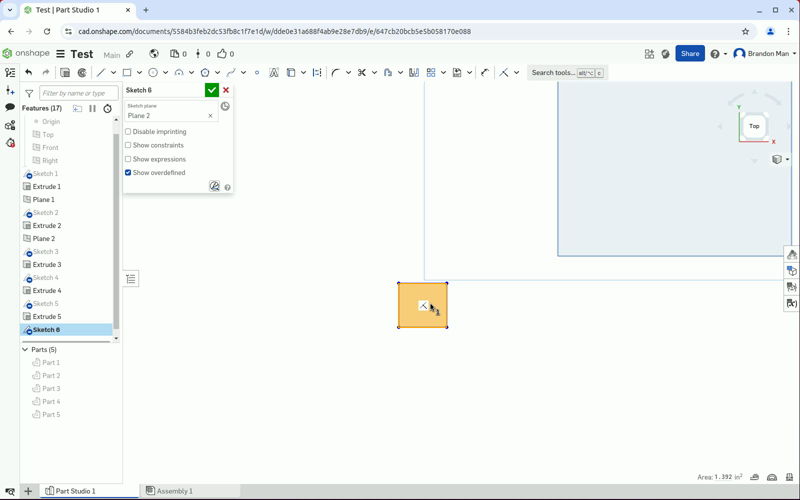
scroll(-6)
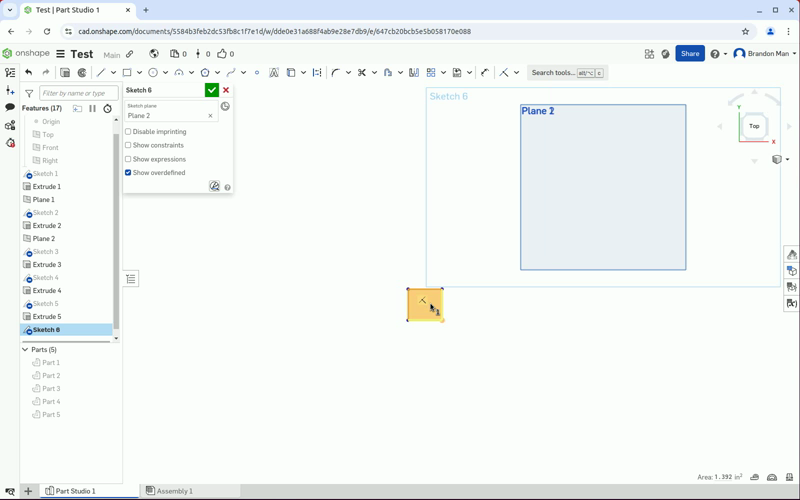
scroll(-6)
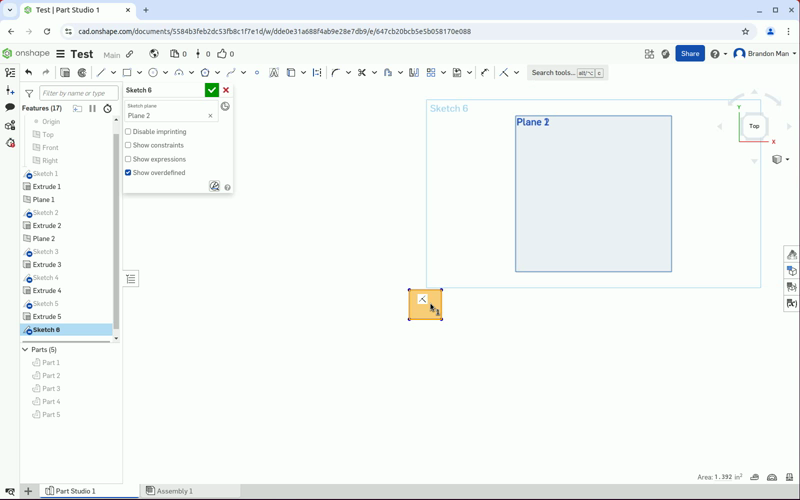
scroll(-6)
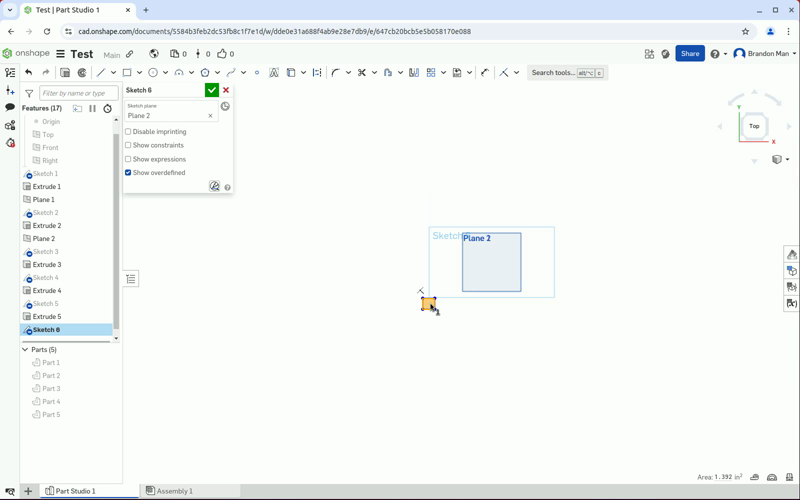
scroll(-6)
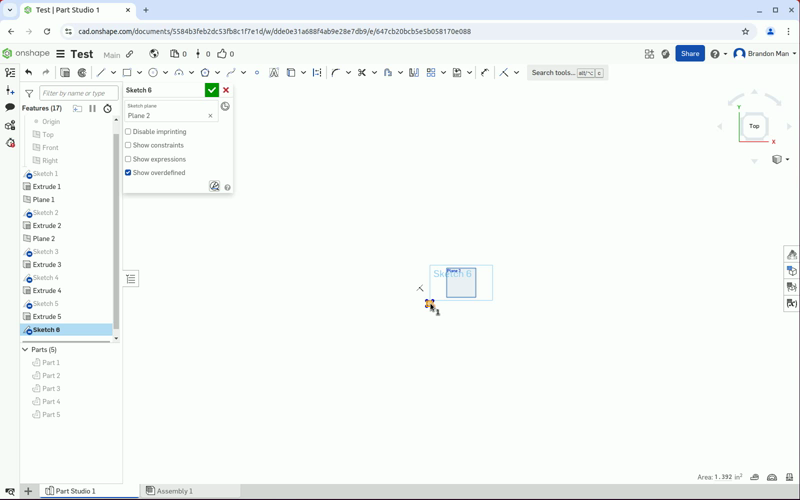
mouse_move(73, 352)
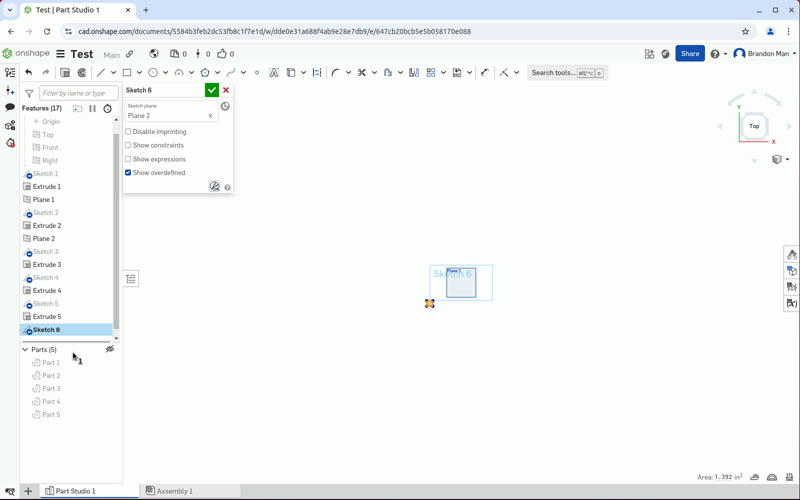
key(shift+y)
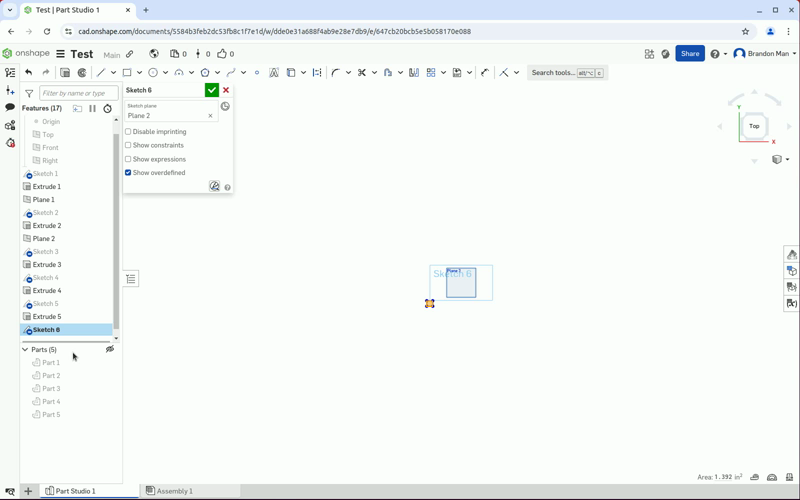
key(shift+e)
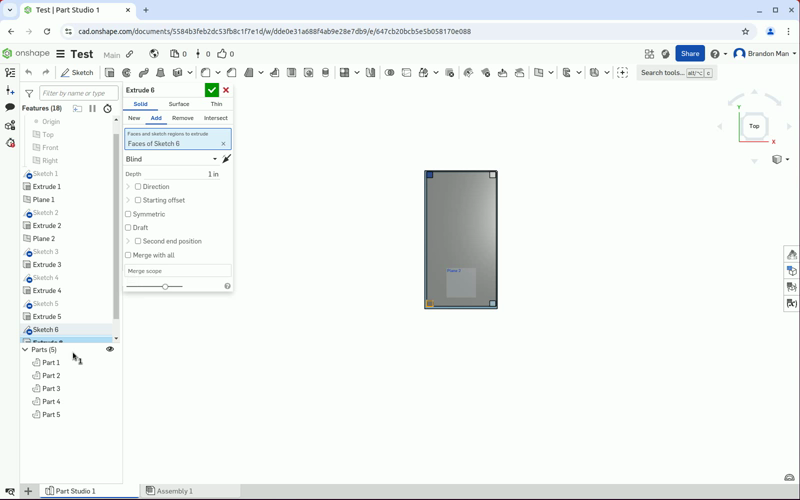
mouse_move(143, 106)
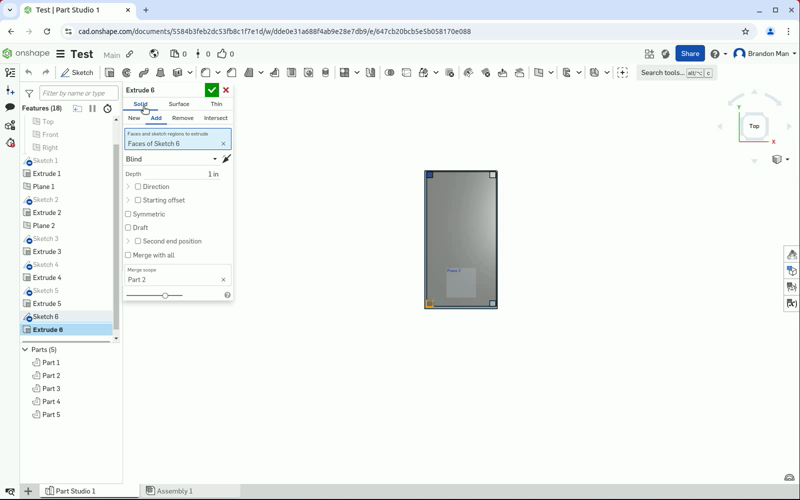
click(143, 106)
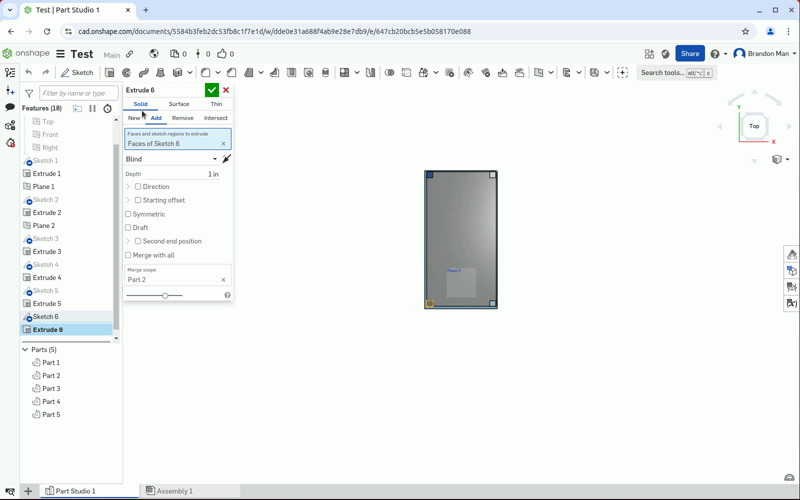
mouse_move(137, 120)
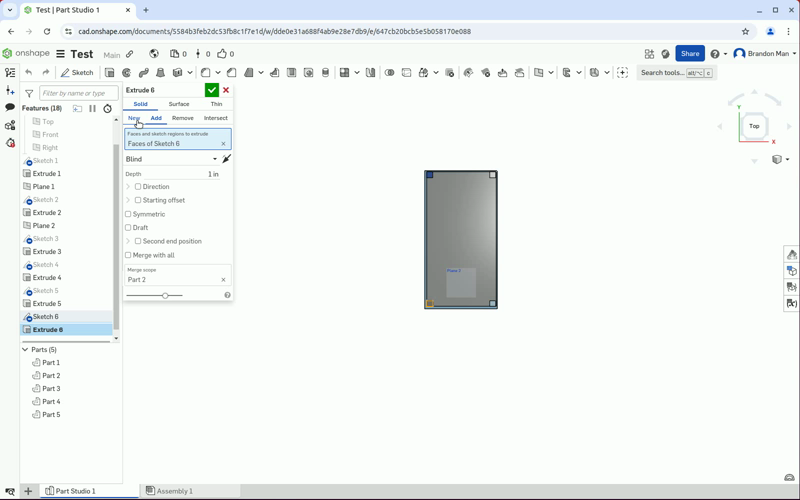
click(137, 120)
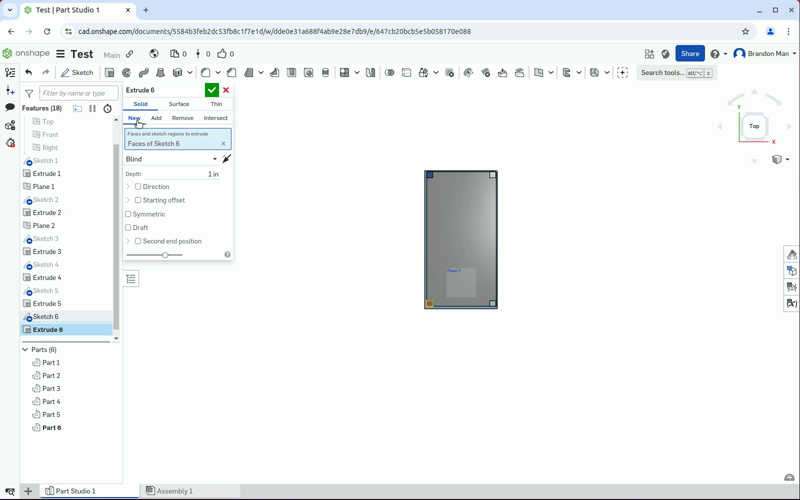
key(tab, 4)
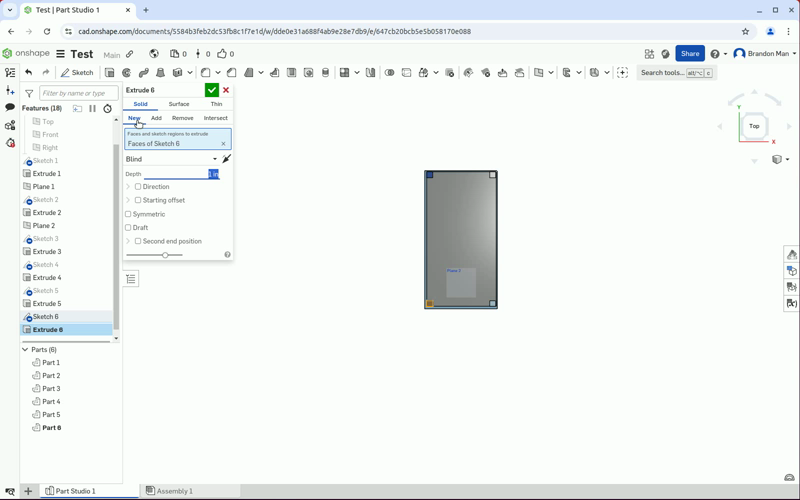
text(9.147)
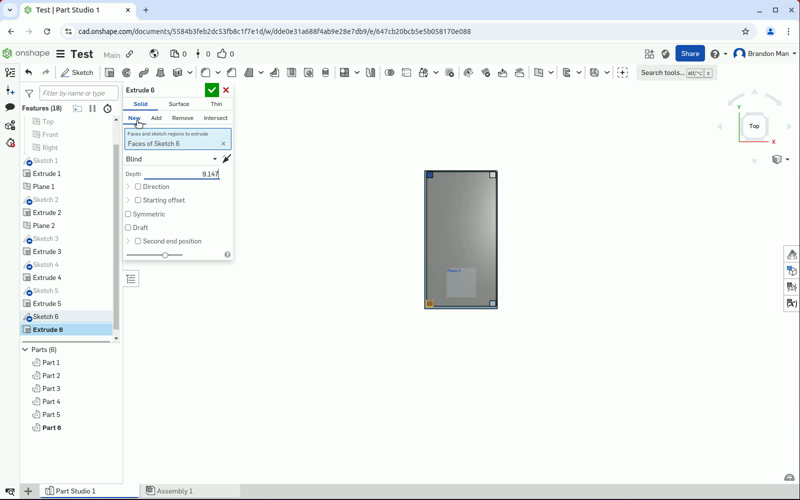
key(enter)
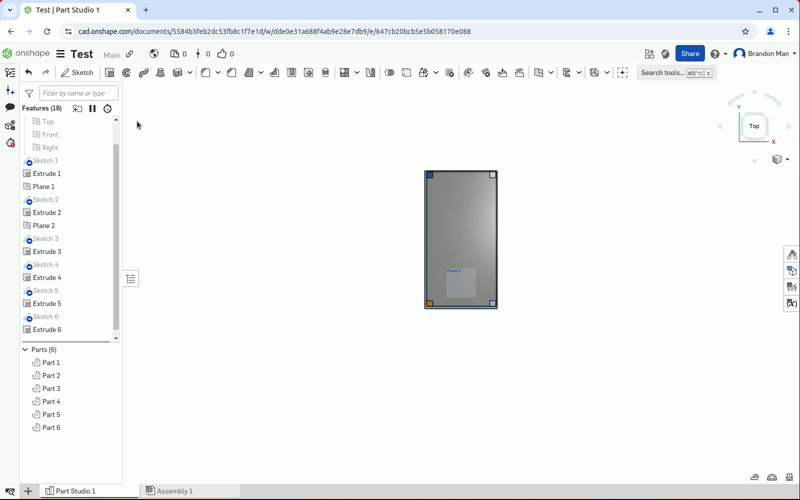
key(shift+h)
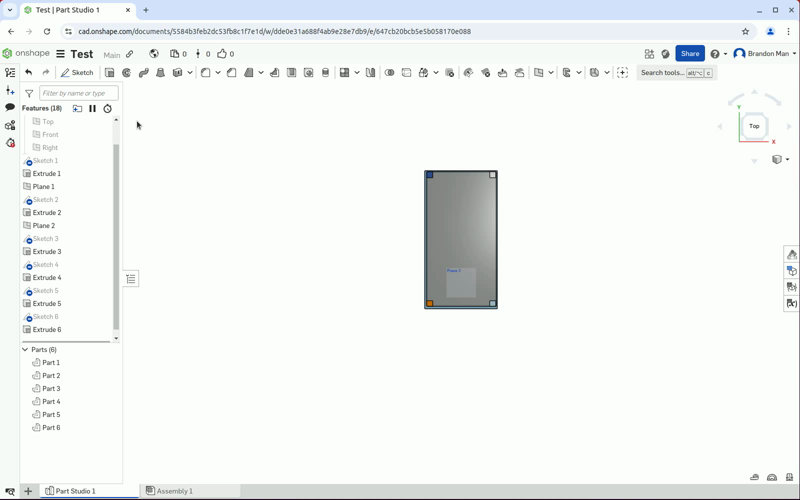
key(shift+h)
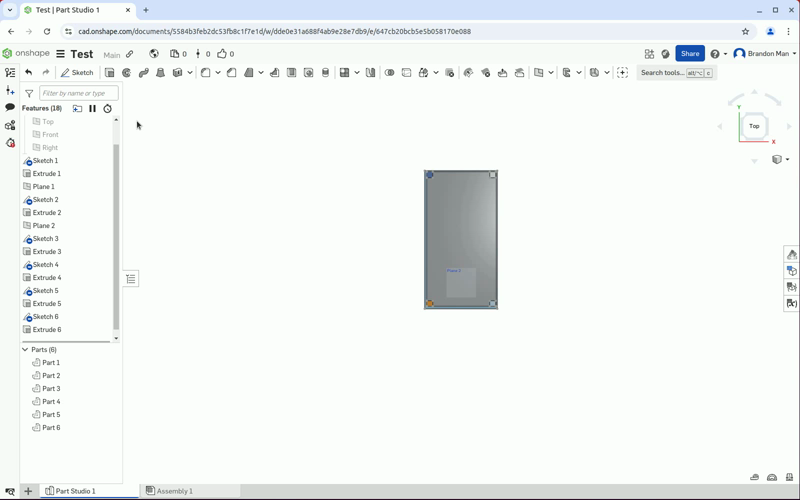
key(shift+7)
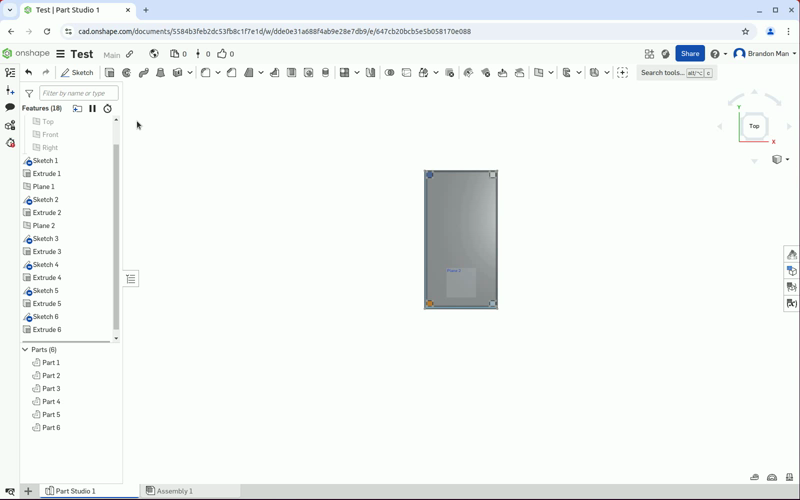
key(up, 3)
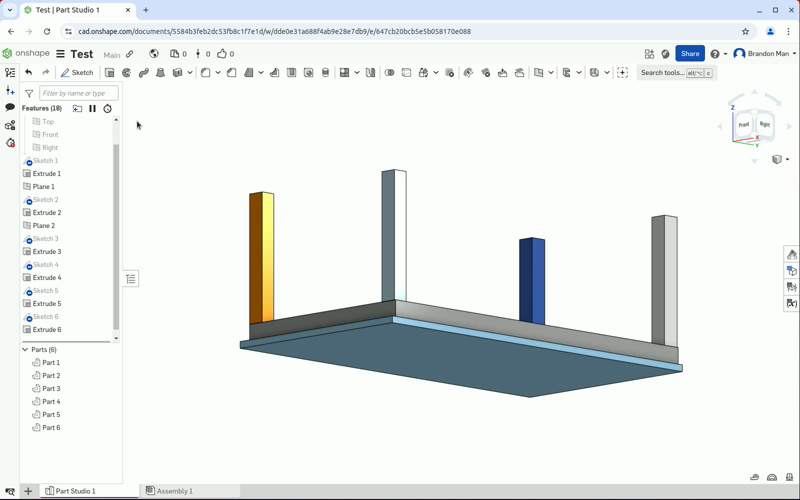
key(left, 3)
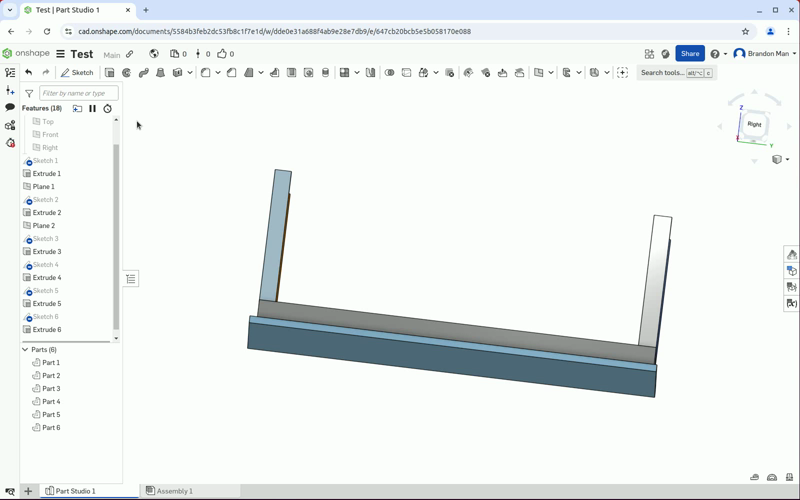
key(right, 3)
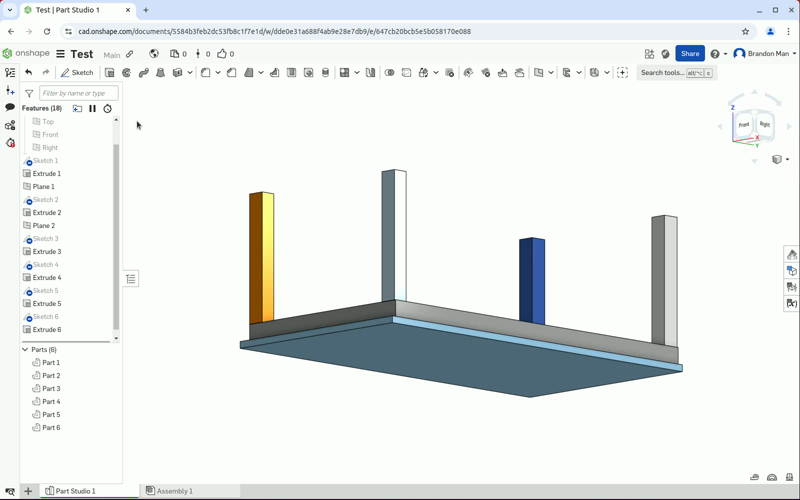
key(down, 3)
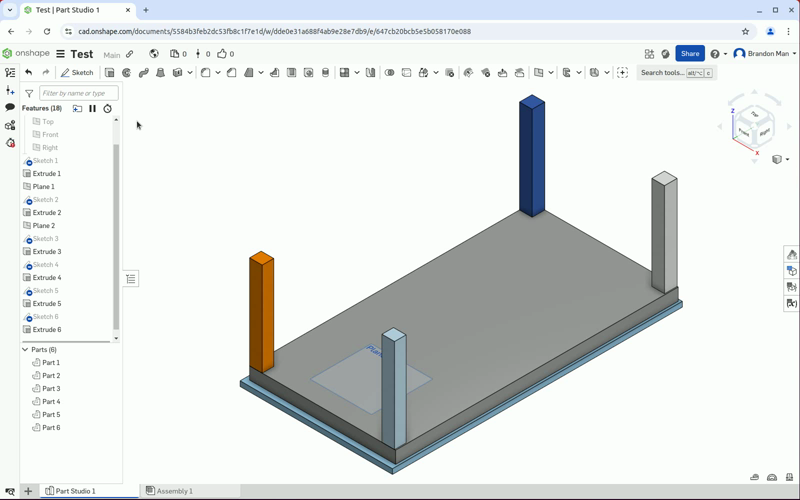
mouse_move(69, 163)
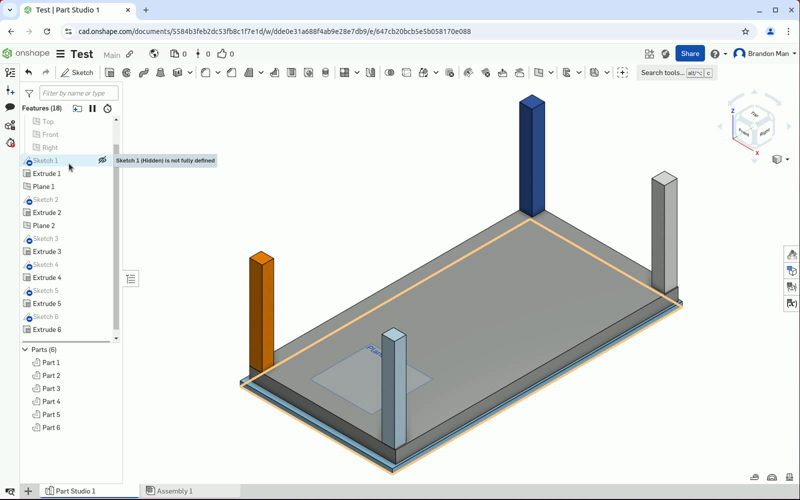
click(69, 163)